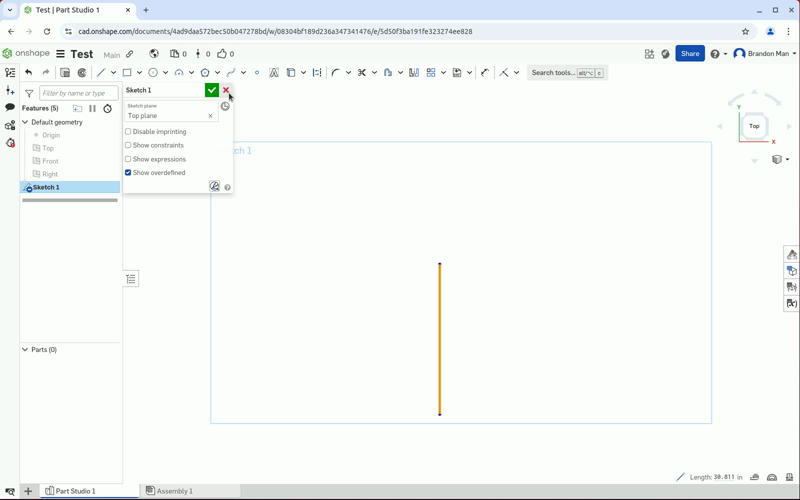
key(shift+h)
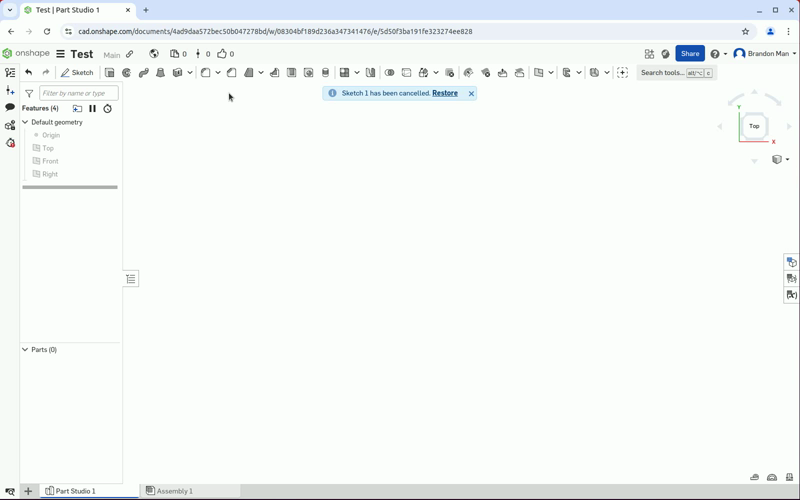
mouse_move(73, 352)
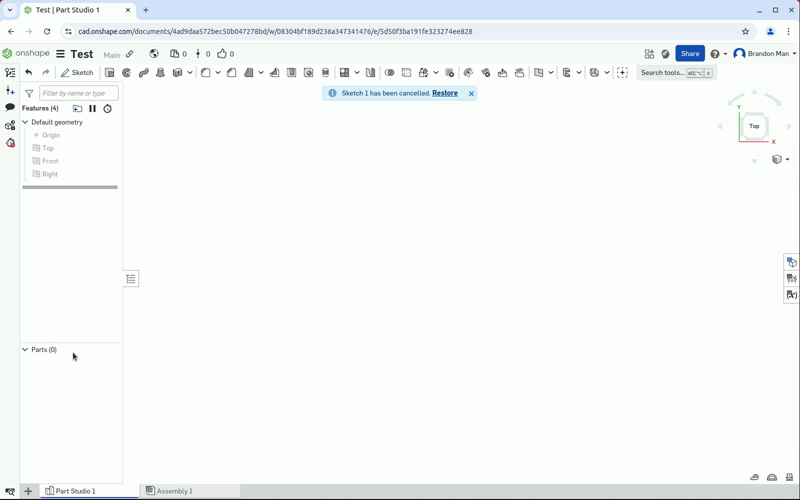
key(y)
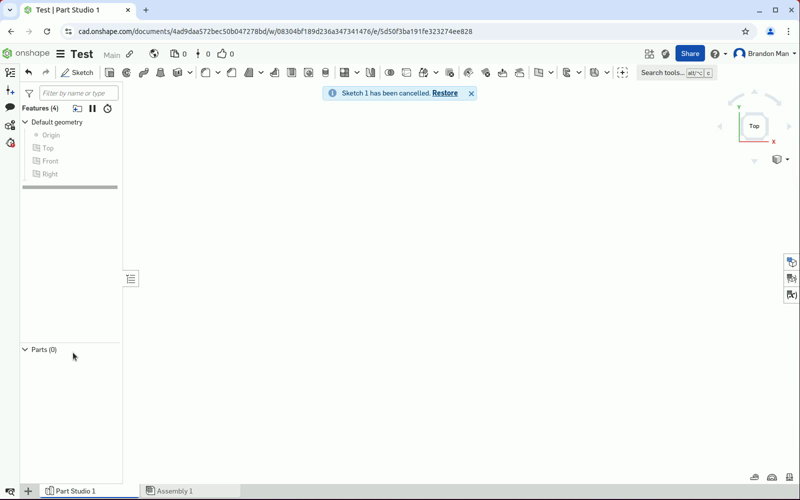
key(shift+p)
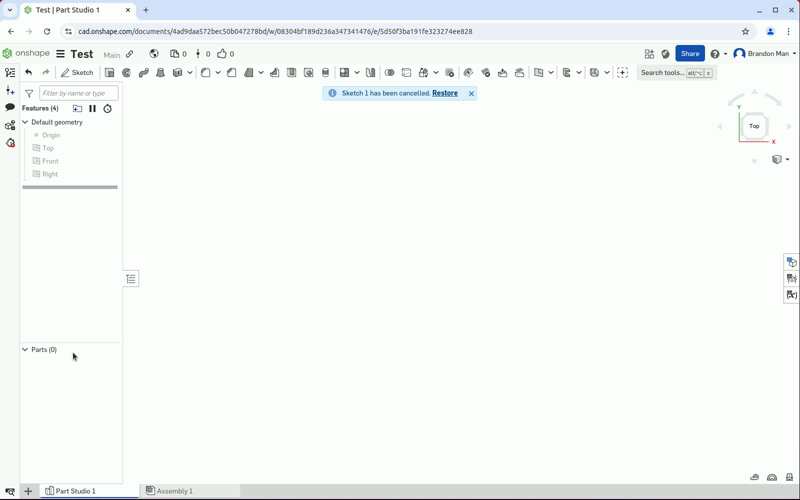
key(space)
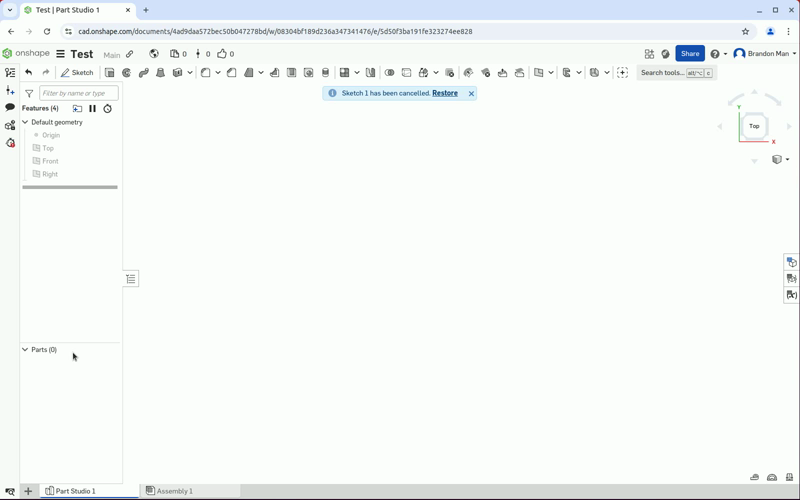
key_down(shift)
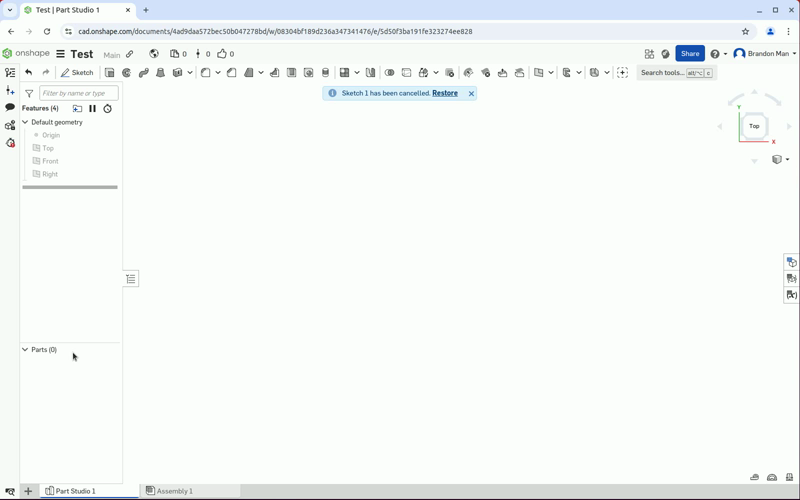
key(up)
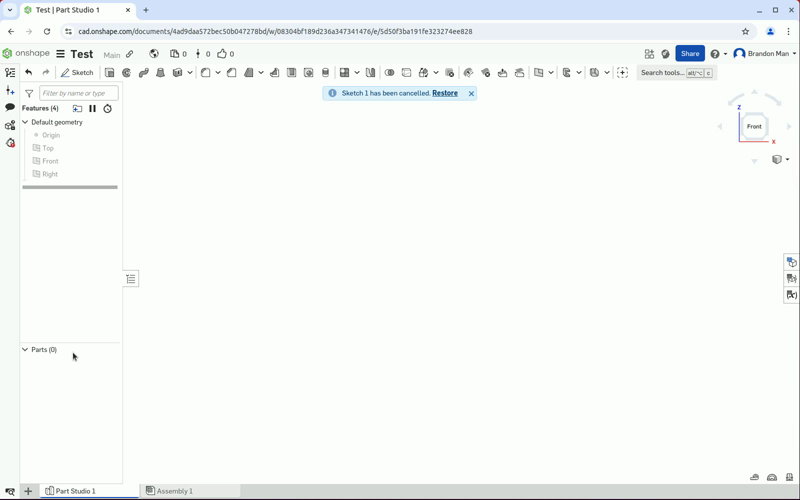
key_up(shift)
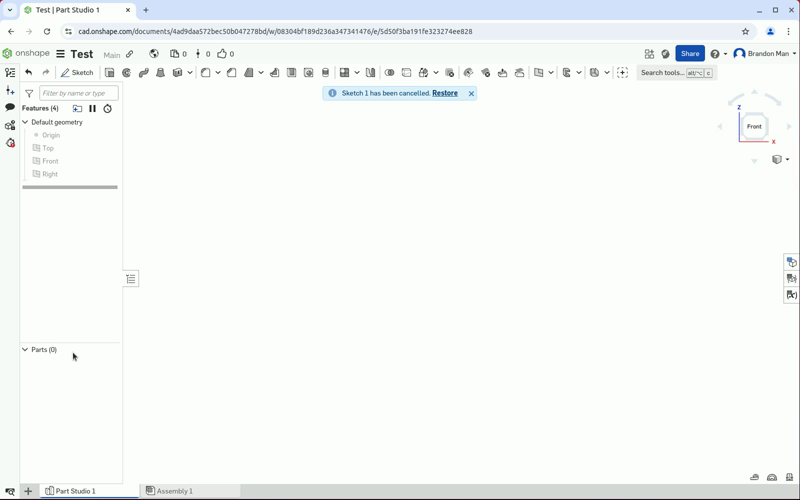
mouse_move(73, 352)
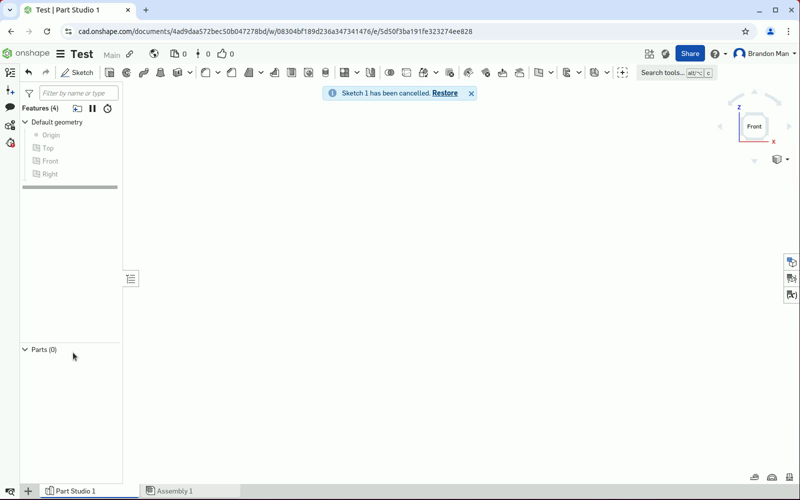
key(shift+y)
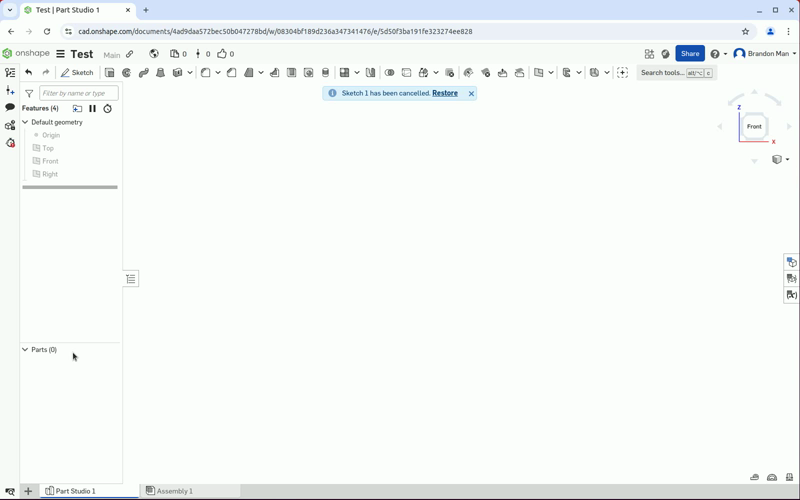
key(shift+s)
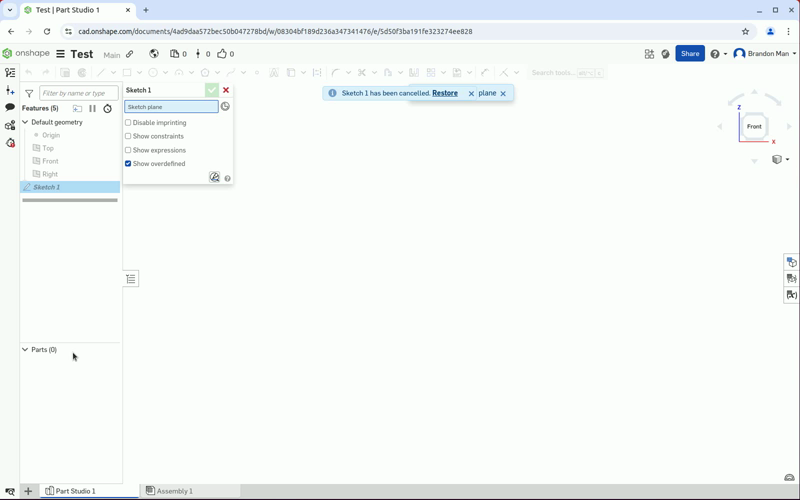
mouse_move(73, 163)
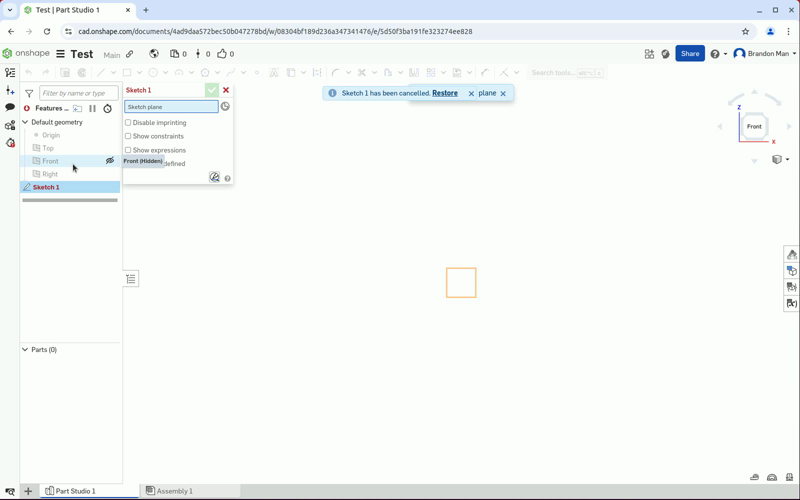
click(73, 163)
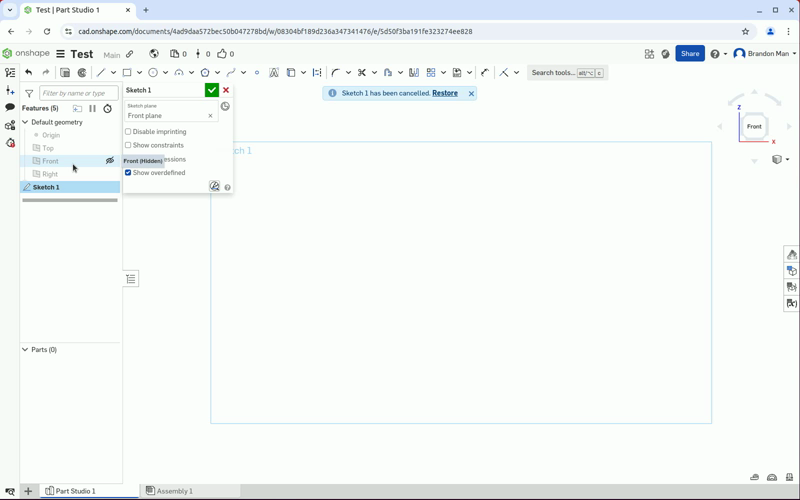
mouse_move(73, 352)
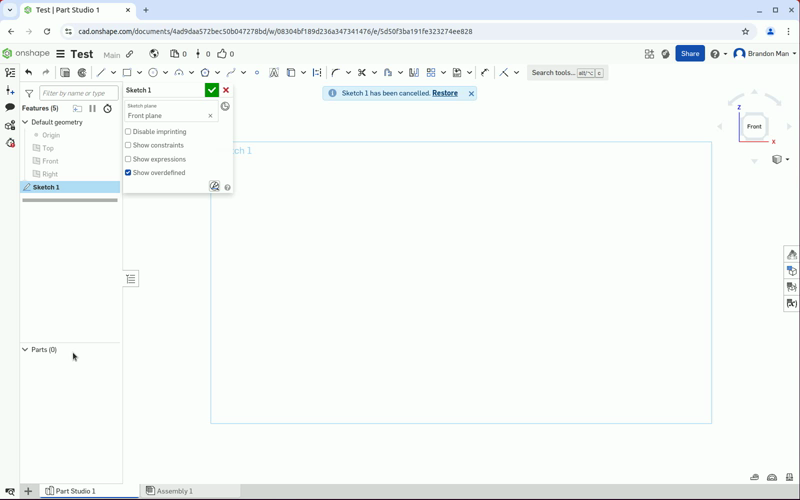
key(y)
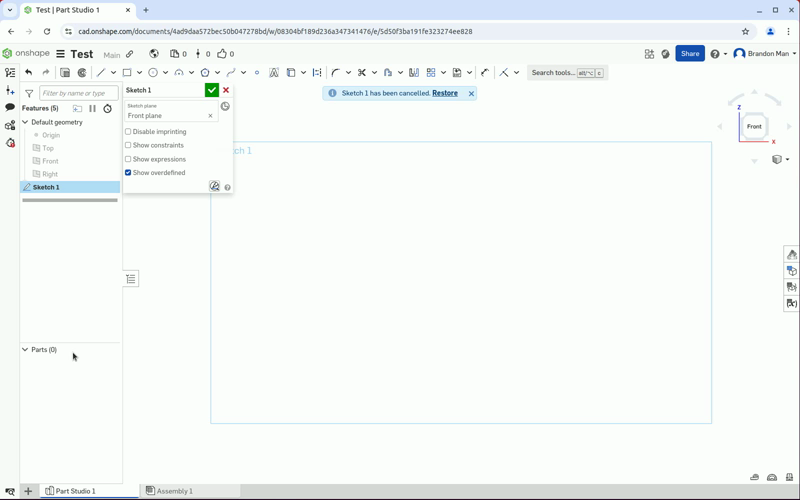
key(l)
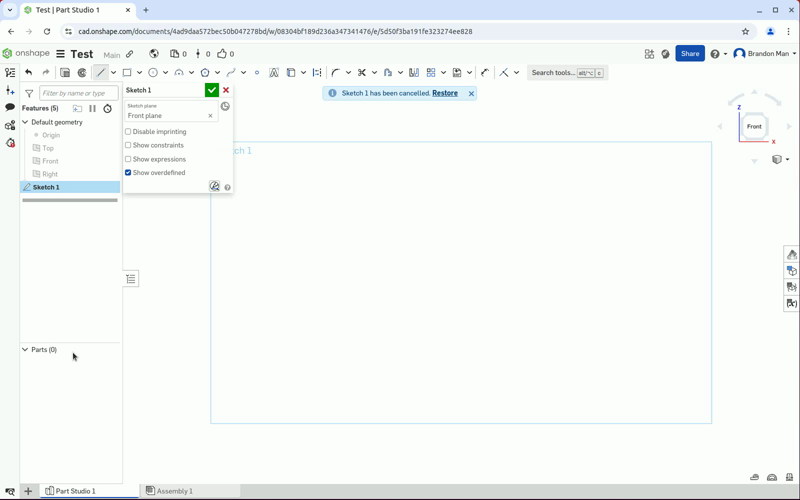
key_down(shift)
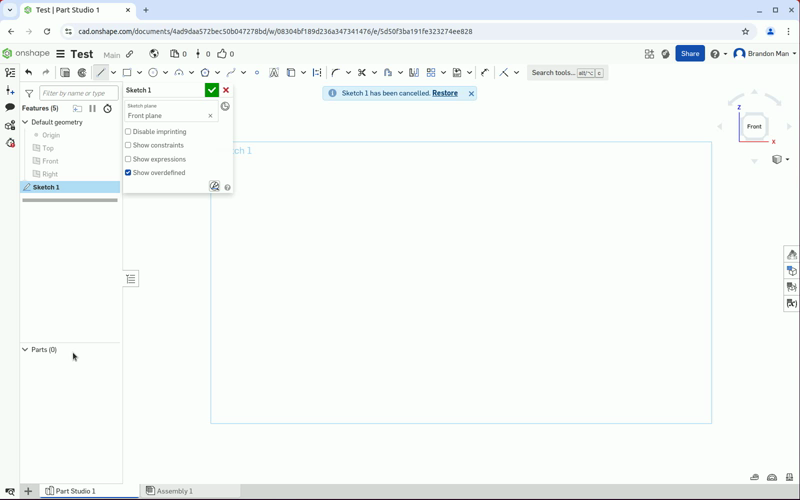
mouse_move(446, 226)
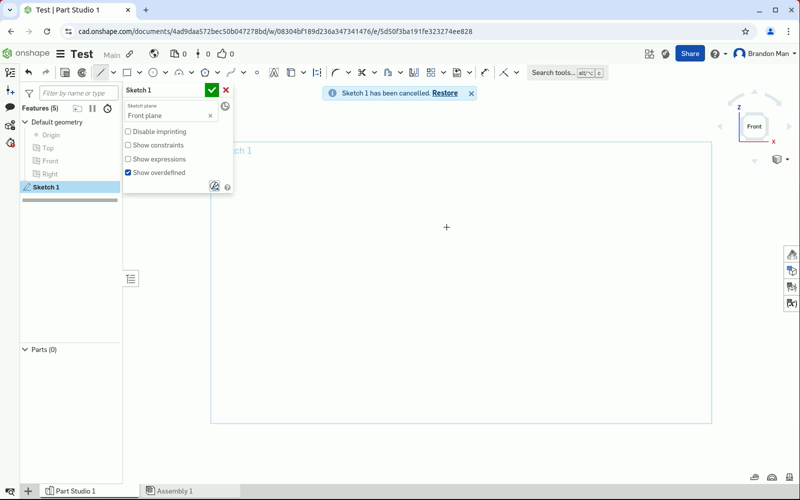
click(446, 226)
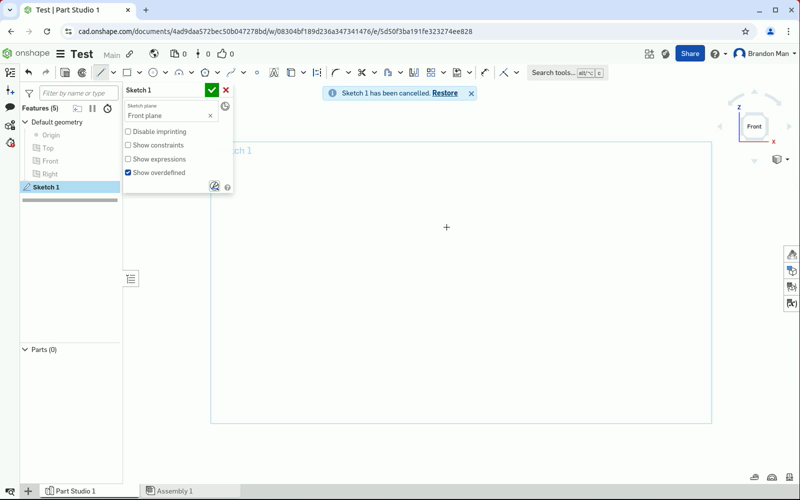
key_up(shift)
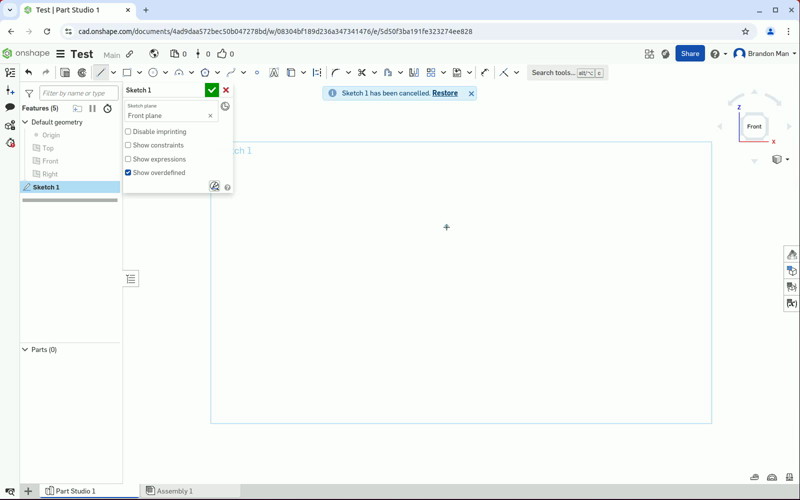
key_down(shift)
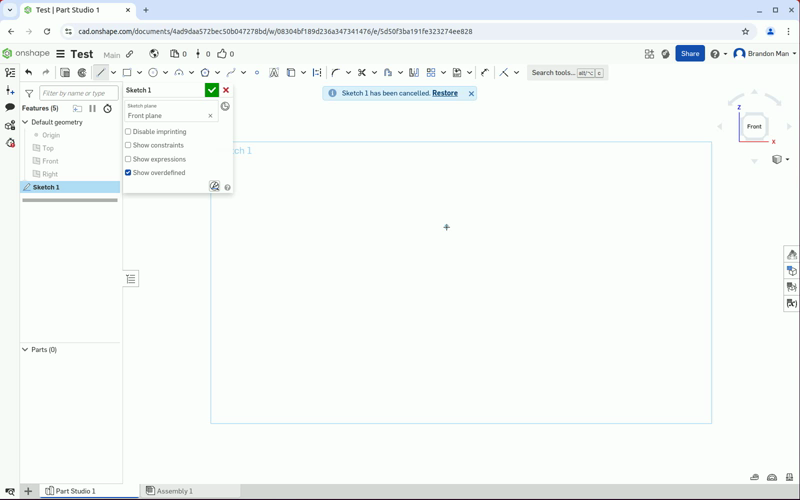
mouse_move(476, 226)
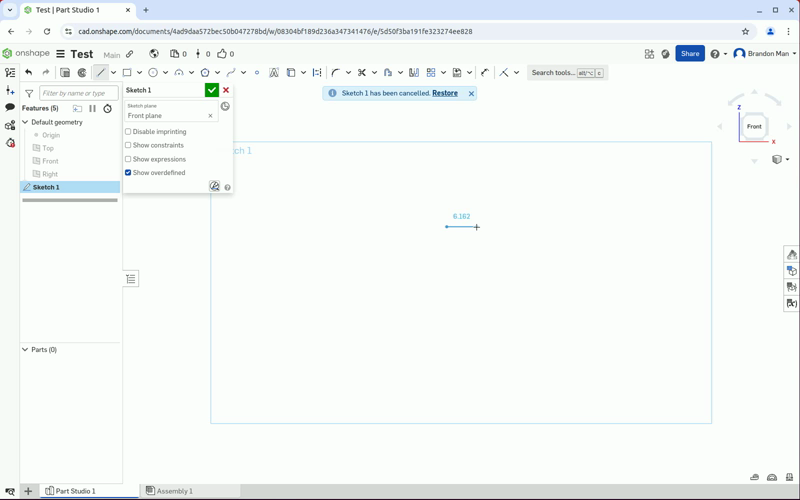
mouse_move(452, 284)
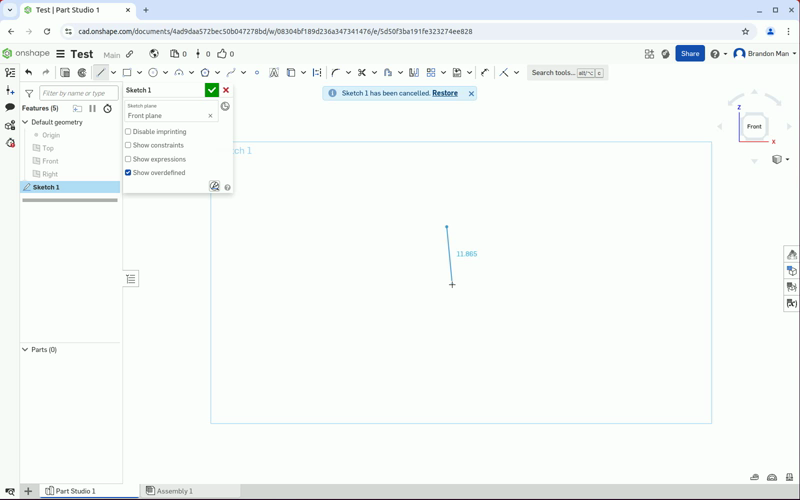
click(452, 284)
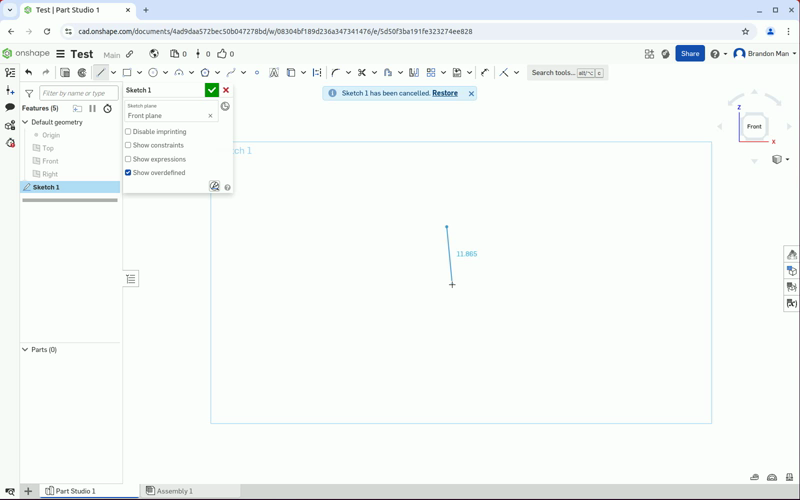
key_up(shift)
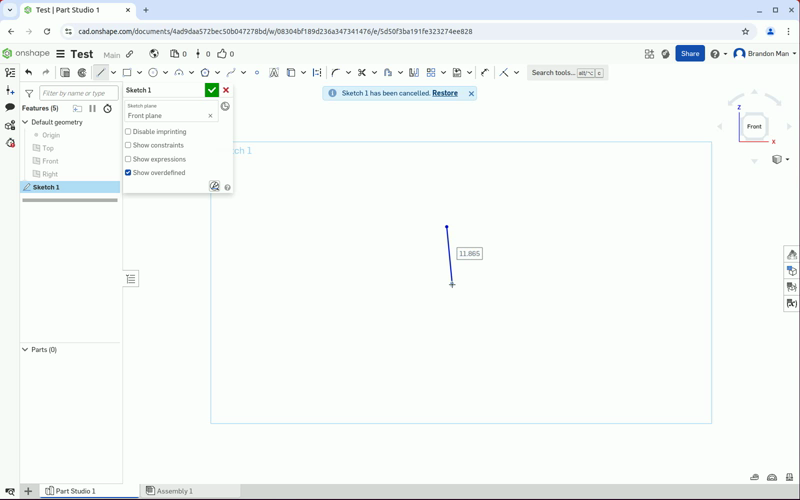
key(esc)
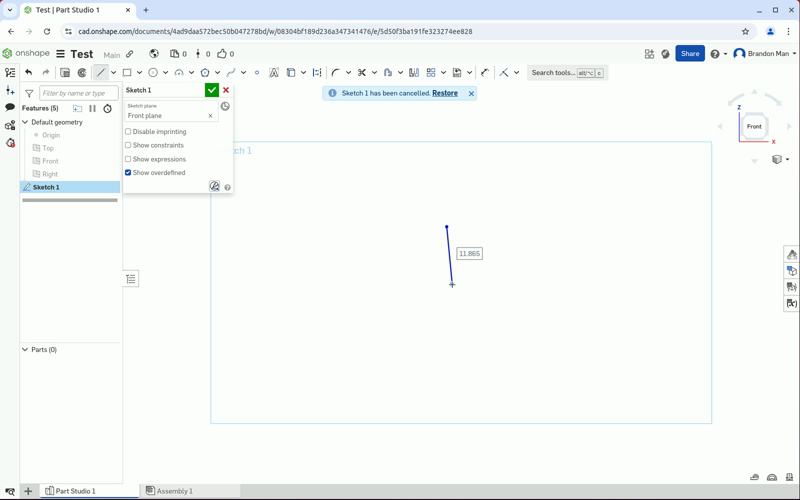
key(a)
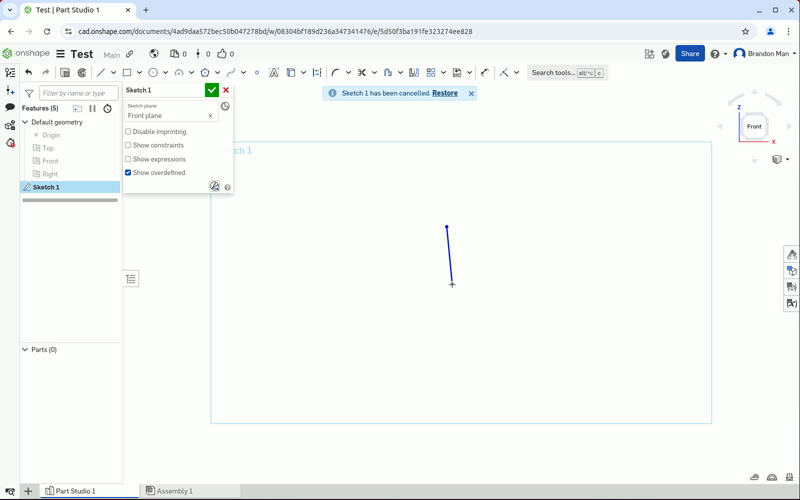
mouse_move(452, 284)
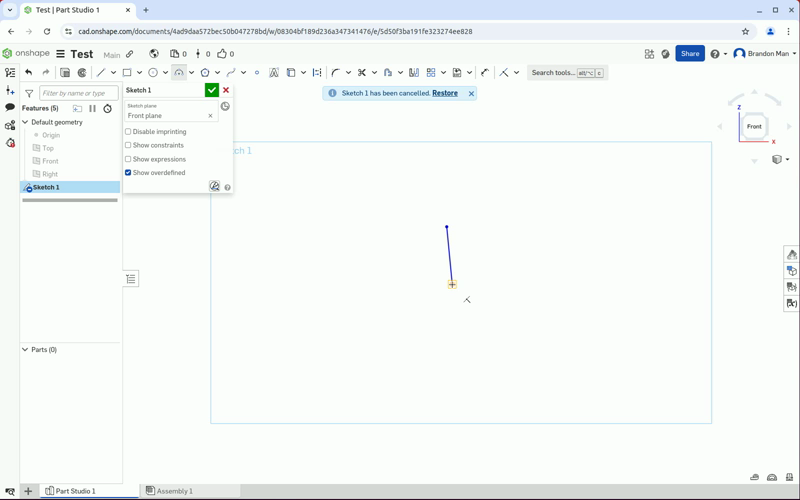
click(452, 284)
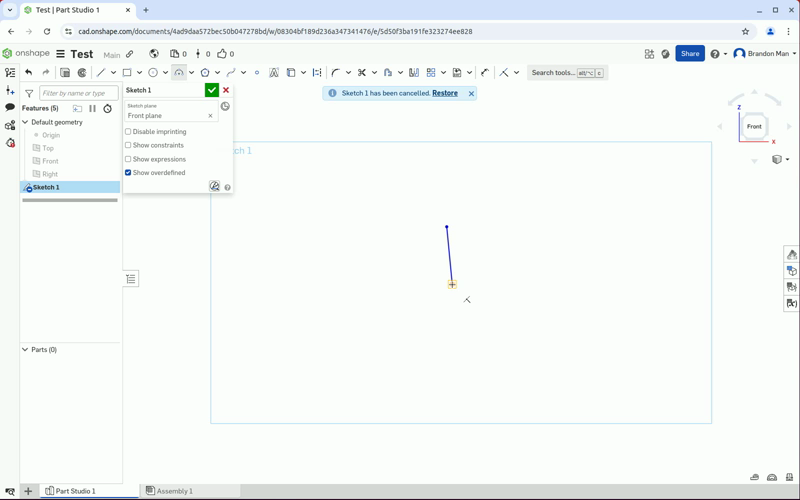
key_down(shift)
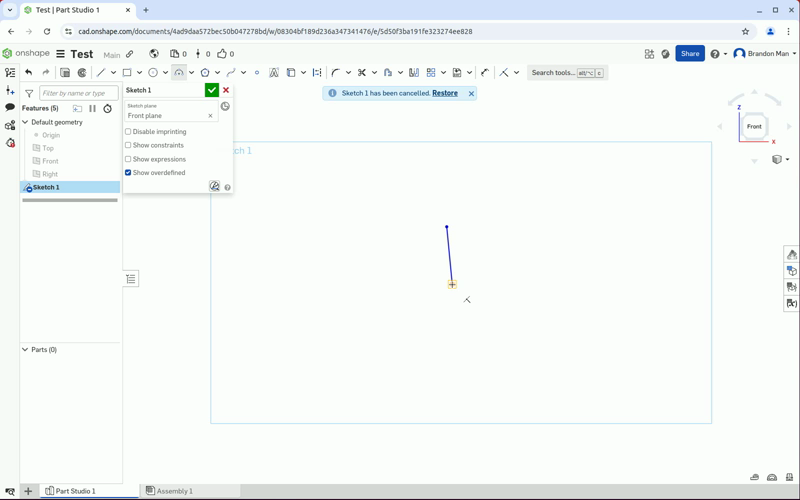
mouse_move(461, 291)
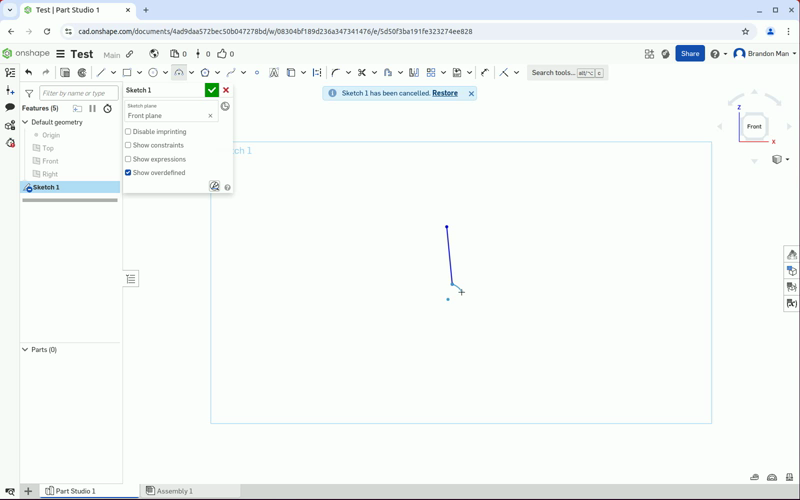
click(461, 291)
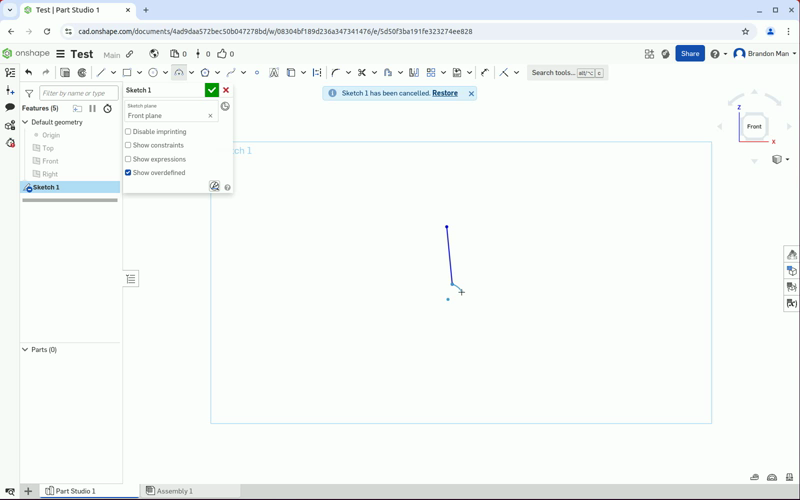
mouse_move(466, 276)
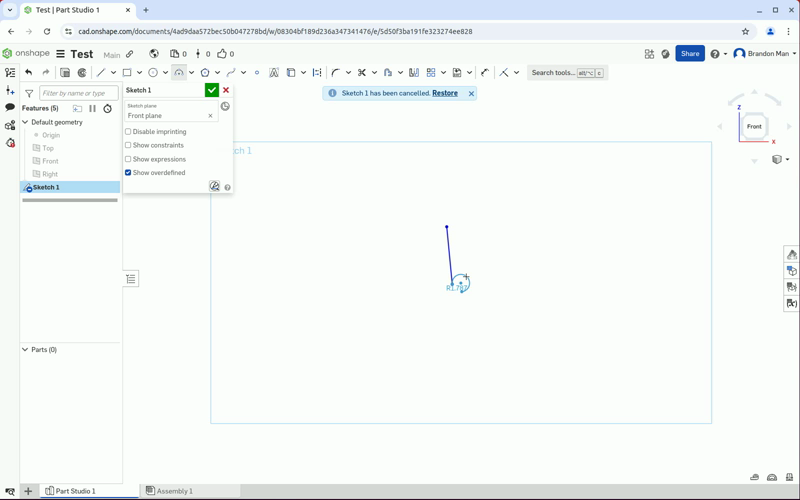
click(466, 276)
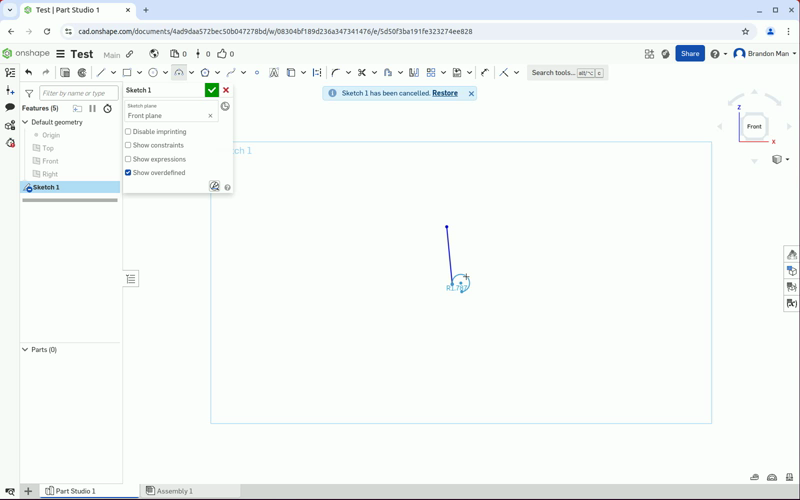
key_up(shift)
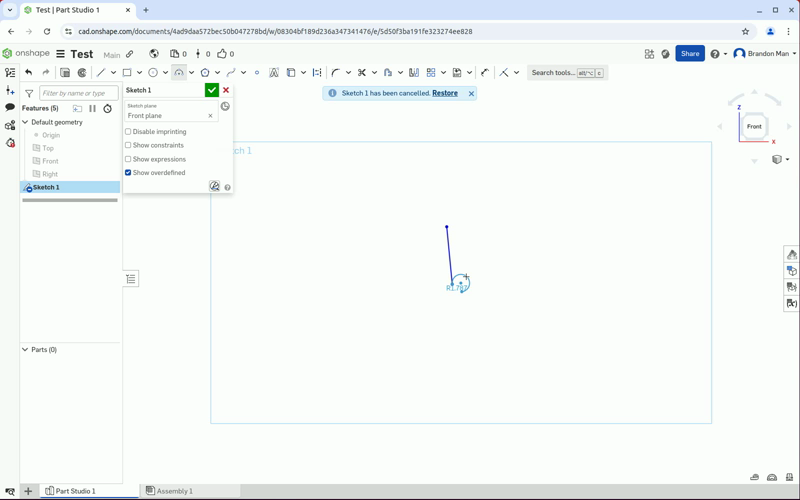
key(esc)
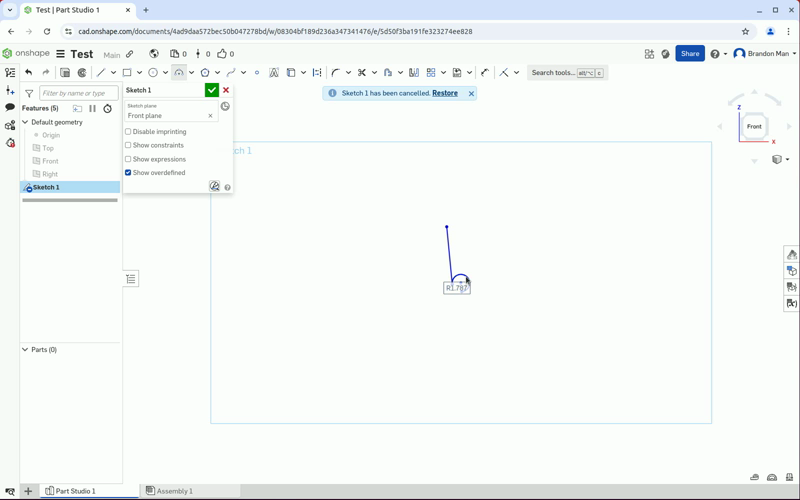
key(l)
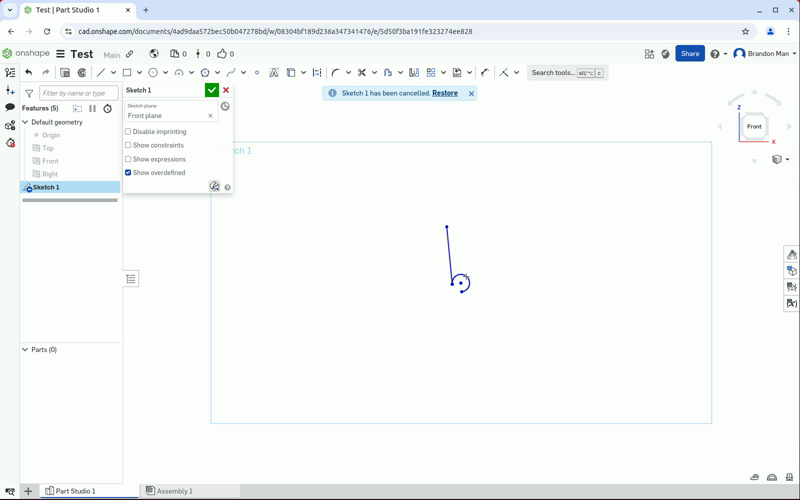
mouse_move(461, 291)
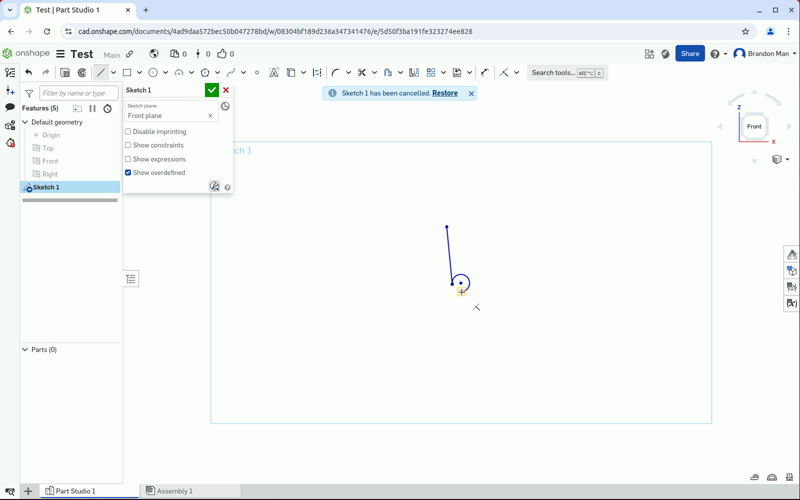
click(461, 291)
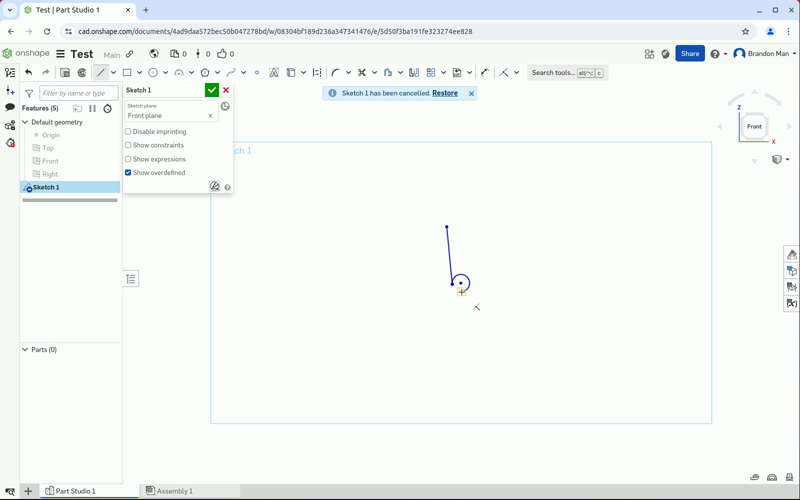
key_down(shift)
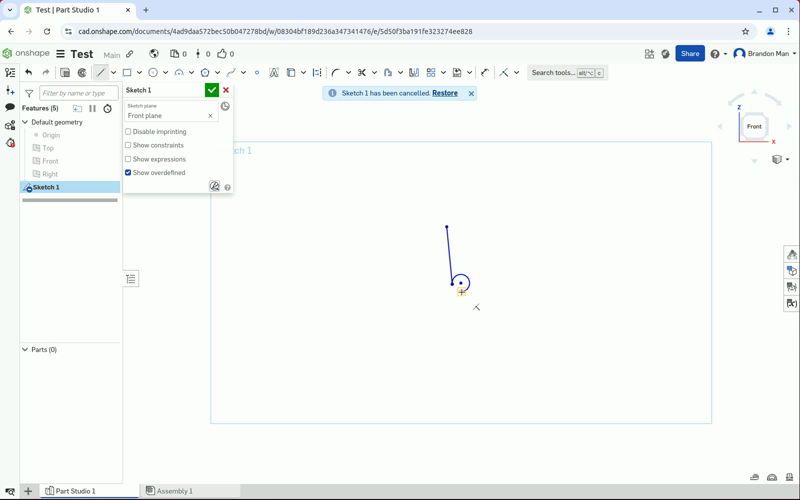
mouse_move(491, 291)
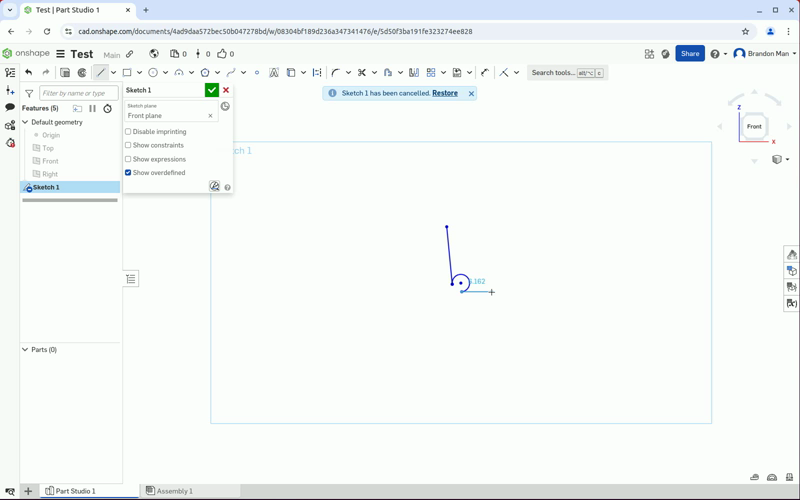
mouse_move(502, 290)
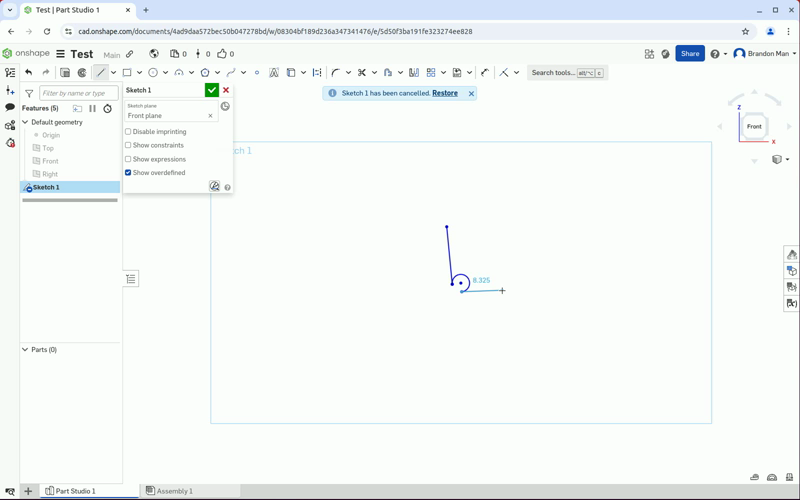
click(502, 290)
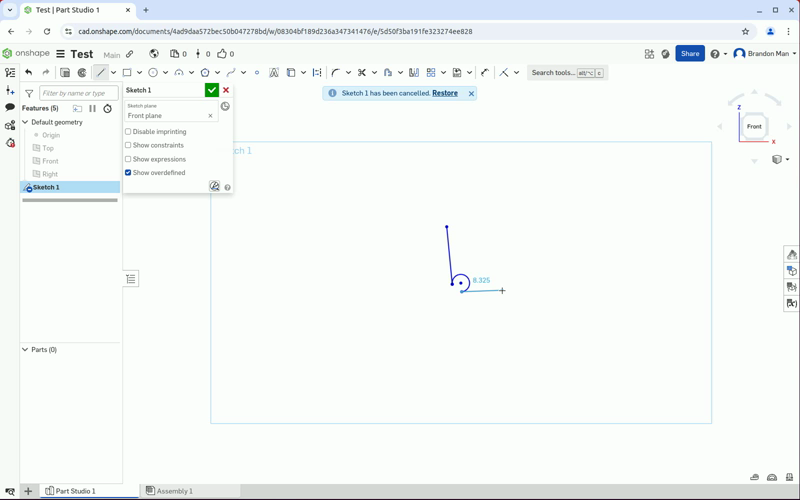
key_up(shift)
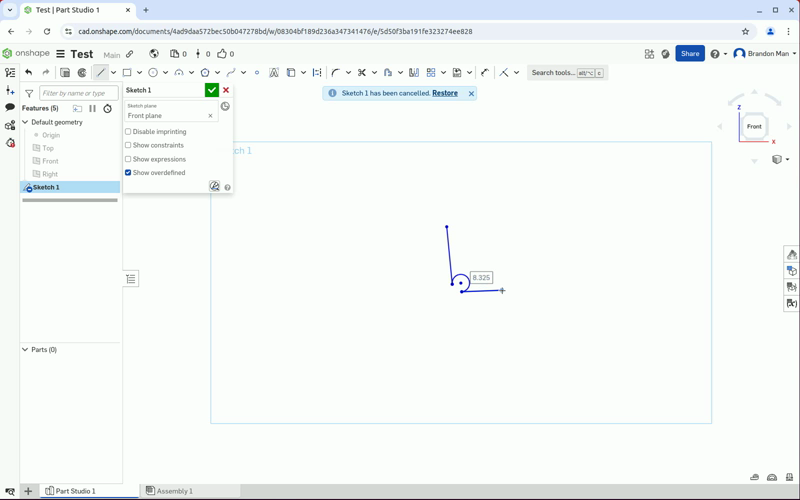
key(esc)
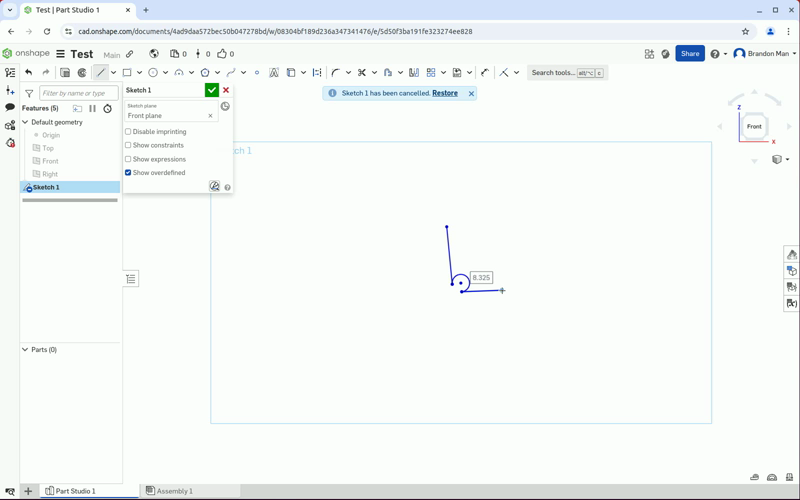
key(a)
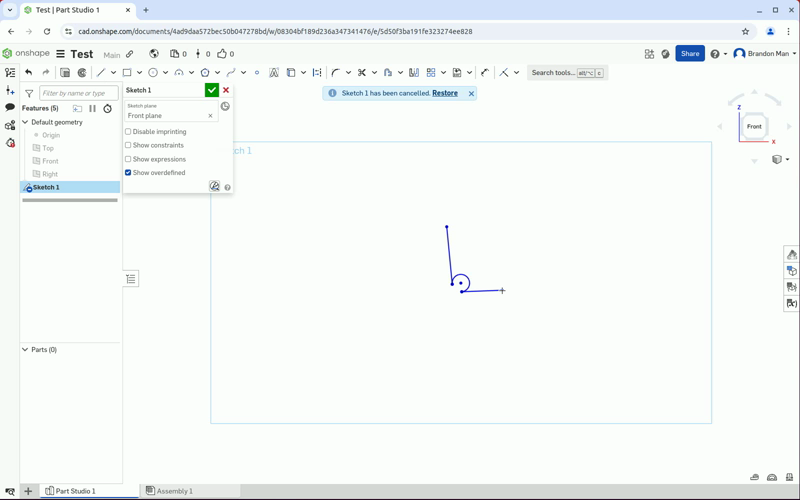
mouse_move(502, 290)
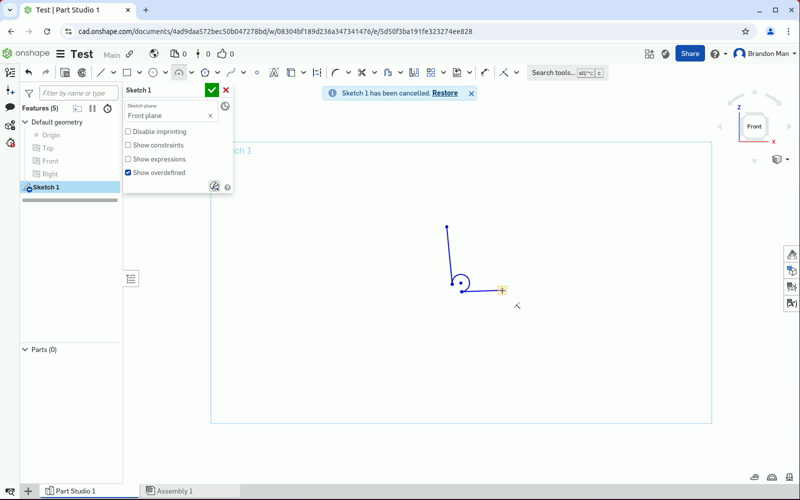
click(502, 290)
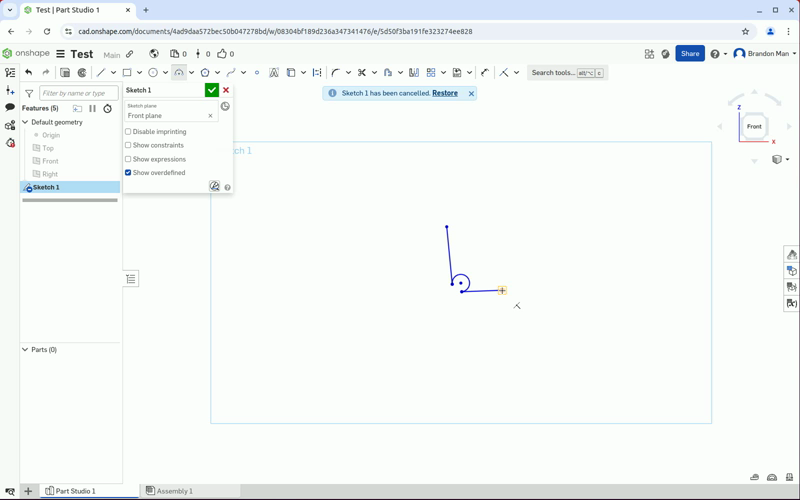
key_down(shift)
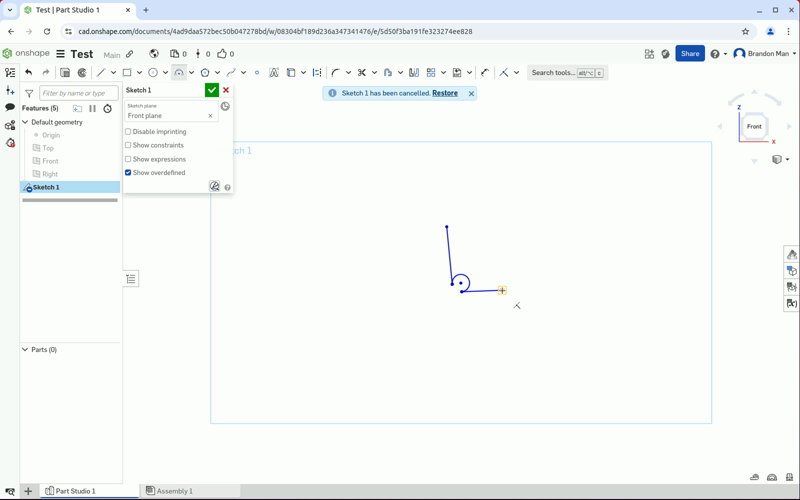
mouse_move(502, 276)
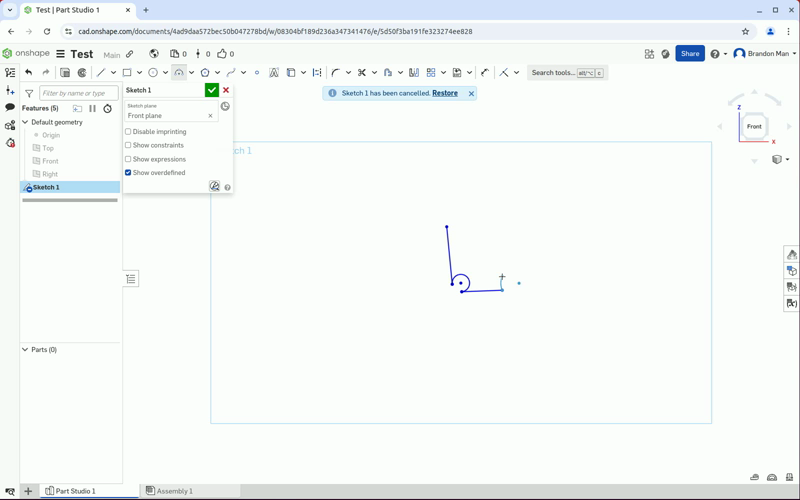
click(502, 276)
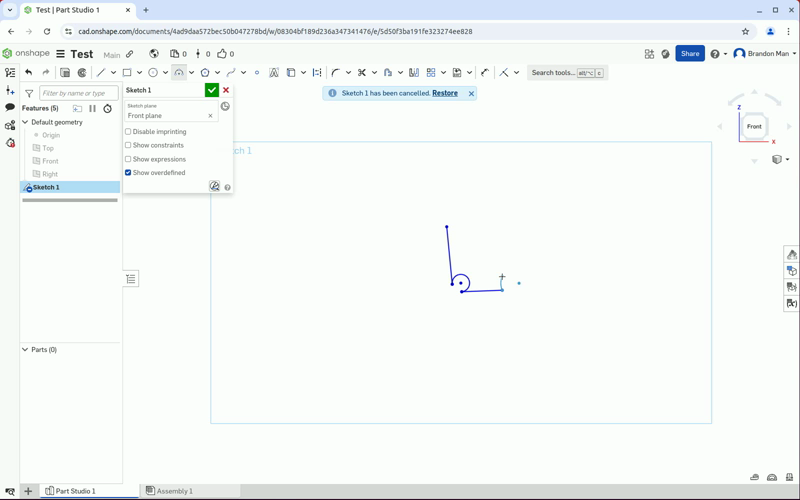
mouse_move(494, 282)
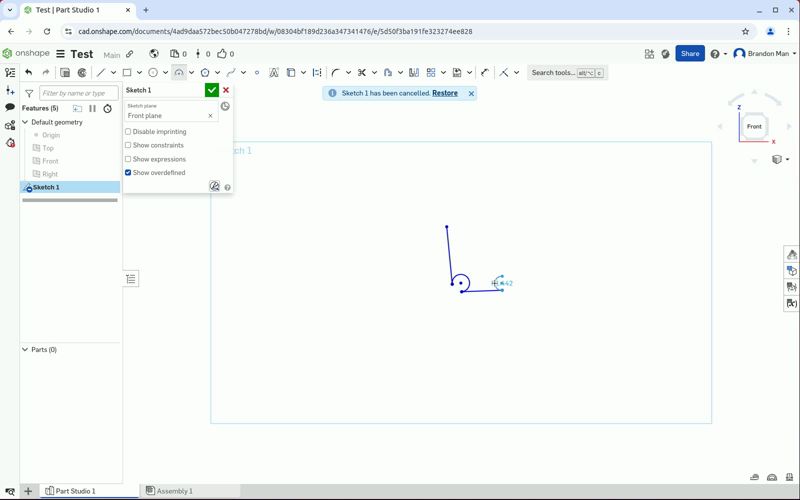
click(494, 282)
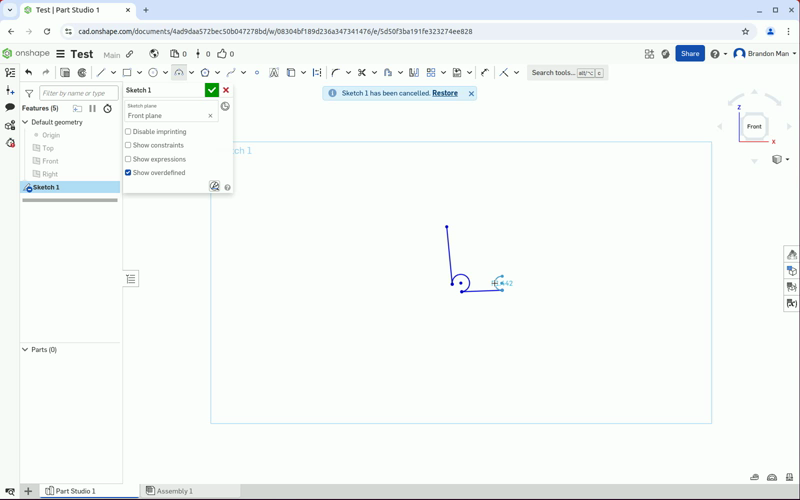
key_up(shift)
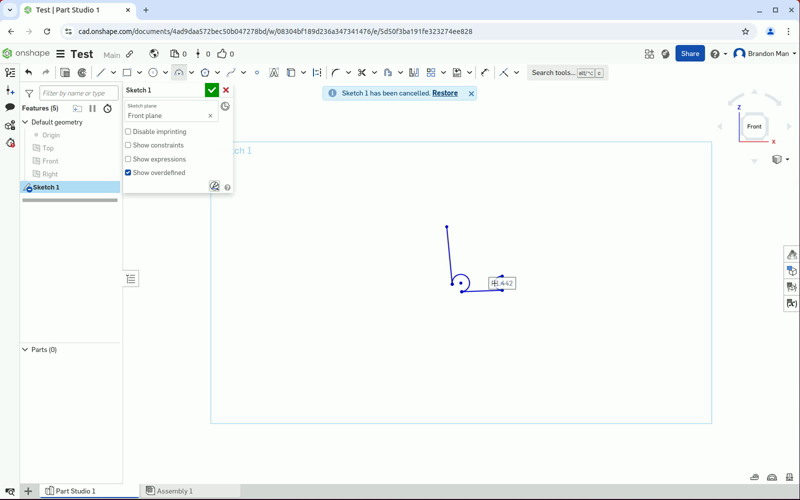
key(esc)
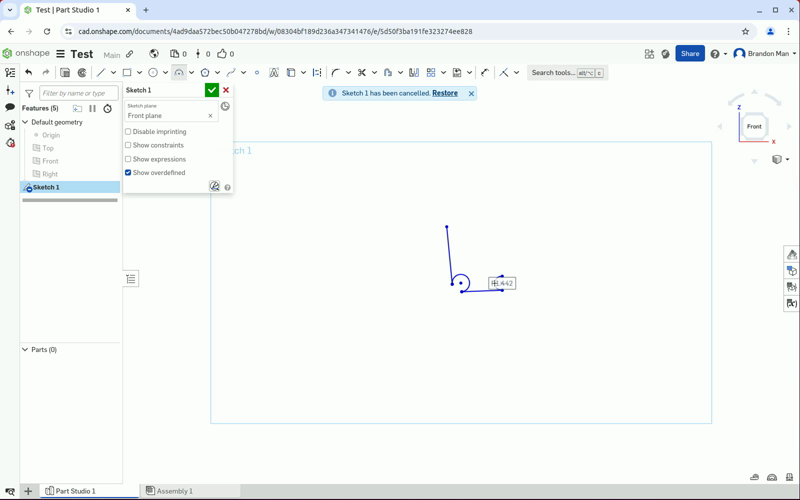
key(l)
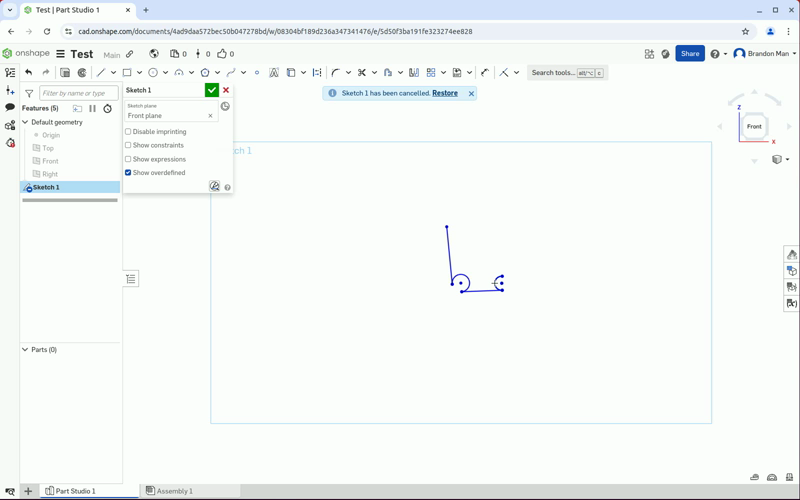
mouse_move(502, 276)
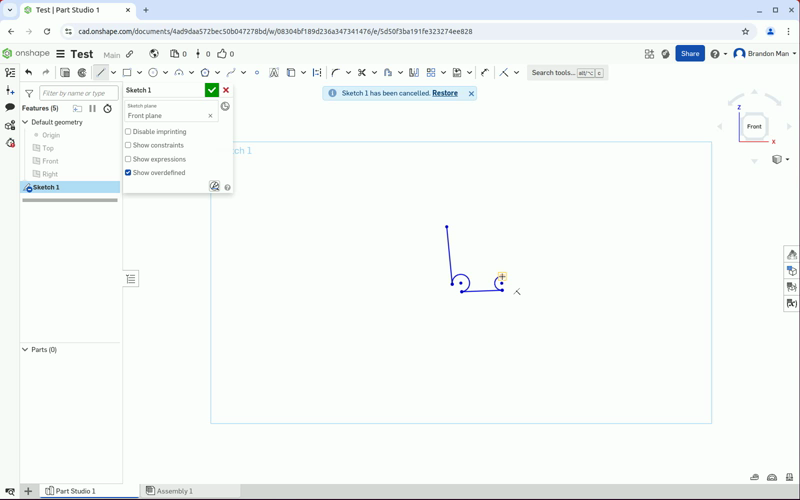
click(502, 276)
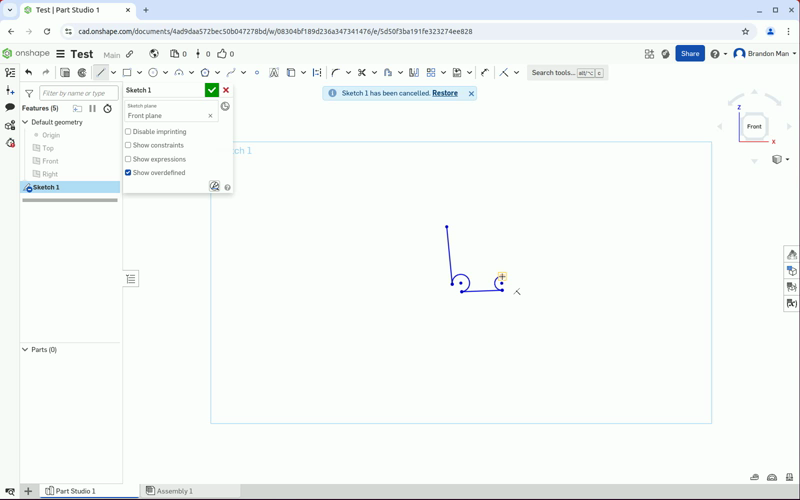
key_down(shift)
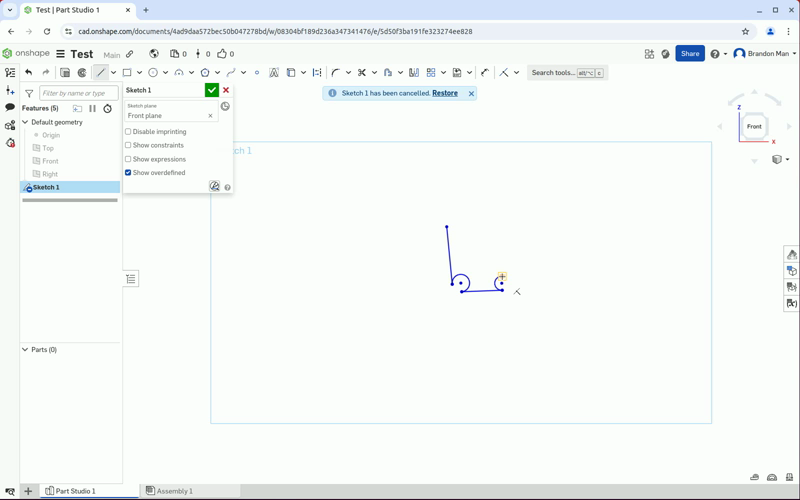
mouse_move(532, 276)
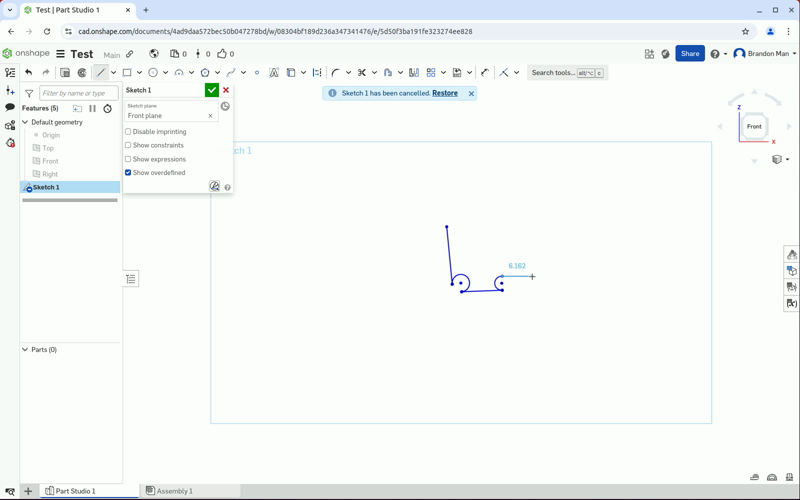
mouse_move(478, 275)
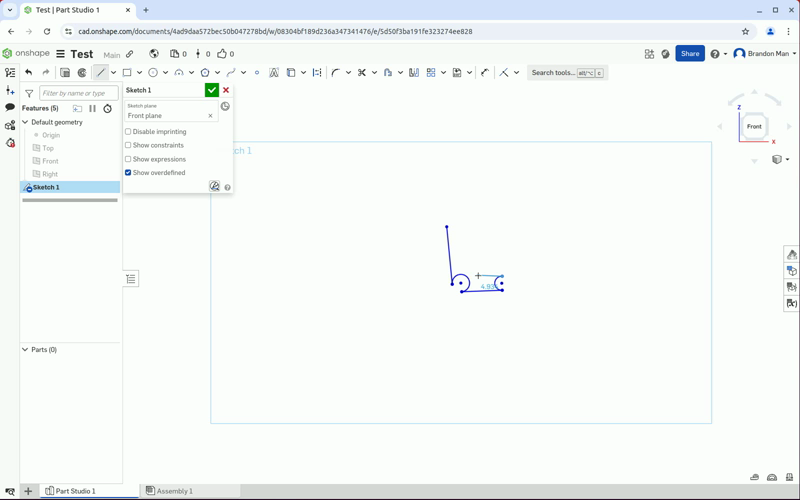
click(478, 275)
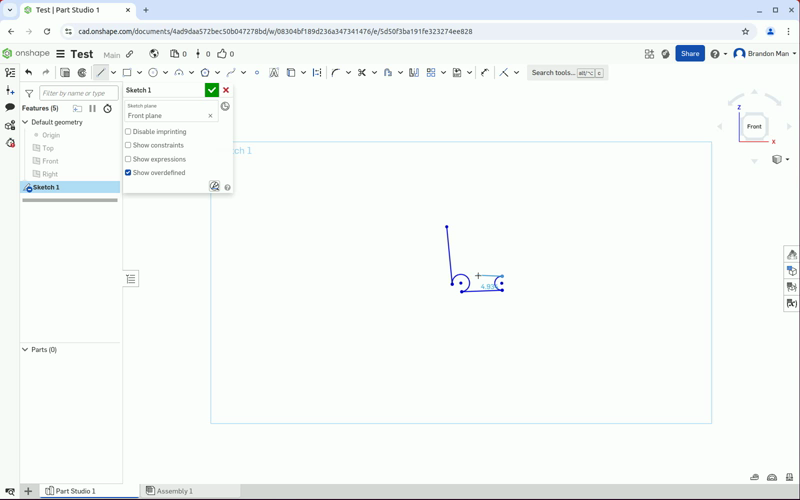
key_up(shift)
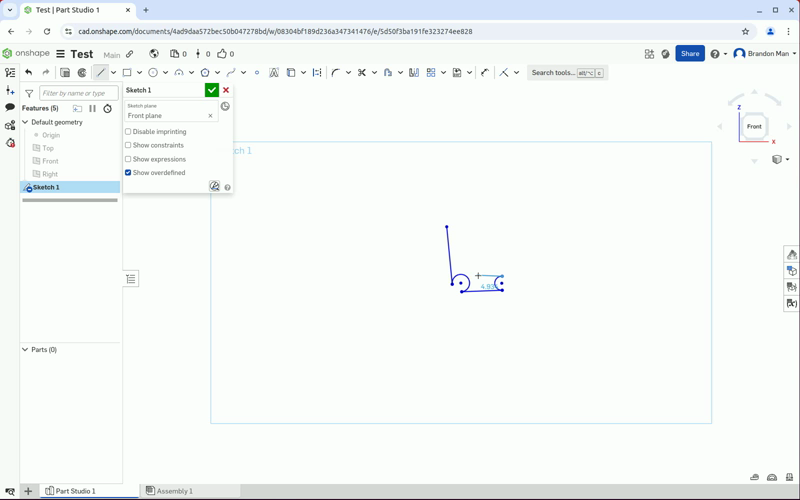
key(esc)
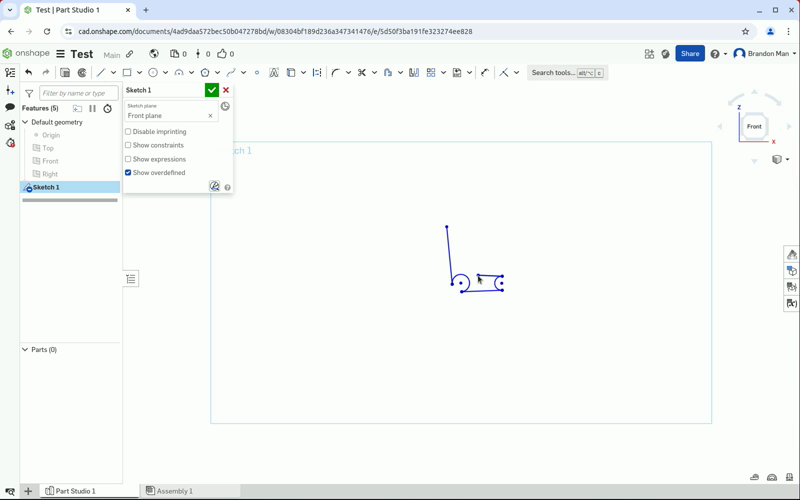
key(a)
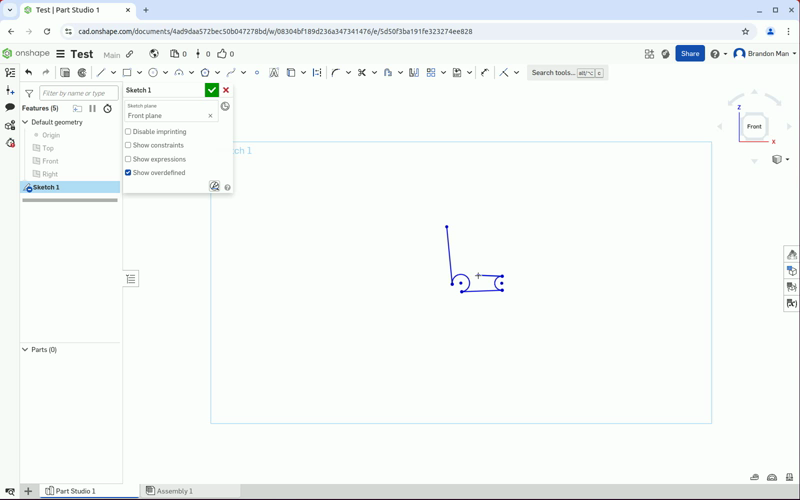
mouse_move(478, 275)
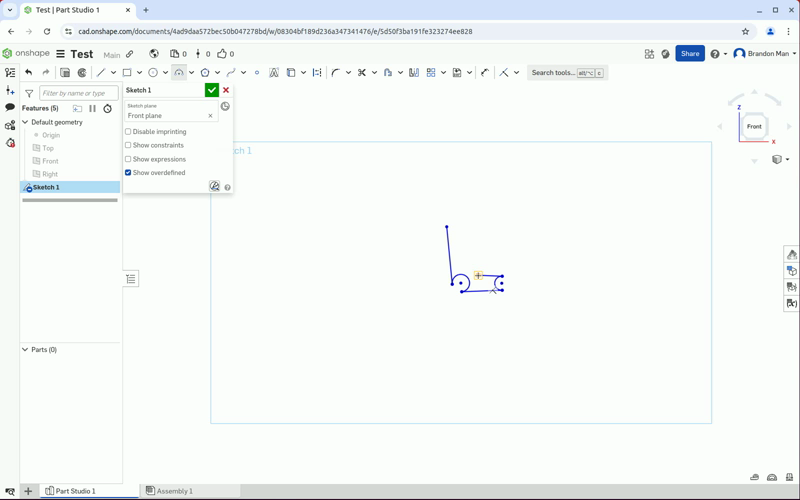
click(478, 275)
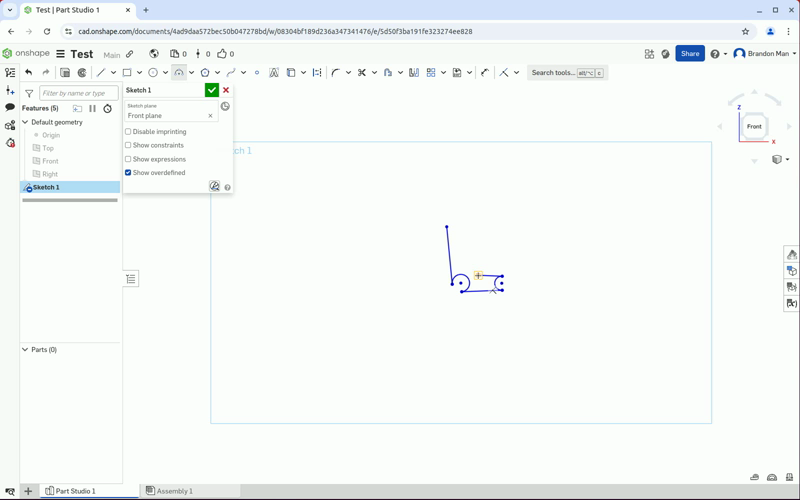
key_down(shift)
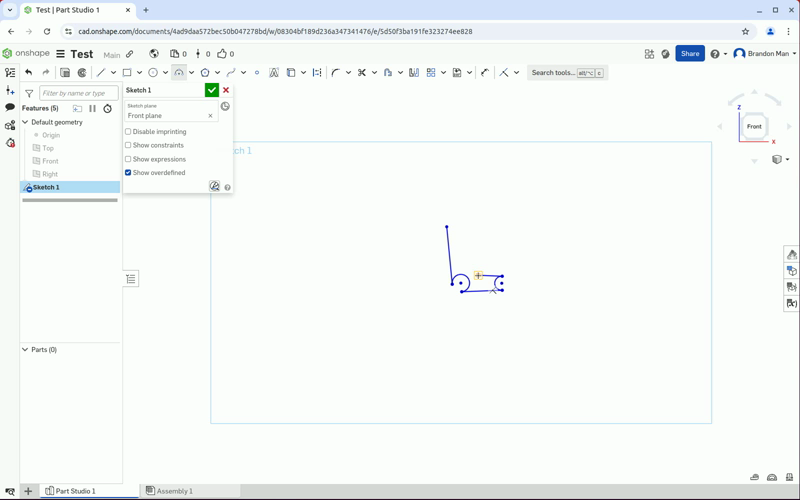
mouse_move(471, 267)
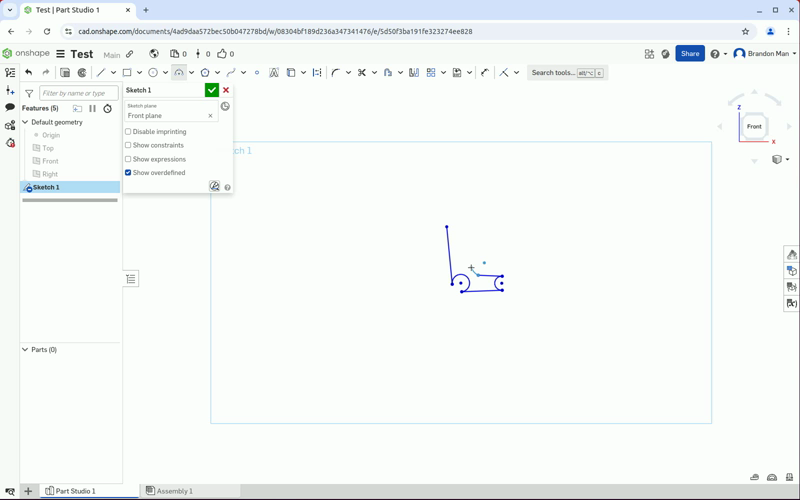
click(471, 267)
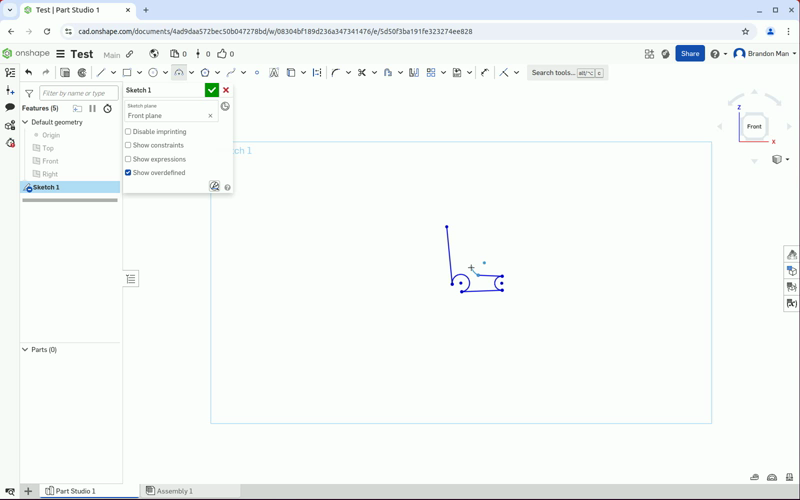
mouse_move(472, 272)
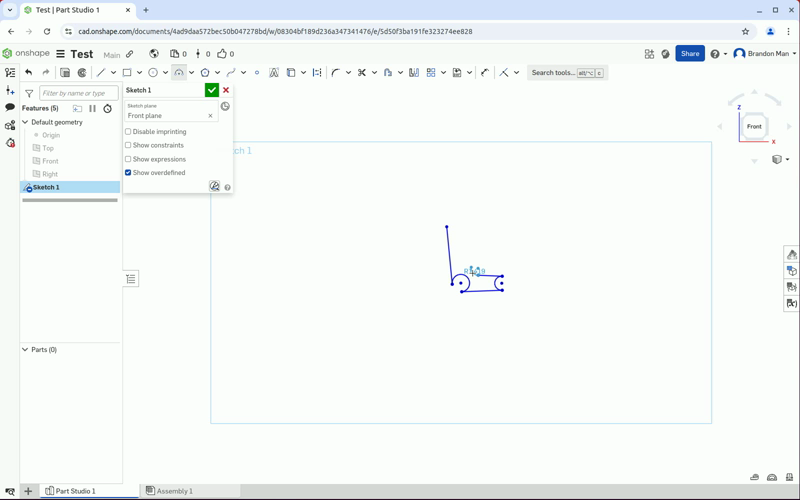
click(472, 272)
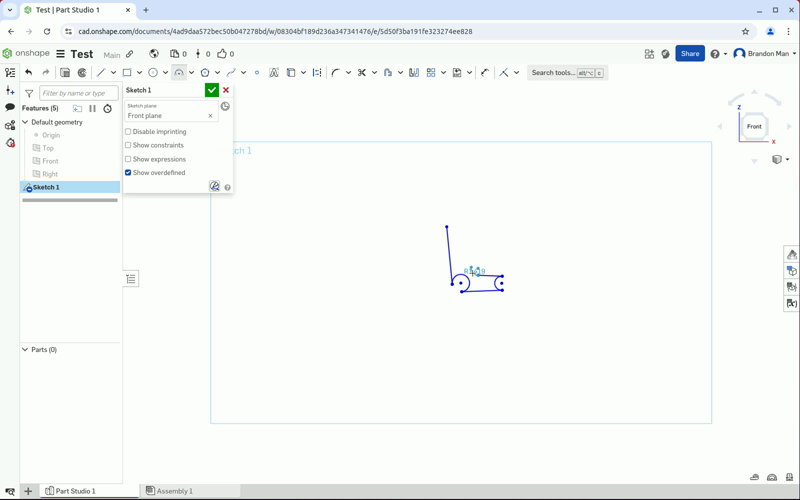
key_up(shift)
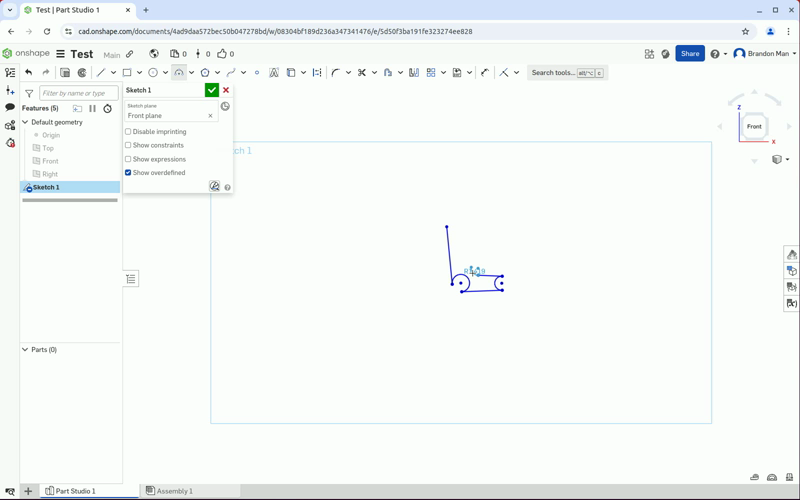
key(esc)
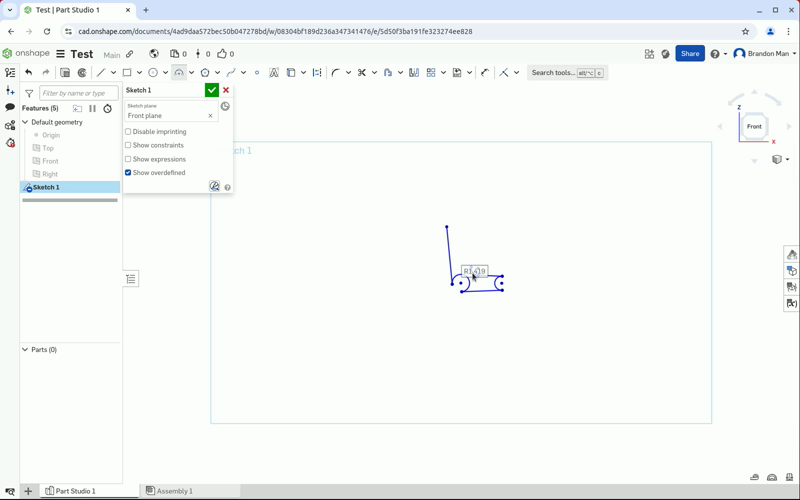
key(l)
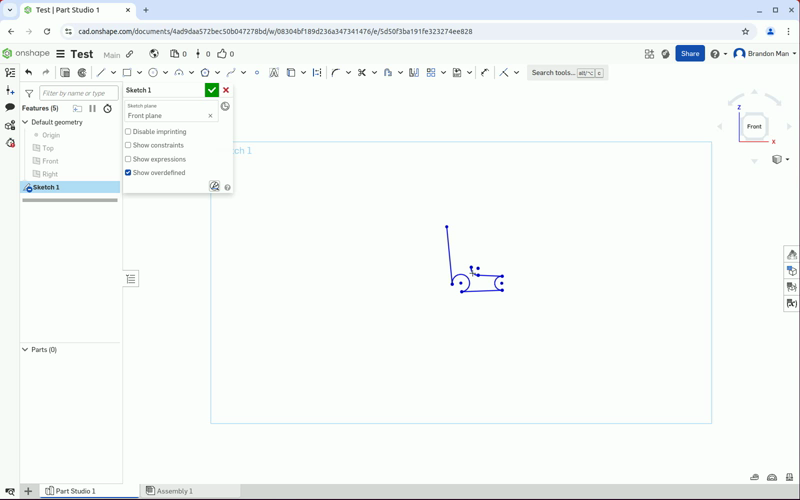
mouse_move(471, 267)
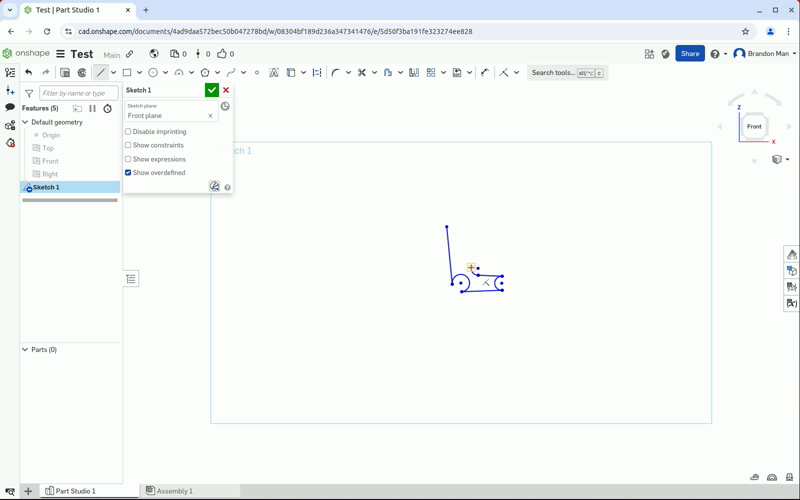
click(471, 267)
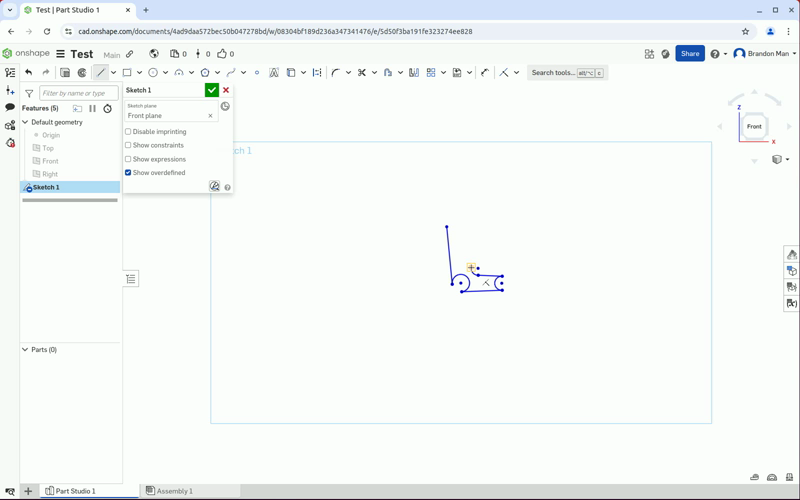
key_down(shift)
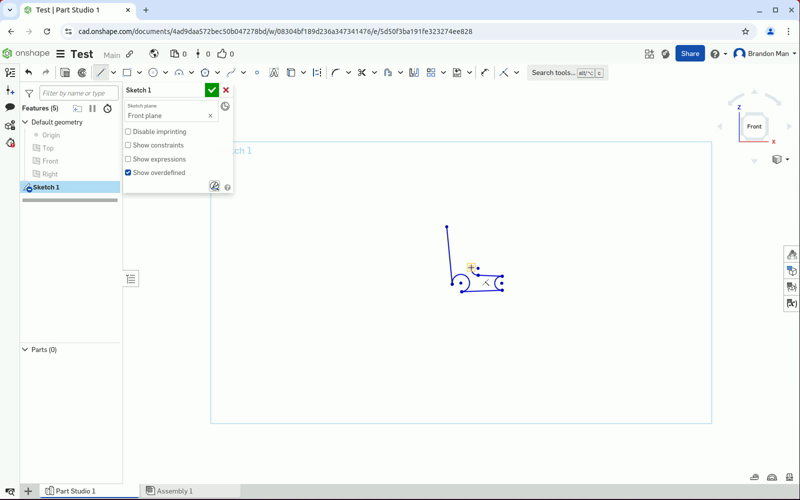
mouse_move(501, 267)
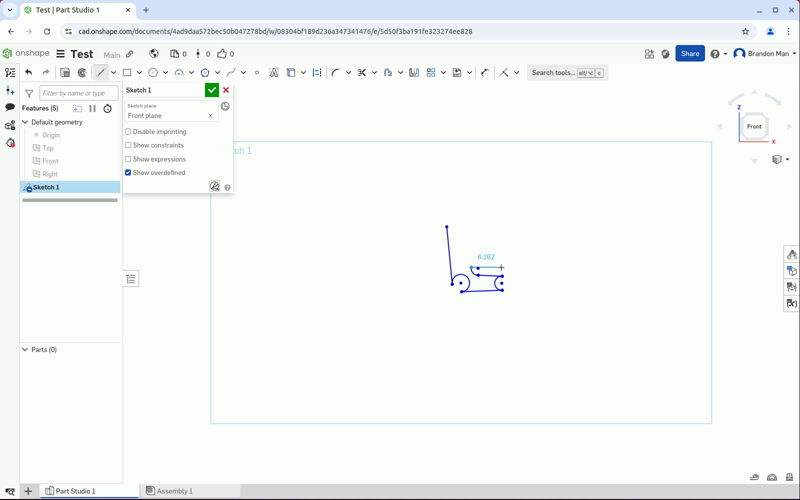
mouse_move(475, 226)
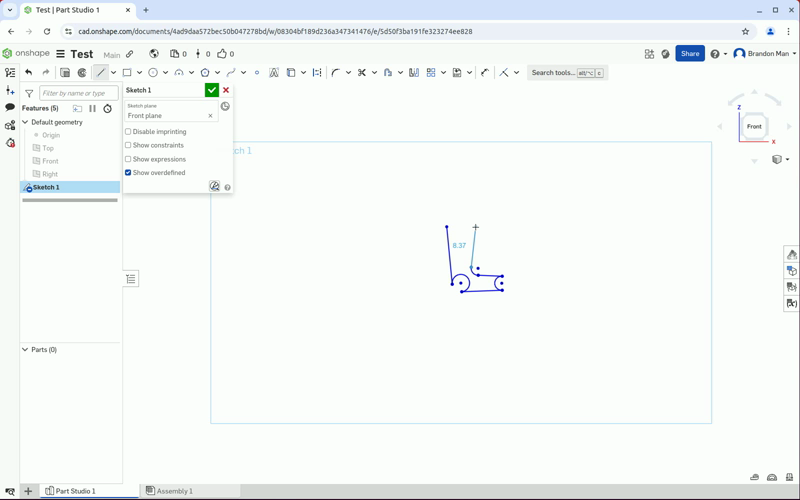
click(475, 226)
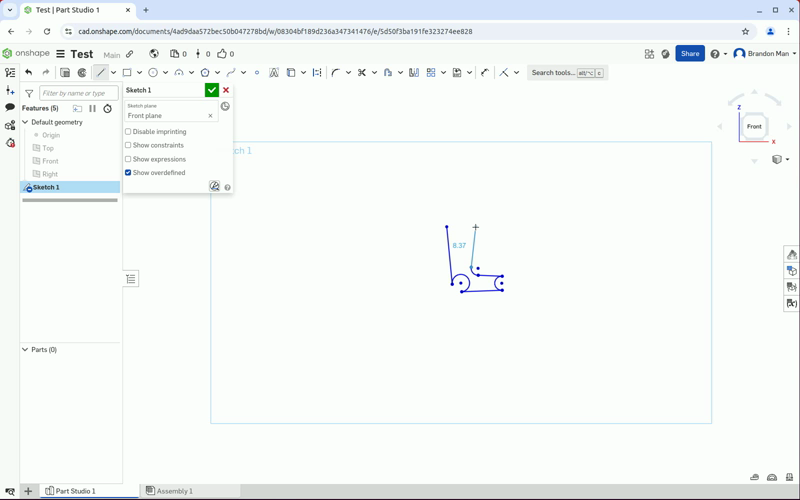
key_up(shift)
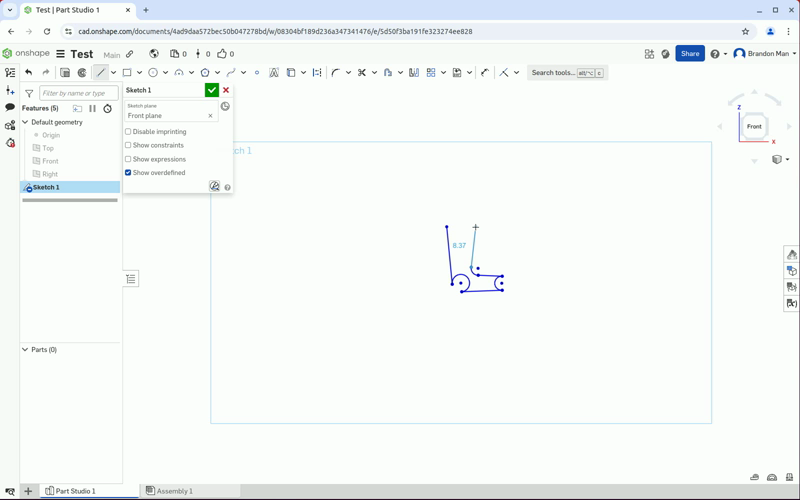
key(esc)
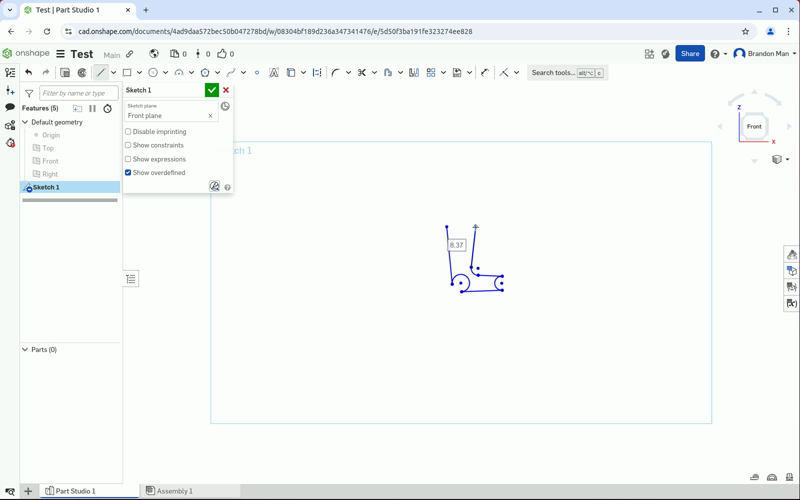
key(a)
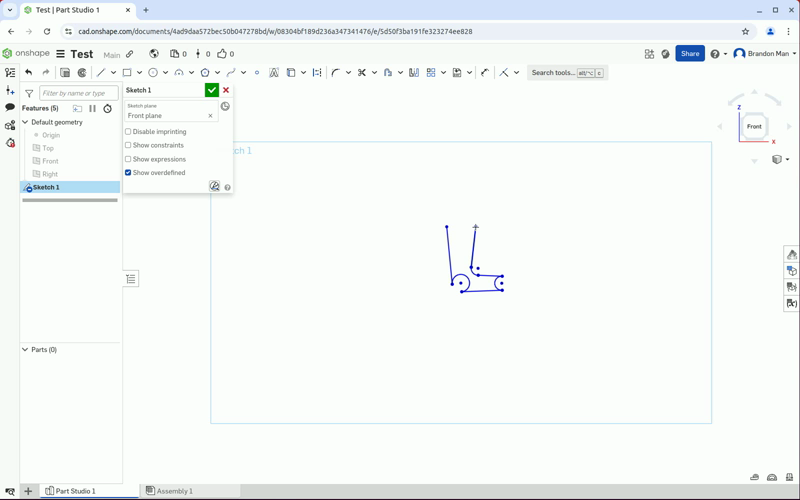
mouse_move(475, 226)
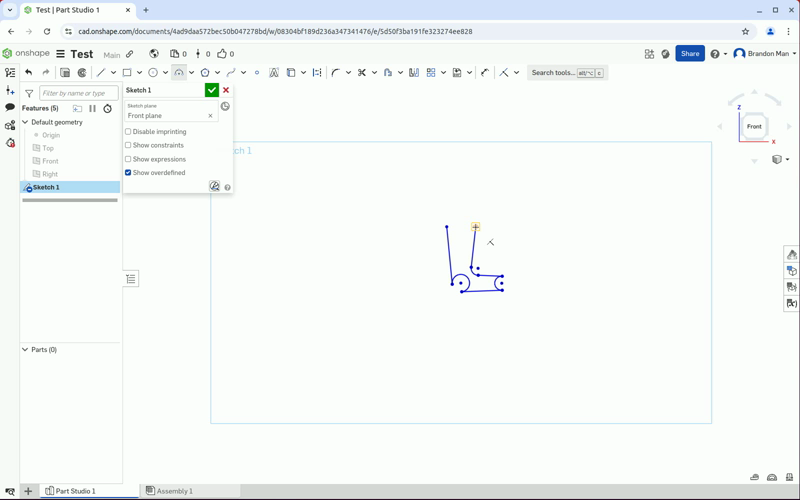
click(475, 226)
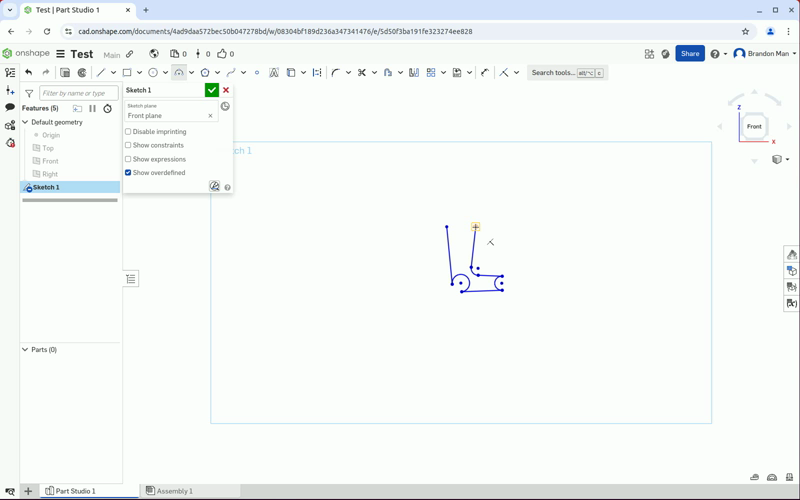
mouse_move(446, 226)
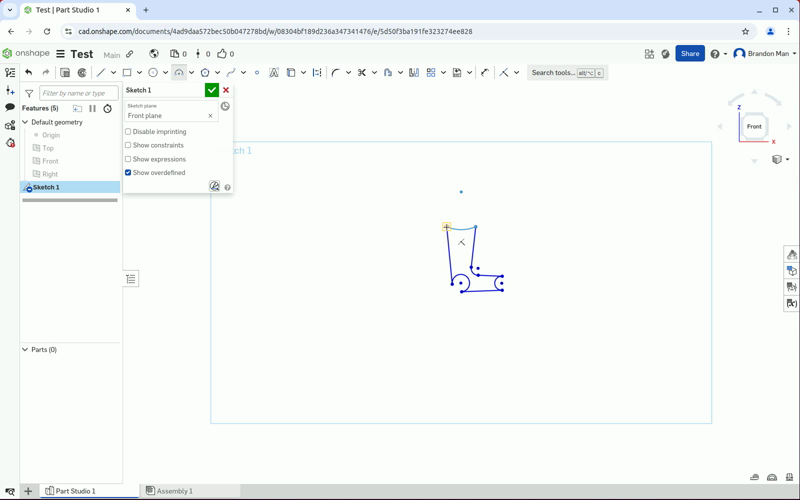
click(446, 226)
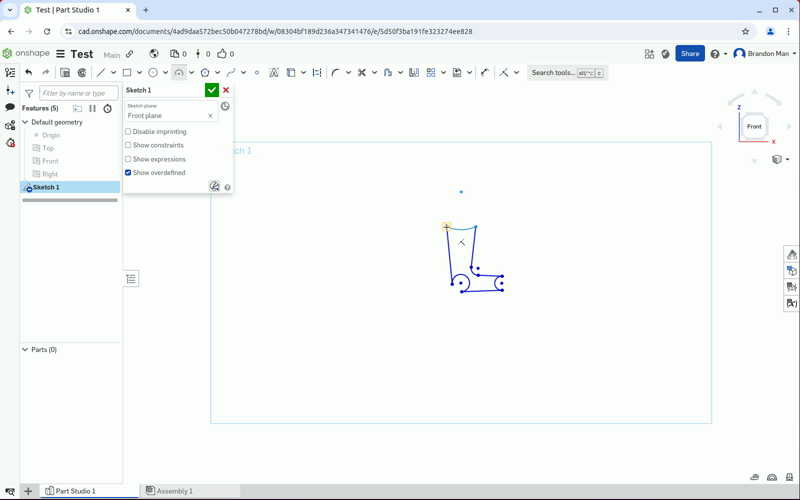
key_down(shift)
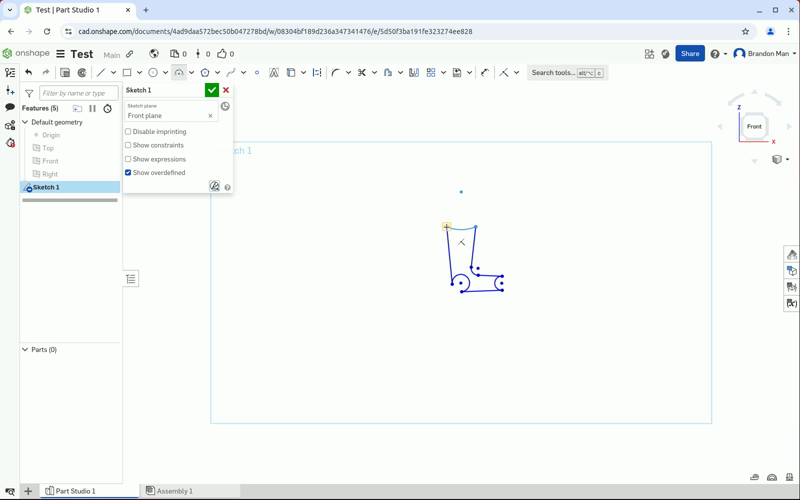
mouse_move(461, 239)
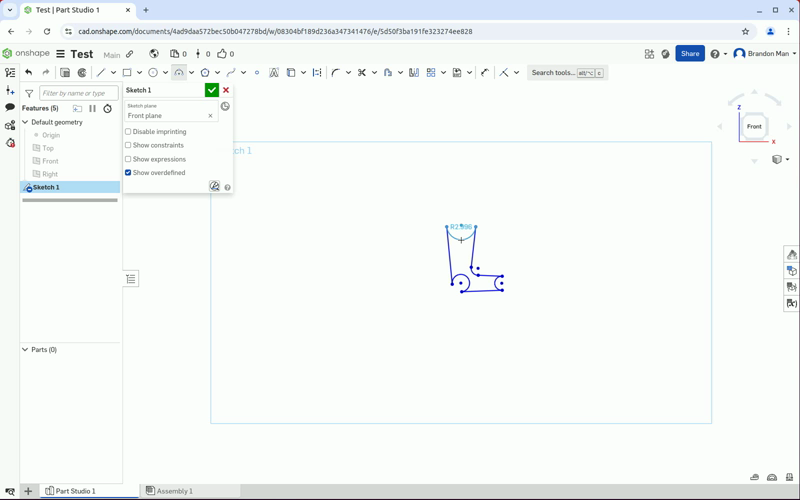
click(461, 239)
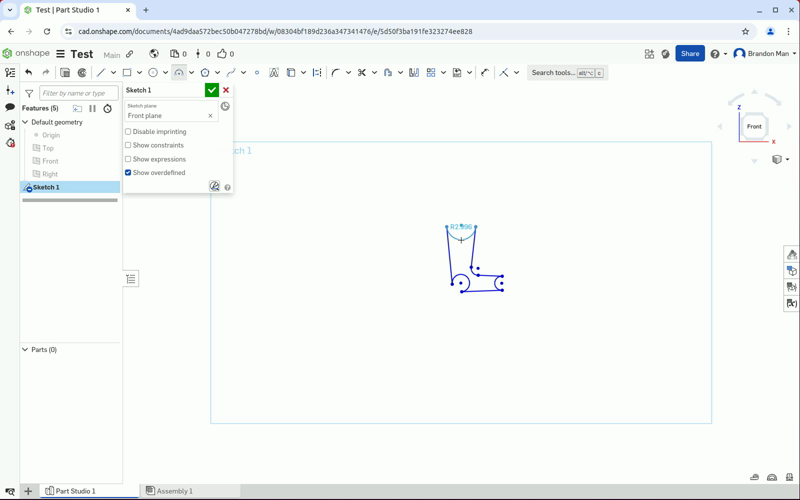
key_up(shift)
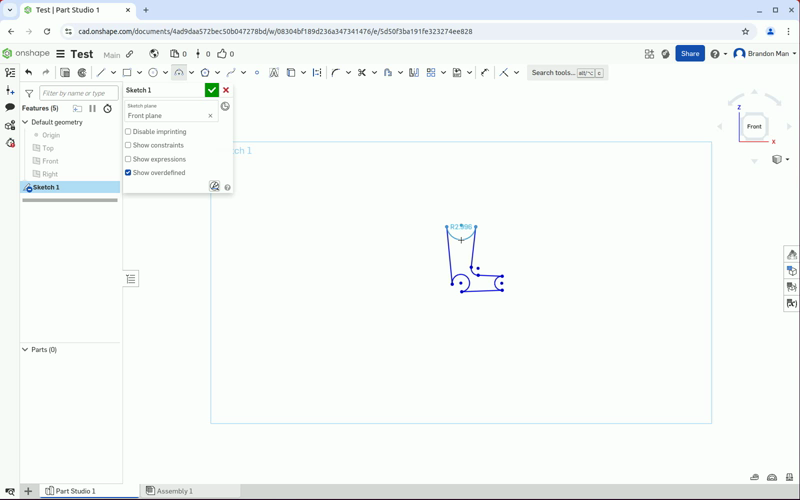
key(esc)
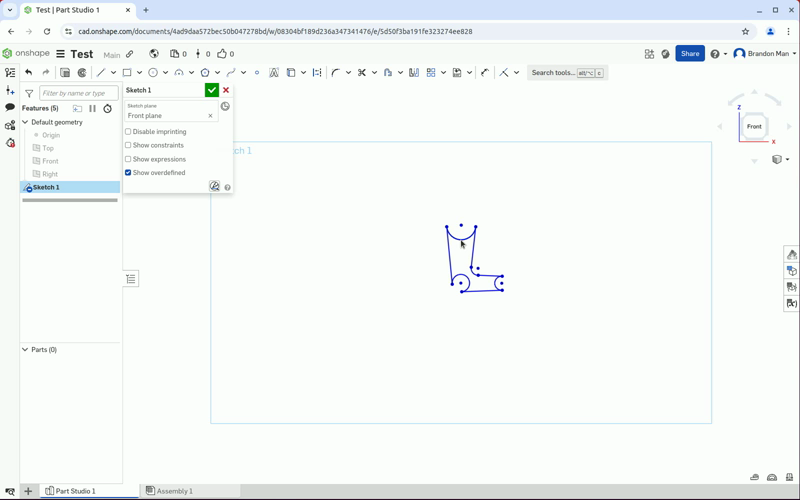
mouse_move(463, 243)
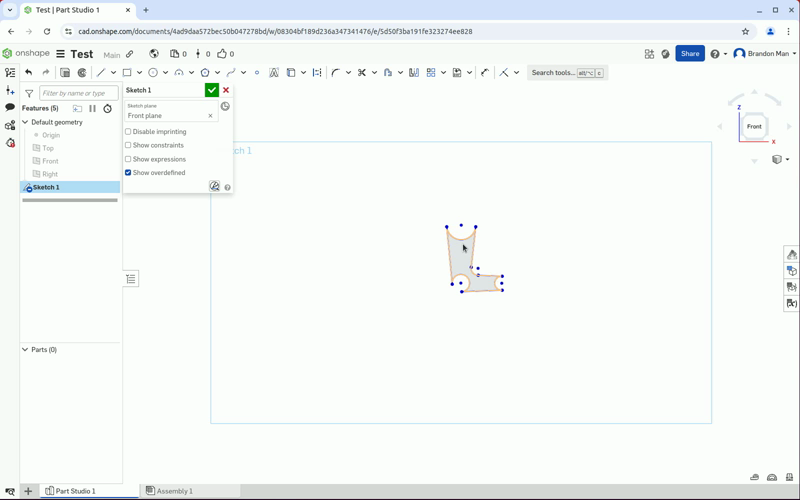
scroll(6)
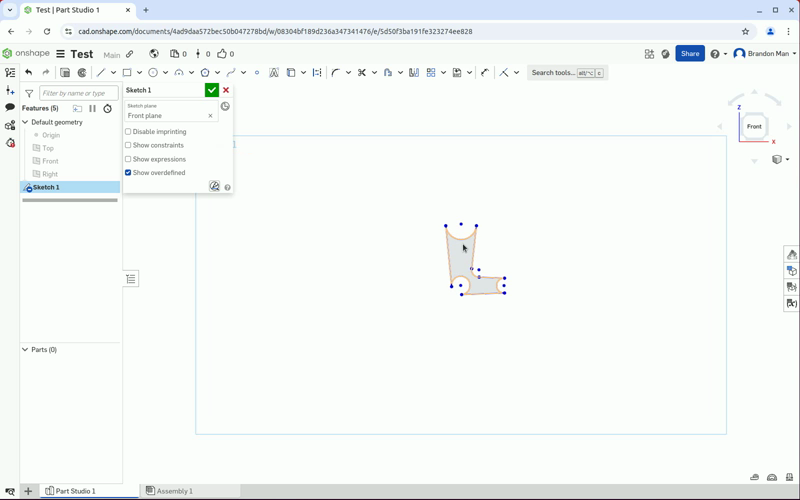
scroll(6)
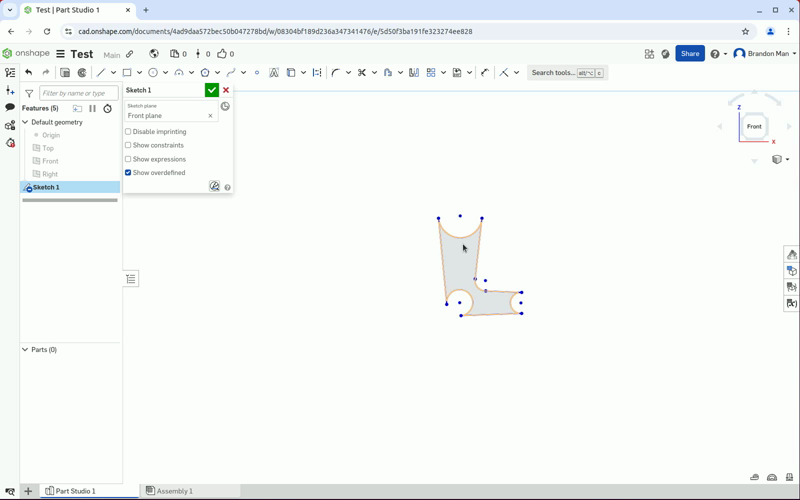
scroll(6)
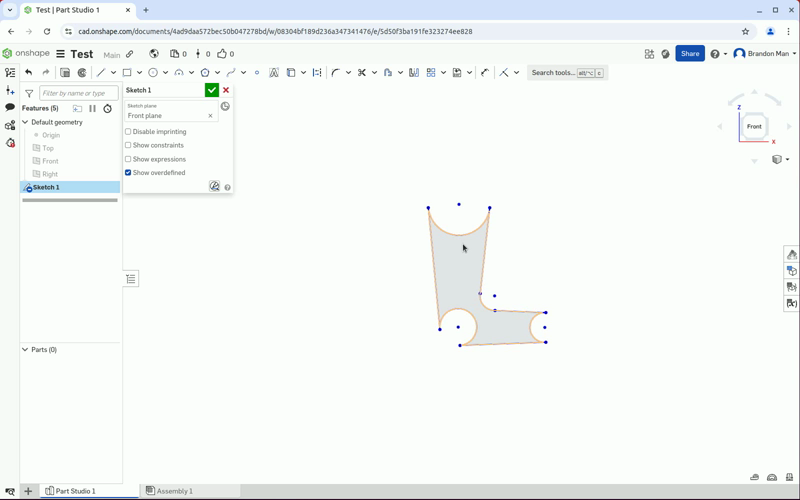
scroll(6)
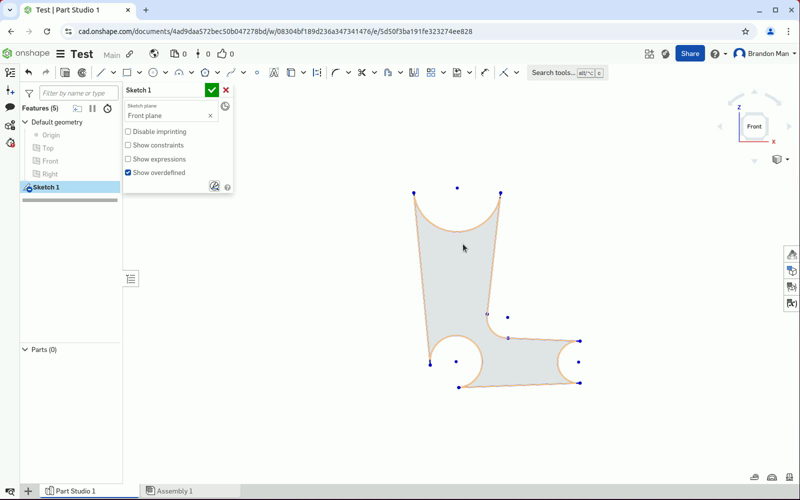
scroll(6)
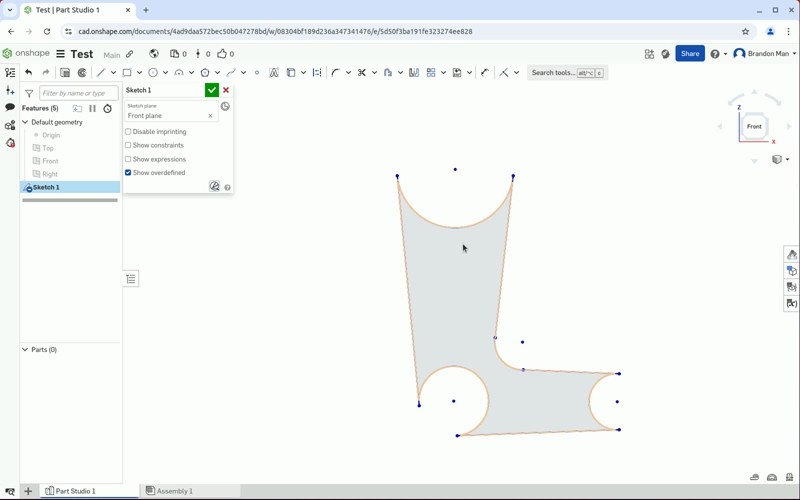
scroll(6)
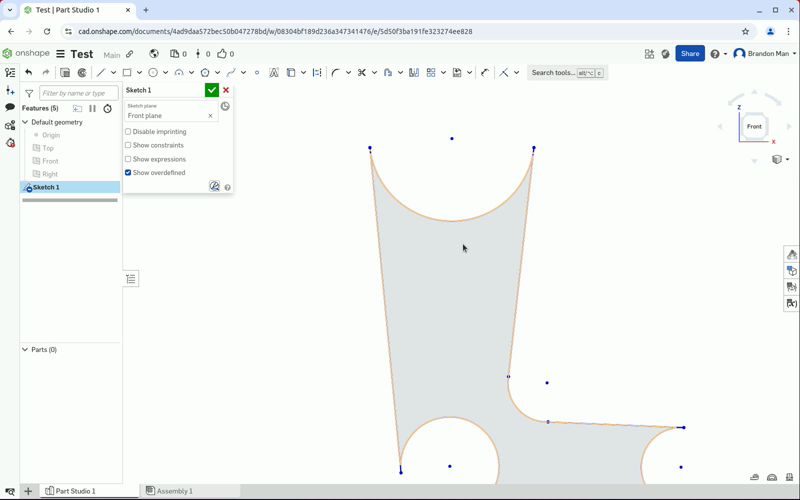
scroll(6)
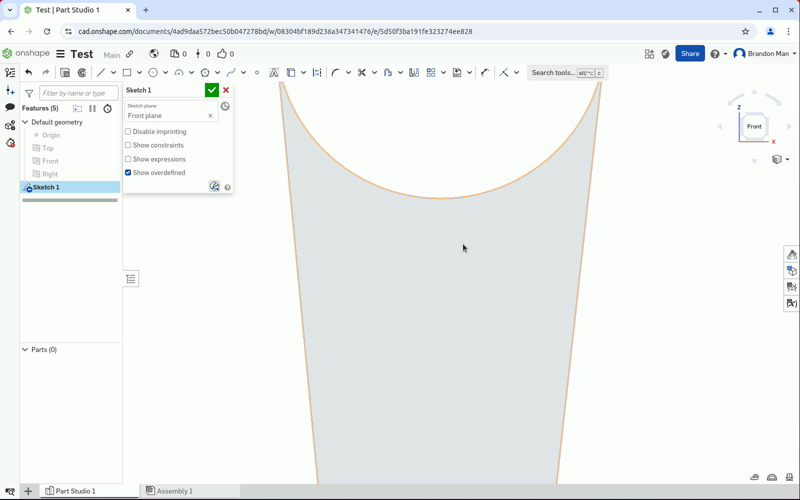
click(463, 243)
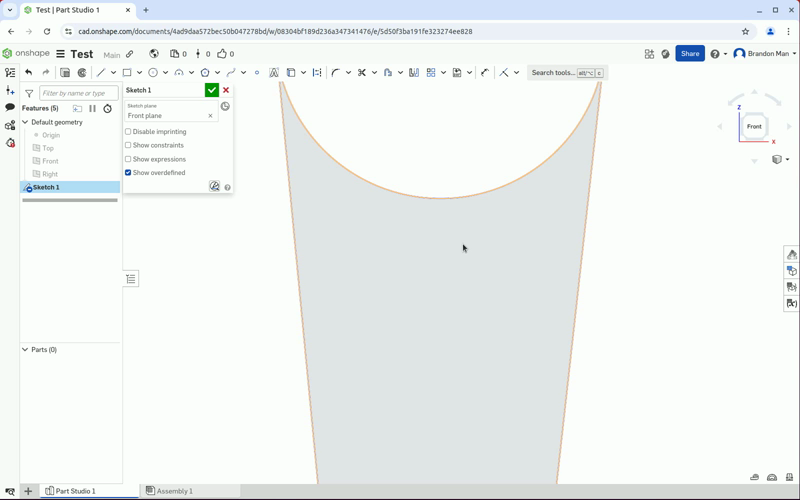
scroll(-6)
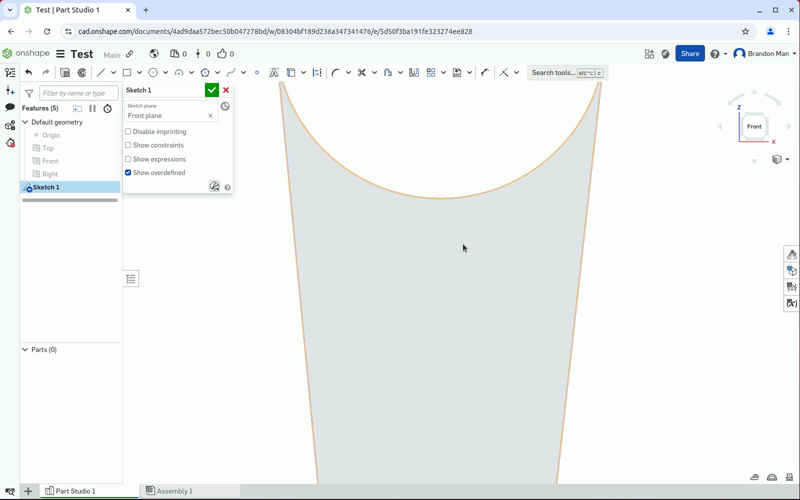
scroll(-6)
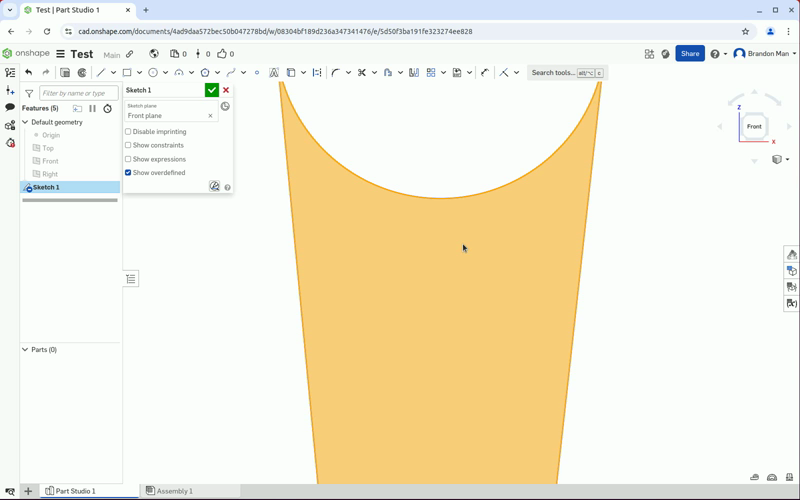
scroll(-6)
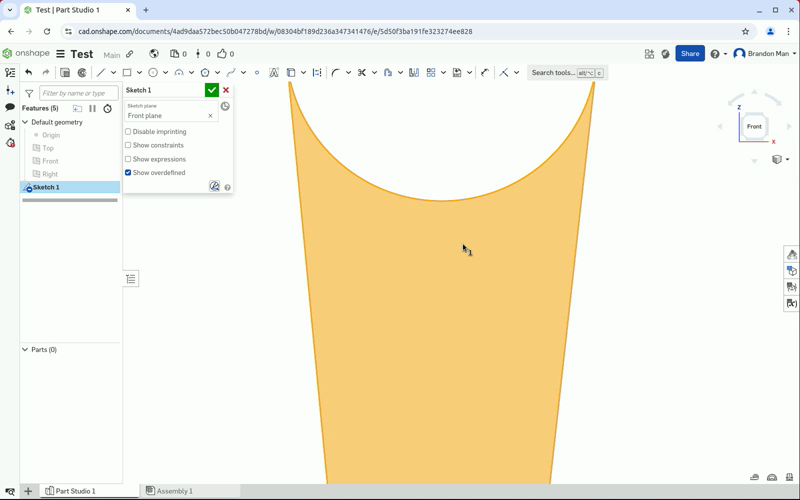
scroll(-6)
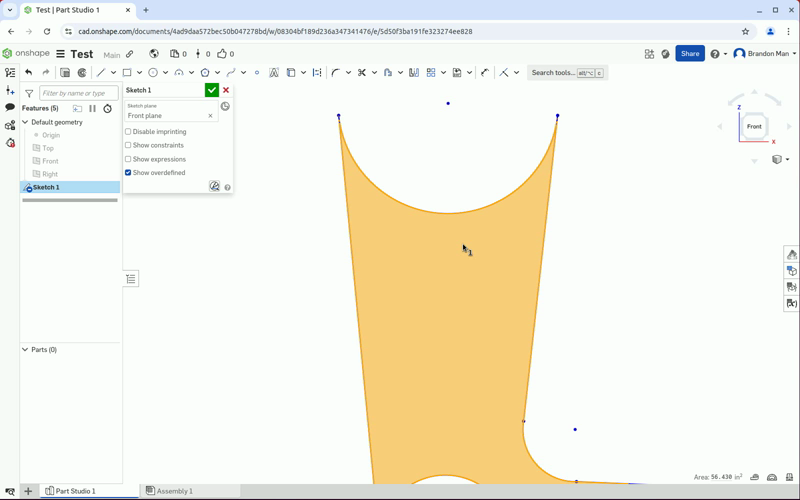
scroll(-6)
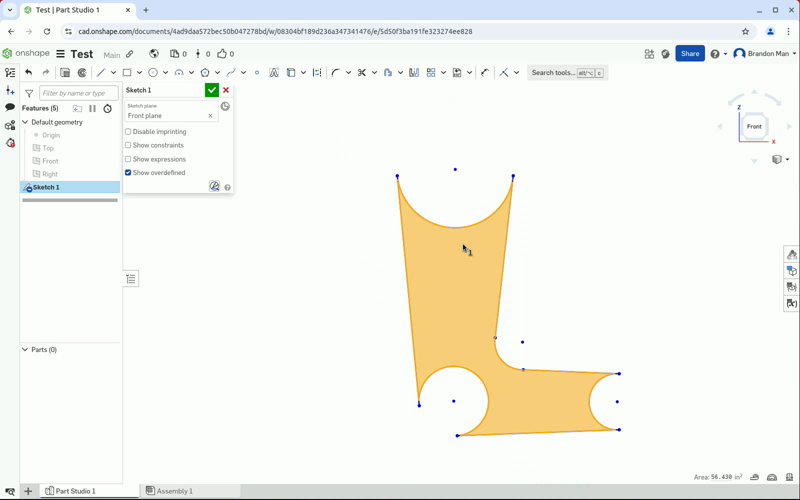
scroll(-6)
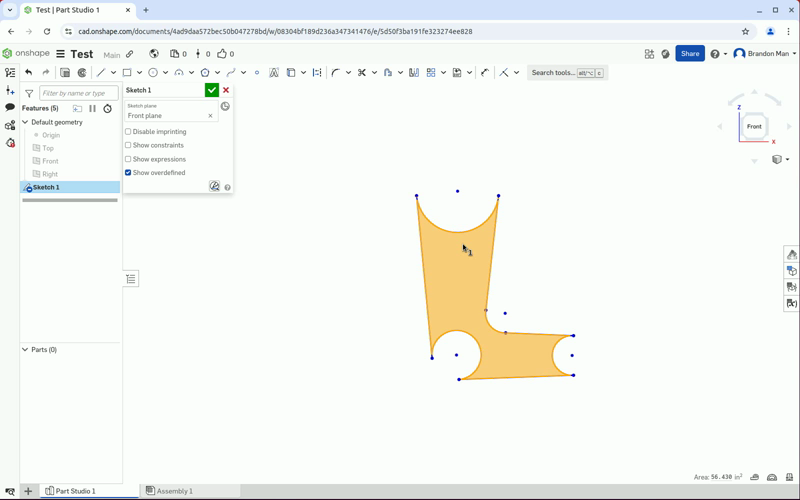
scroll(-6)
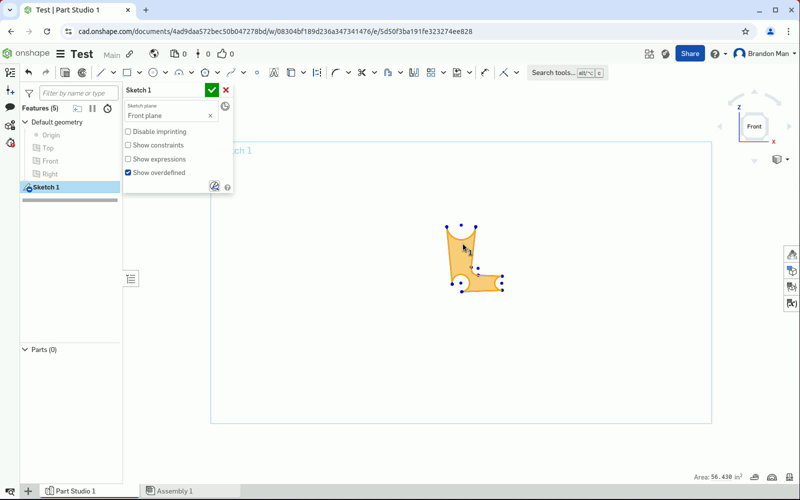
mouse_move(73, 352)
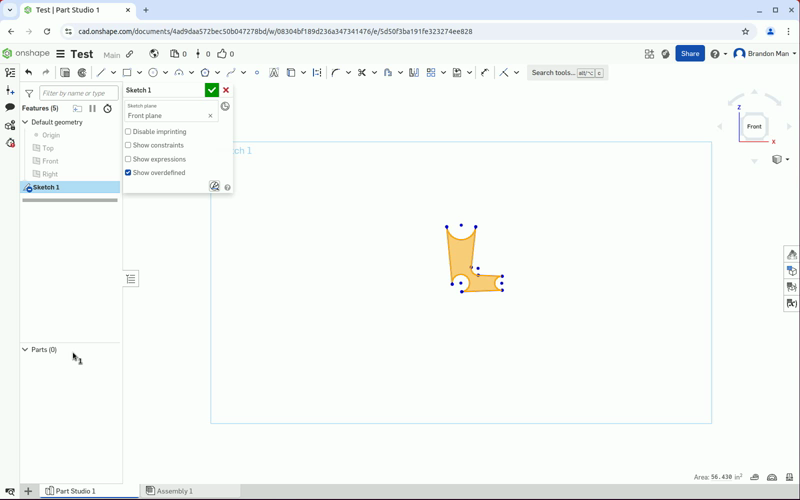
key(shift+y)
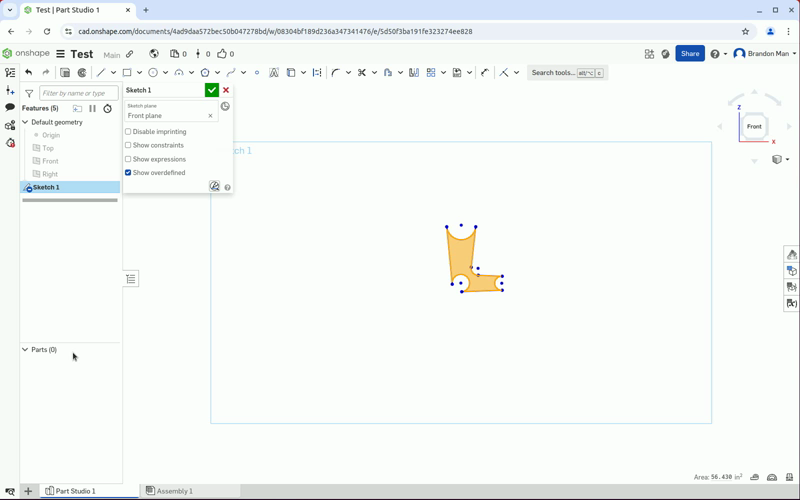
key(shift+e)
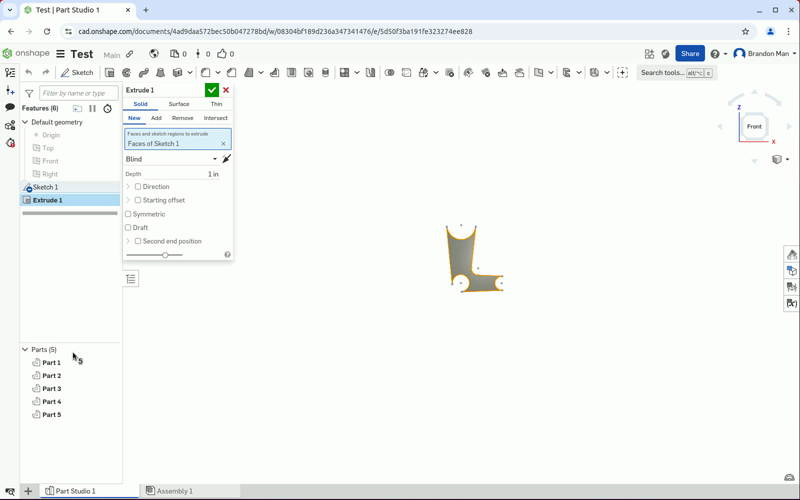
mouse_move(143, 106)
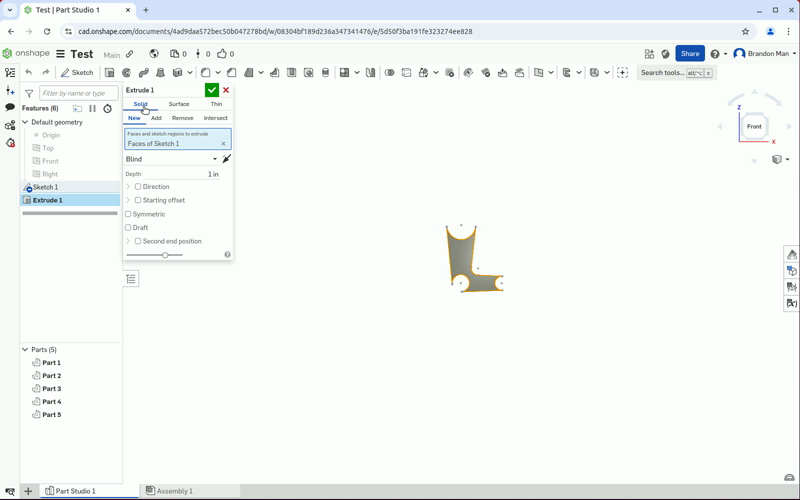
click(143, 106)
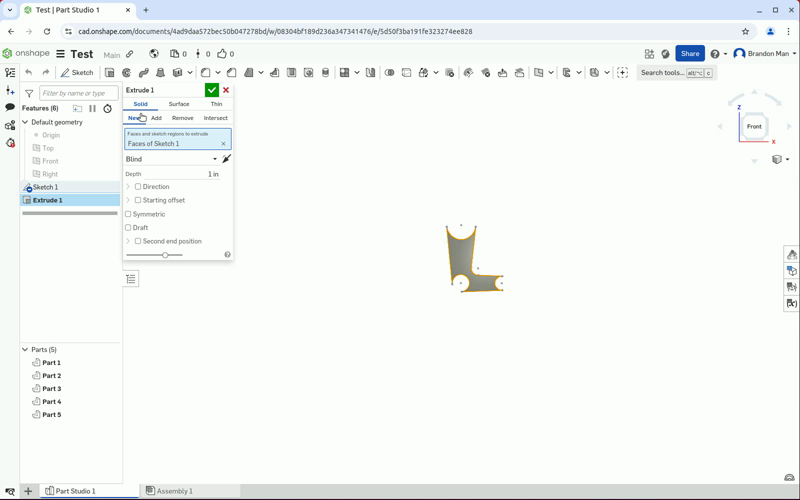
mouse_move(137, 120)
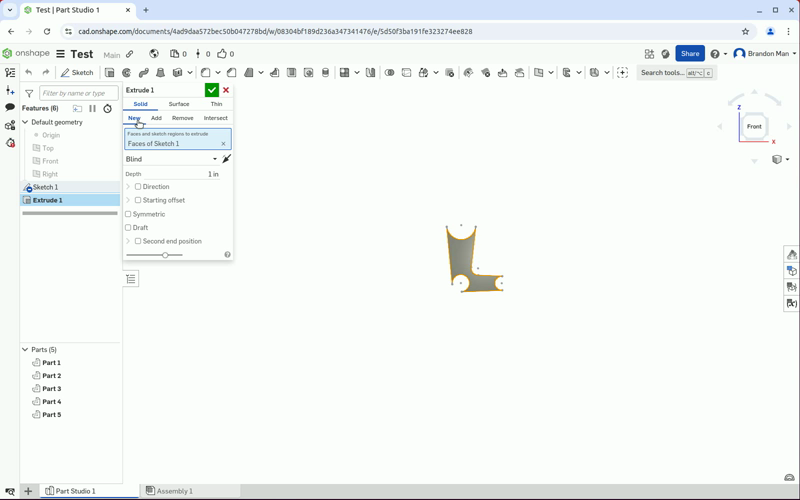
click(137, 120)
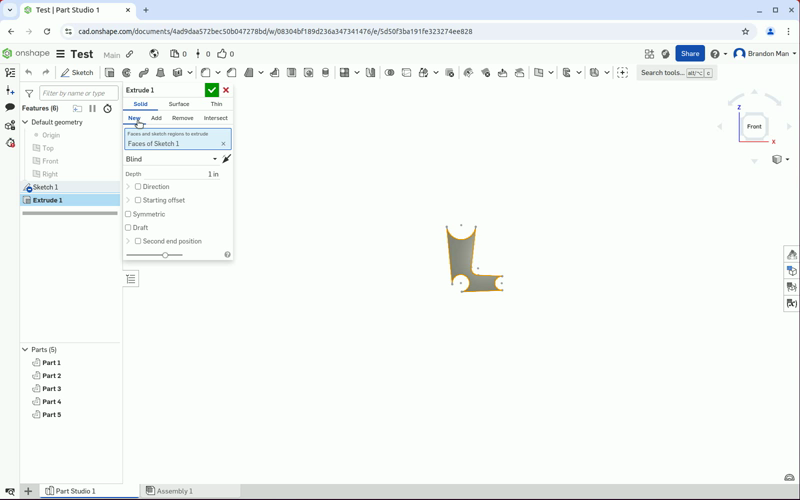
key(tab, 4)
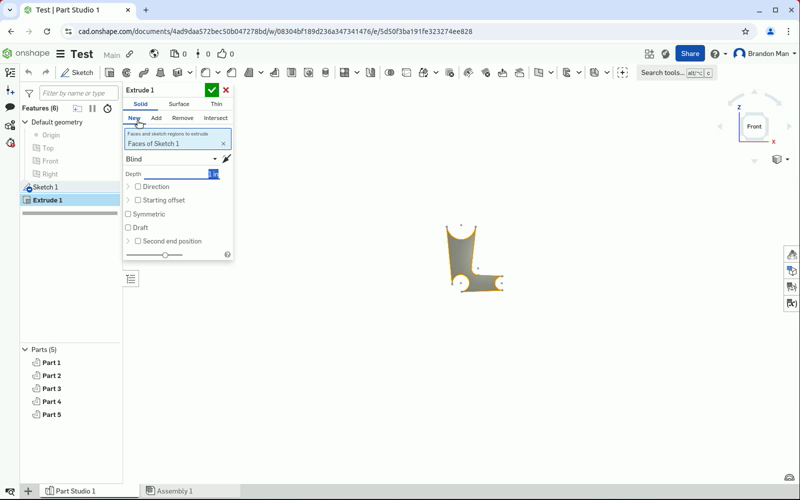
text(0.481)
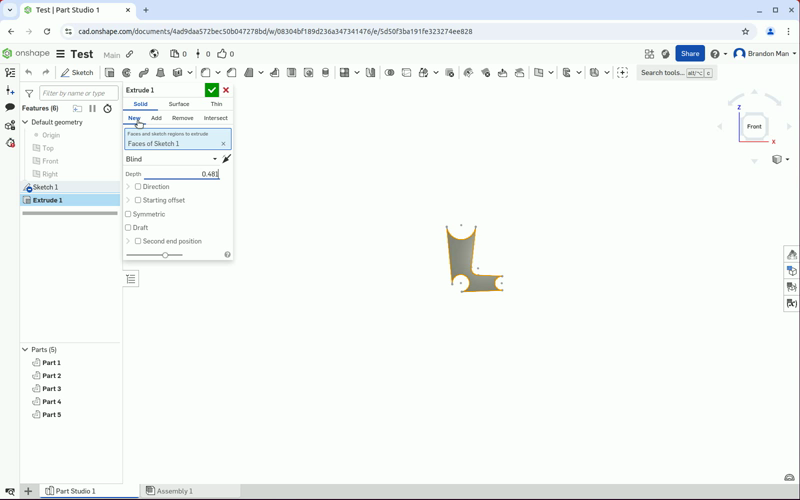
key(enter)
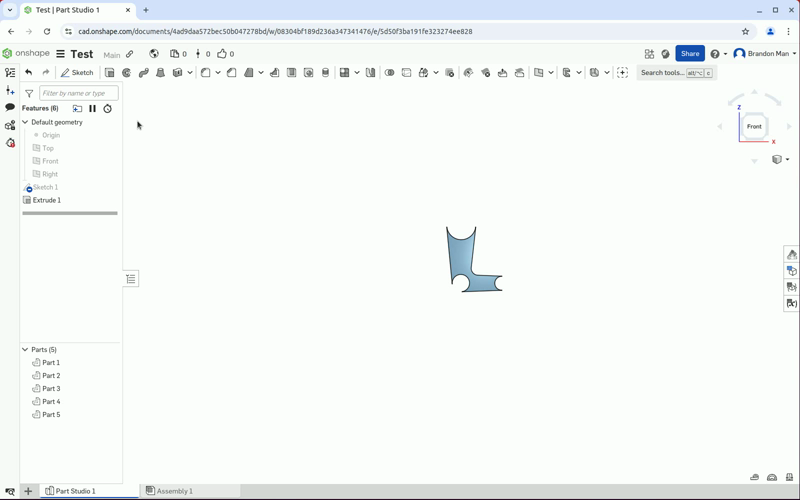
key(shift+h)
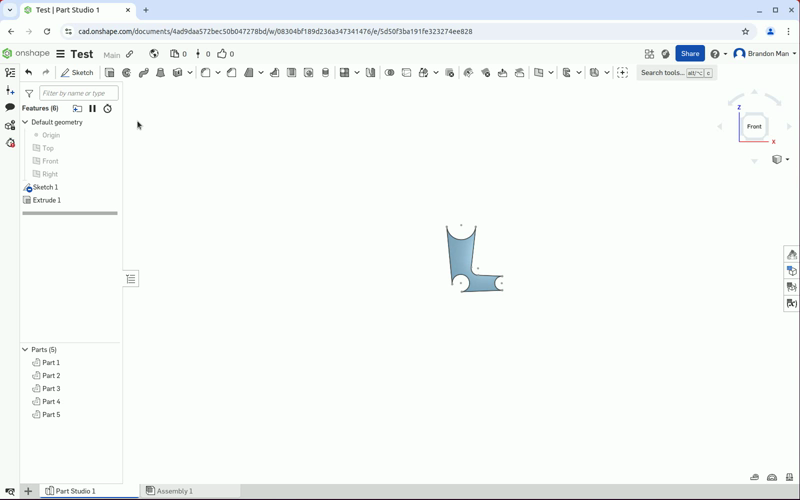
key(shift+h)
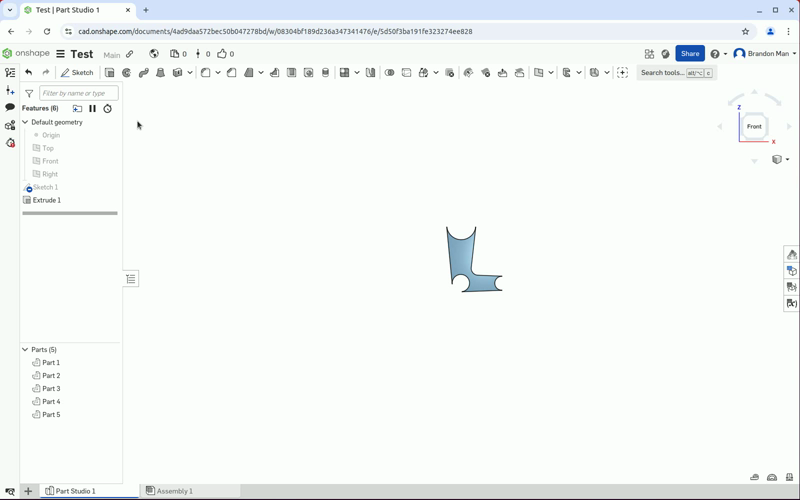
mouse_move(73, 189)
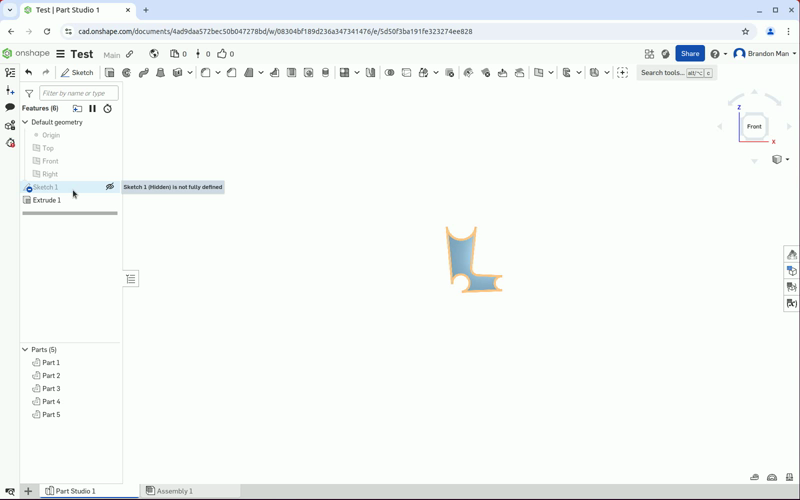
click(73, 189)
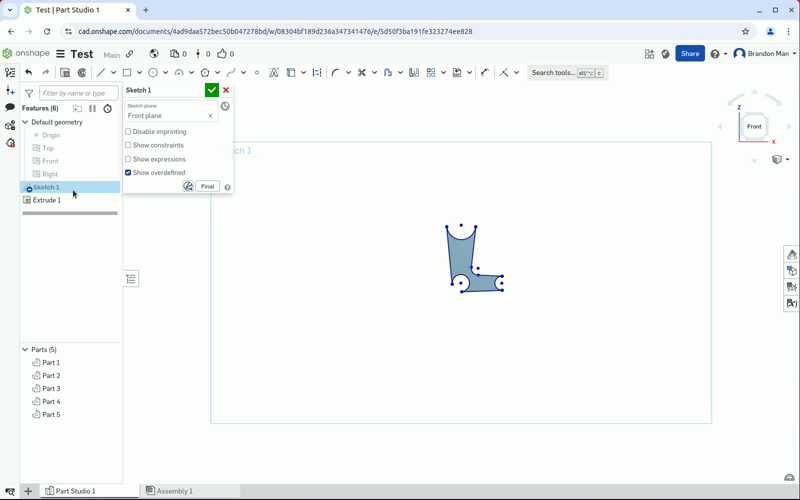
mouse_move(229, 92)
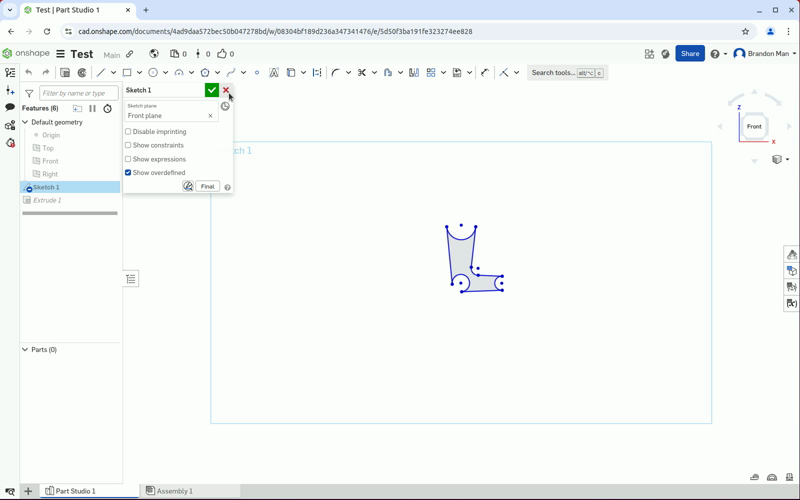
click(229, 92)
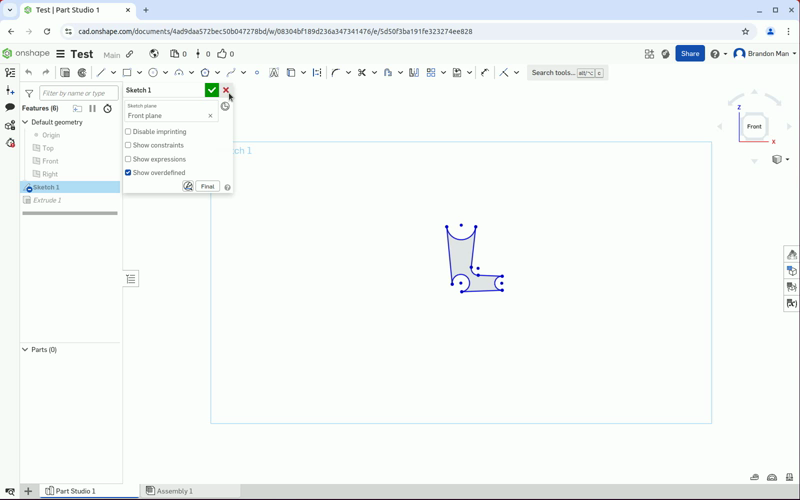
key(shift+s)
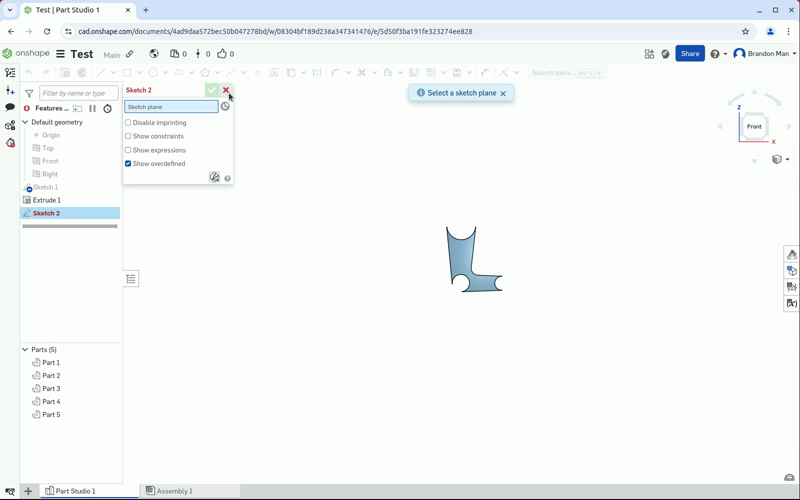
mouse_move(73, 163)
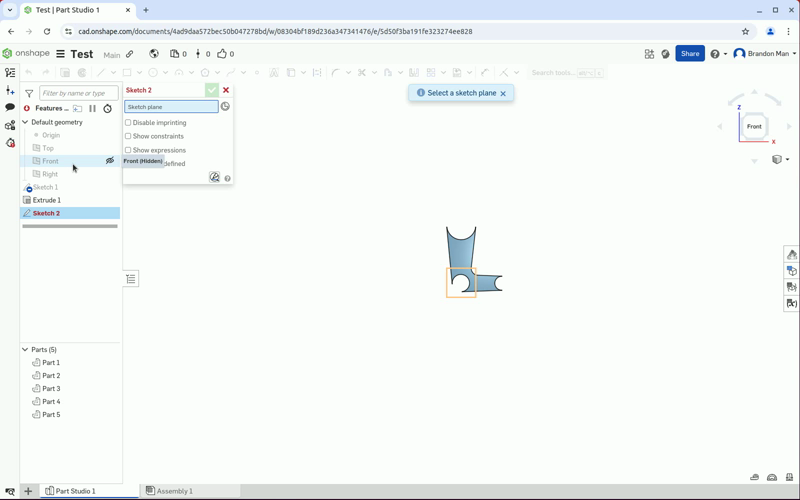
click(73, 163)
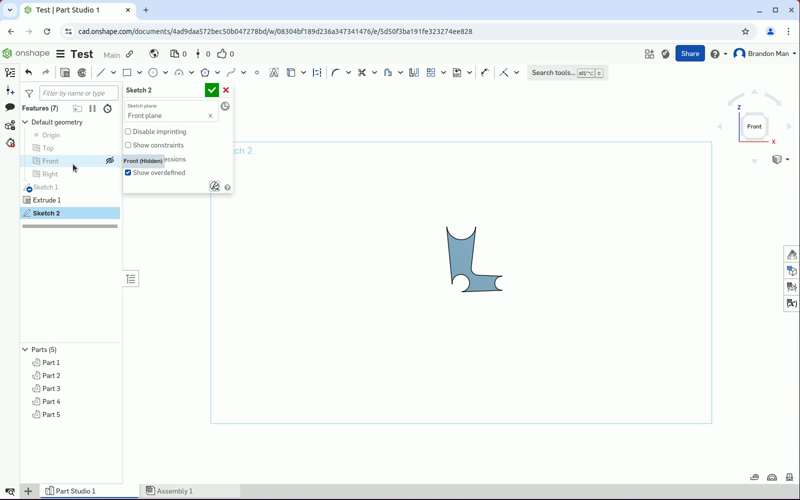
mouse_move(73, 352)
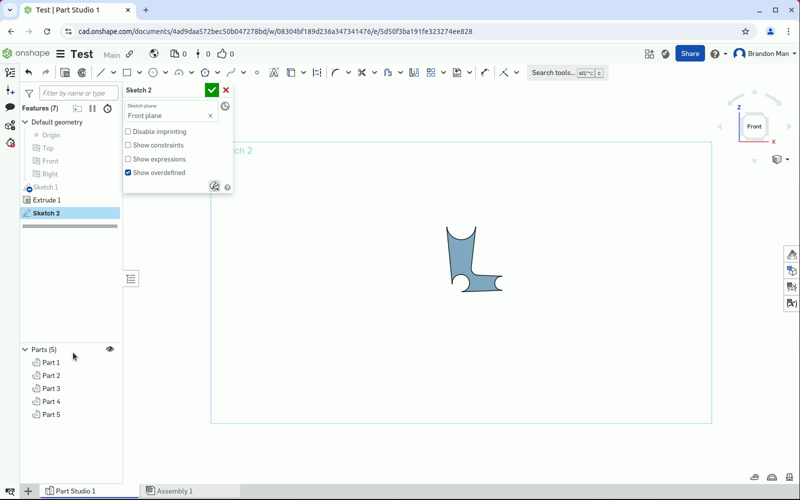
key(y)
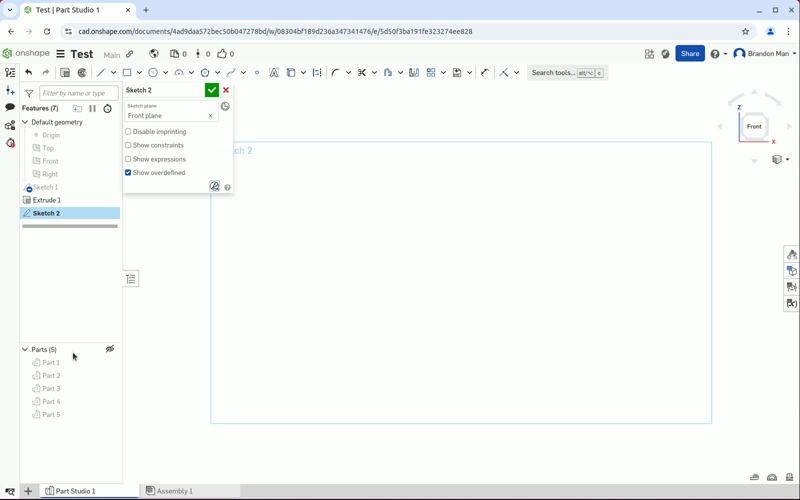
key(a)
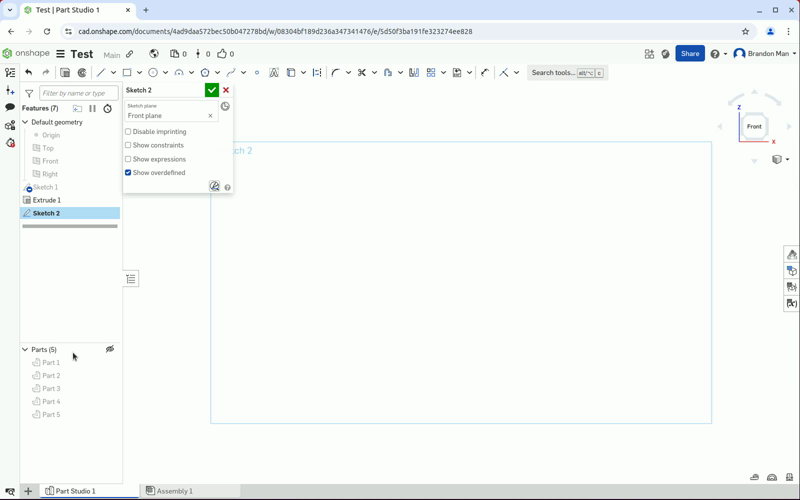
key_down(shift)
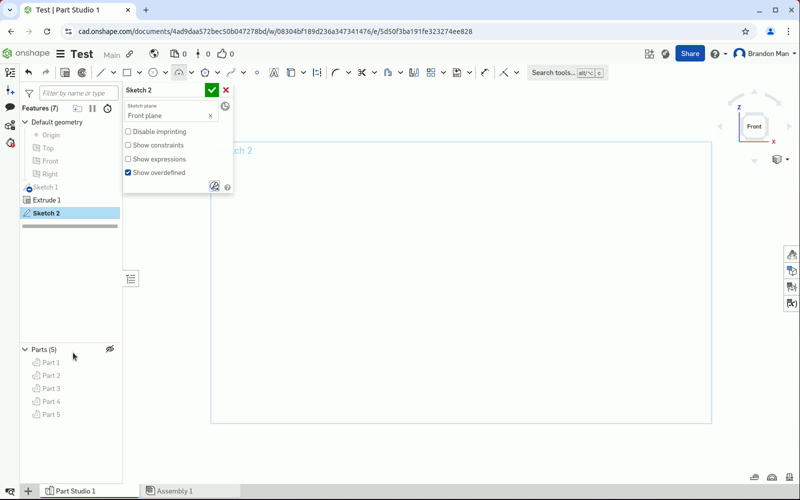
mouse_move(446, 223)
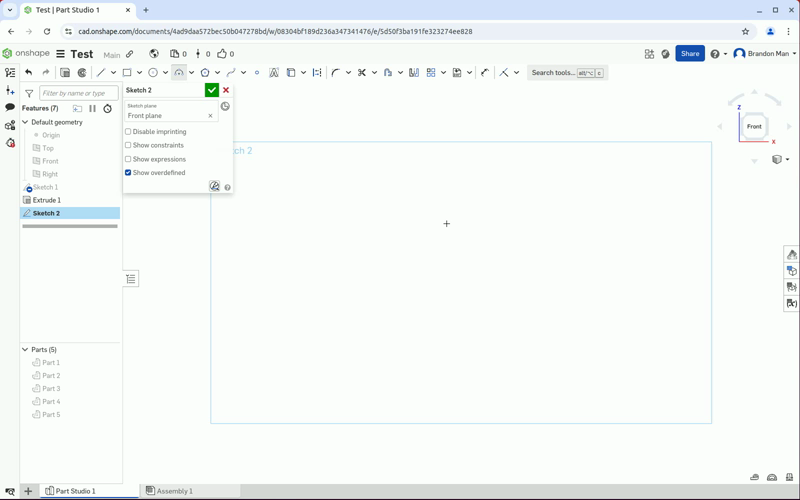
click(446, 223)
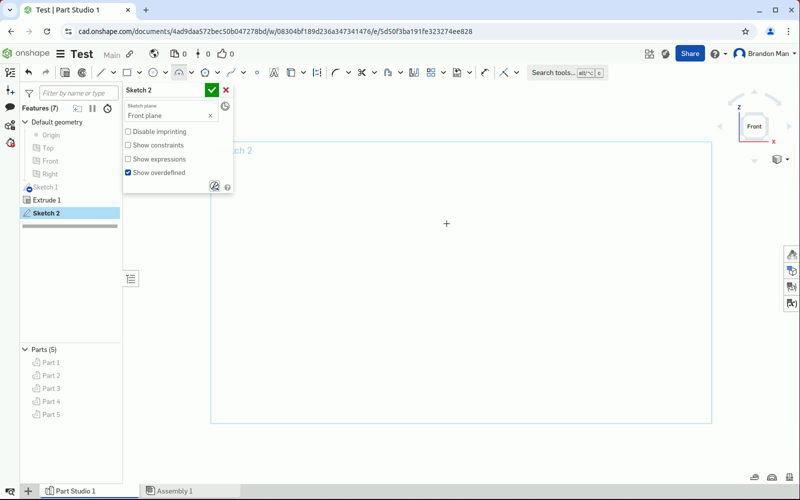
key_up(shift)
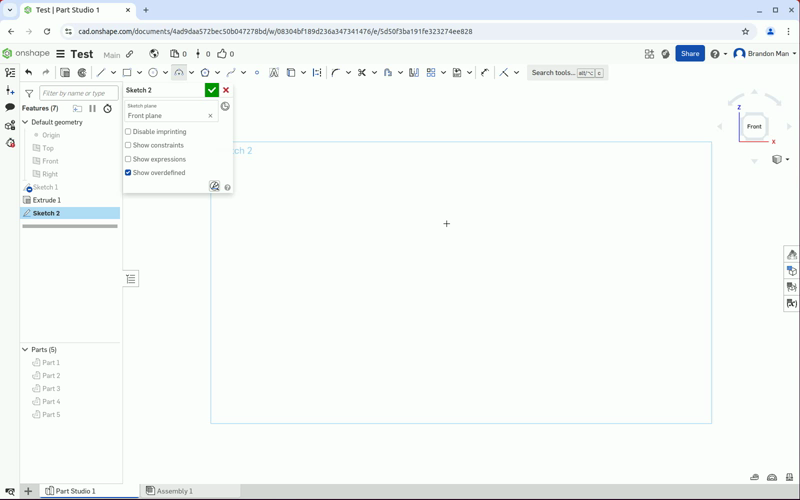
key_down(shift)
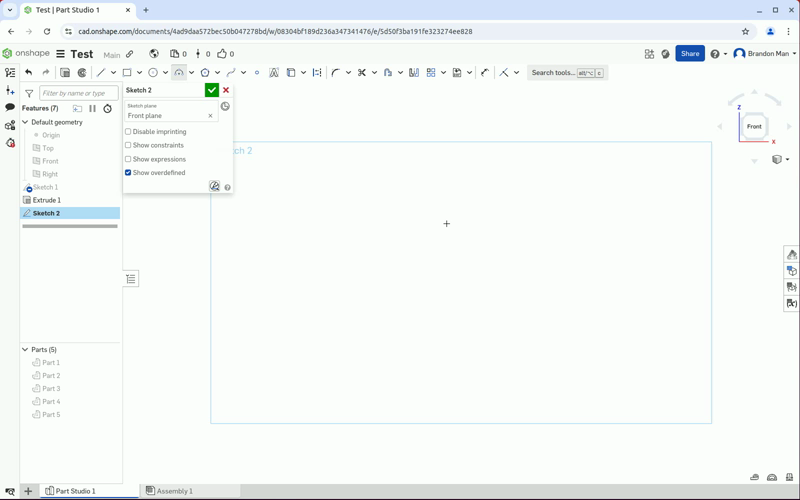
mouse_move(476, 226)
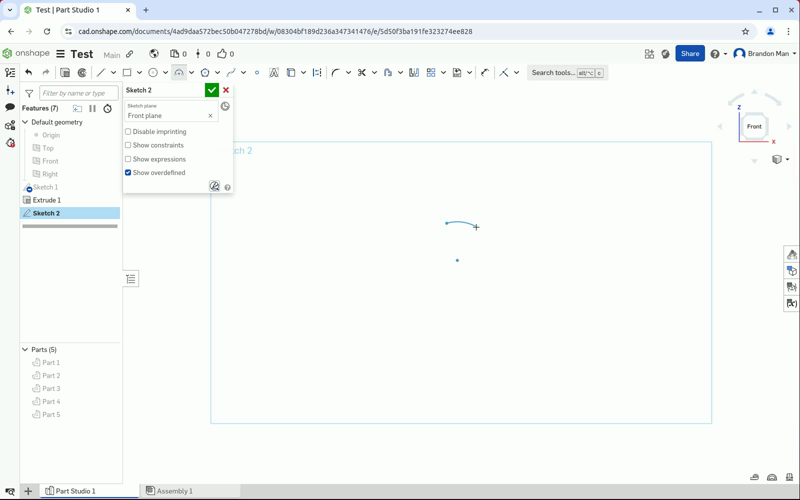
click(476, 226)
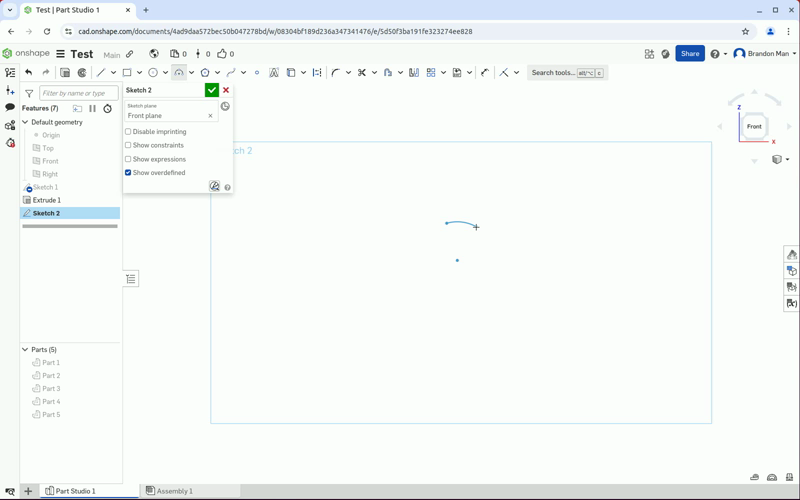
mouse_move(462, 210)
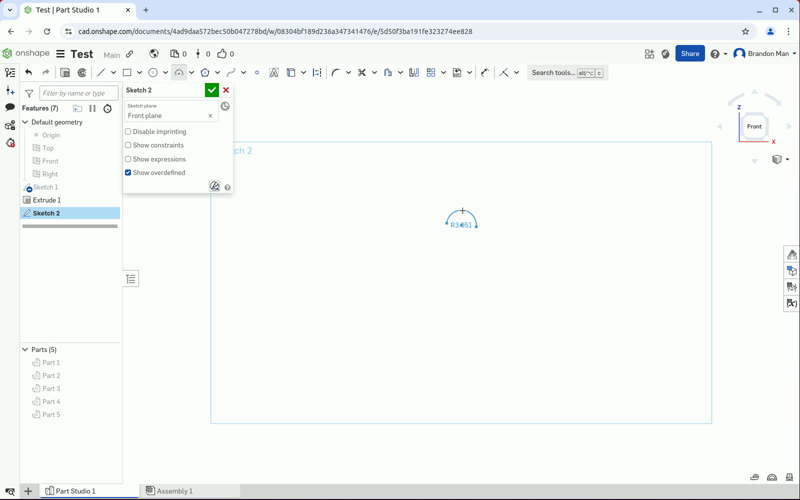
click(462, 210)
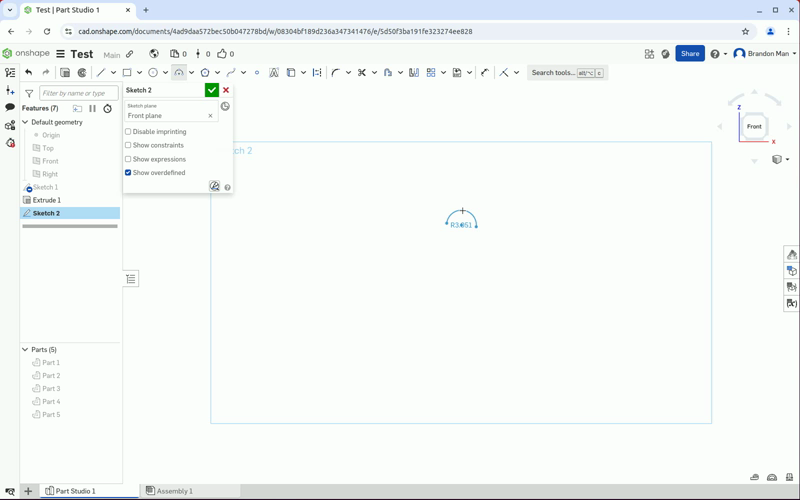
key_up(shift)
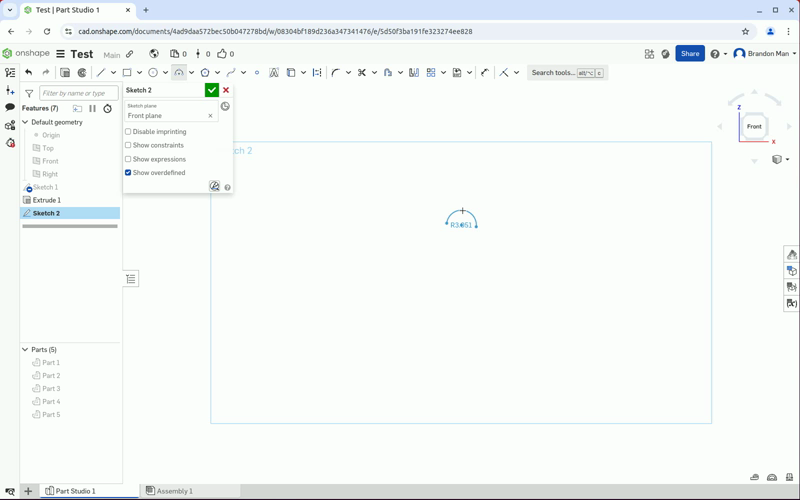
key(esc)
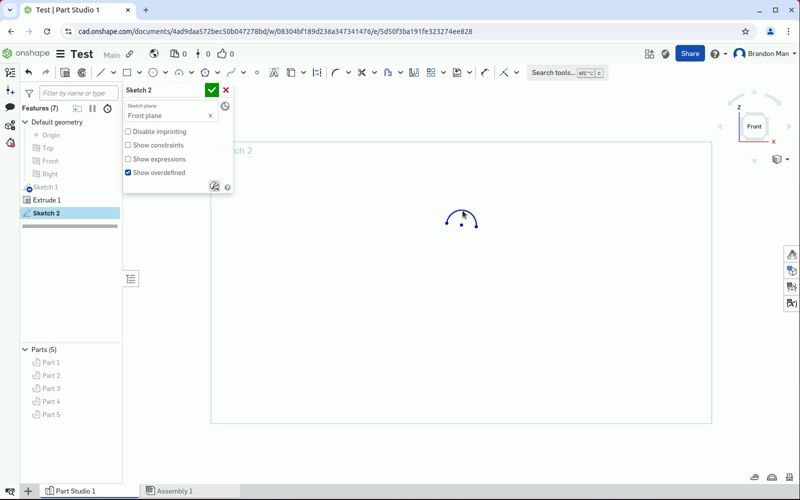
key(l)
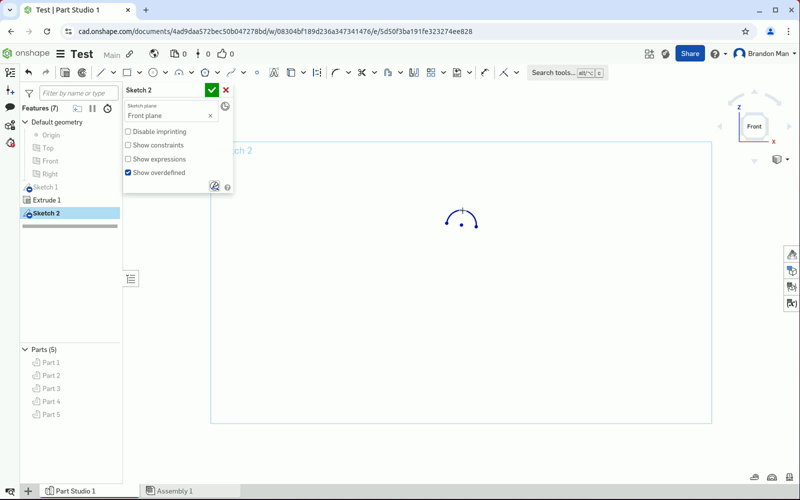
mouse_move(476, 226)
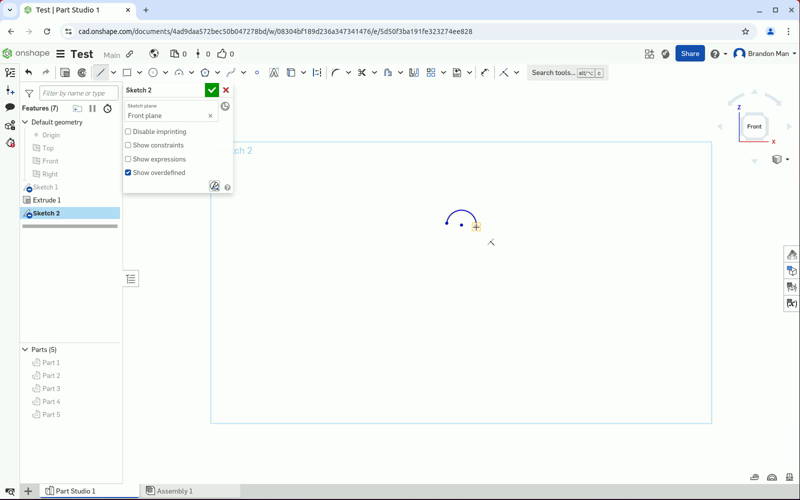
click(476, 226)
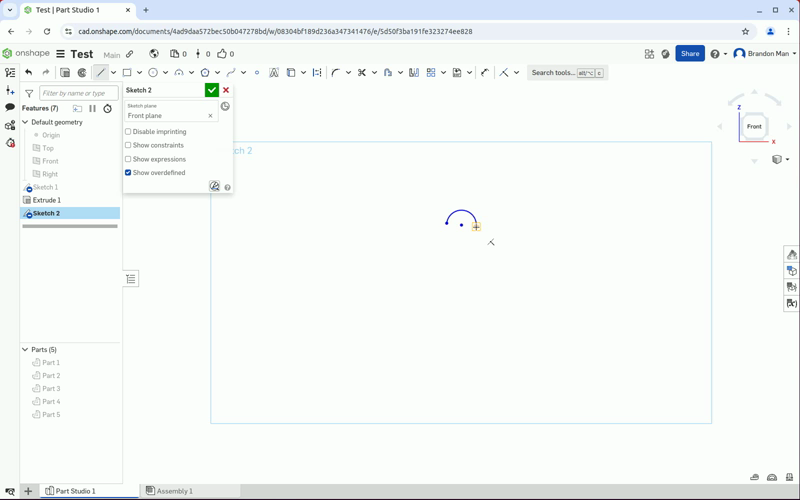
key_down(shift)
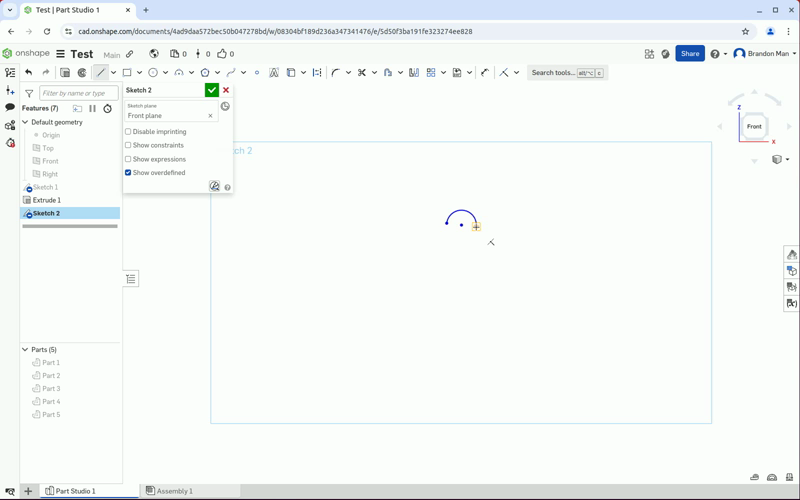
mouse_move(506, 226)
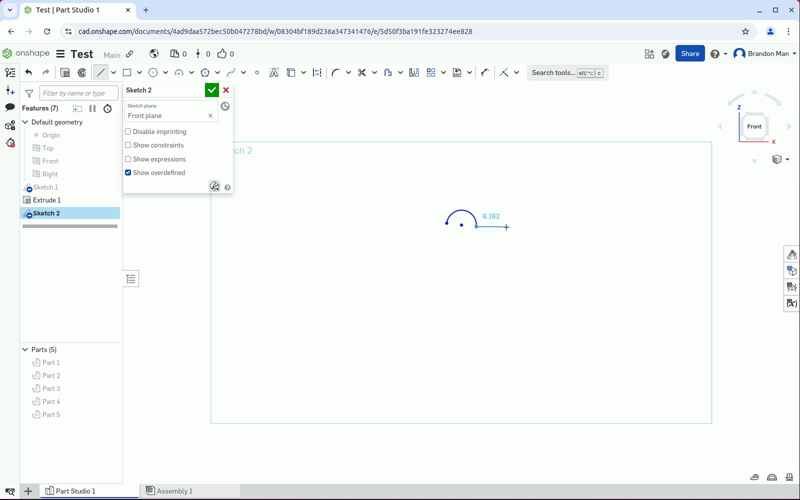
mouse_move(476, 224)
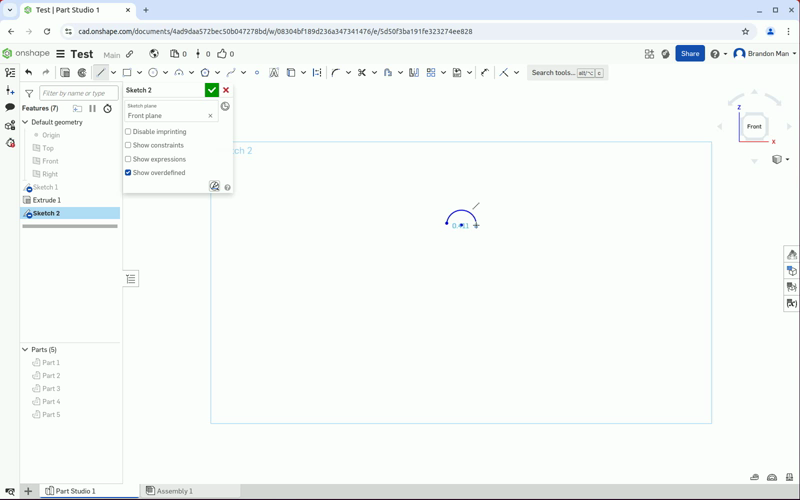
scroll(6)
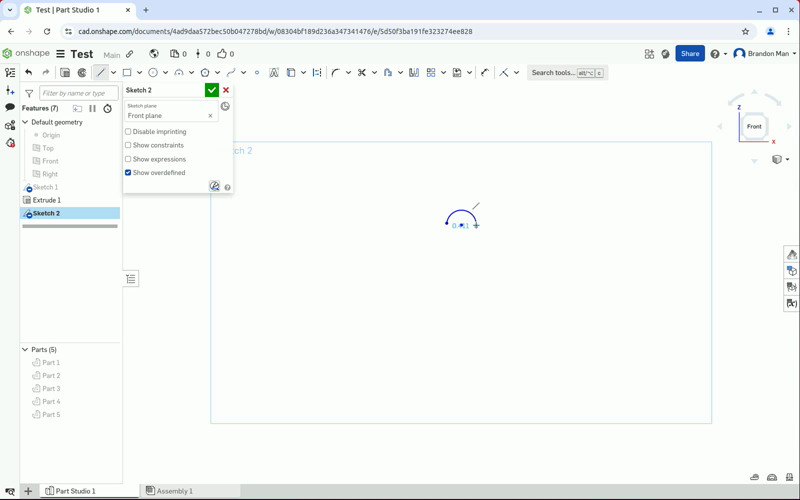
scroll(6)
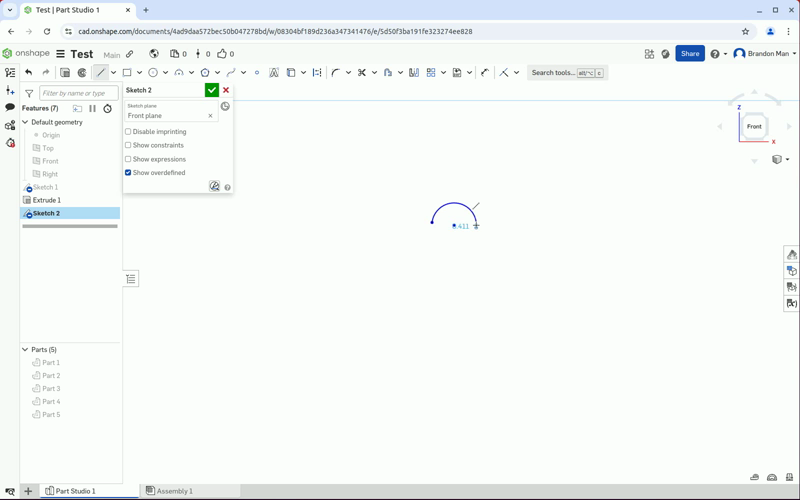
scroll(6)
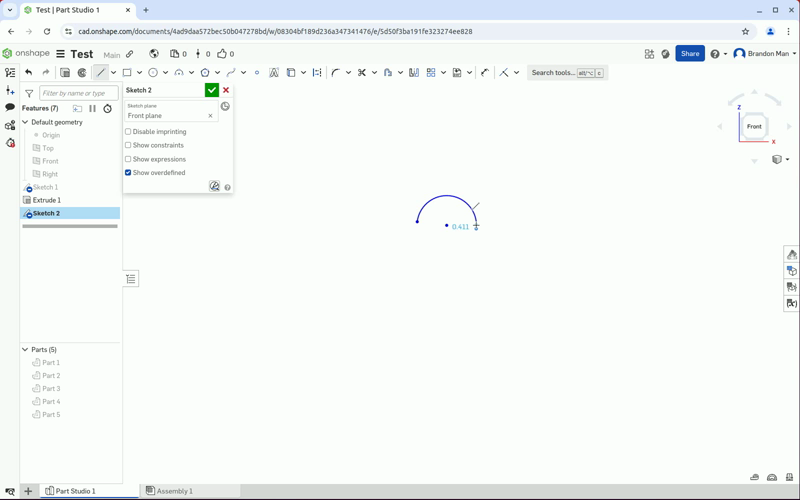
scroll(6)
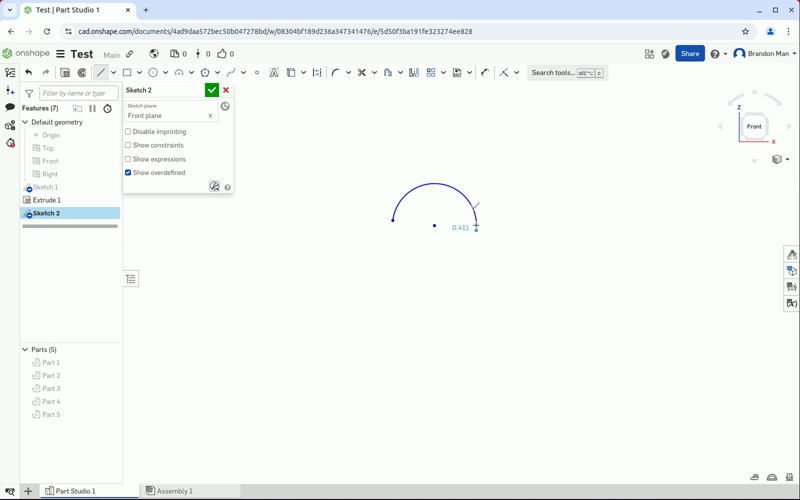
scroll(6)
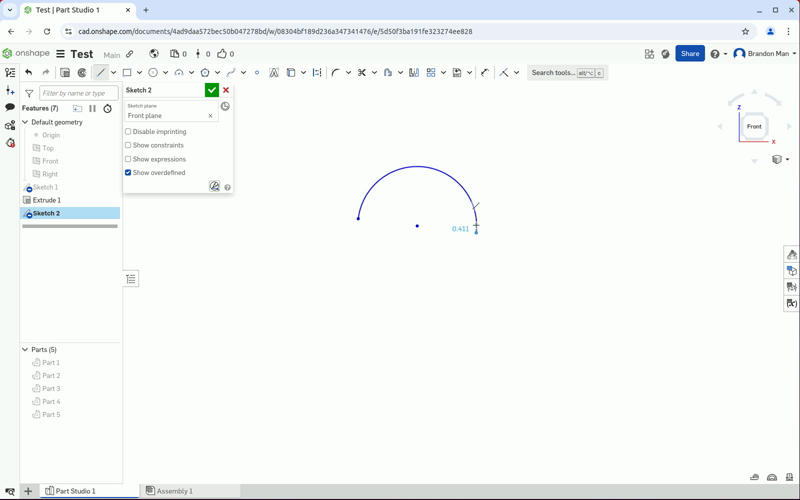
scroll(6)
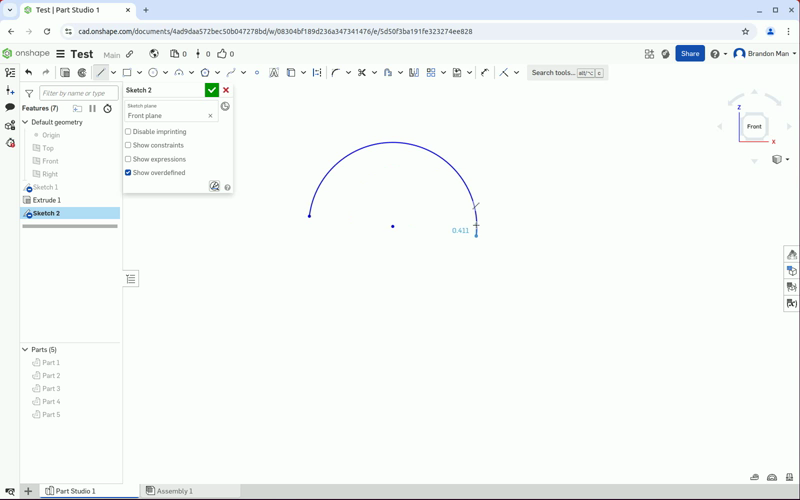
scroll(6)
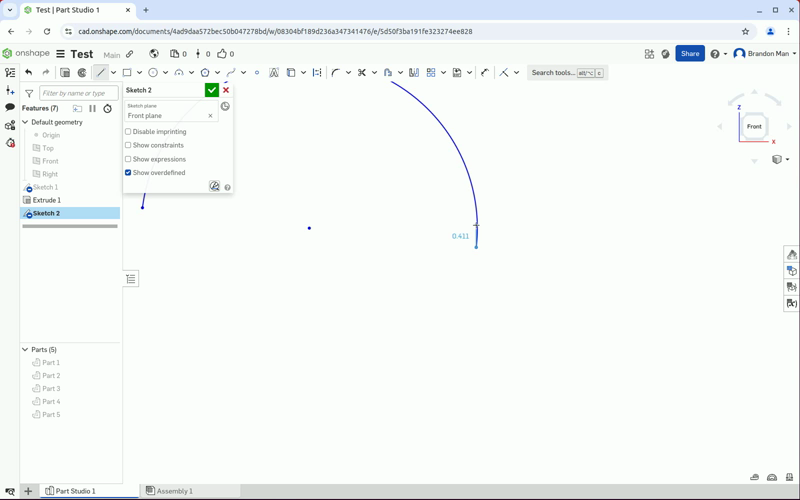
click(476, 224)
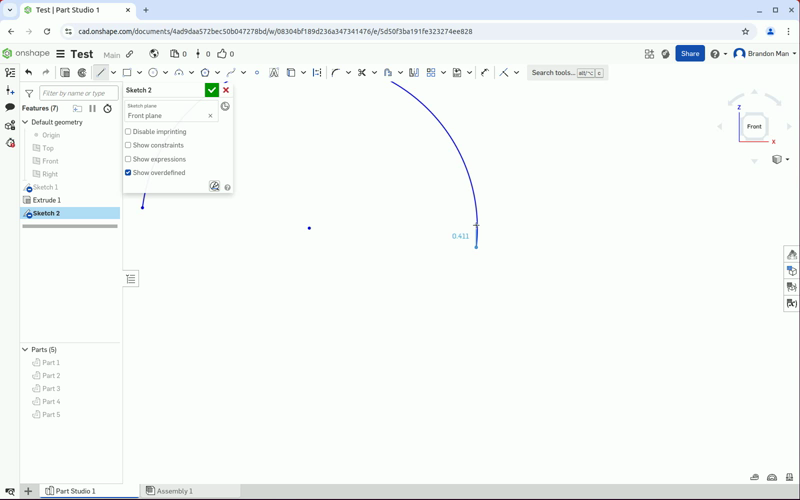
scroll(-6)
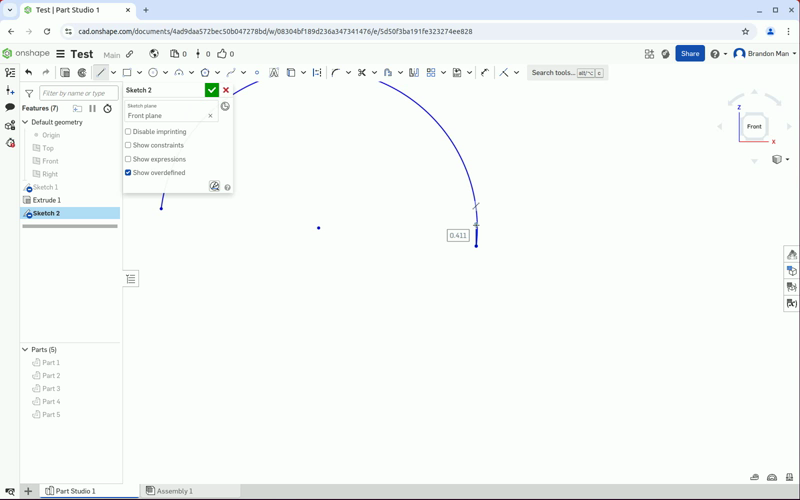
scroll(-6)
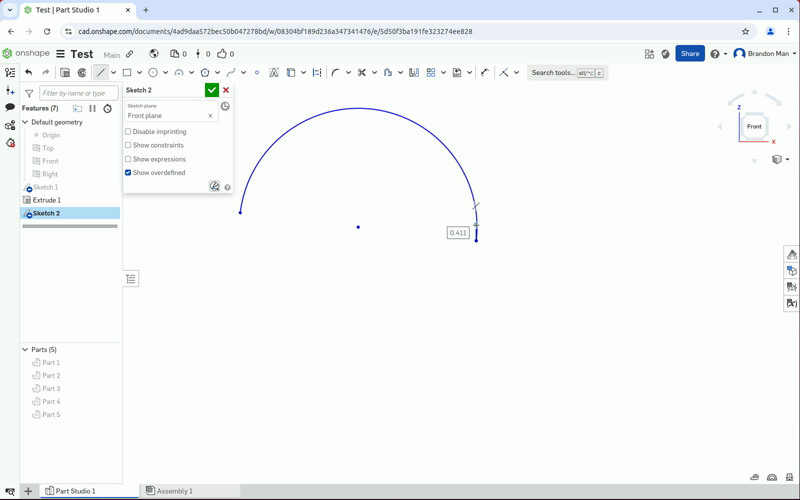
scroll(-6)
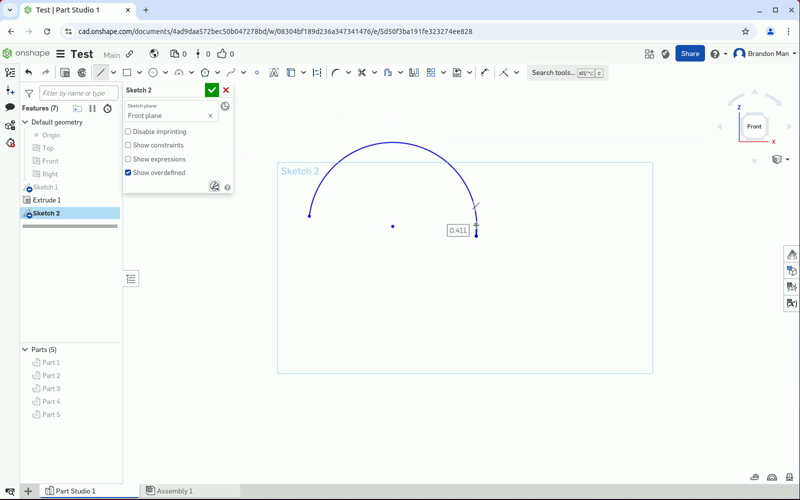
scroll(-6)
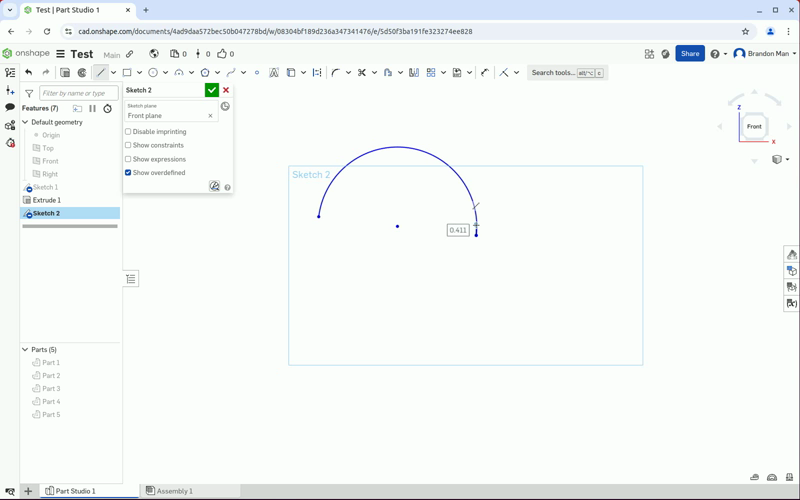
scroll(-6)
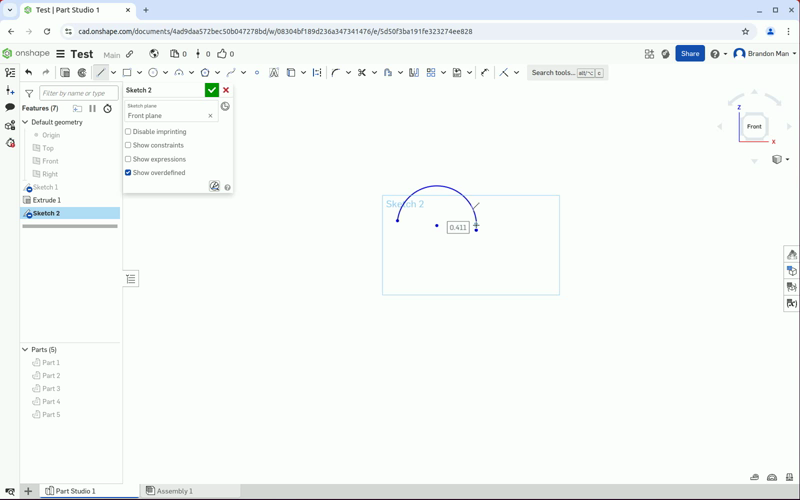
scroll(-6)
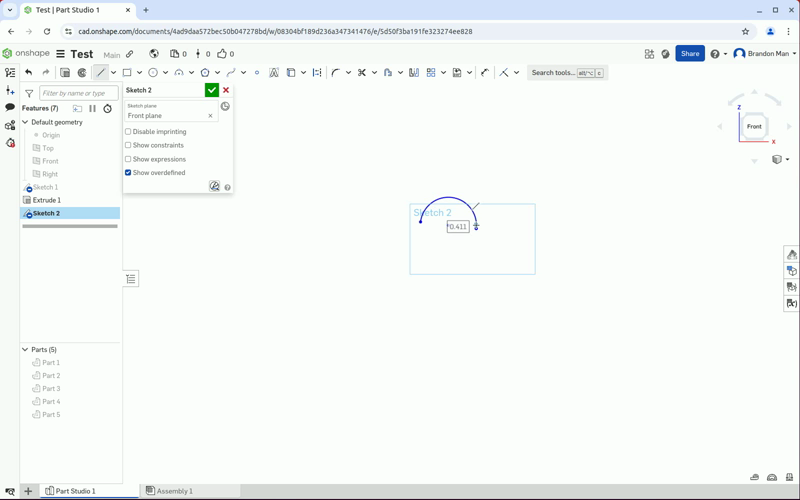
scroll(-6)
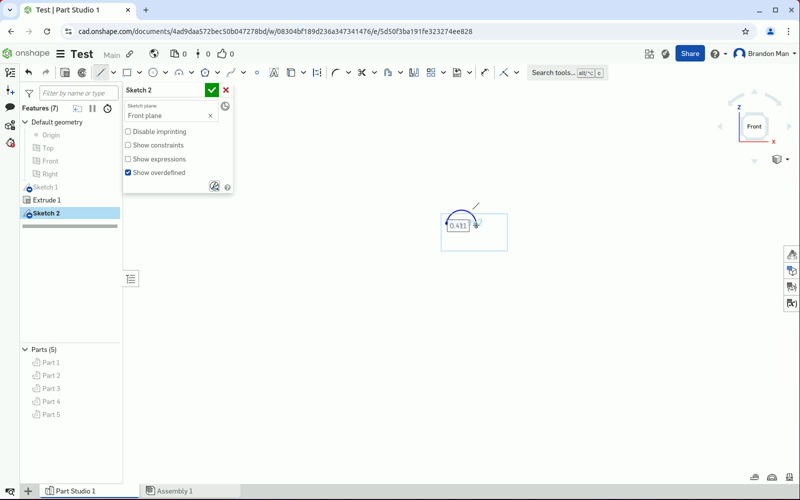
key_up(shift)
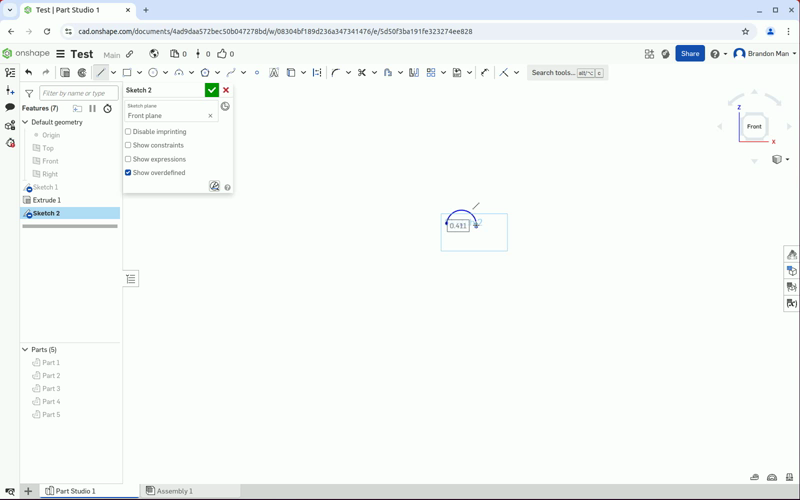
key_down(shift)
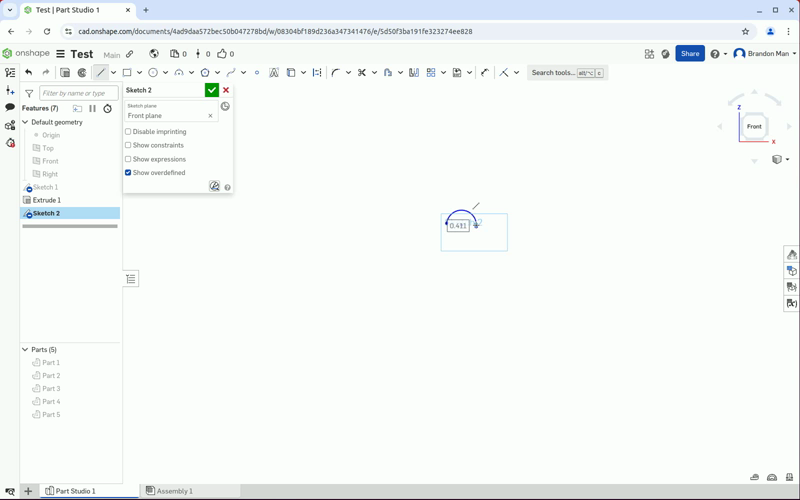
mouse_move(506, 224)
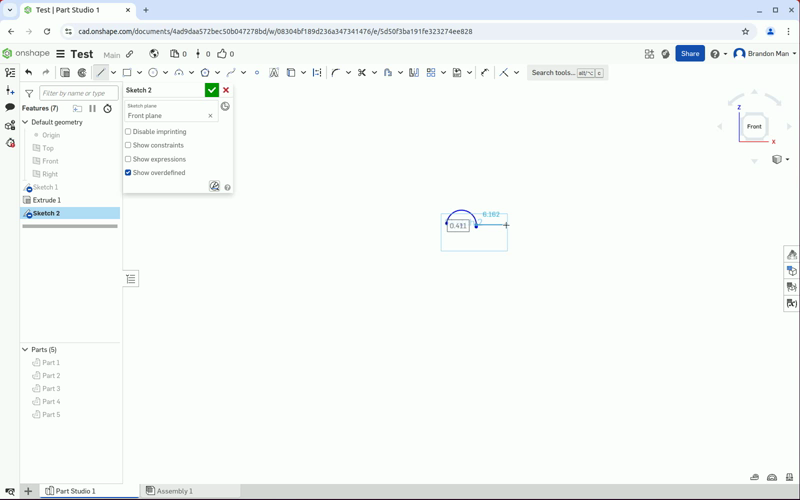
mouse_move(470, 176)
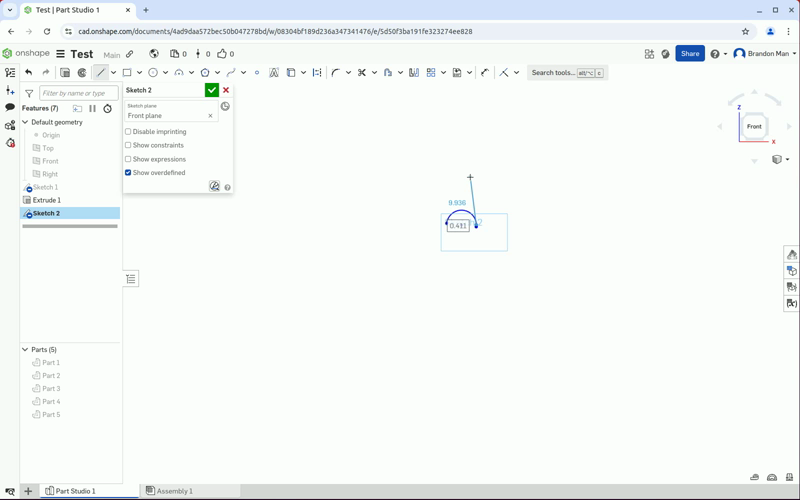
click(470, 176)
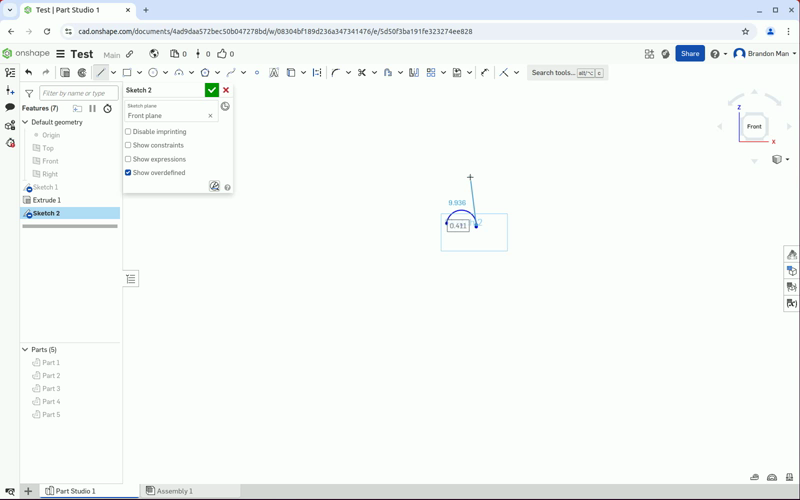
key_up(shift)
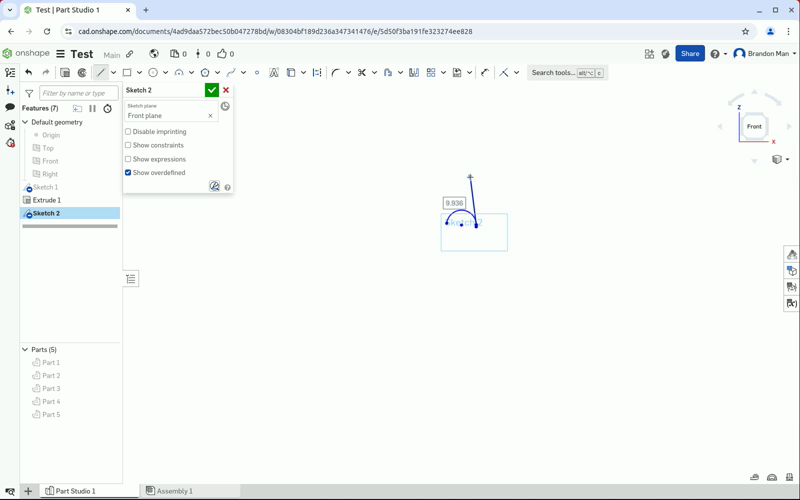
key(esc)
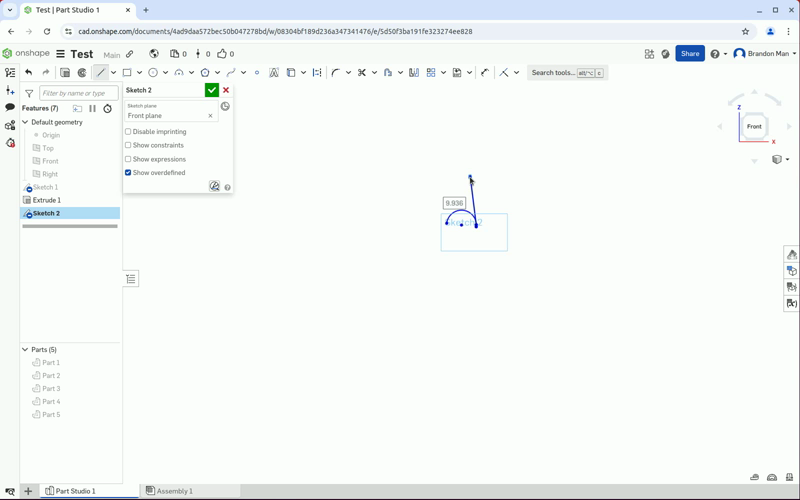
key(a)
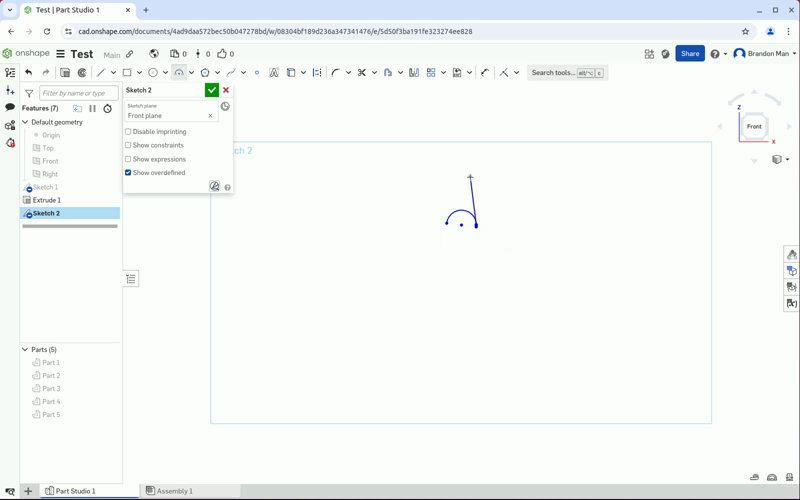
mouse_move(470, 176)
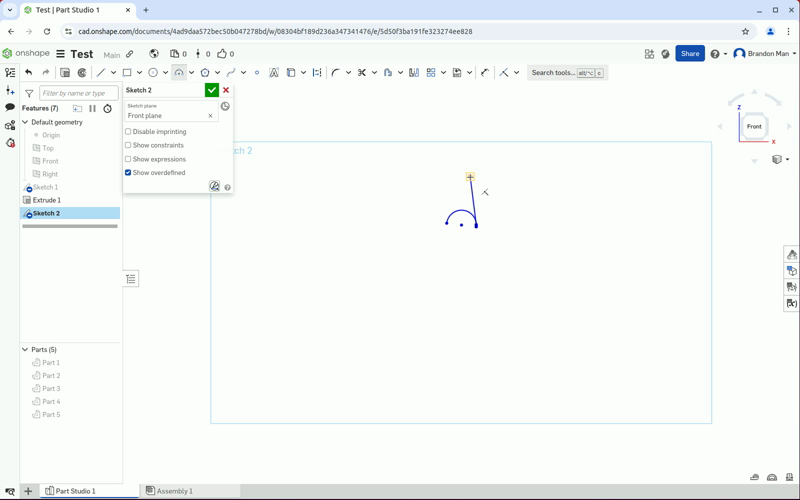
click(470, 176)
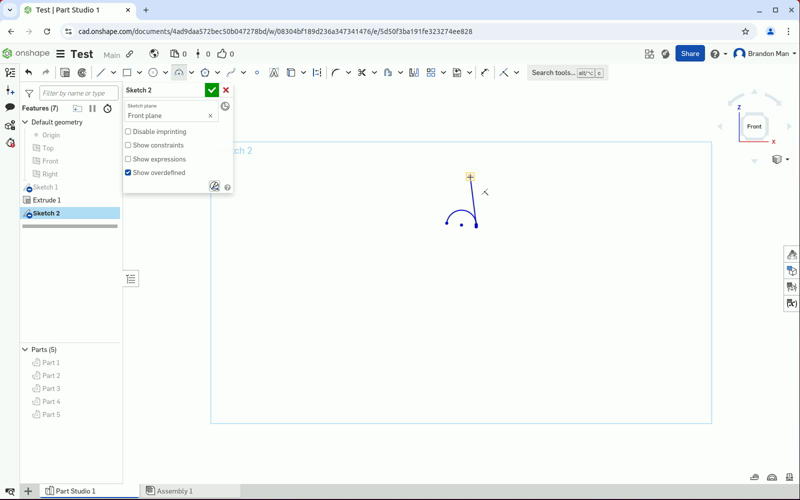
key_down(shift)
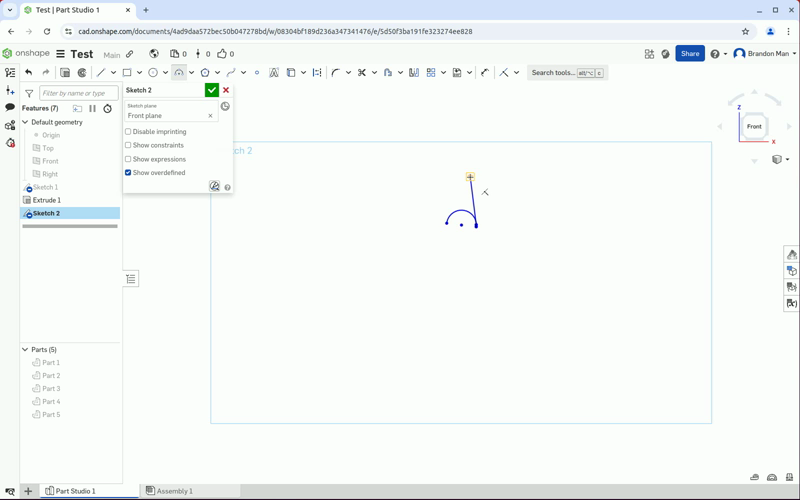
mouse_move(452, 176)
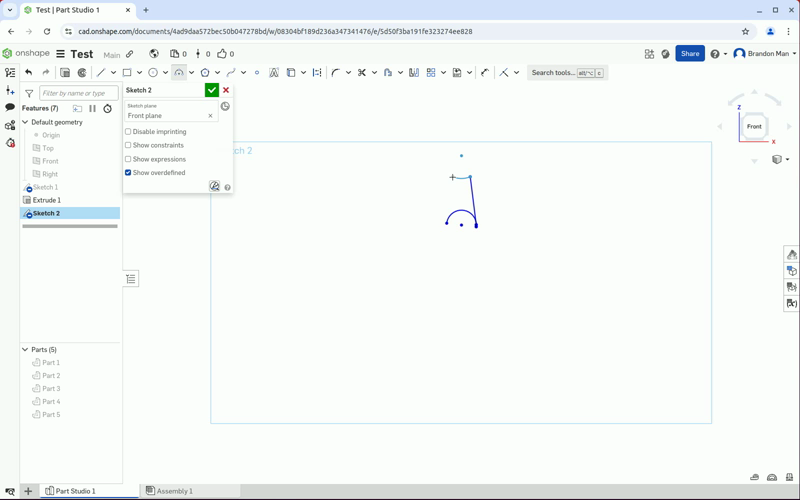
click(452, 176)
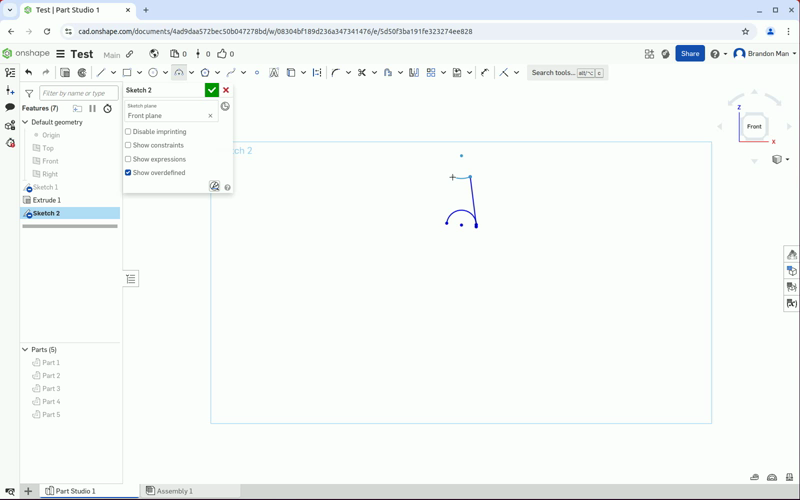
mouse_move(461, 186)
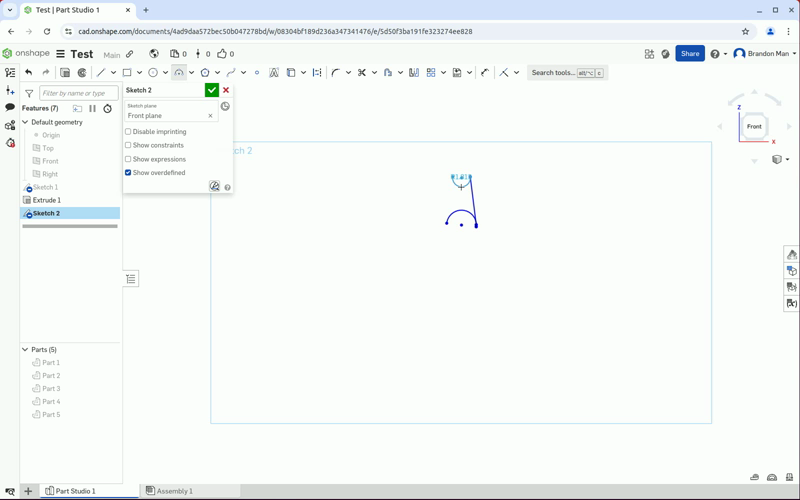
click(461, 186)
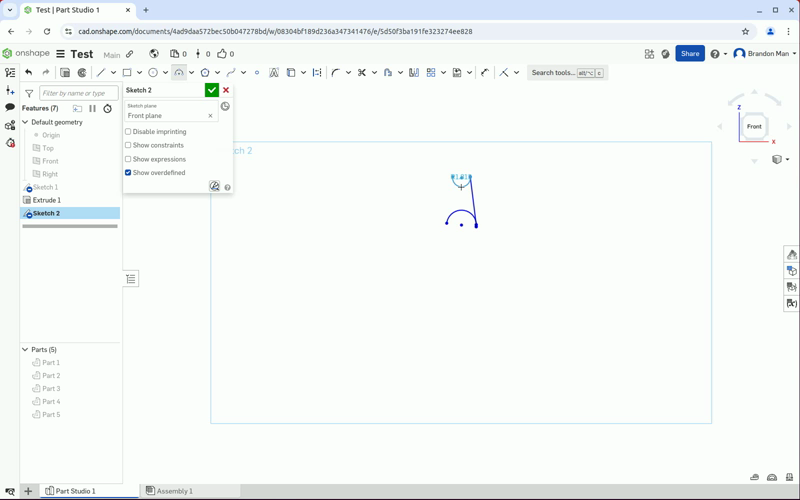
key_up(shift)
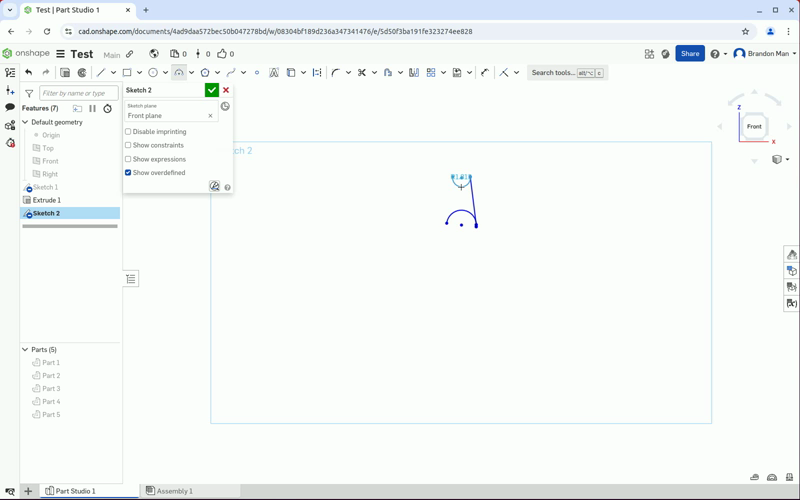
key(esc)
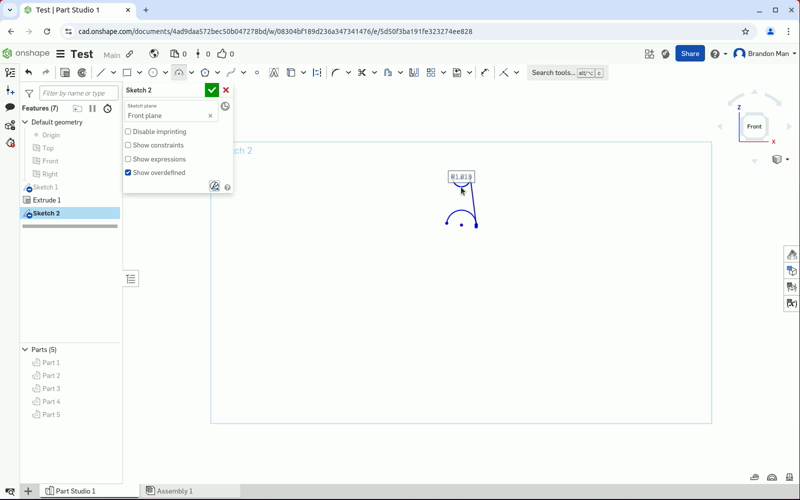
key(l)
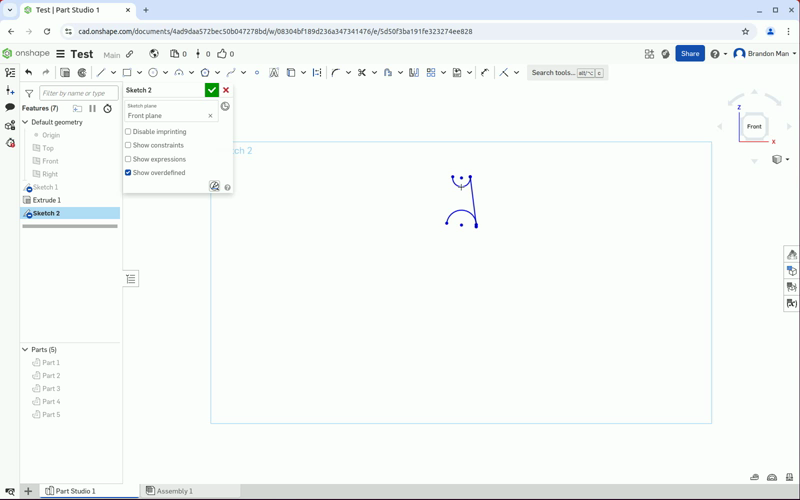
mouse_move(452, 176)
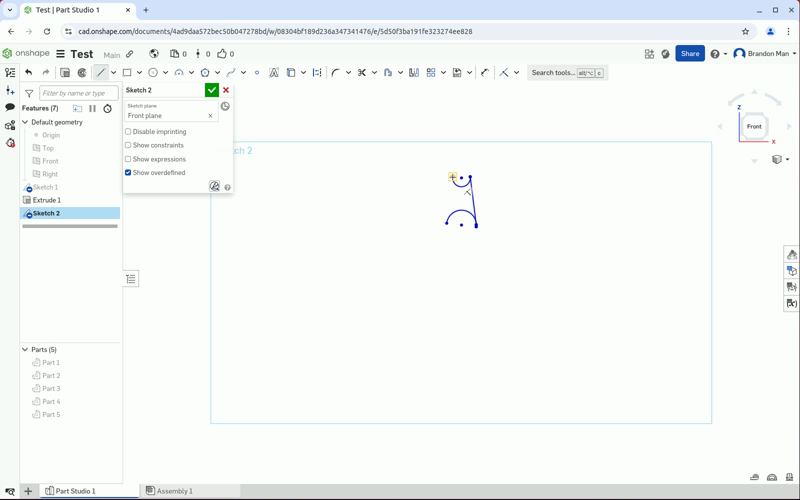
click(452, 176)
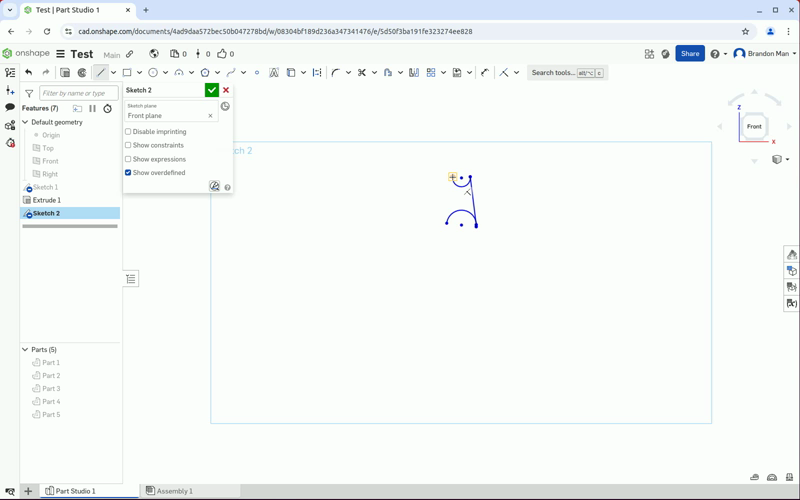
mouse_move(482, 176)
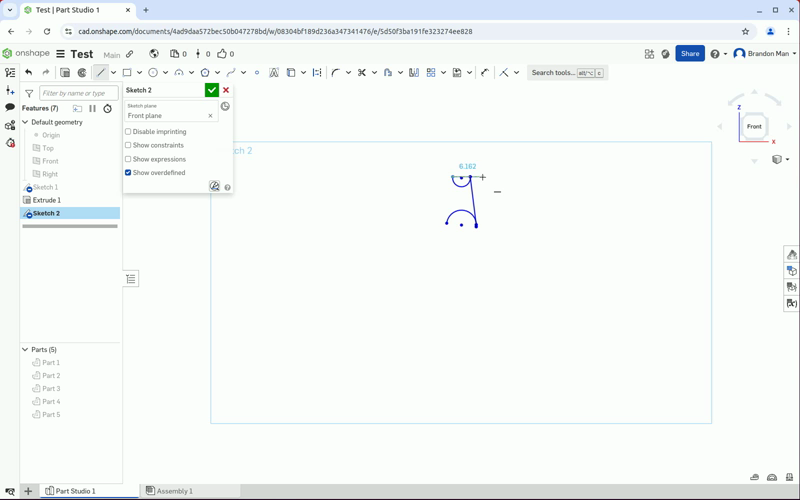
key_down(shift)
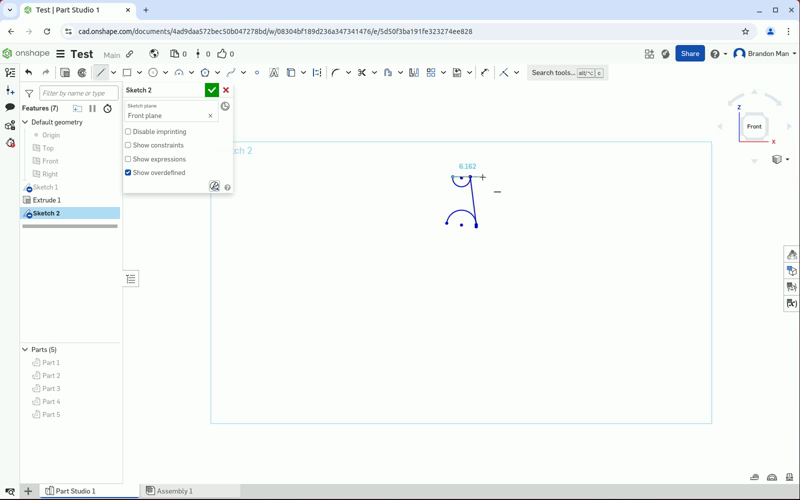
mouse_move(446, 223)
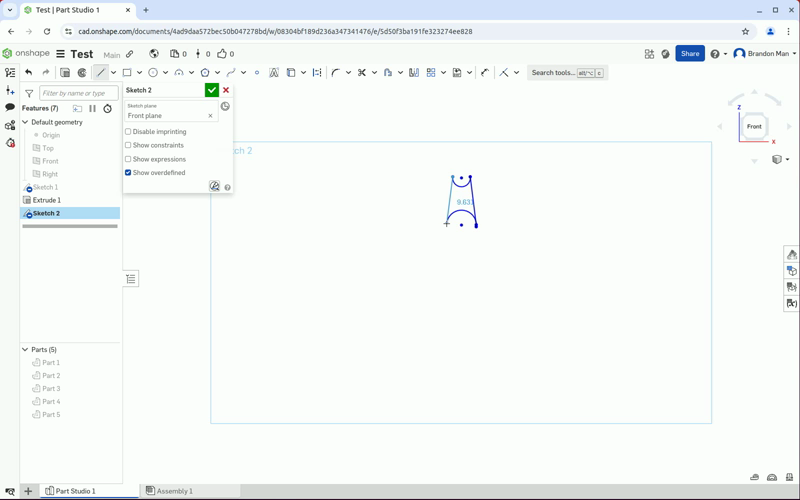
key_up(shift)
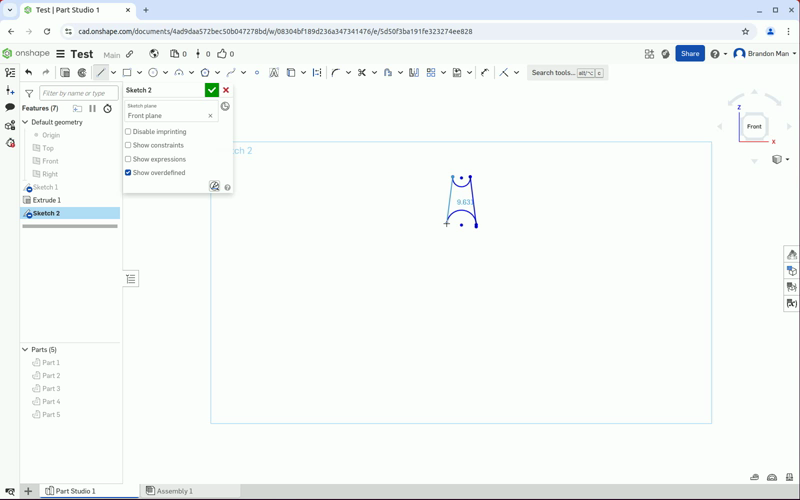
click(446, 223)
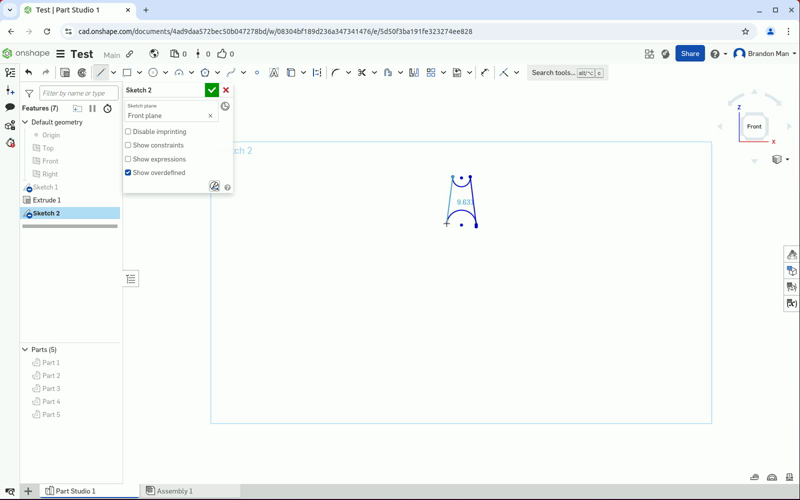
key(esc)
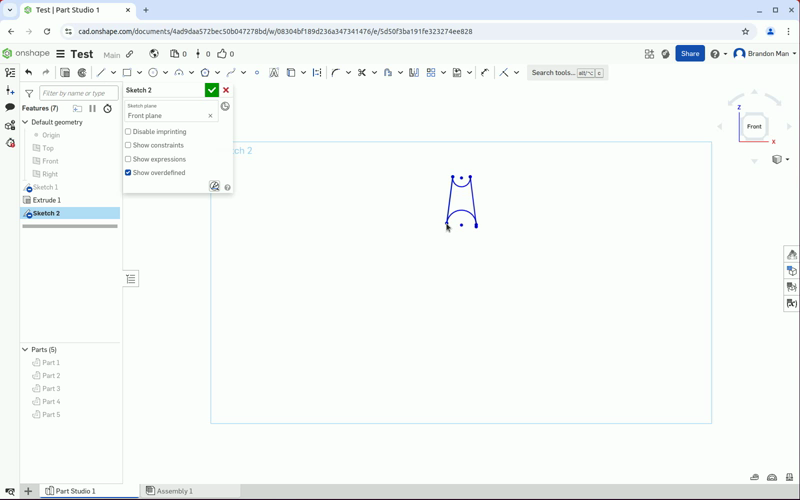
key(c)
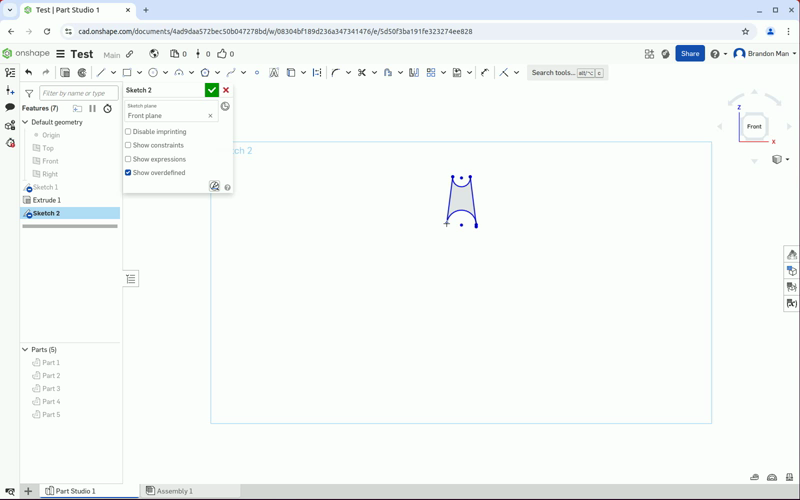
key_down(shift)
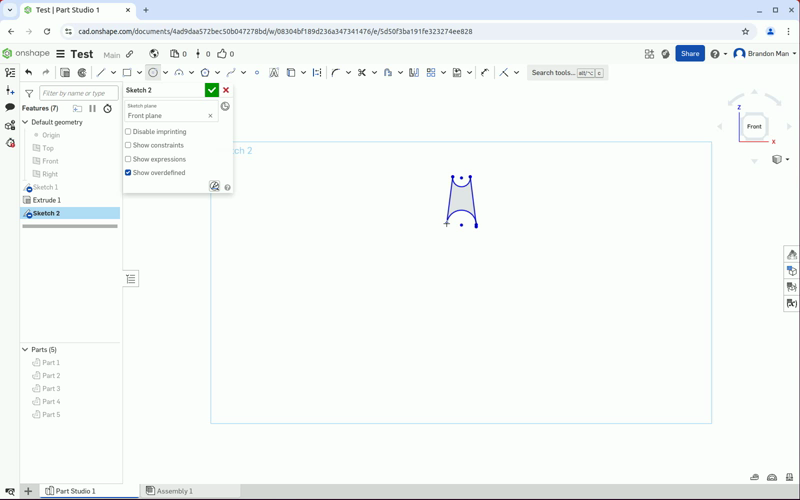
mouse_move(458, 191)
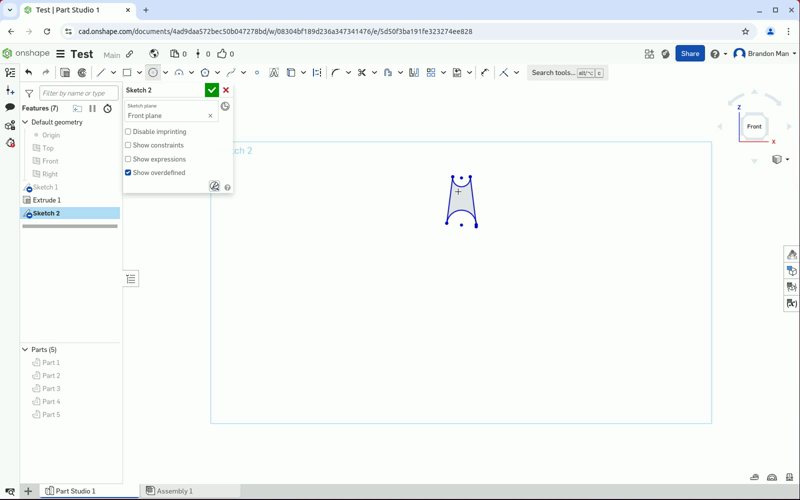
click(458, 191)
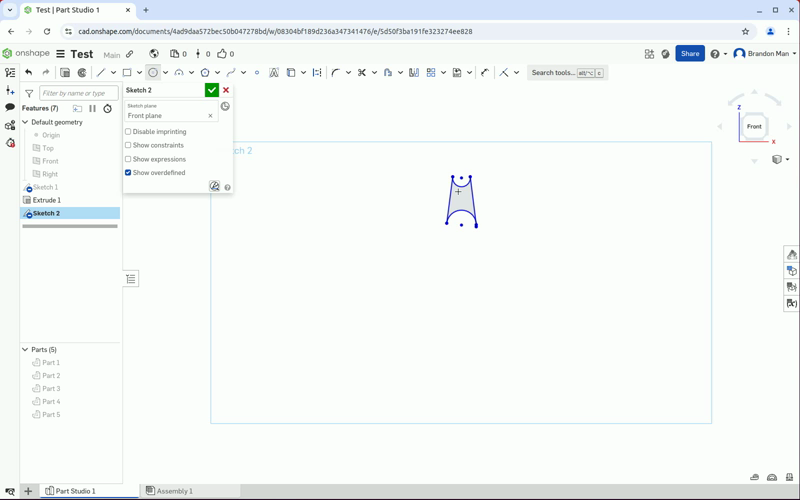
key_up(shift)
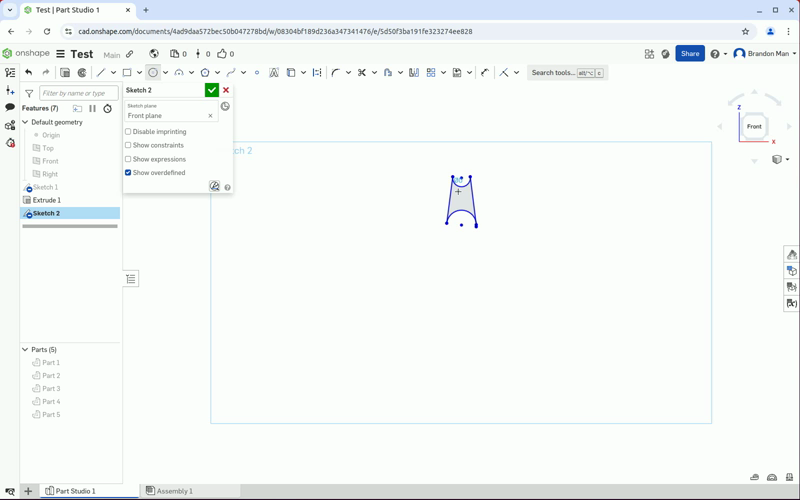
mouse_move(461, 191)
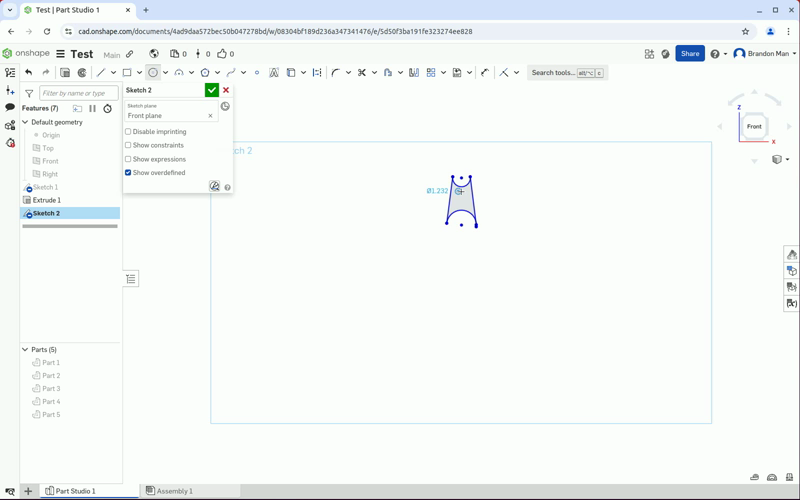
scroll(6)
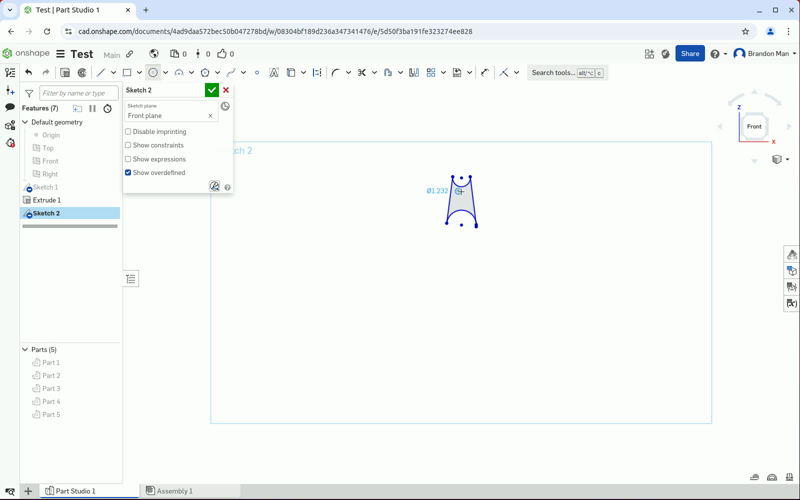
scroll(6)
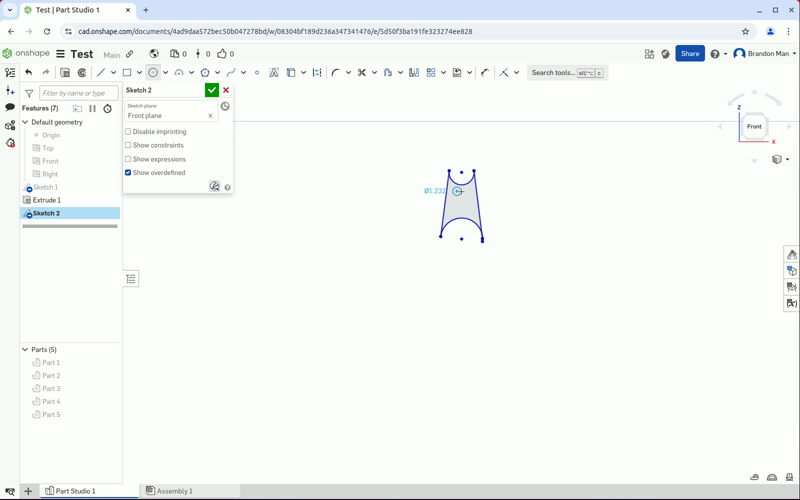
scroll(6)
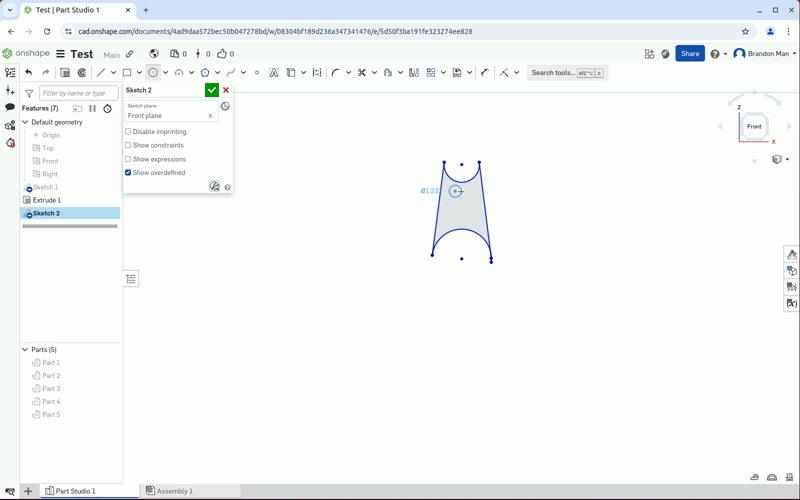
scroll(6)
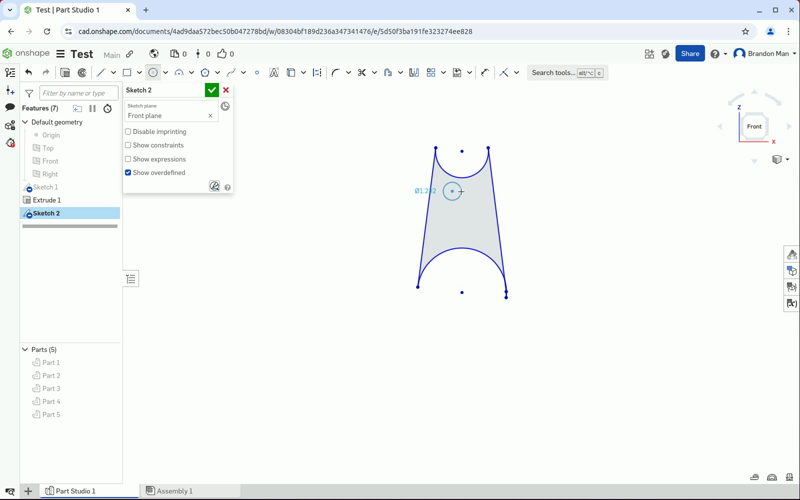
scroll(6)
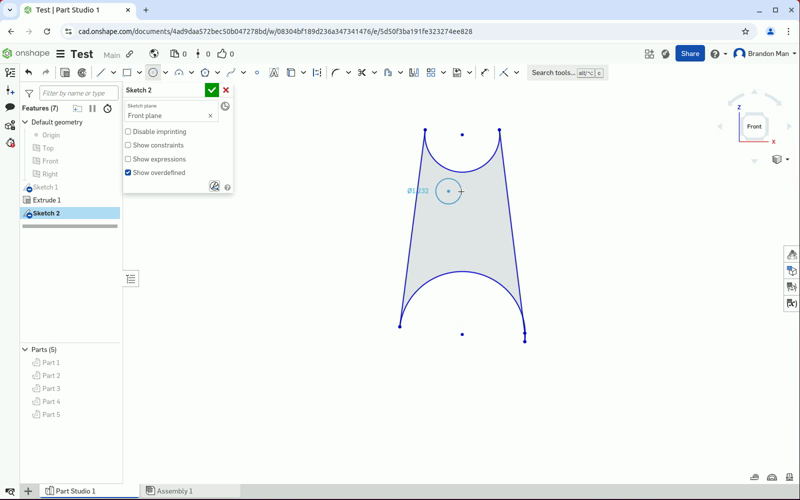
scroll(6)
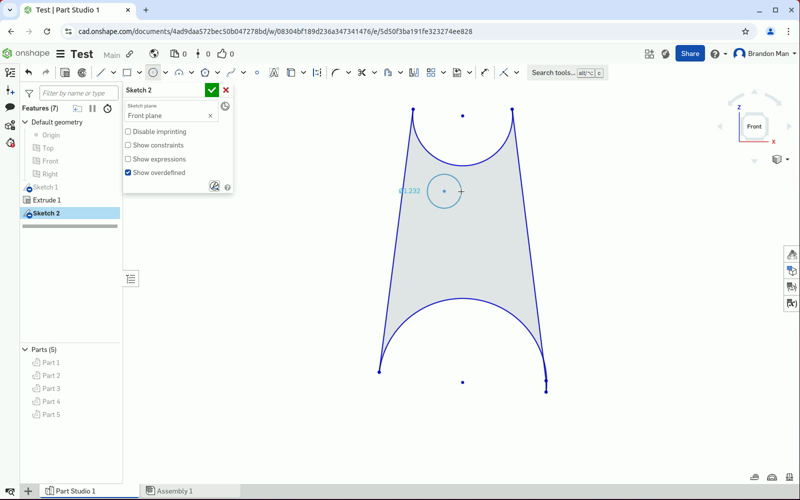
scroll(6)
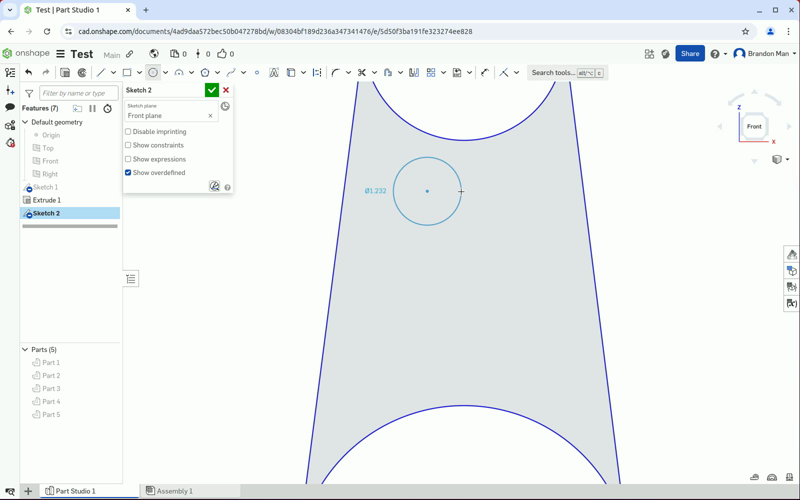
click(461, 191)
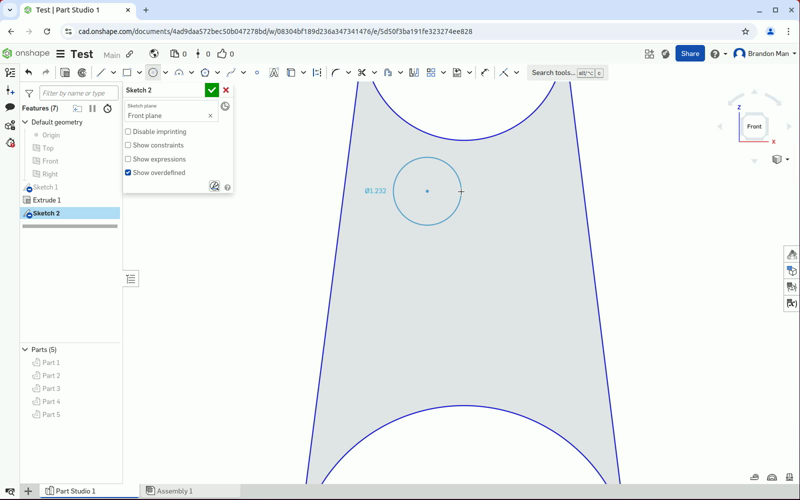
scroll(-6)
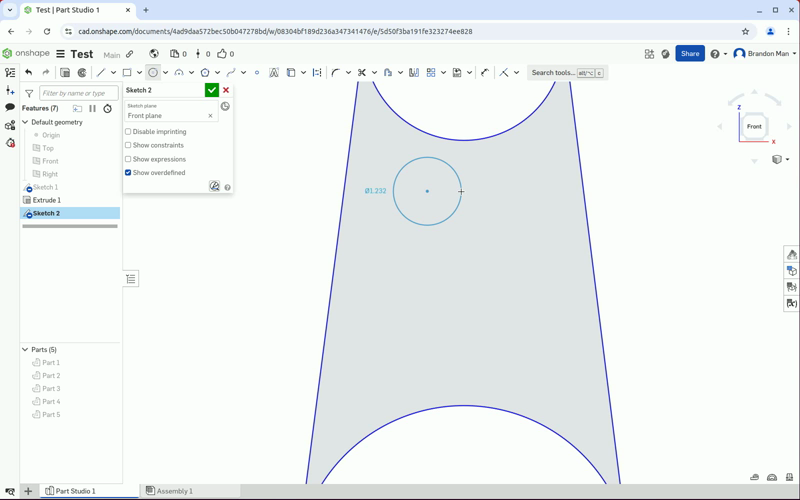
scroll(-6)
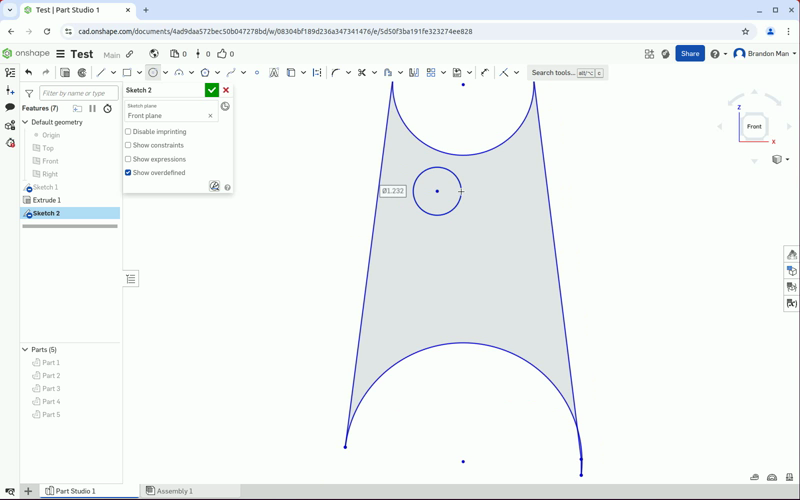
scroll(-6)
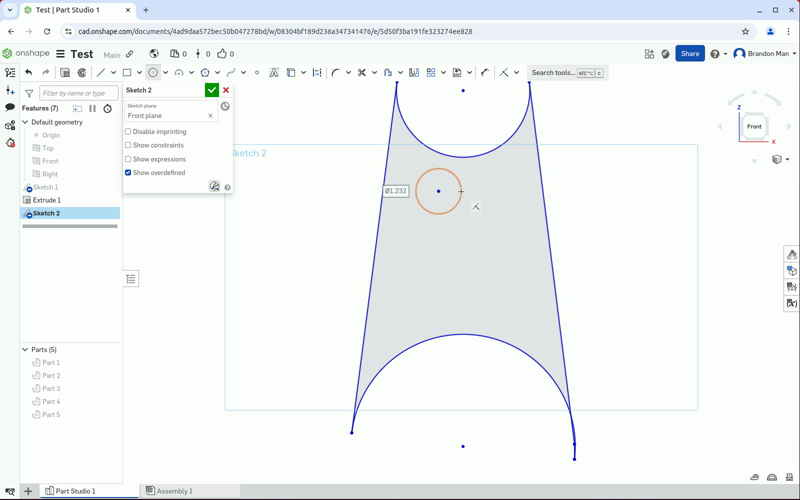
scroll(-6)
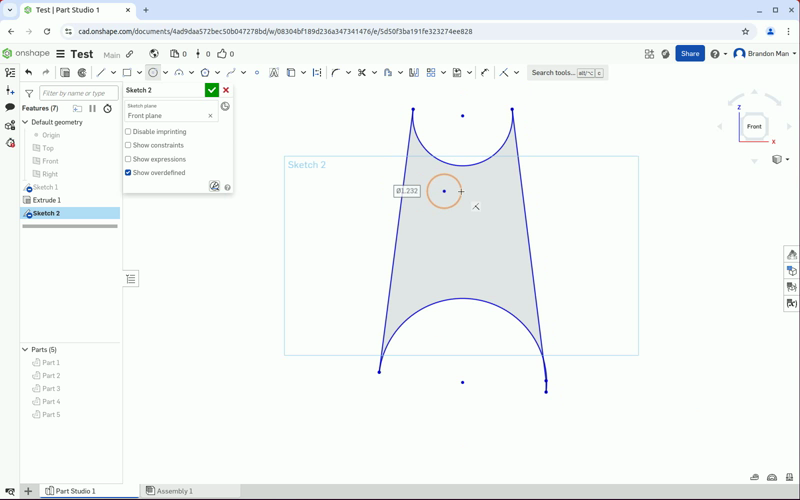
scroll(-6)
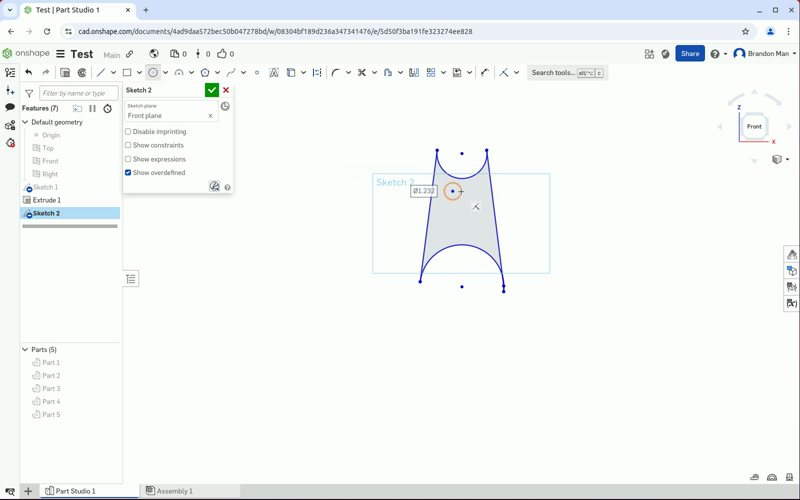
scroll(-6)
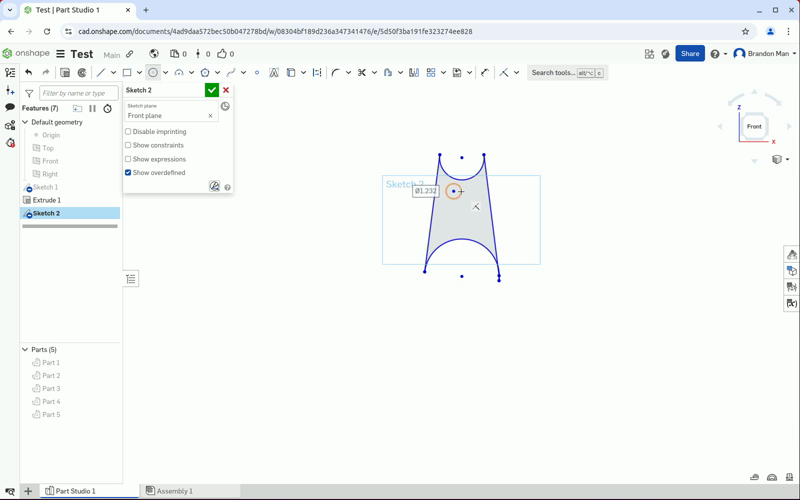
scroll(-6)
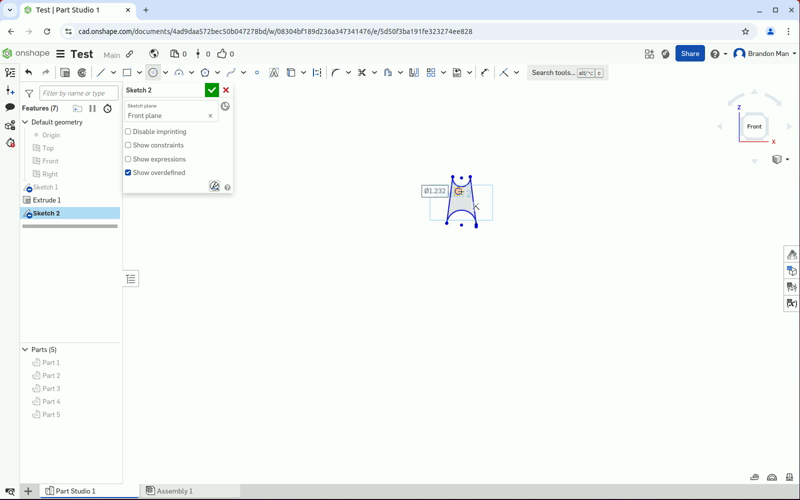
key(esc)
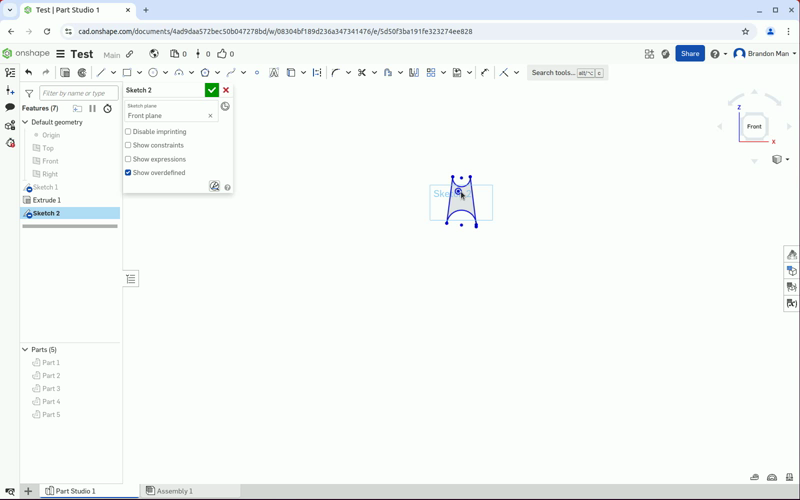
mouse_move(472, 206)
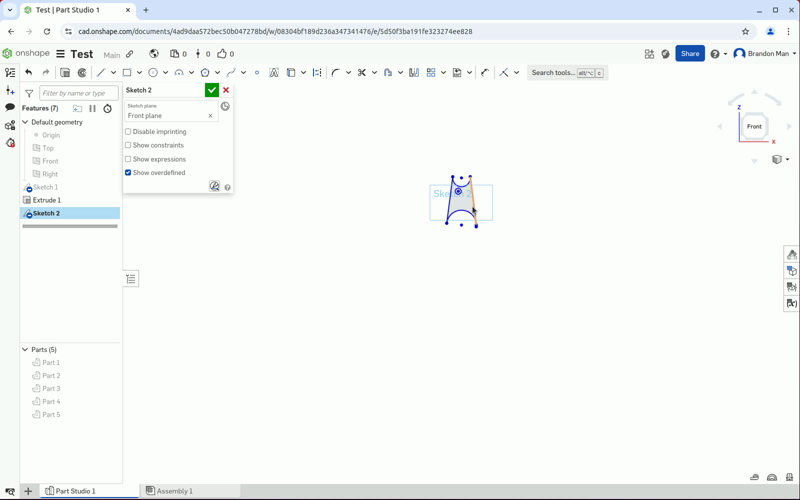
scroll(6)
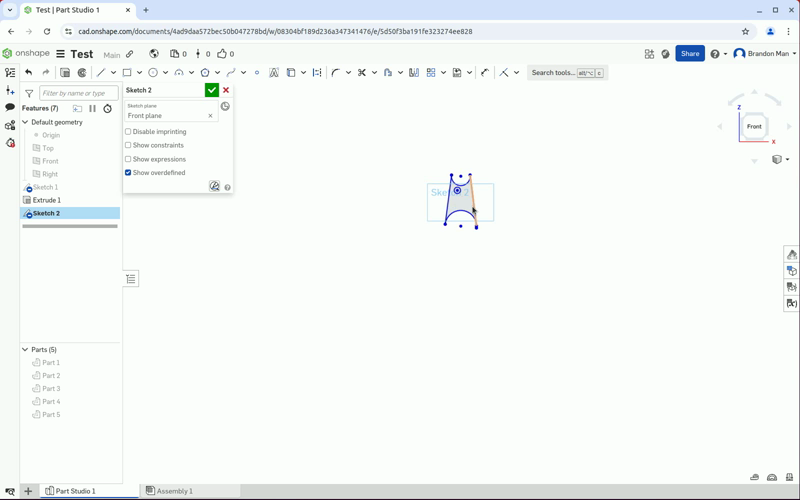
scroll(6)
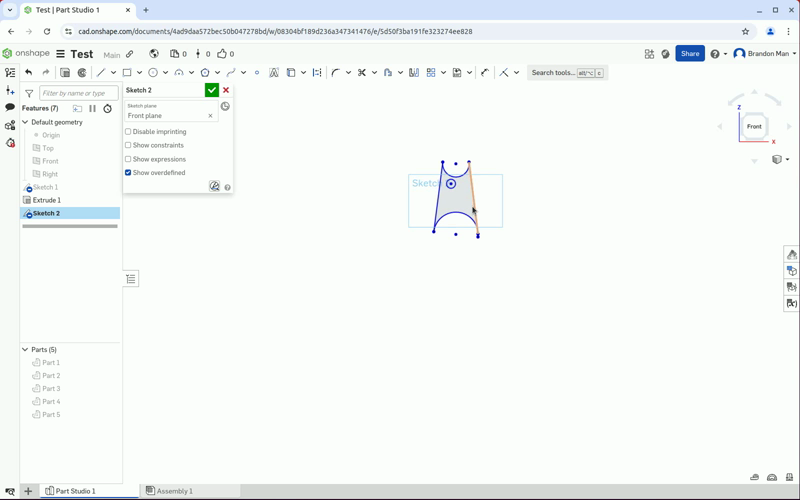
scroll(6)
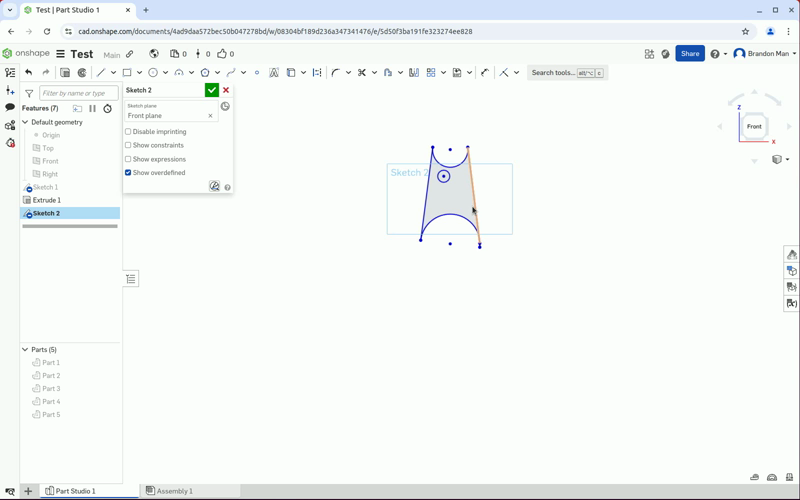
scroll(6)
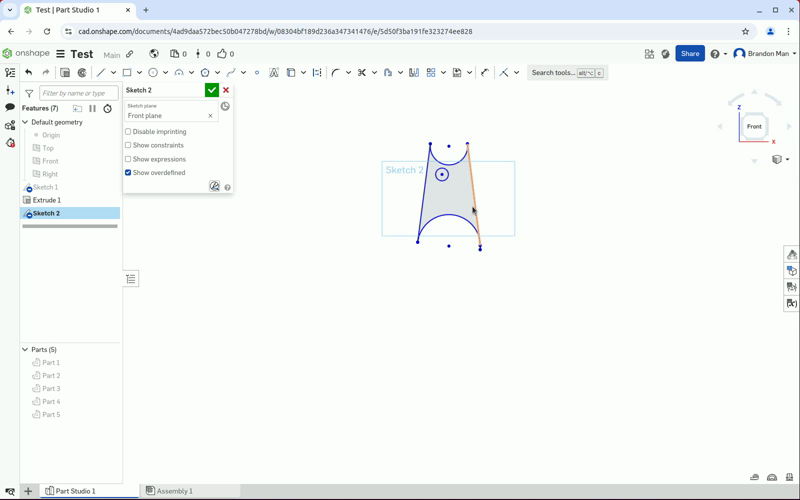
scroll(6)
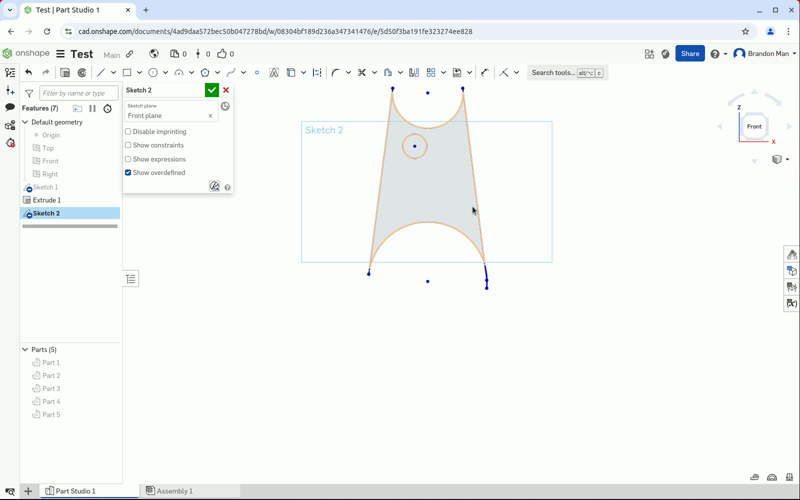
scroll(6)
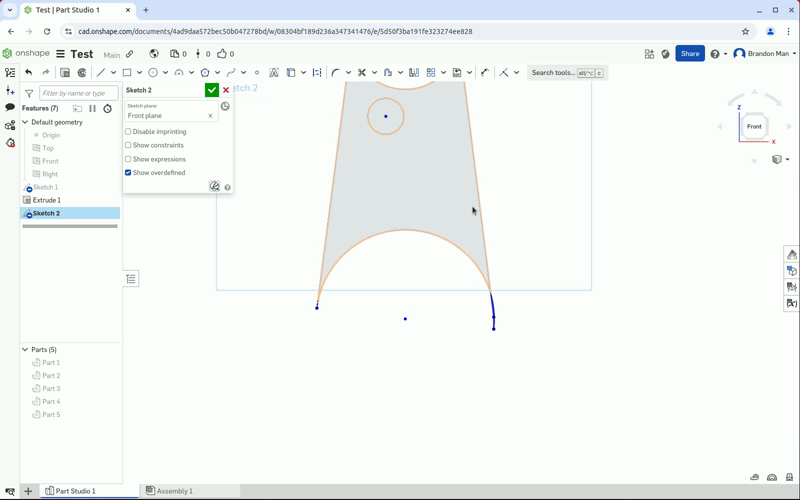
scroll(6)
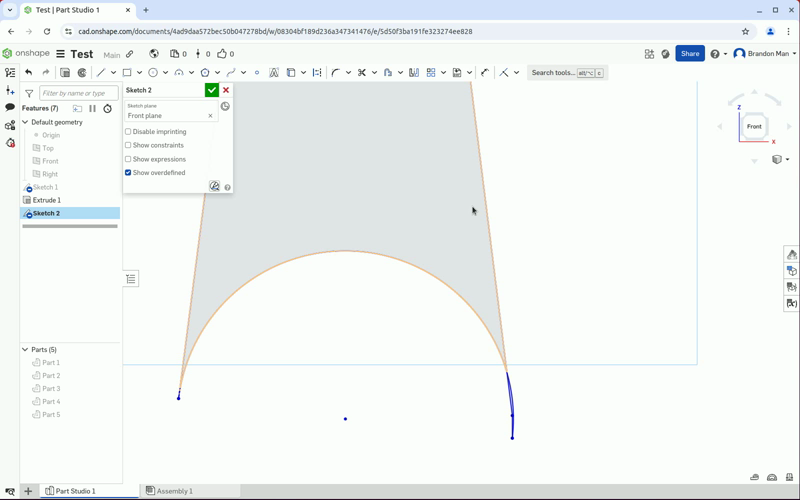
click(472, 206)
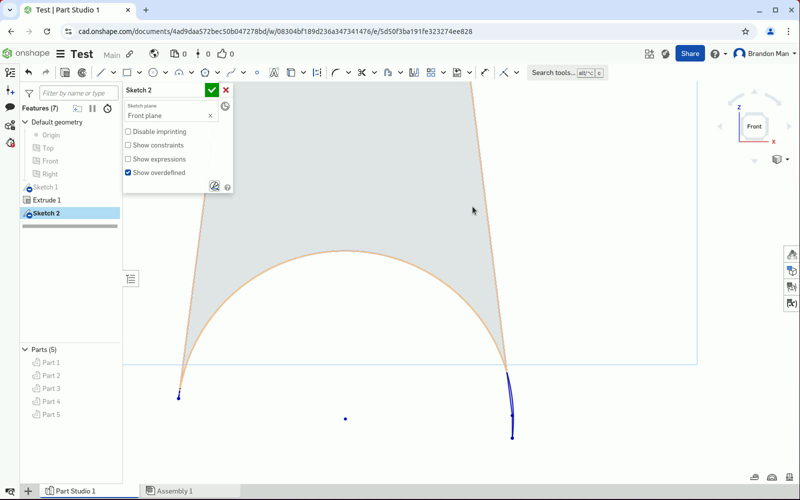
scroll(-6)
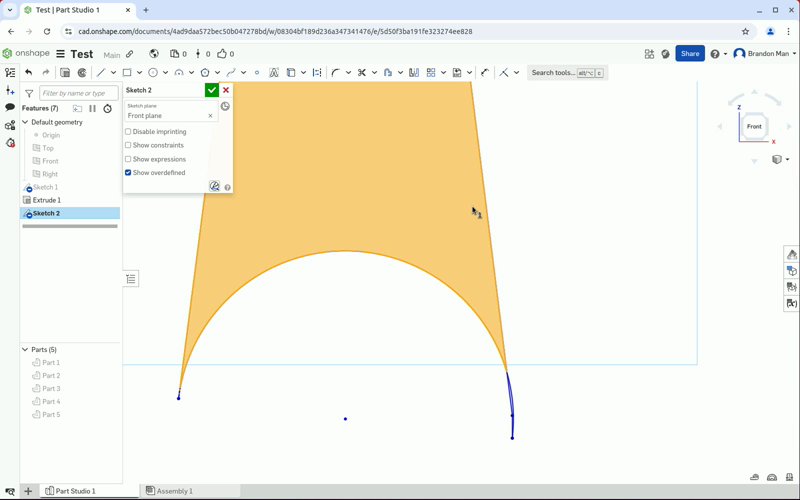
scroll(-6)
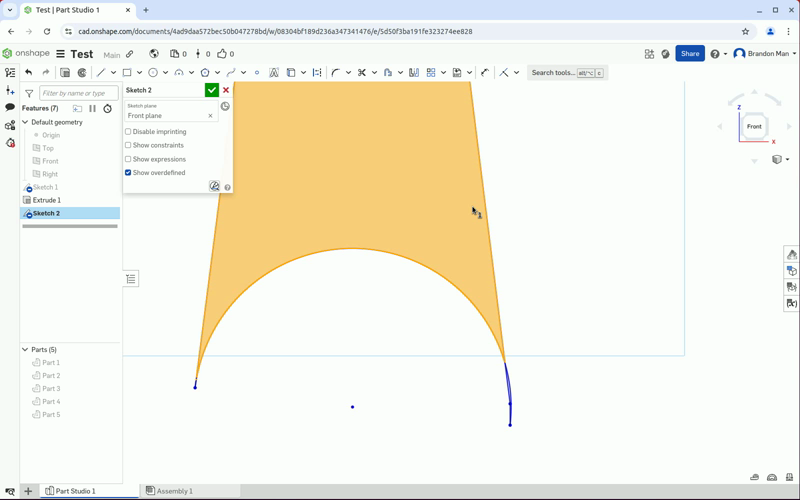
scroll(-6)
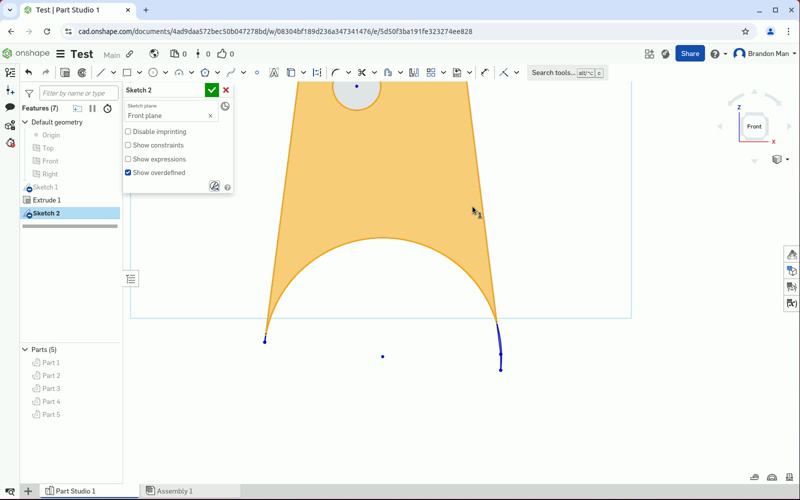
scroll(-6)
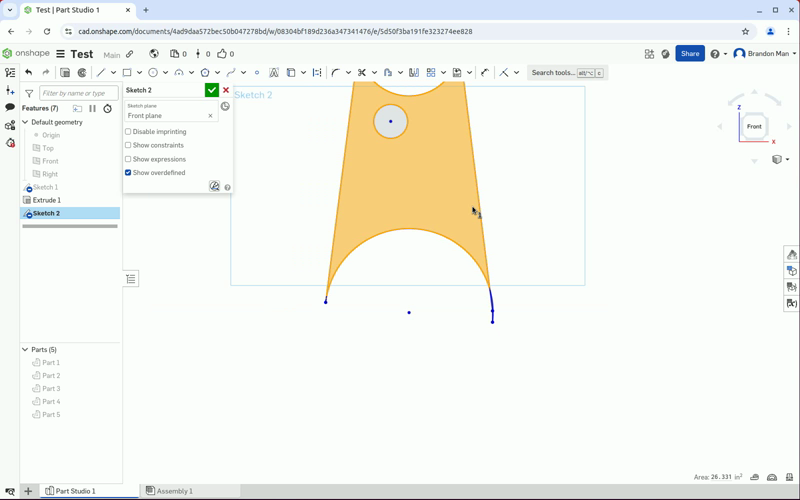
scroll(-6)
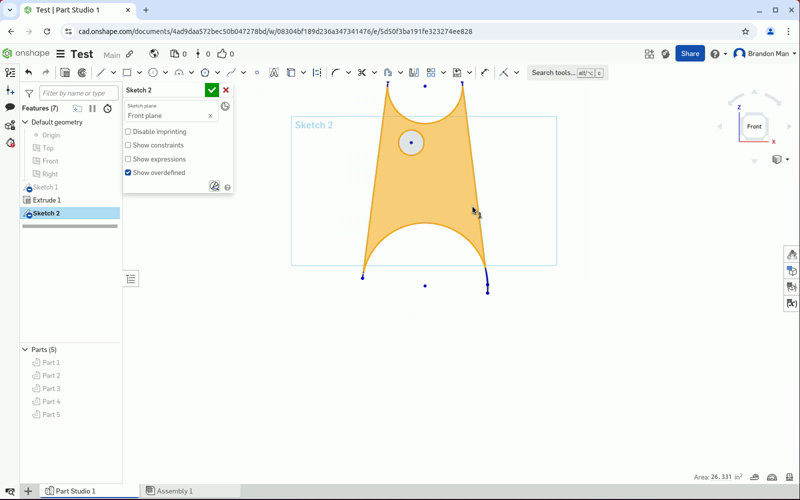
scroll(-6)
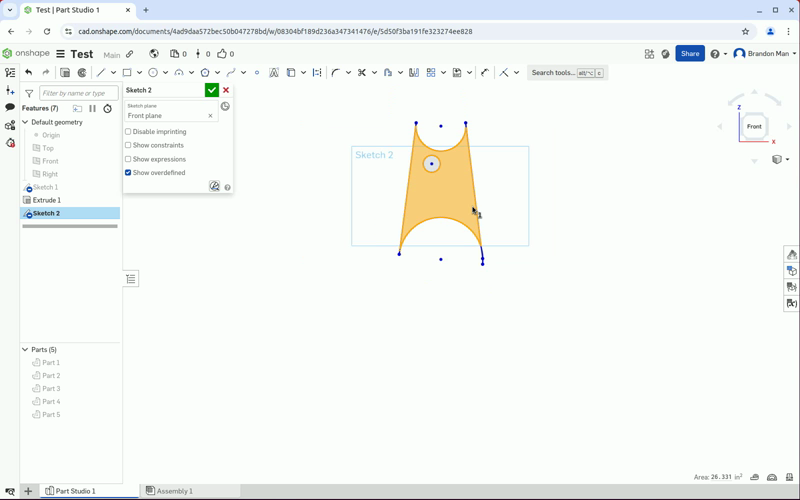
scroll(-6)
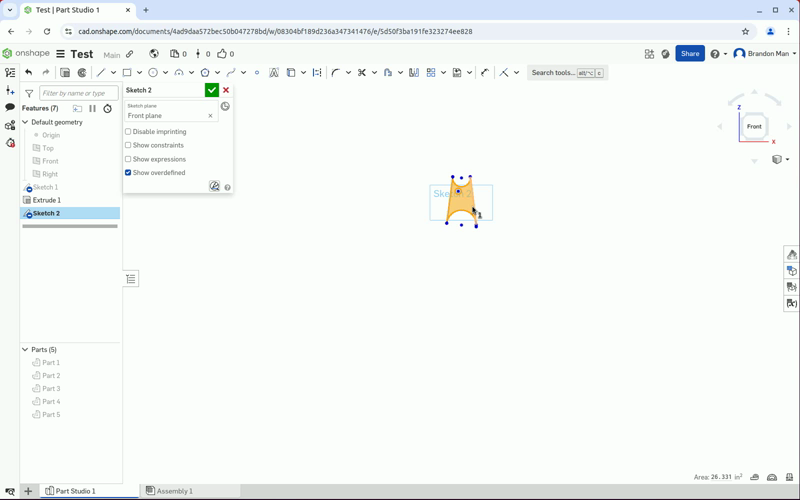
mouse_move(73, 352)
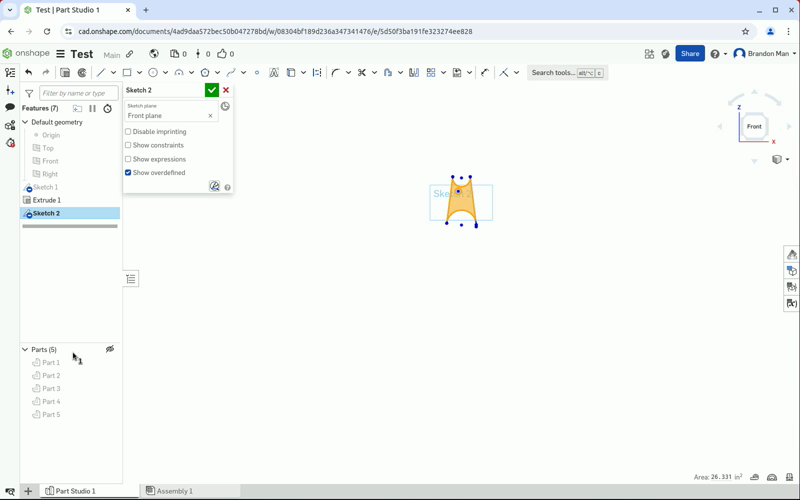
key(shift+y)
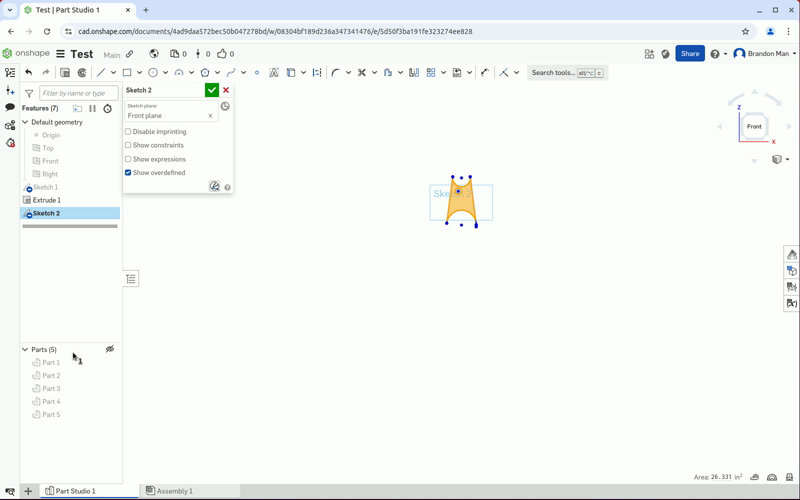
key(shift+e)
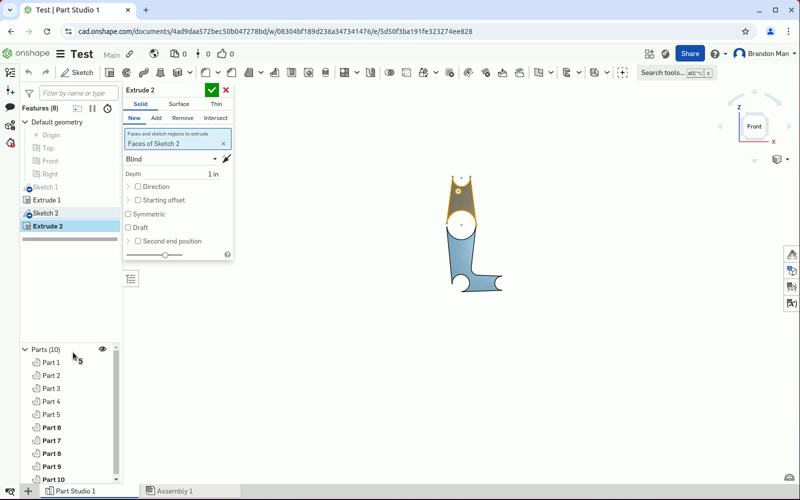
mouse_move(143, 106)
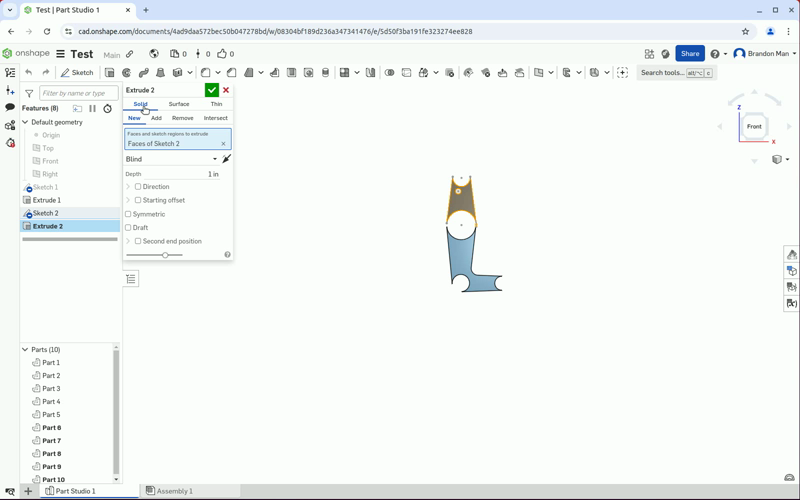
click(143, 106)
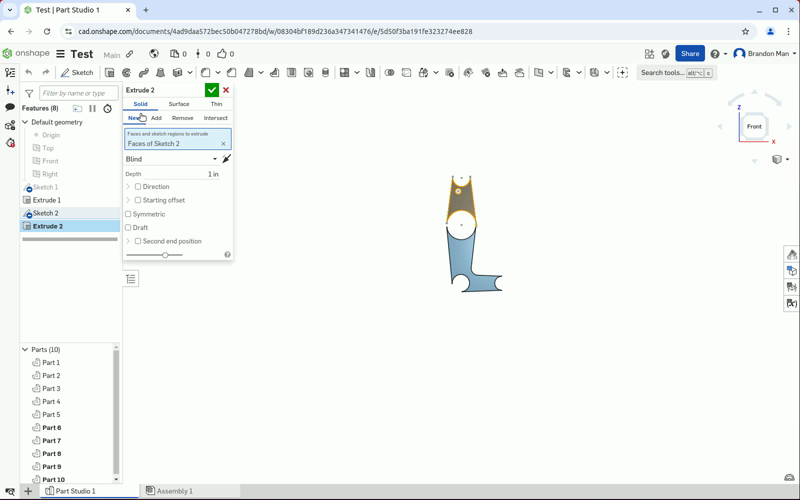
mouse_move(137, 120)
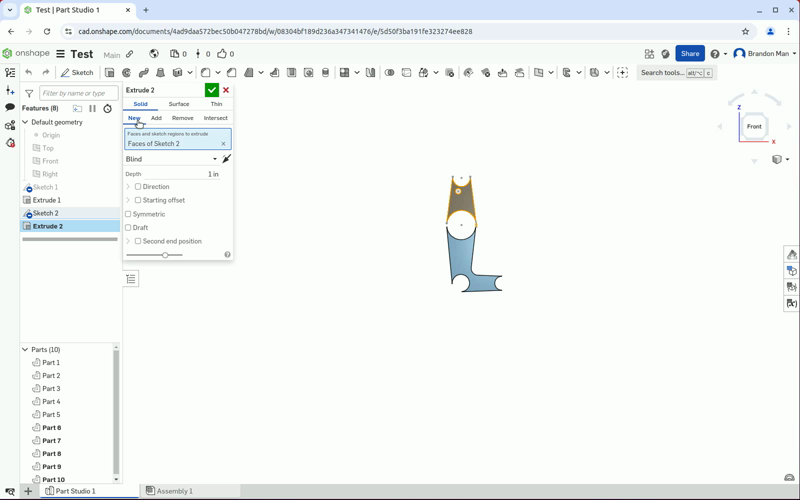
click(137, 120)
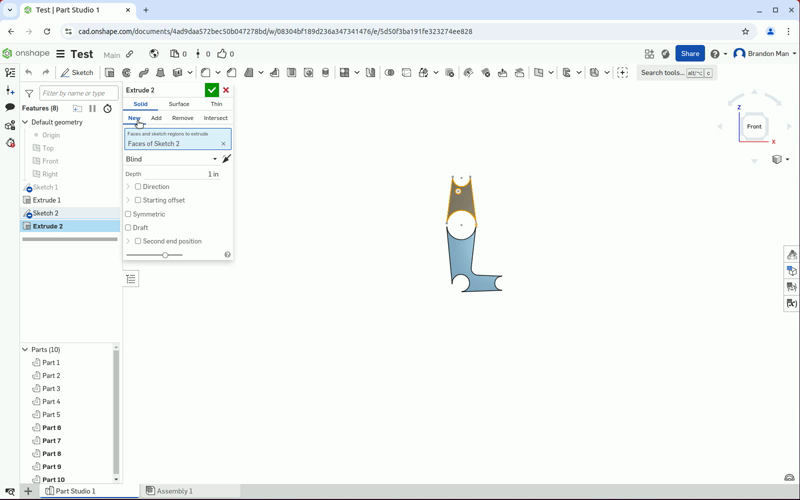
key(tab, 4)
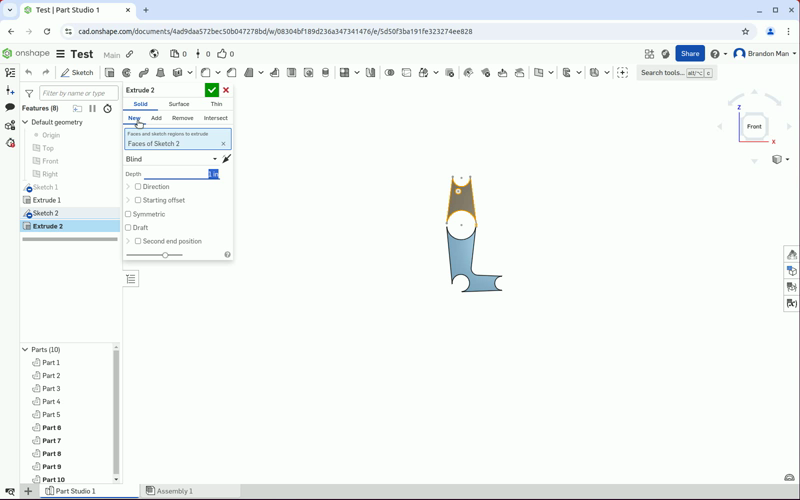
text(0.481)
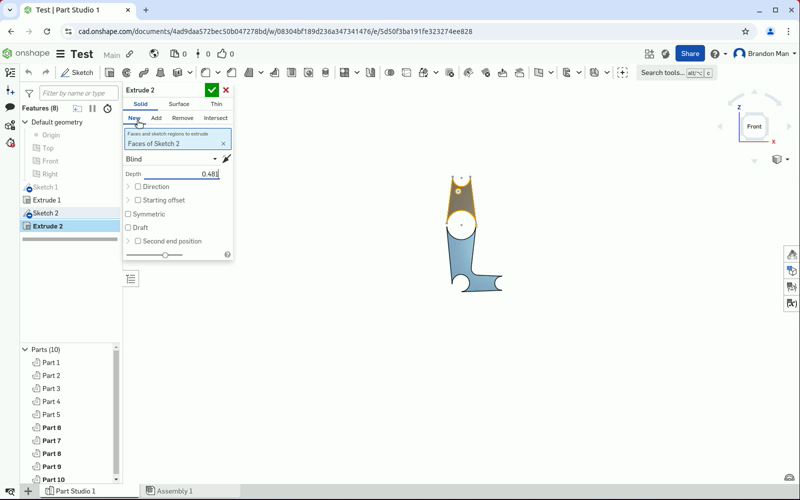
key(enter)
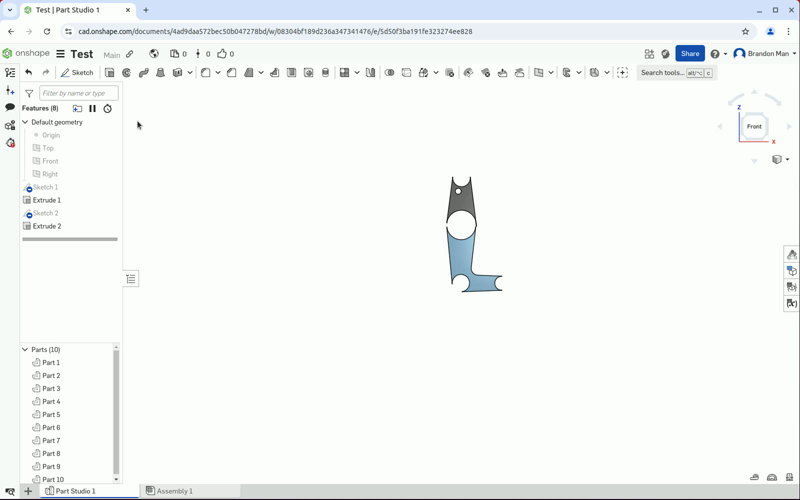
key(shift+h)
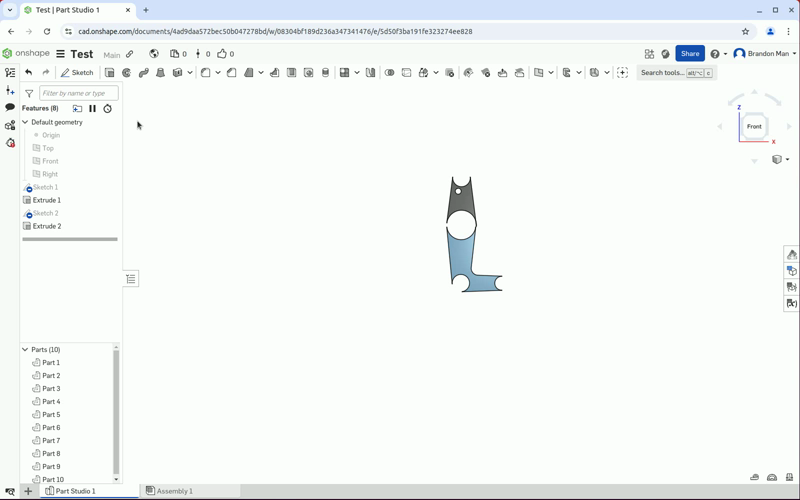
key(shift+h)
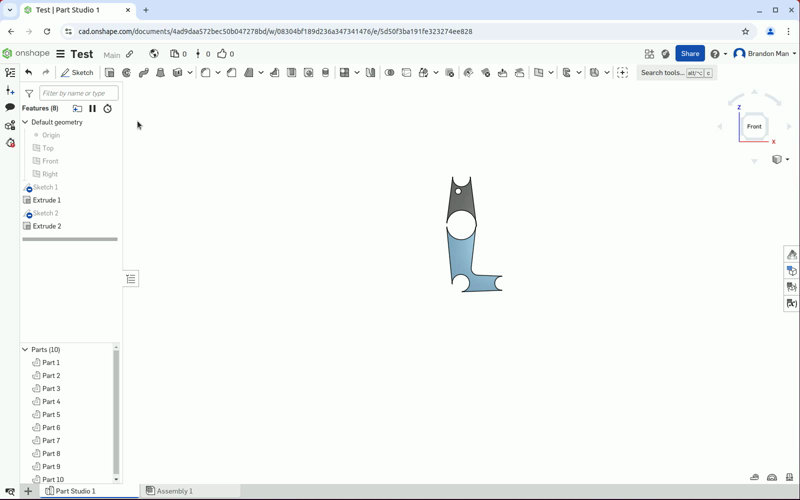
mouse_move(73, 189)
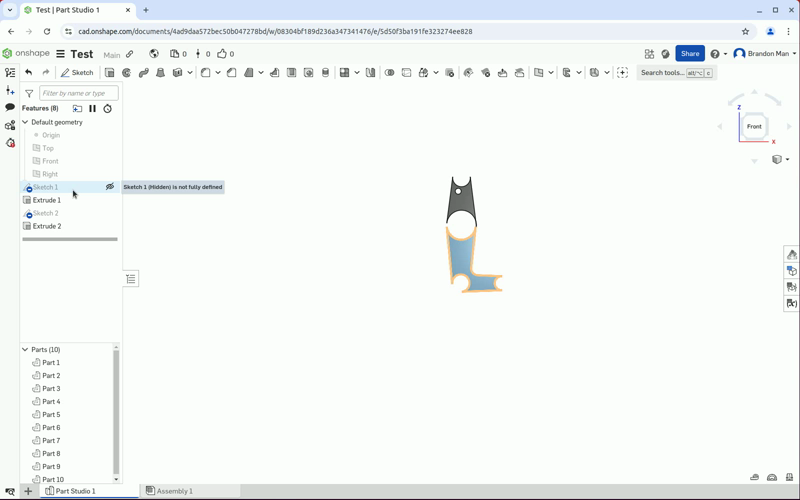
click(73, 189)
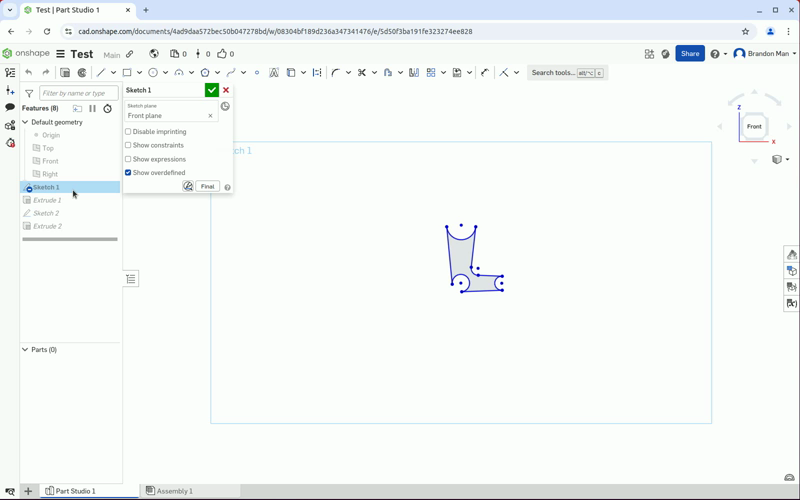
mouse_move(229, 92)
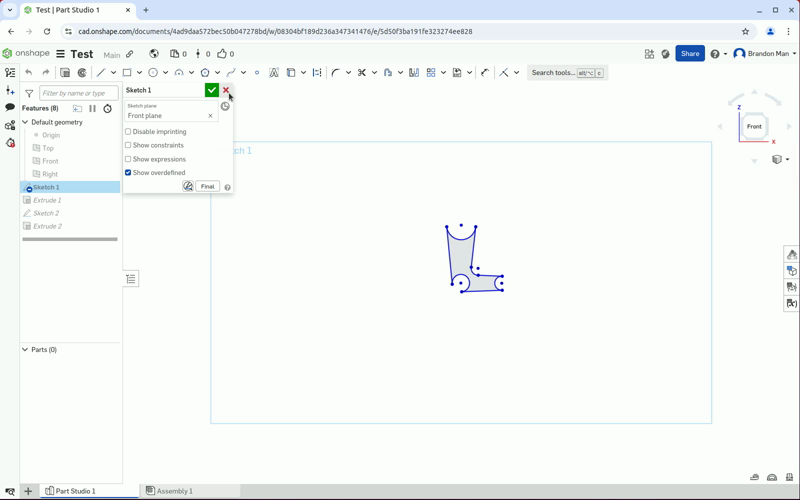
click(229, 92)
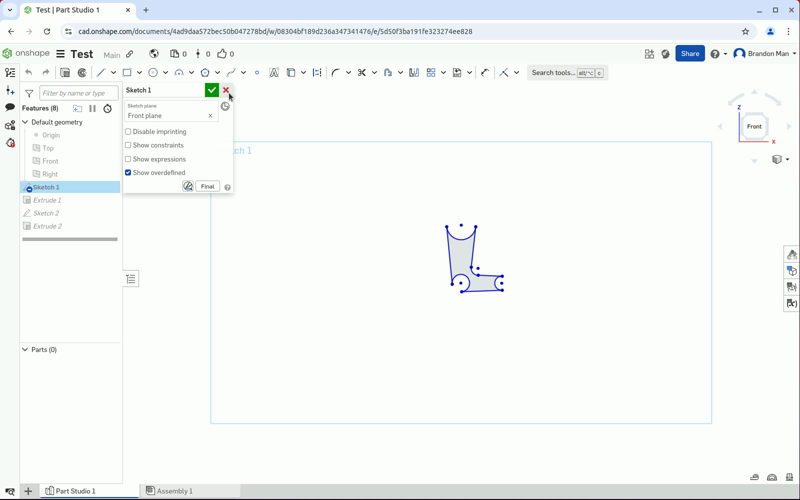
key(shift+s)
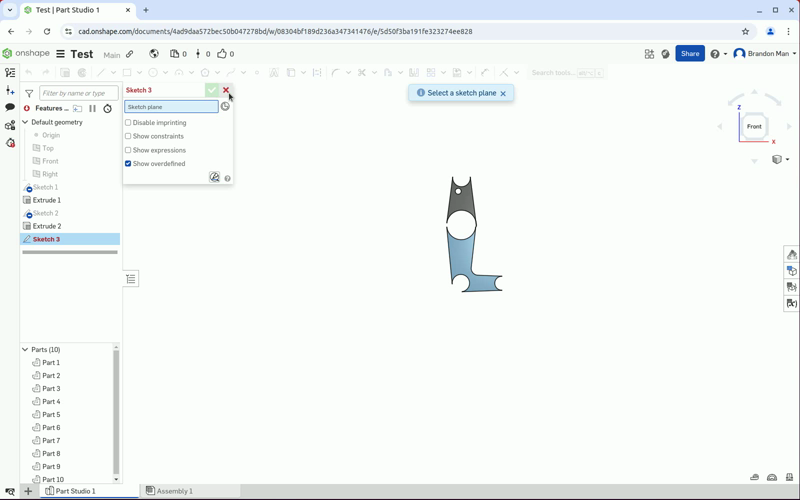
mouse_move(73, 163)
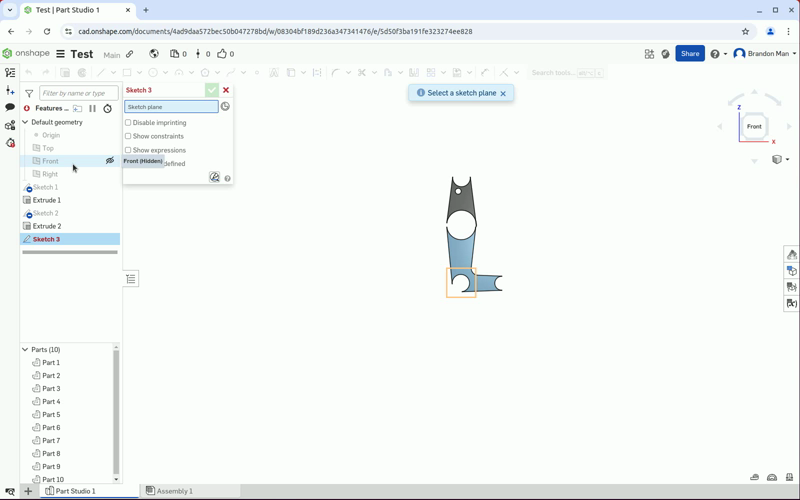
click(73, 163)
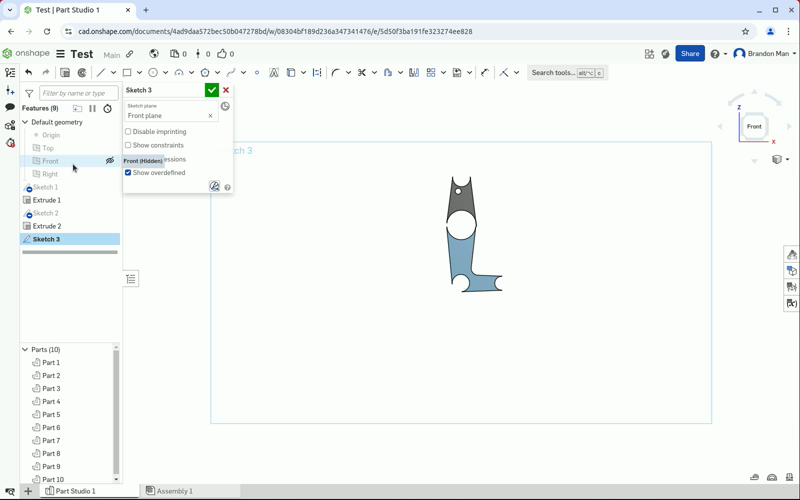
mouse_move(69, 352)
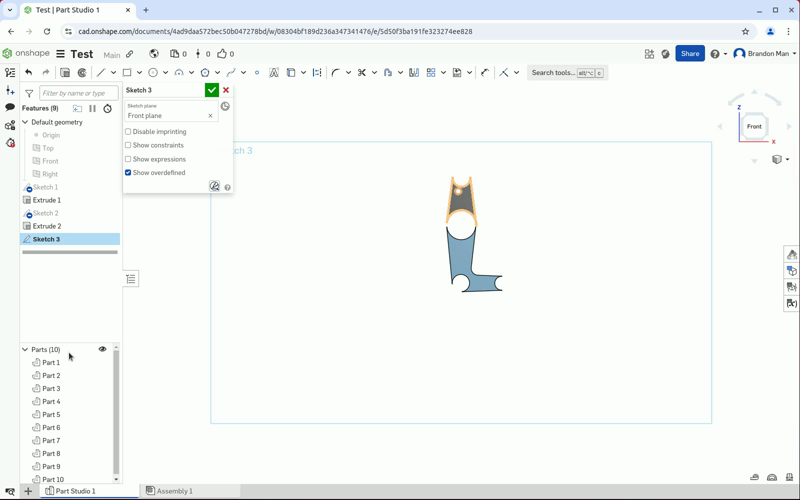
key(y)
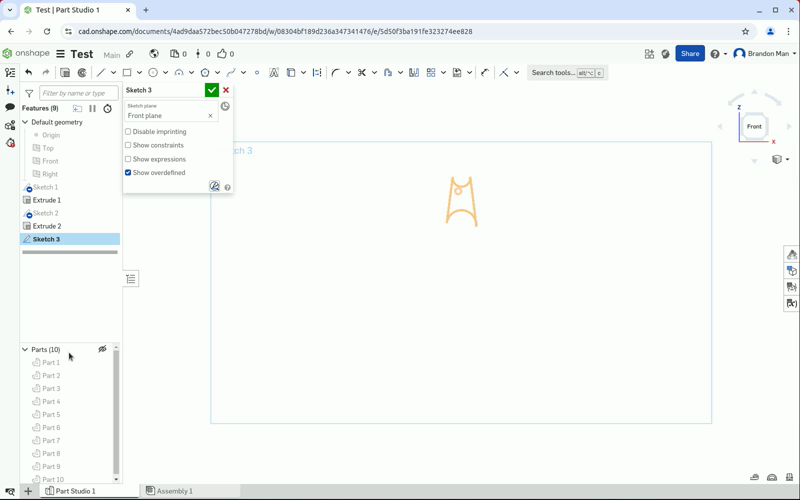
key(c)
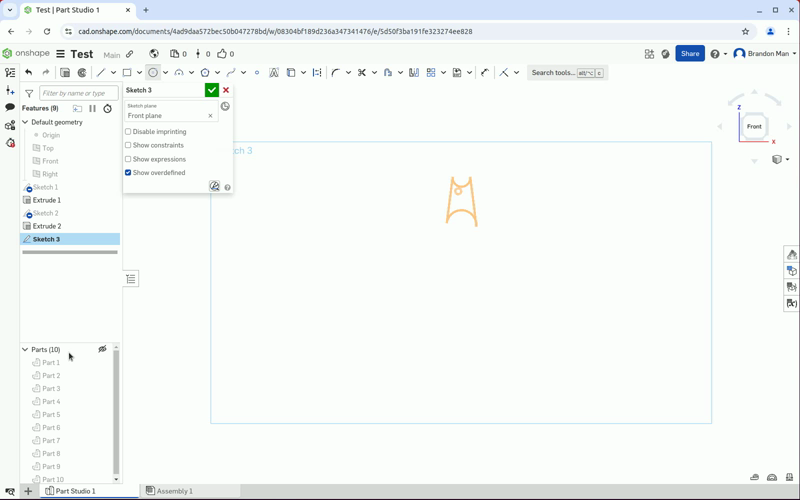
key_down(shift)
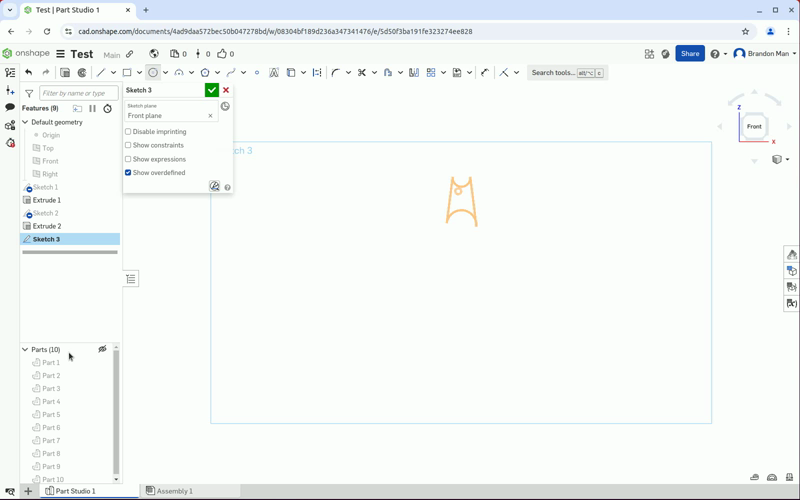
mouse_move(461, 225)
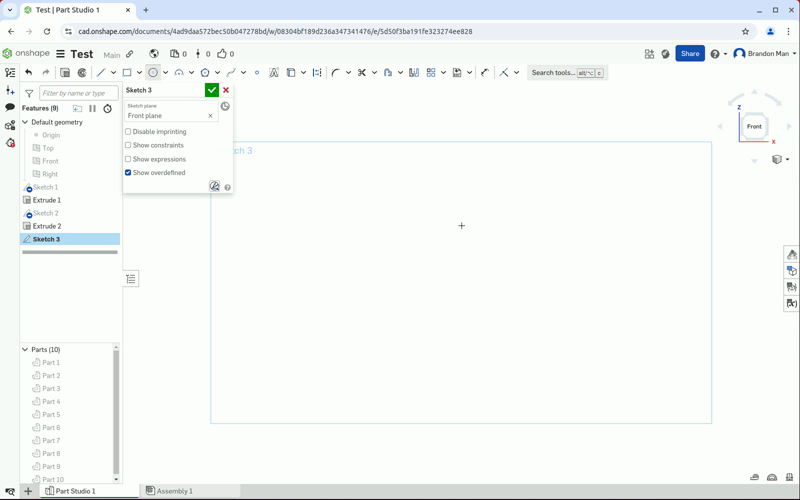
click(461, 225)
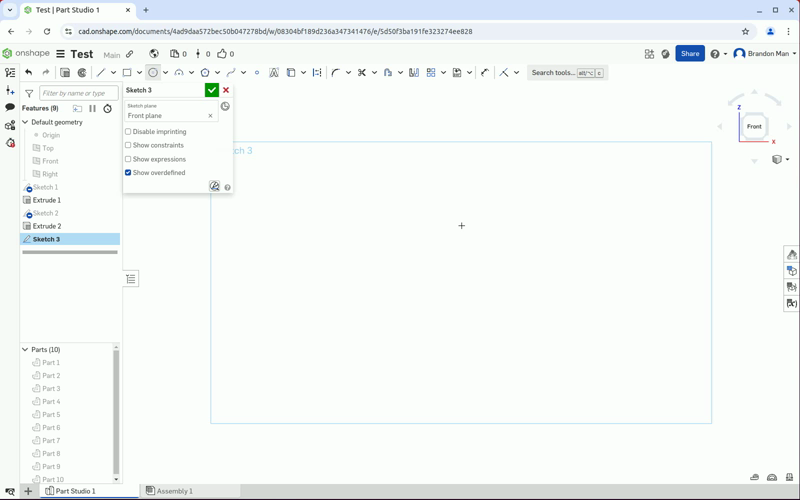
key_up(shift)
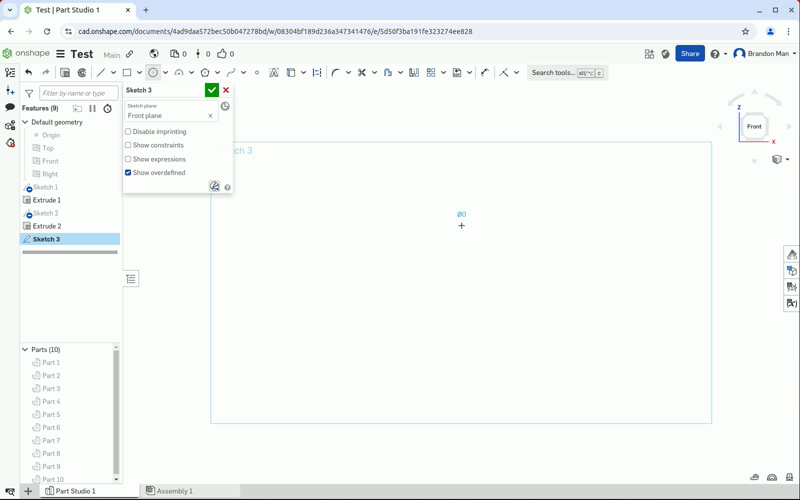
mouse_move(477, 225)
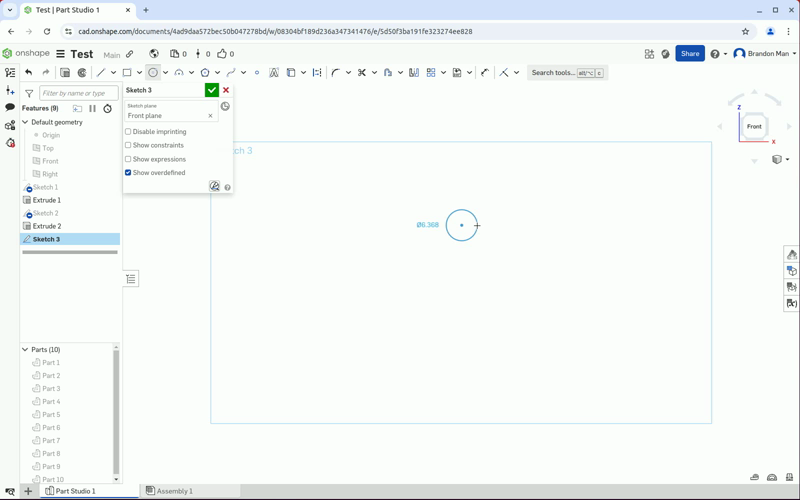
click(477, 225)
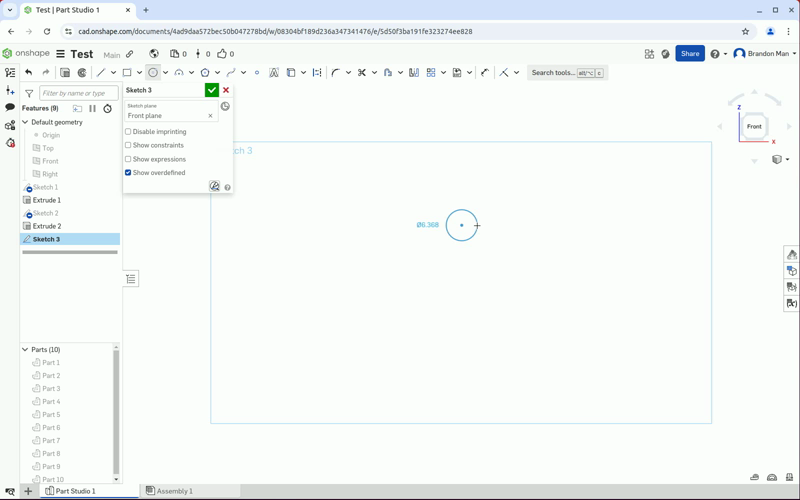
key(esc)
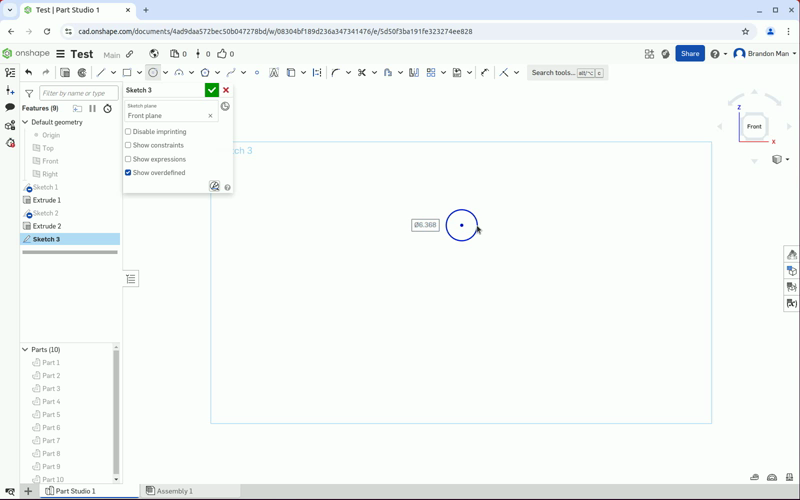
key(c)
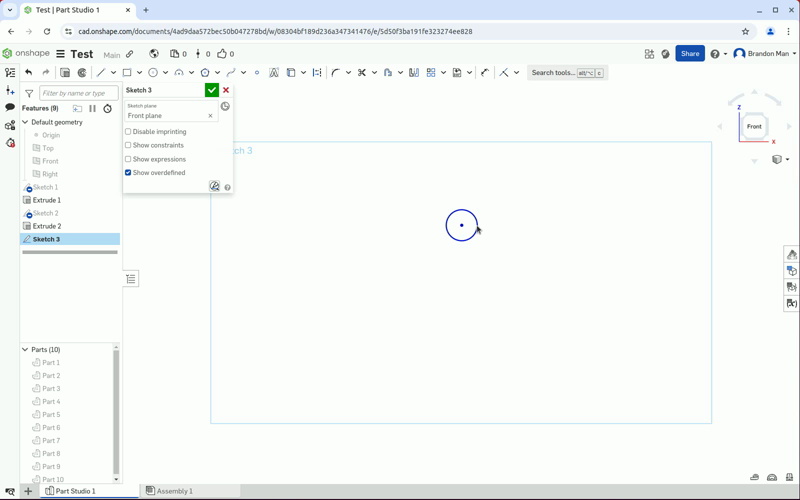
key_down(shift)
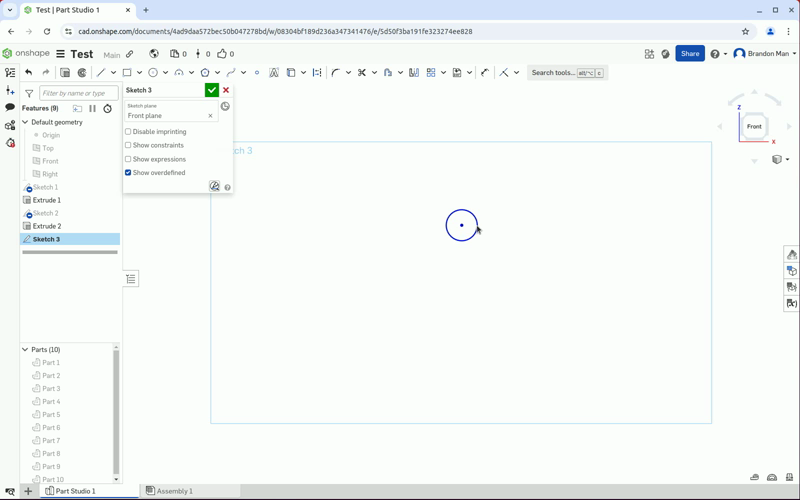
mouse_move(461, 225)
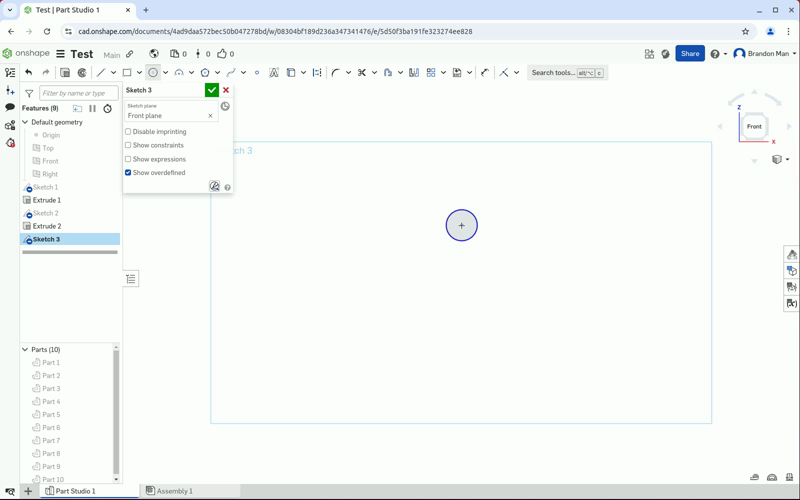
click(461, 225)
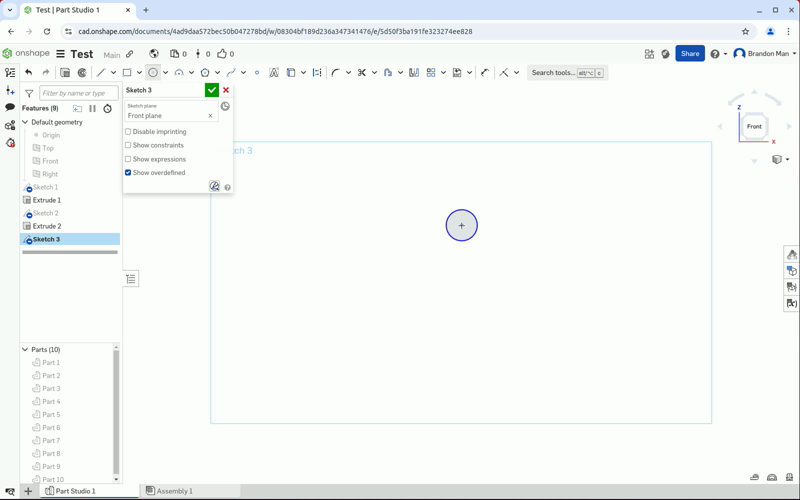
key_up(shift)
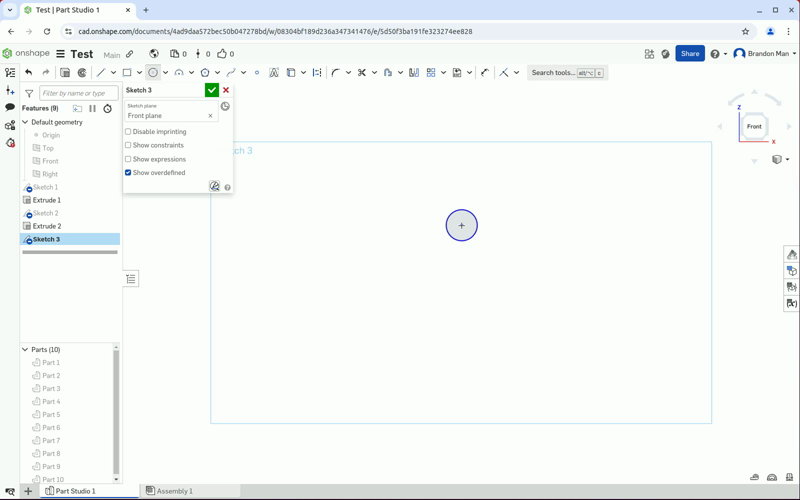
mouse_move(465, 225)
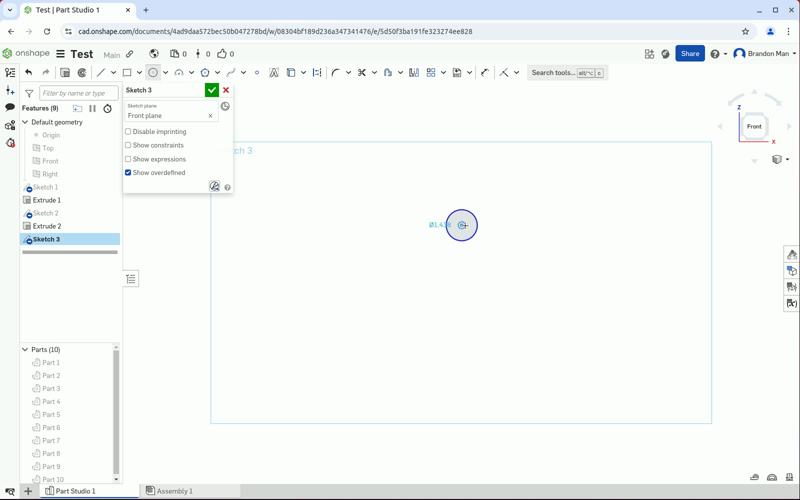
scroll(6)
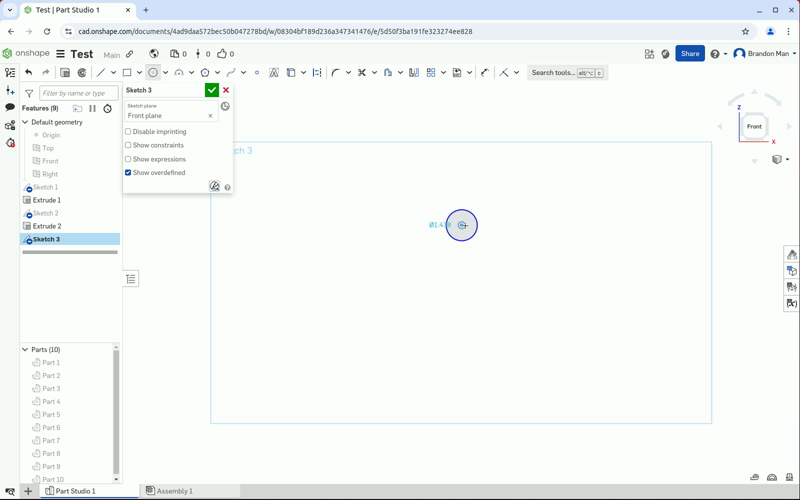
scroll(6)
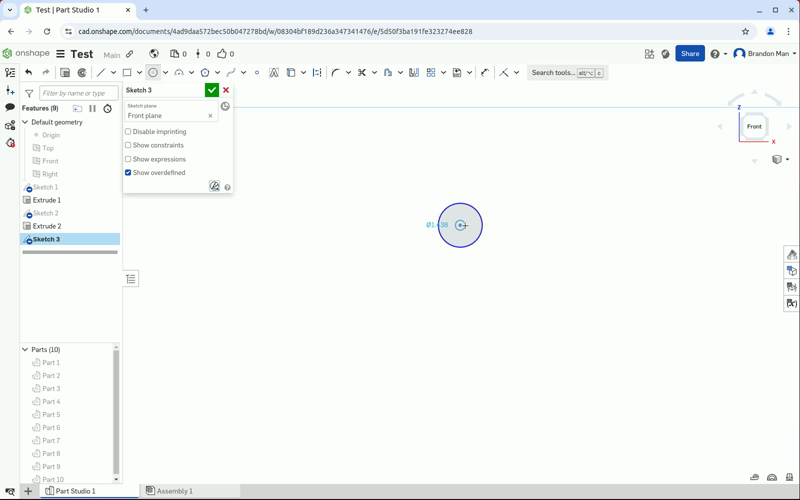
scroll(6)
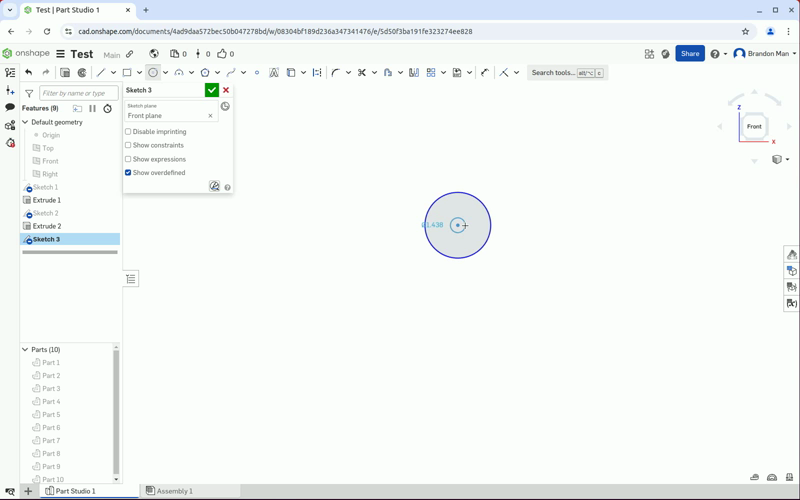
scroll(6)
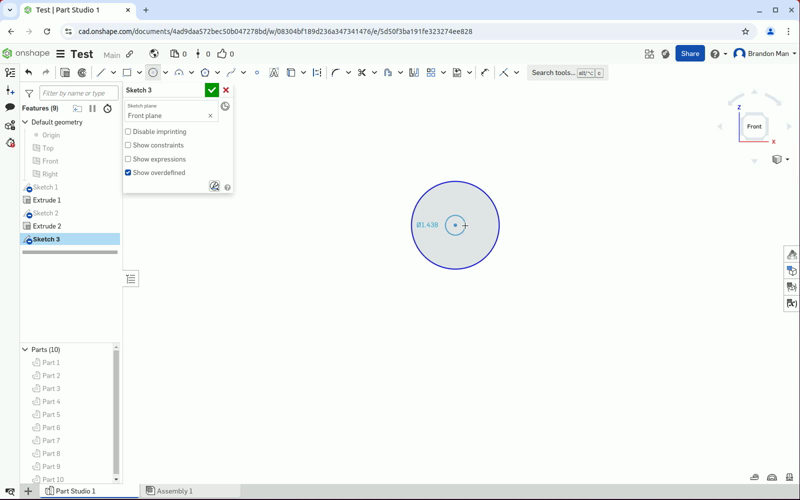
scroll(6)
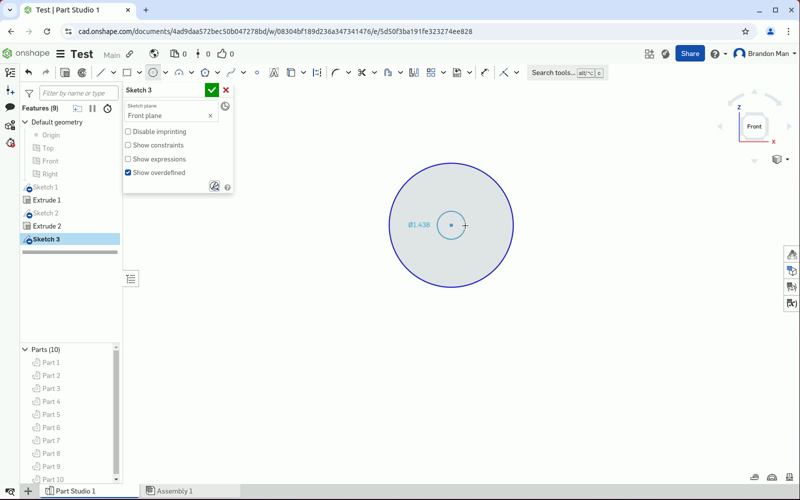
scroll(6)
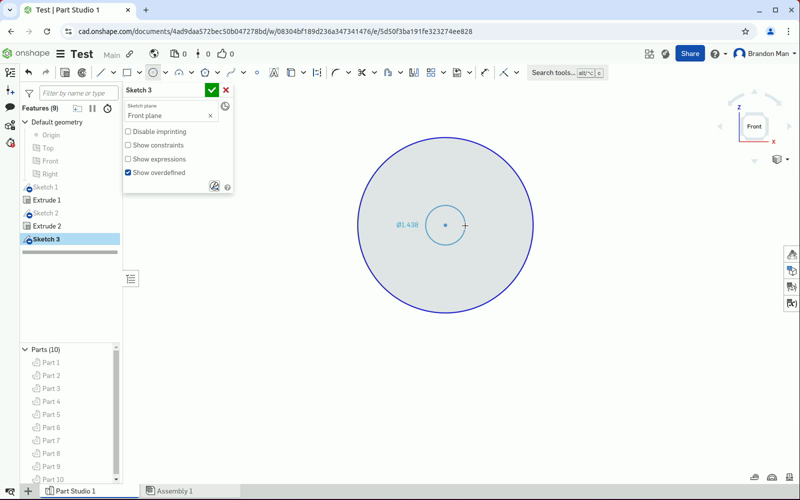
scroll(6)
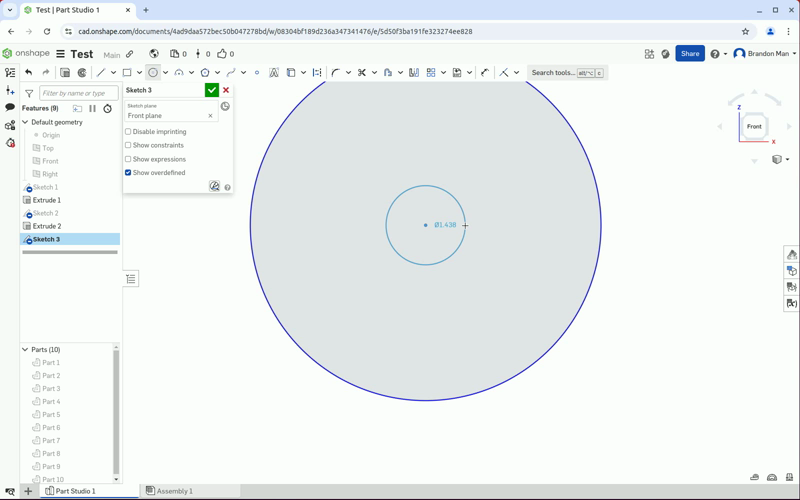
click(465, 225)
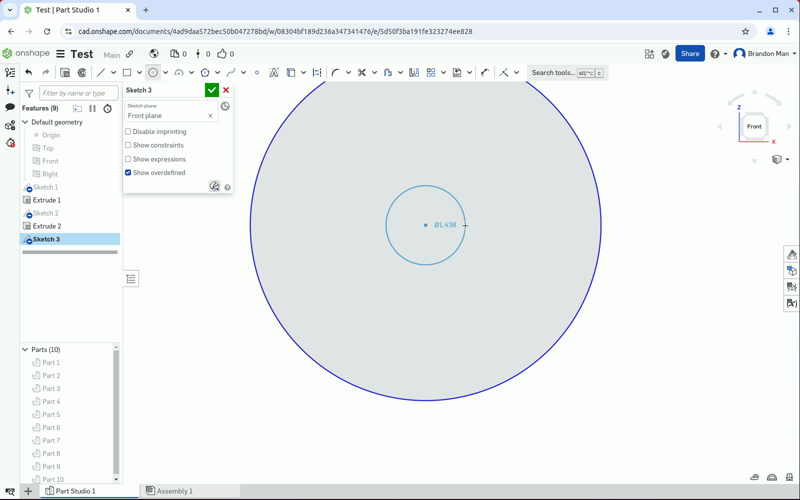
scroll(-6)
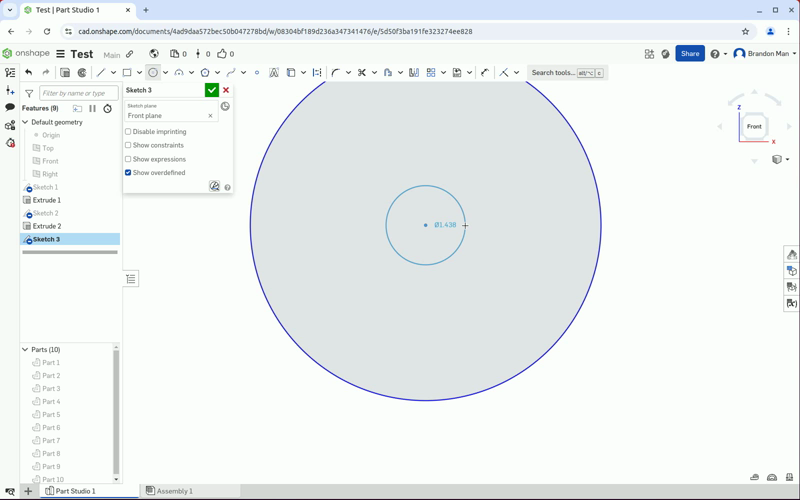
scroll(-6)
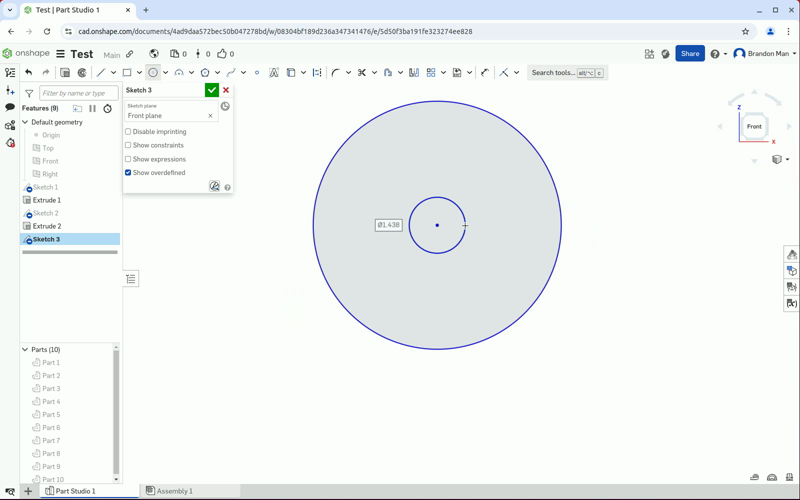
scroll(-6)
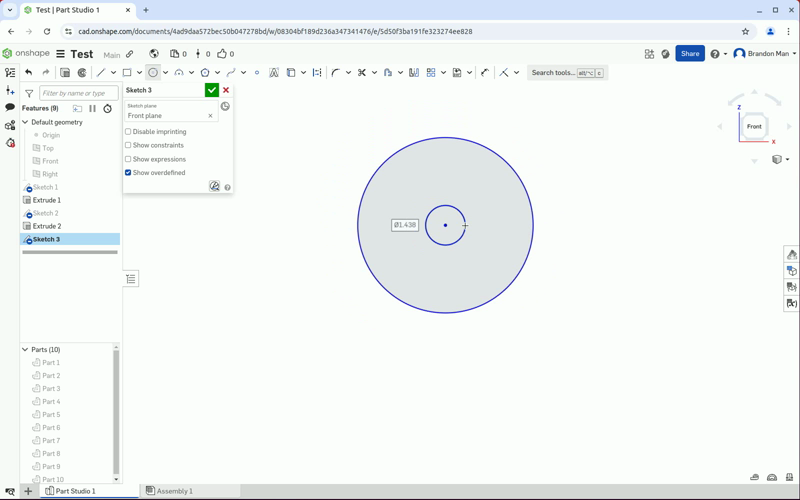
scroll(-6)
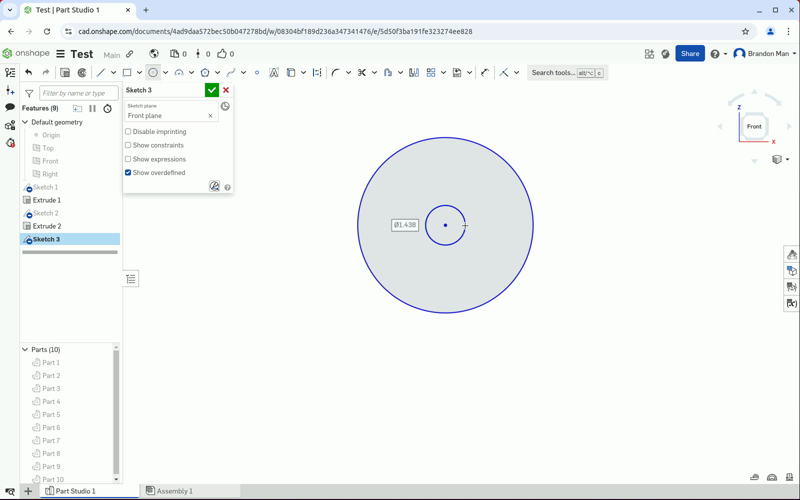
scroll(-6)
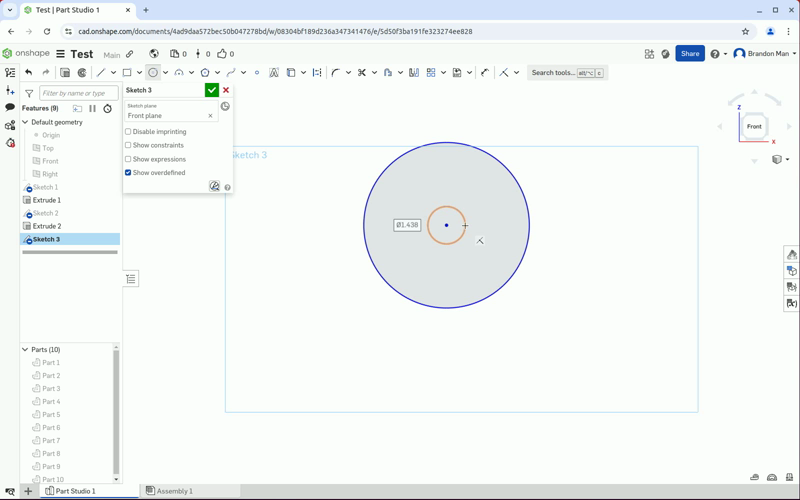
scroll(-6)
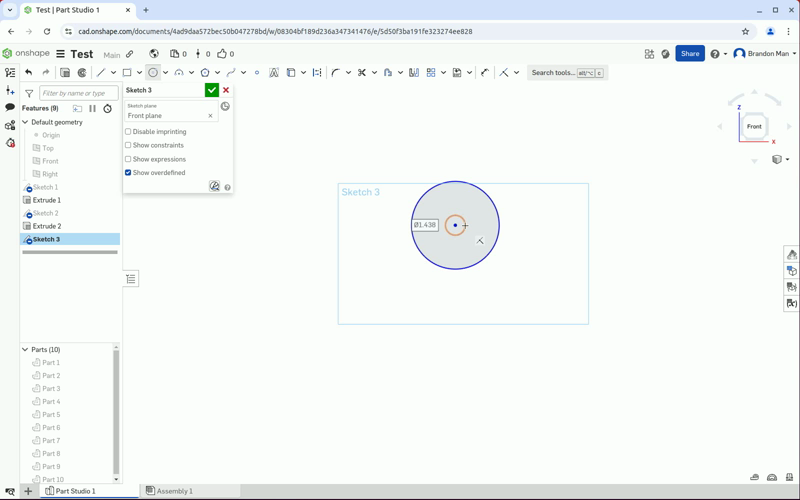
scroll(-6)
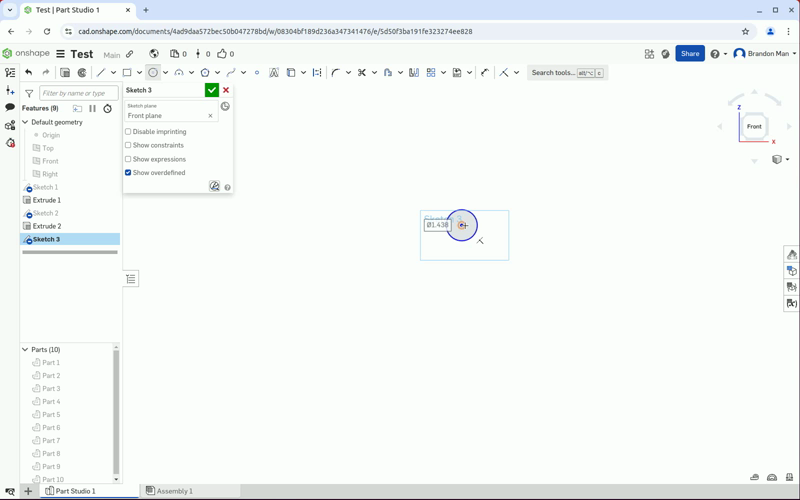
key(esc)
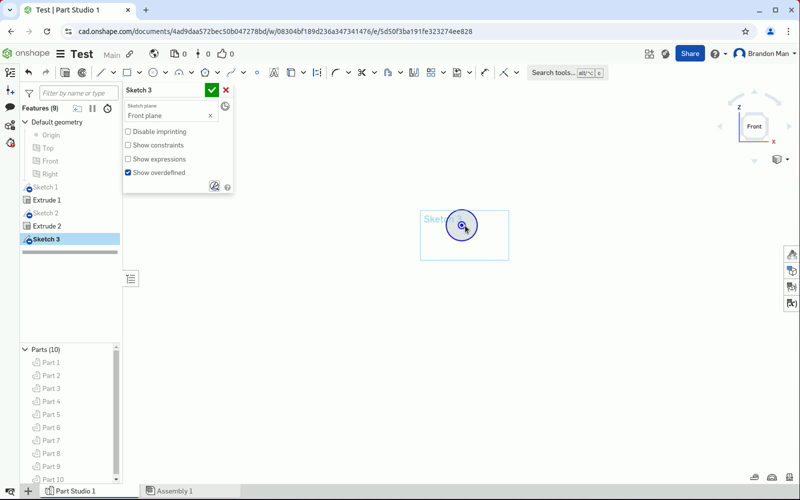
mouse_move(458, 237)
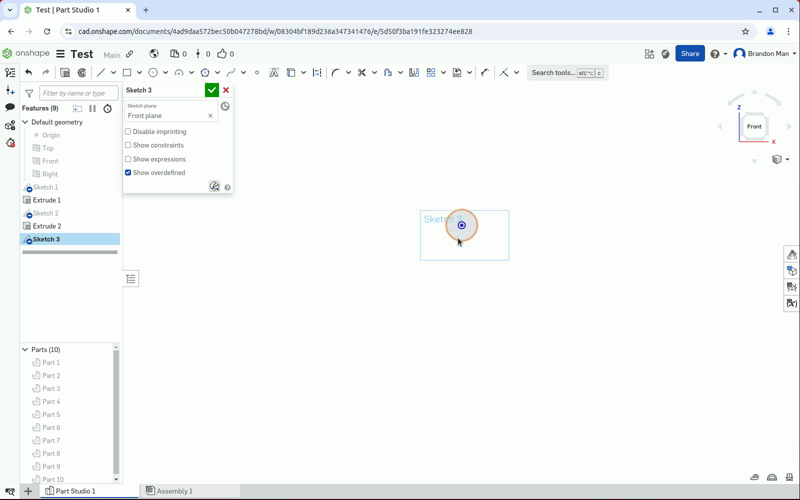
scroll(6)
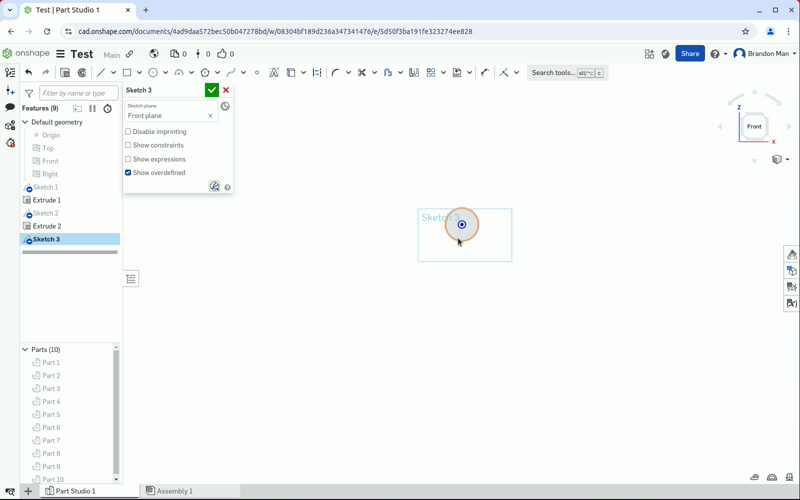
scroll(6)
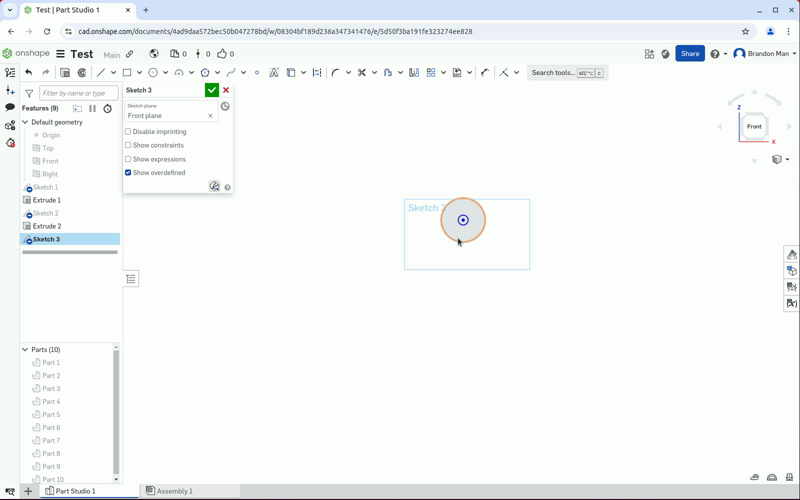
scroll(6)
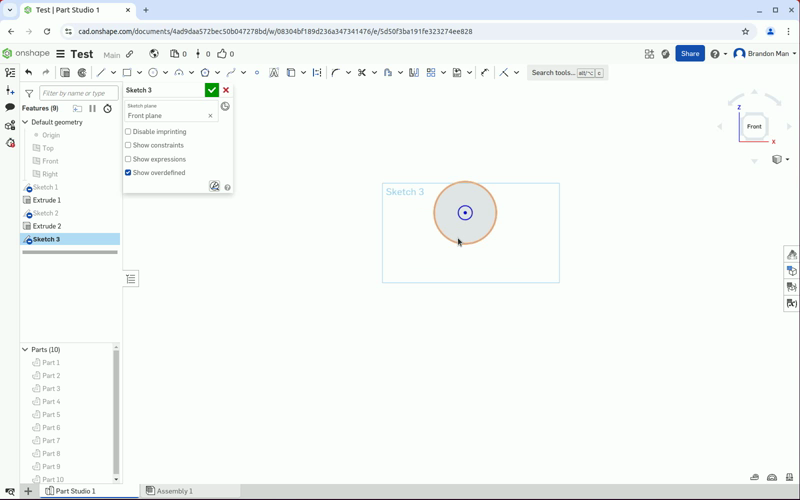
scroll(6)
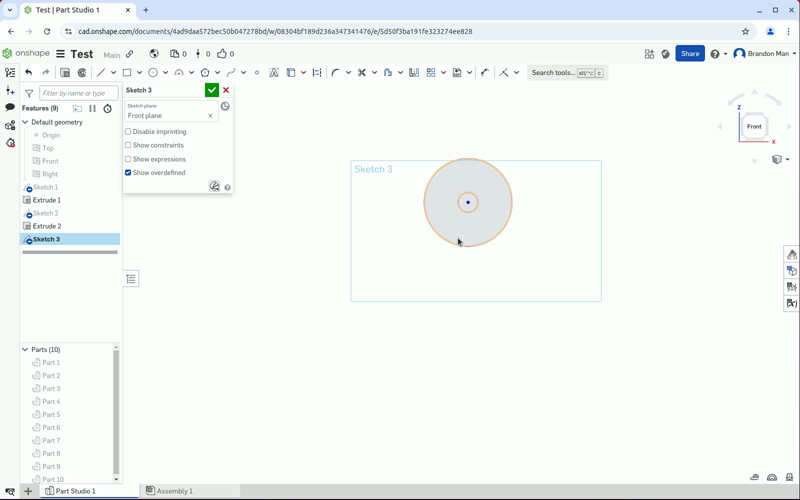
scroll(6)
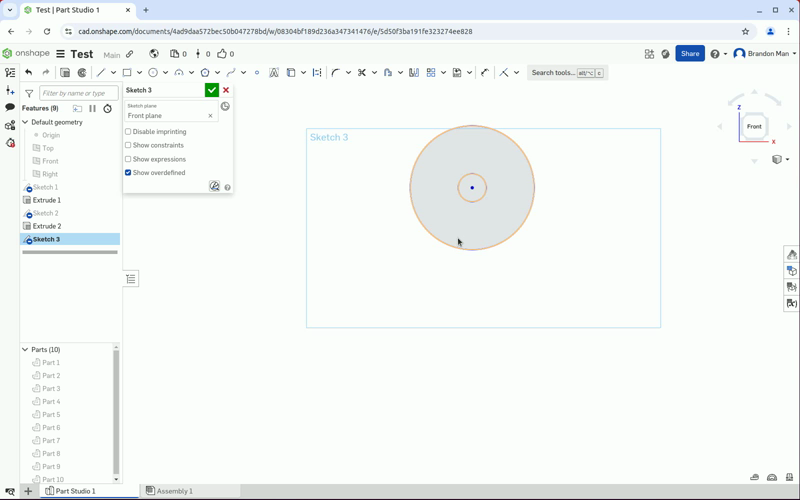
scroll(6)
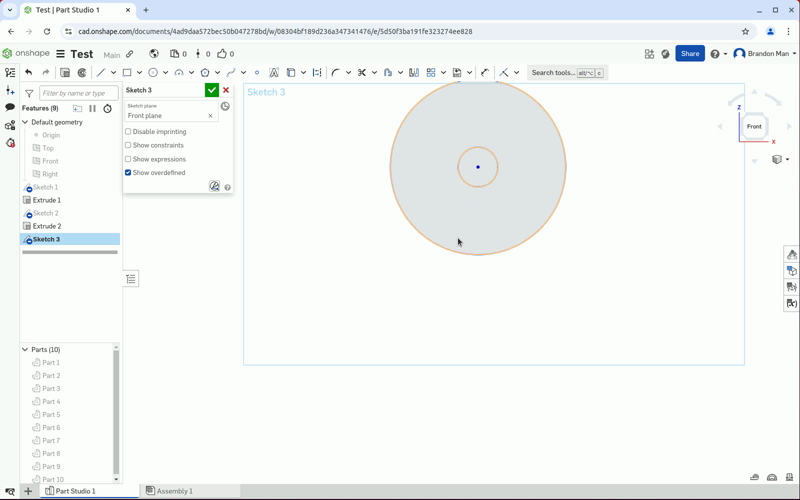
scroll(6)
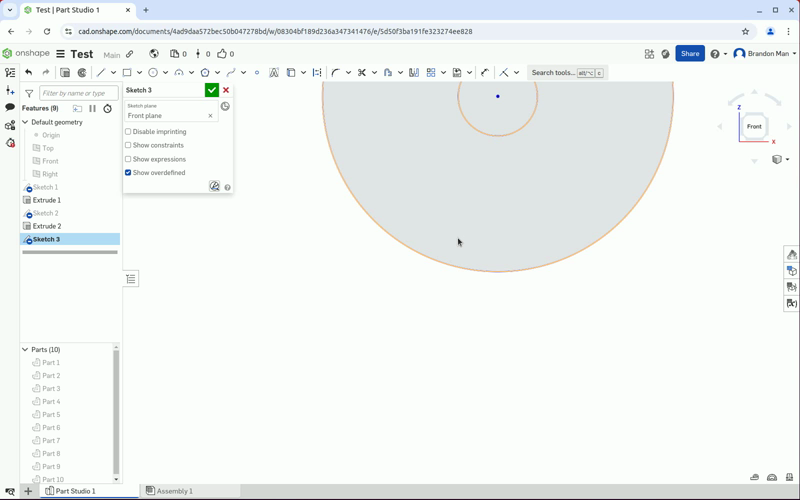
click(458, 237)
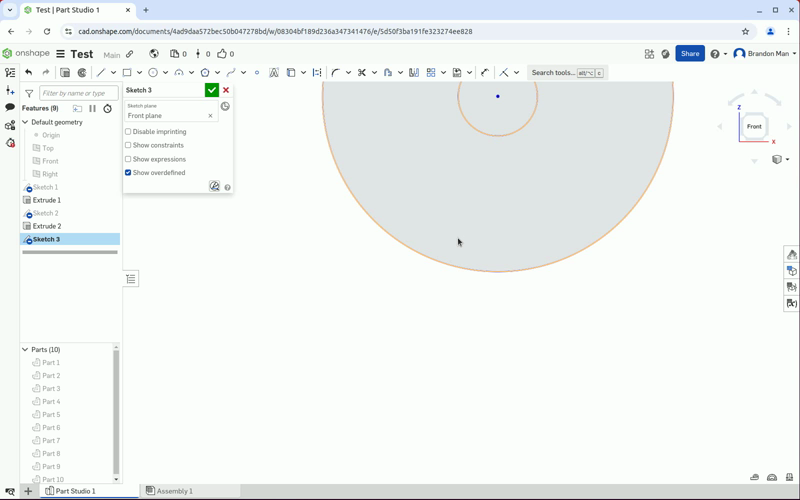
scroll(-6)
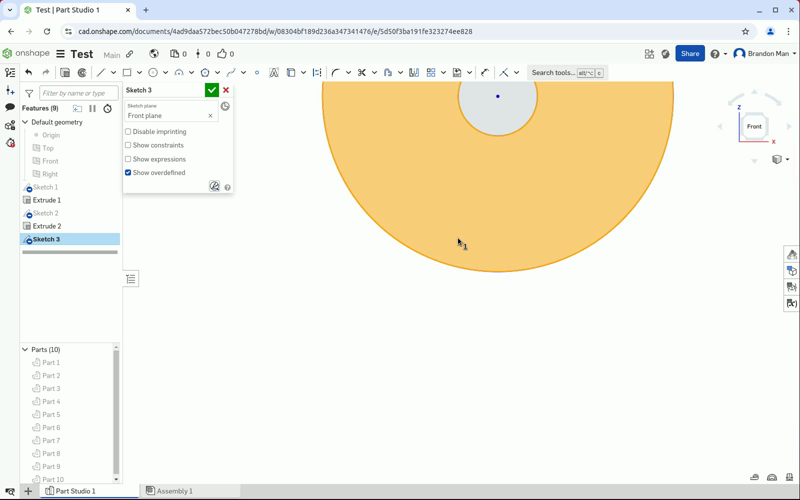
scroll(-6)
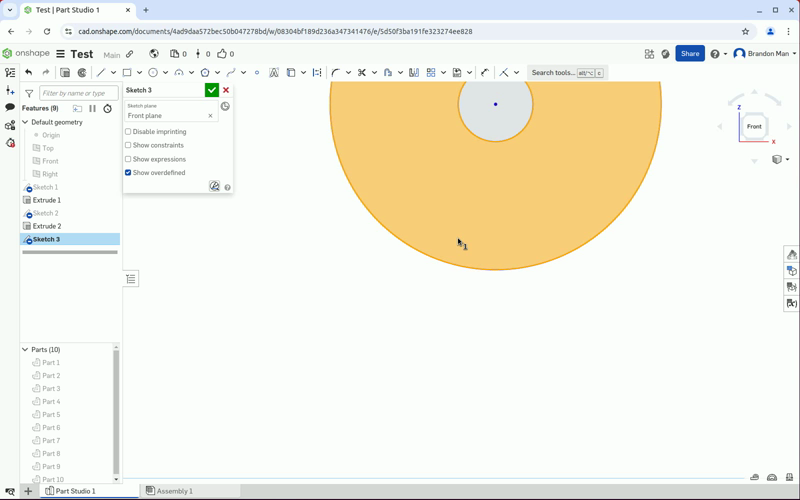
scroll(-6)
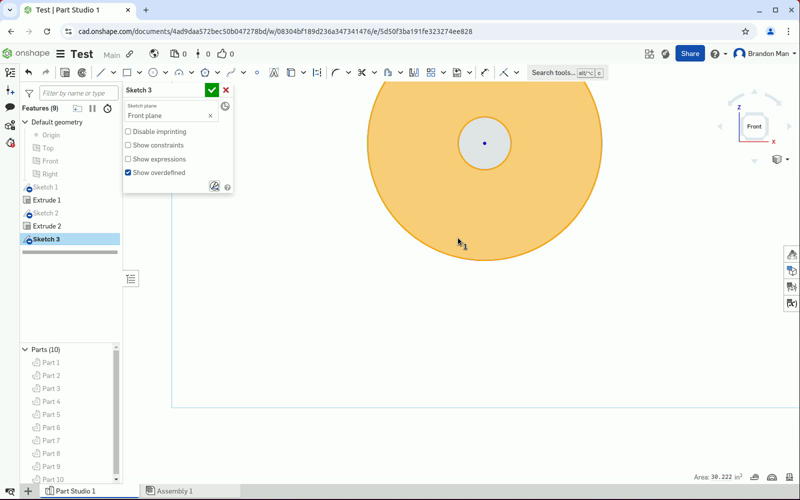
scroll(-6)
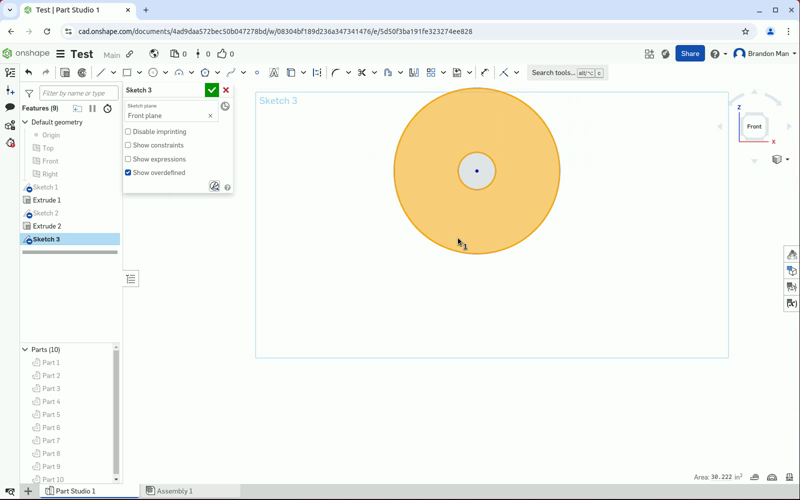
scroll(-6)
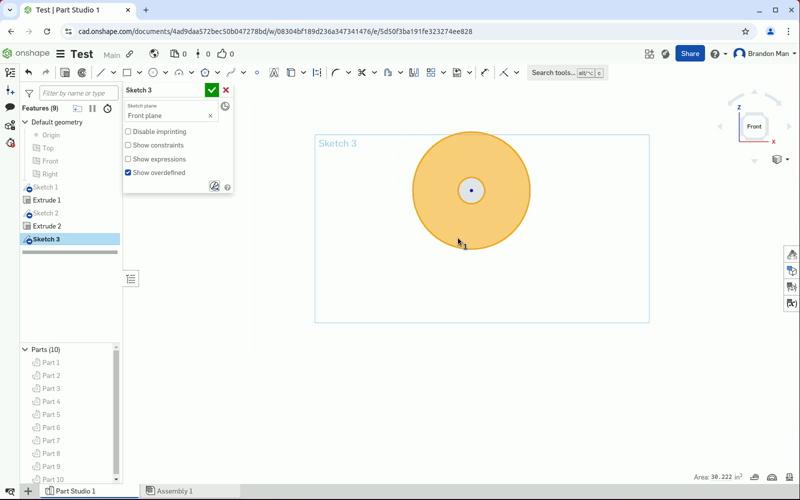
scroll(-6)
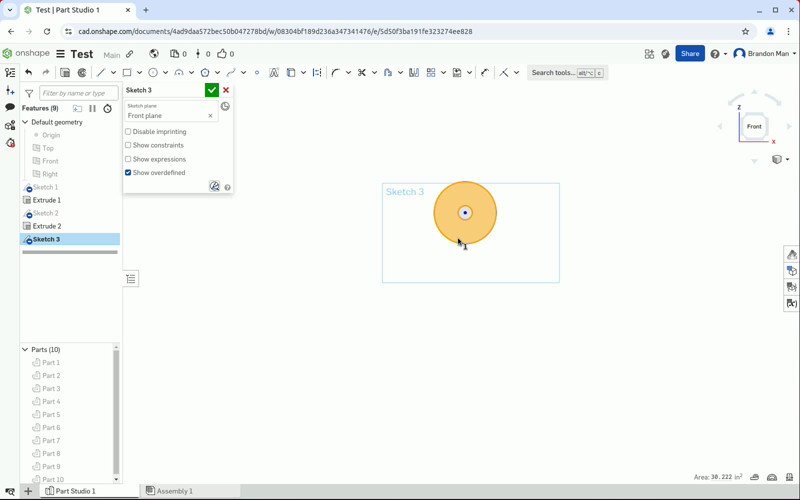
scroll(-6)
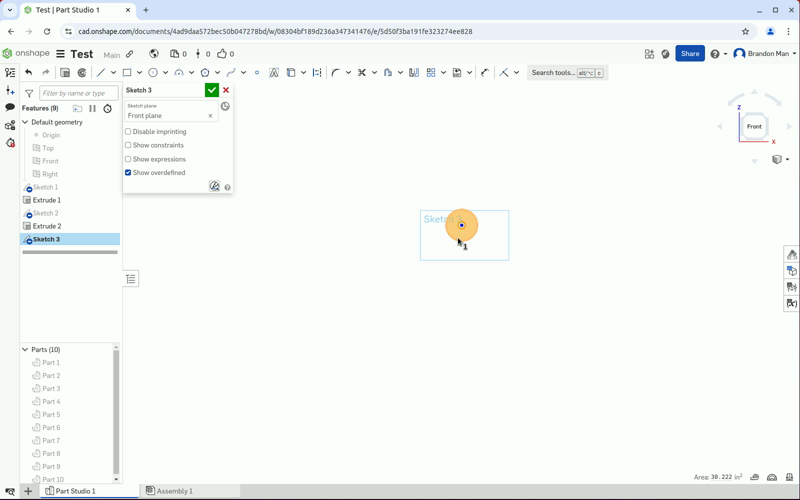
mouse_move(69, 352)
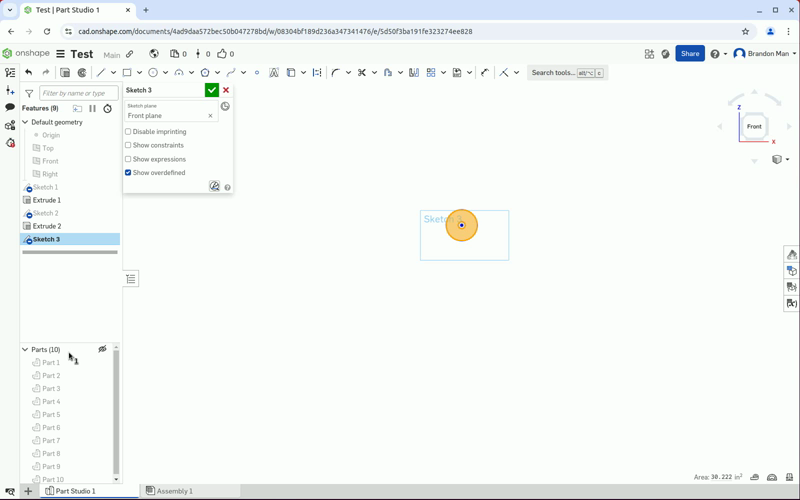
key(shift+y)
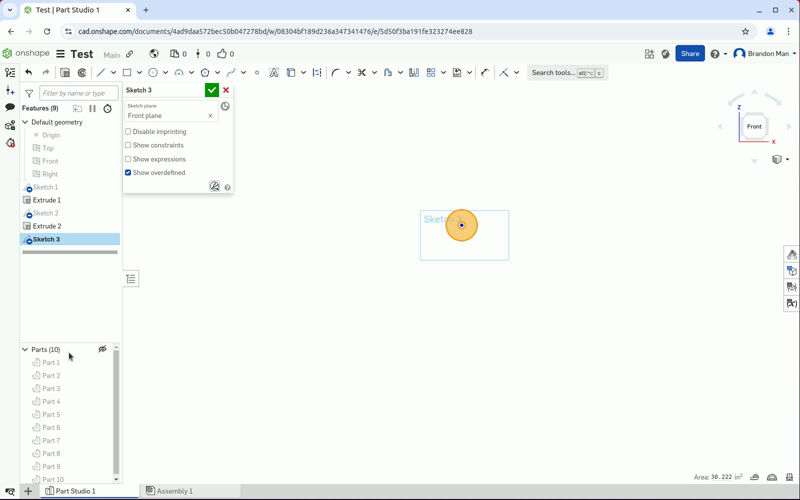
key(shift+e)
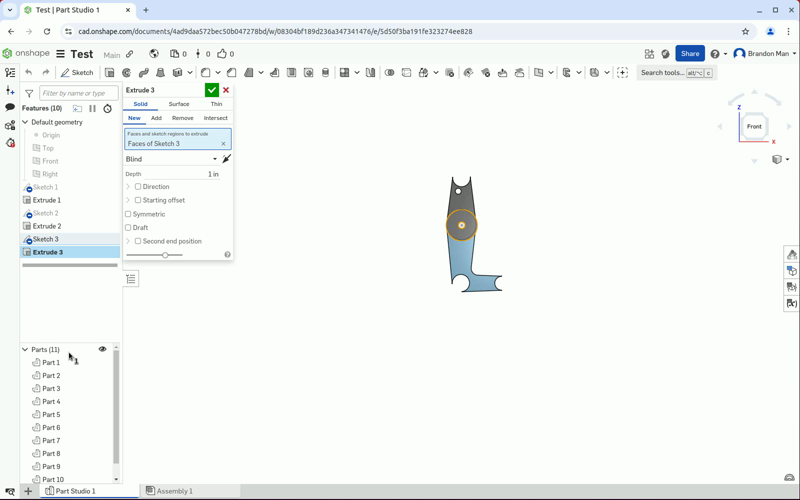
mouse_move(143, 106)
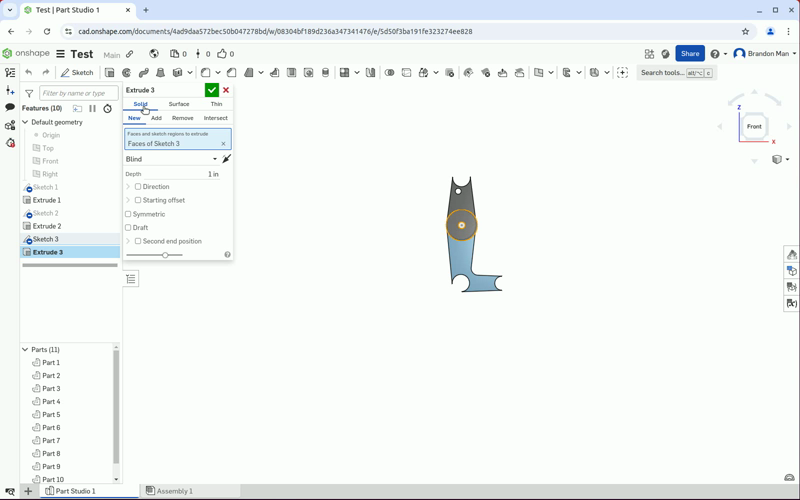
click(143, 106)
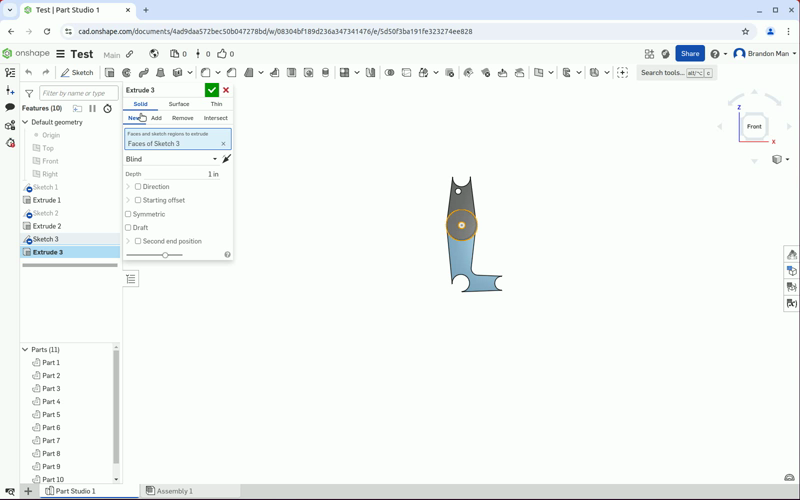
mouse_move(137, 120)
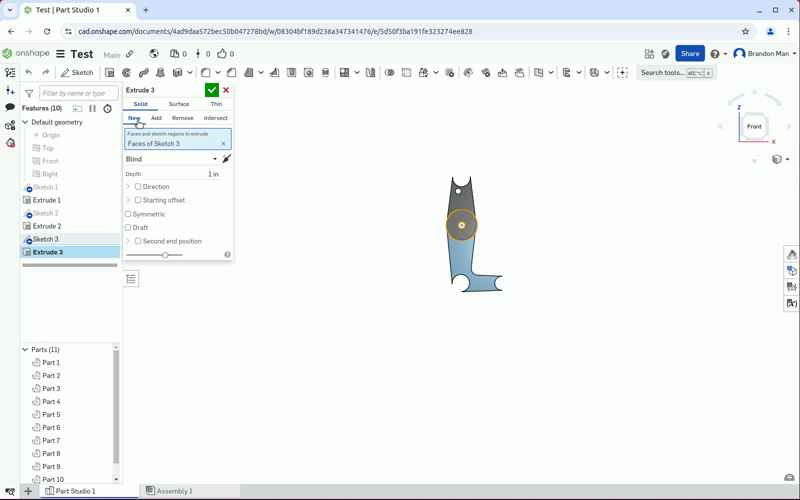
click(137, 120)
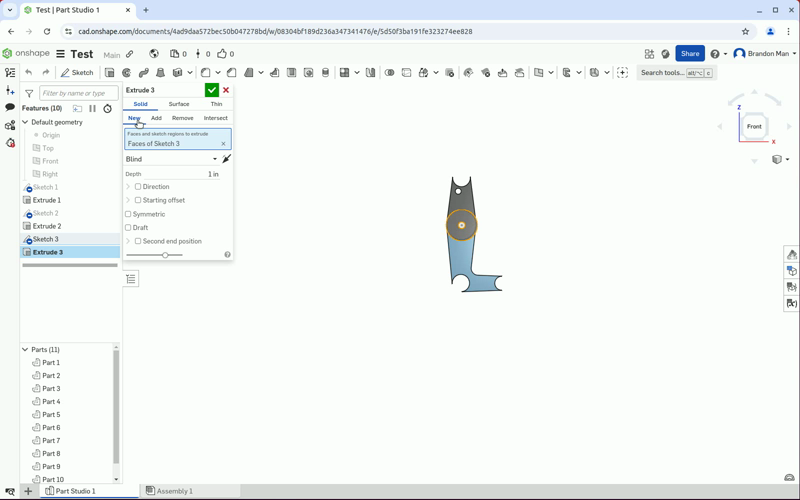
key(tab, 4)
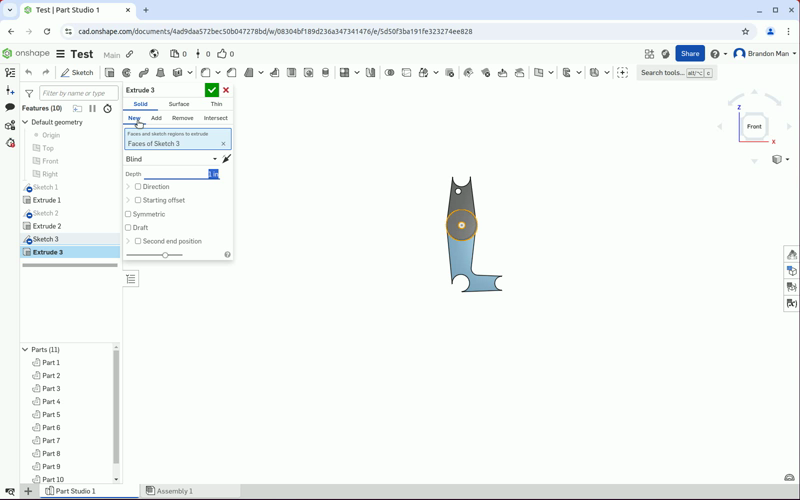
text(0.481)
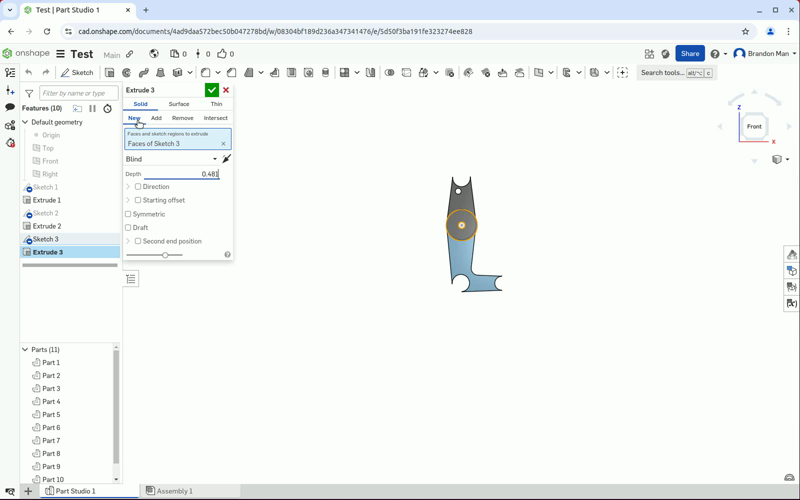
key(enter)
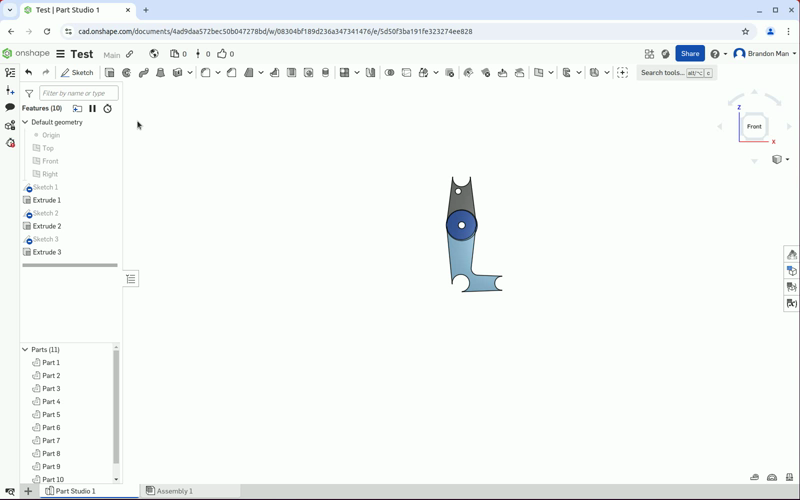
key(shift+h)
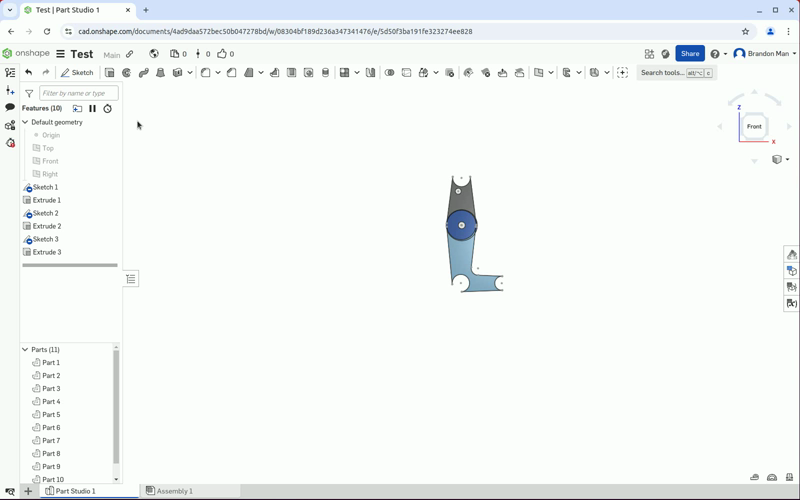
key(shift+h)
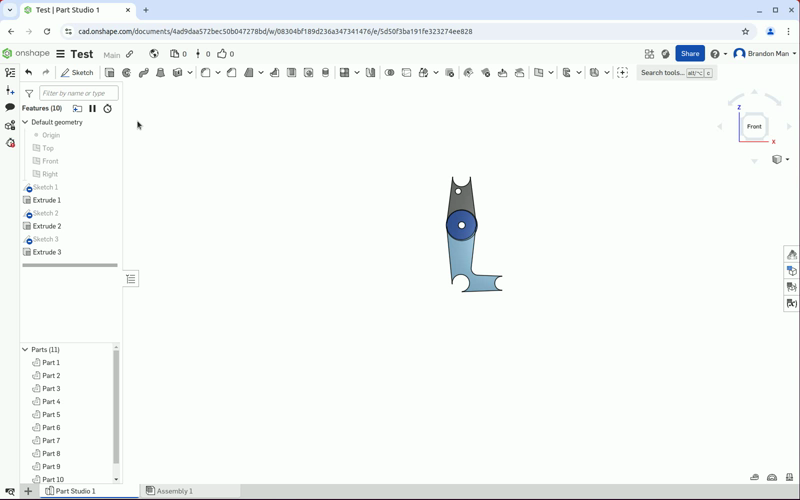
mouse_move(73, 189)
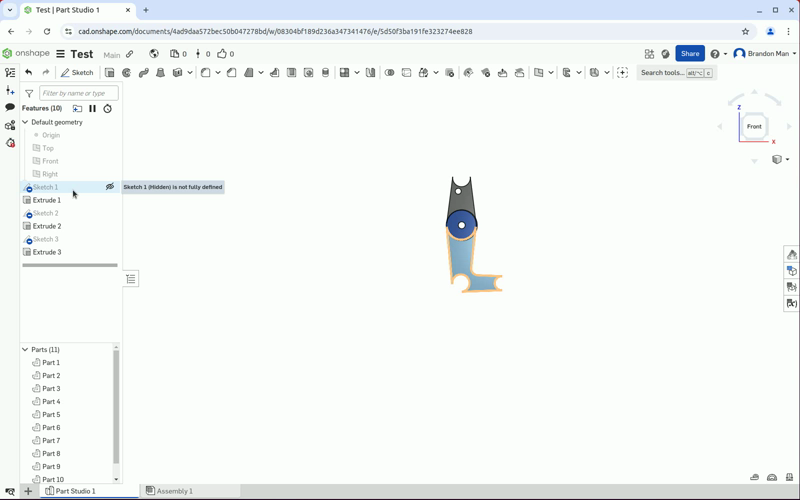
click(73, 189)
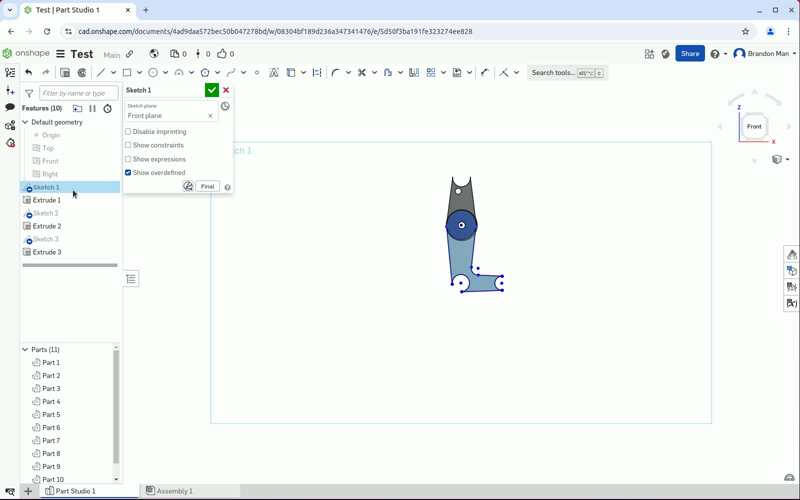
mouse_move(229, 92)
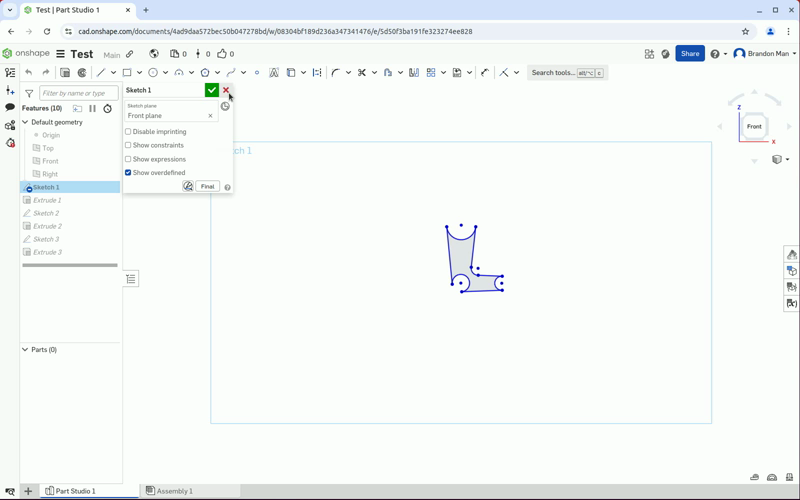
click(229, 92)
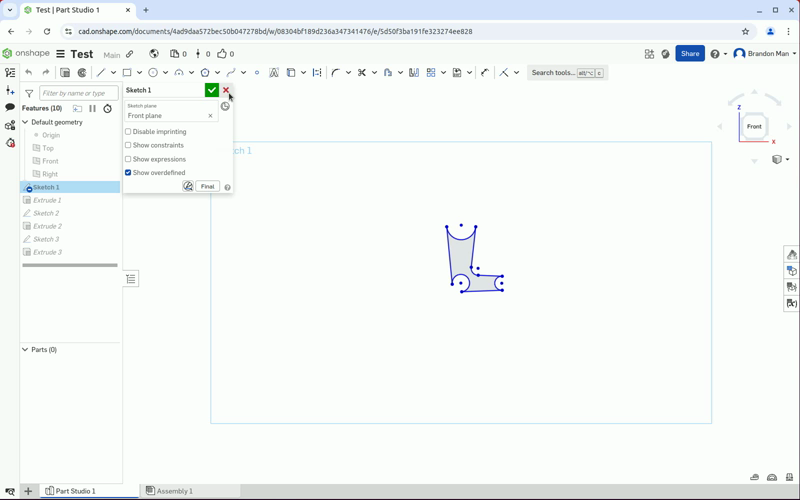
key(shift+s)
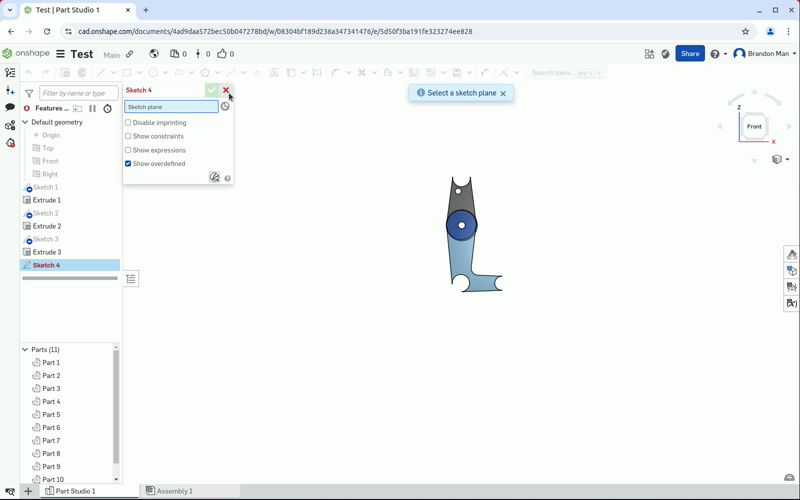
mouse_move(73, 163)
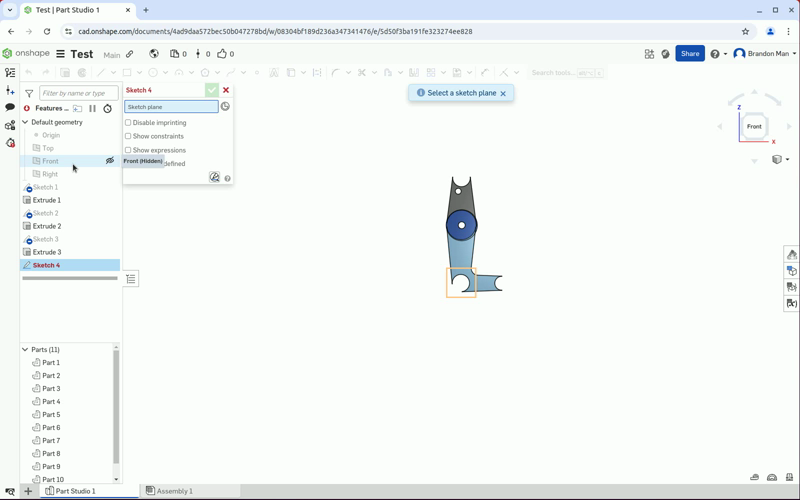
click(73, 163)
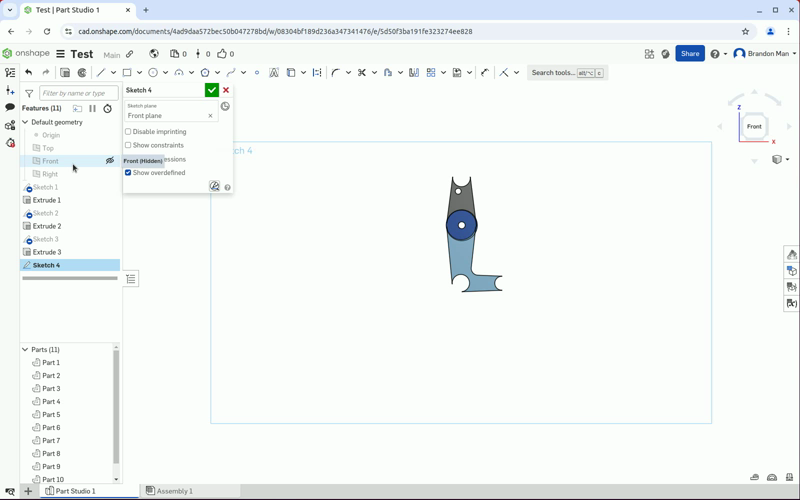
mouse_move(69, 352)
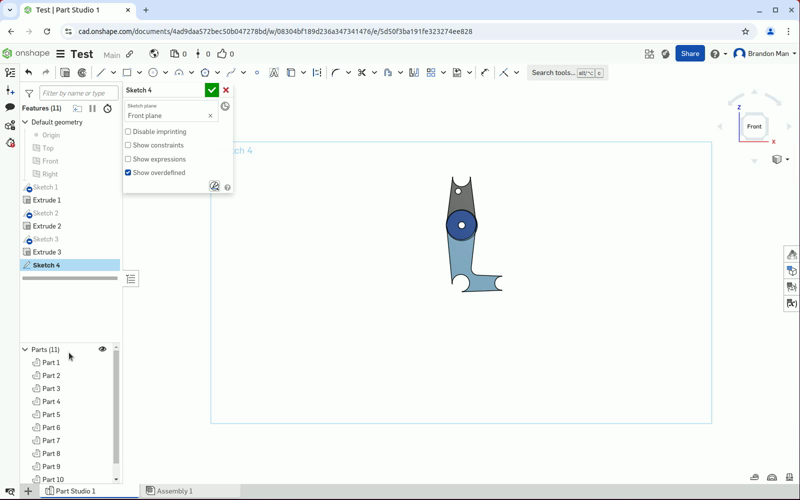
key(y)
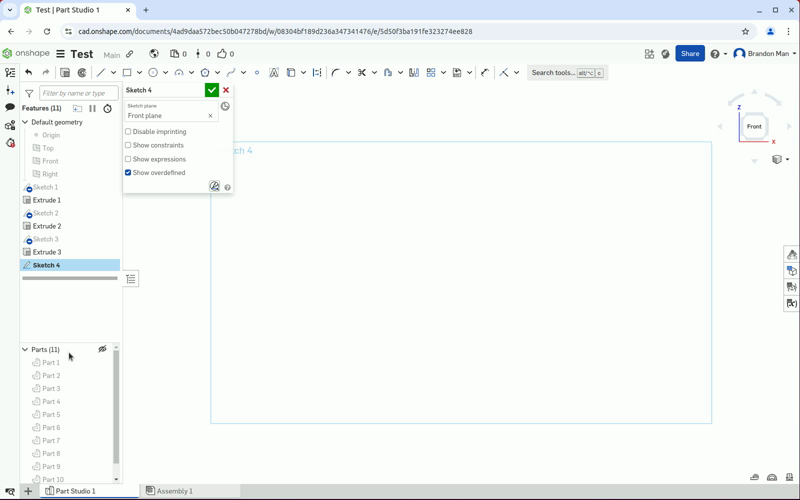
key(c)
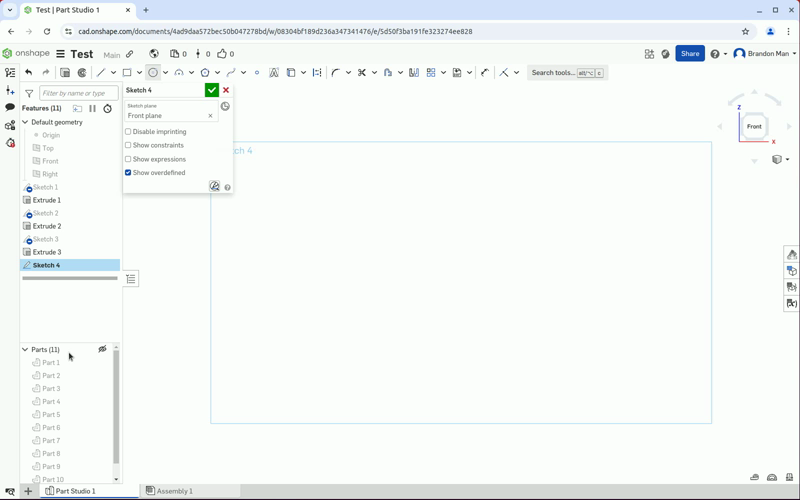
key_down(shift)
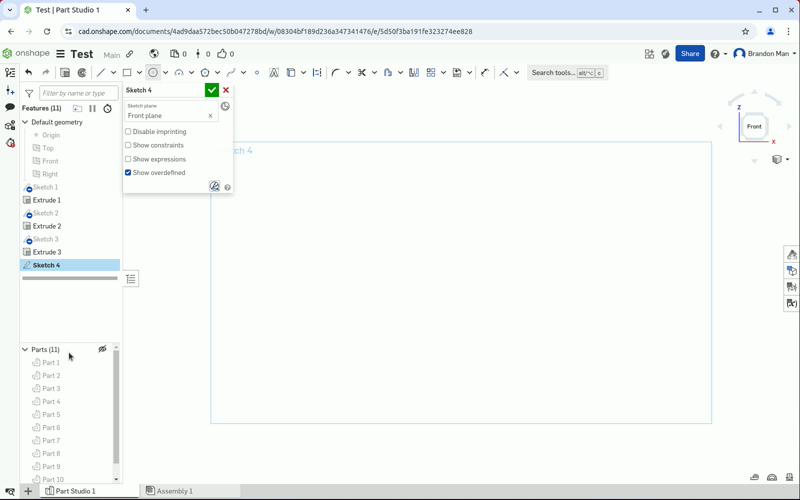
mouse_move(461, 178)
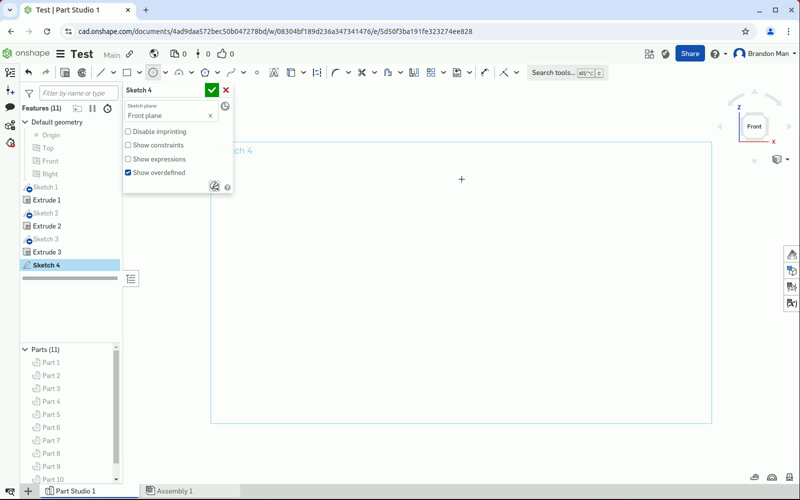
click(461, 178)
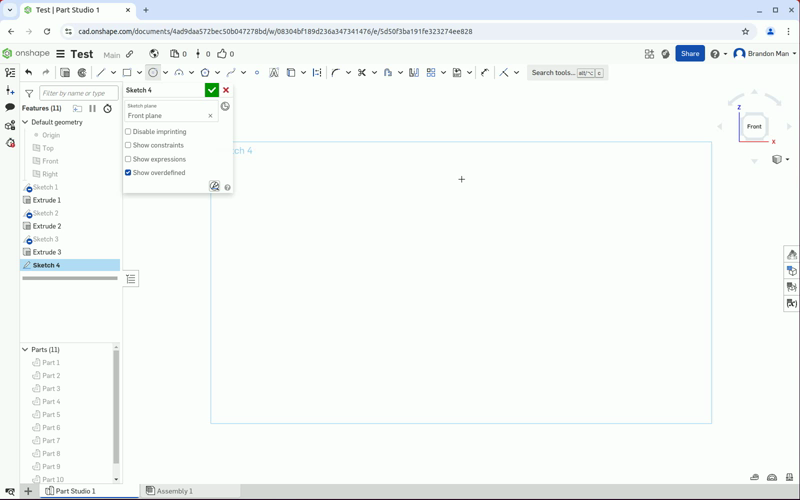
key_up(shift)
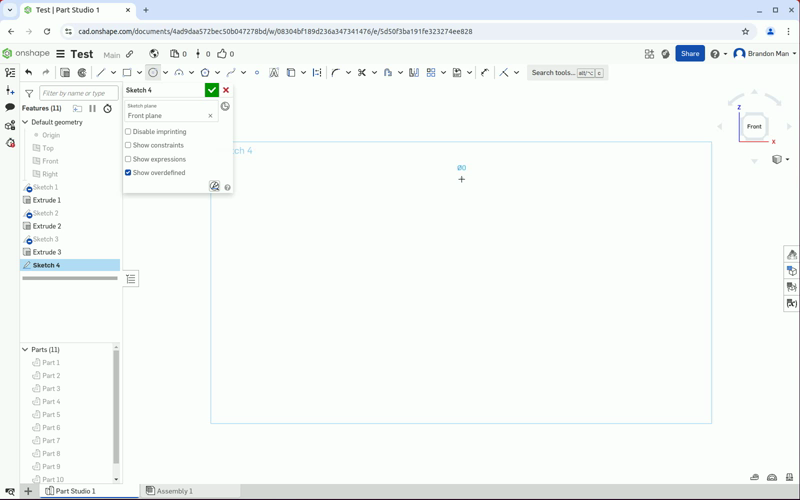
mouse_move(471, 178)
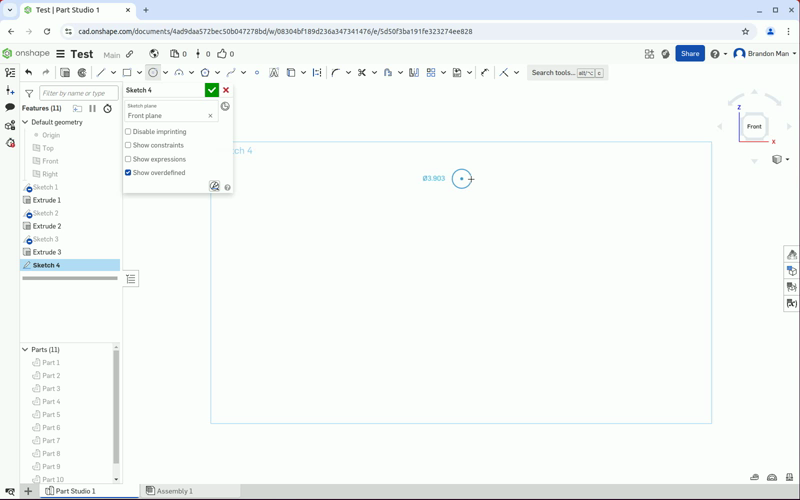
click(471, 178)
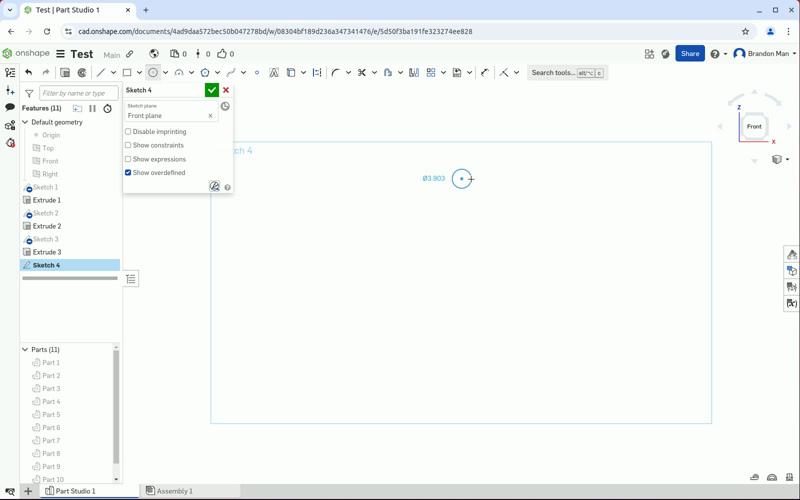
key(esc)
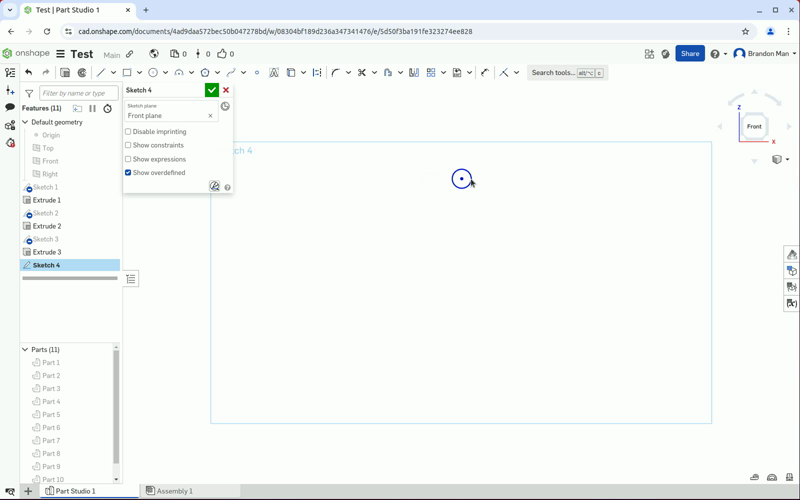
key(c)
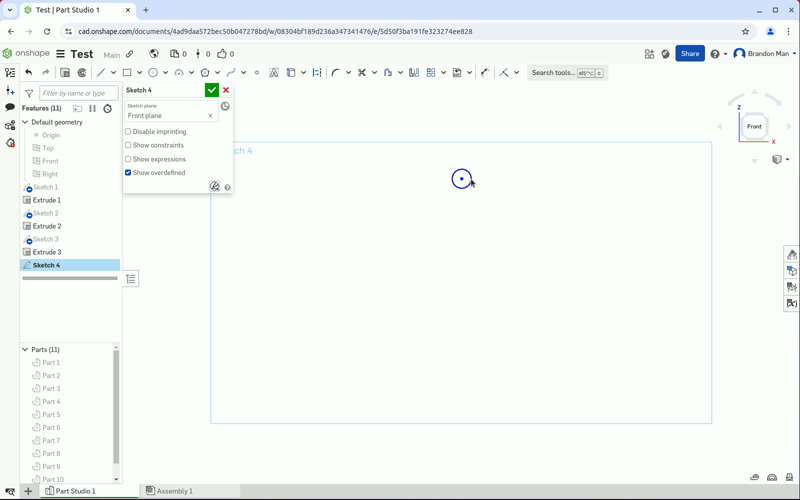
key_down(shift)
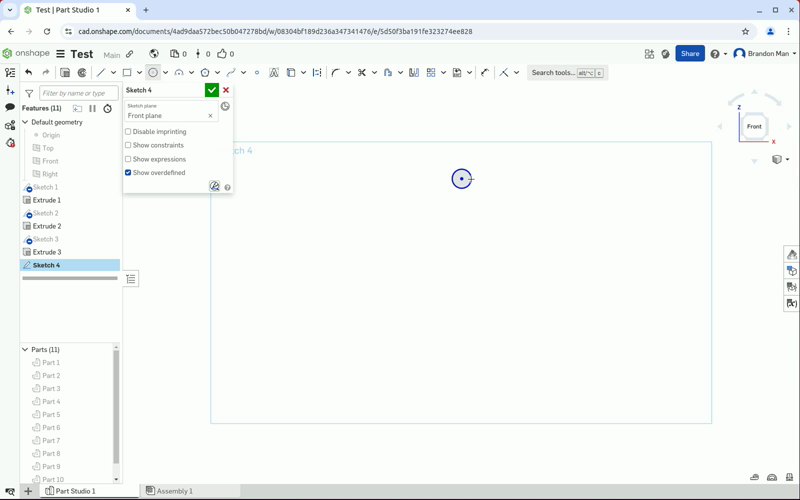
mouse_move(461, 178)
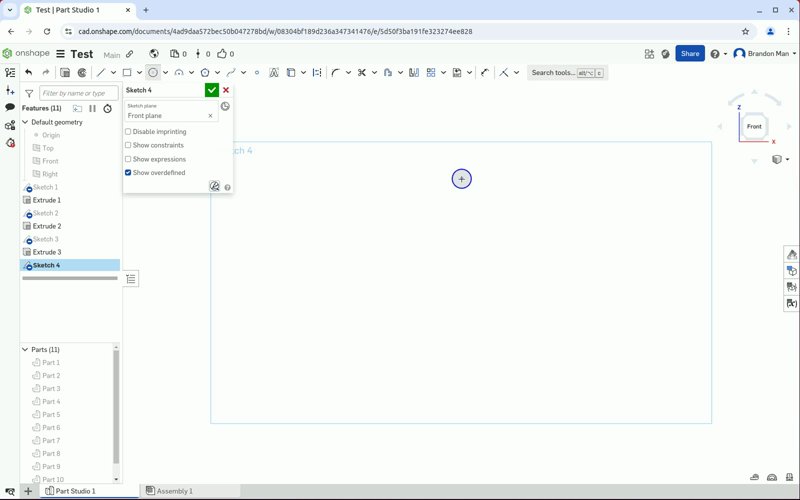
click(461, 178)
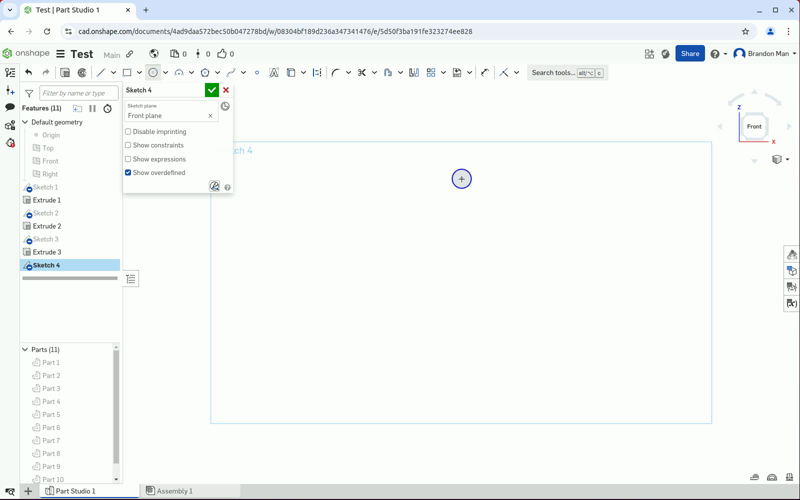
key_up(shift)
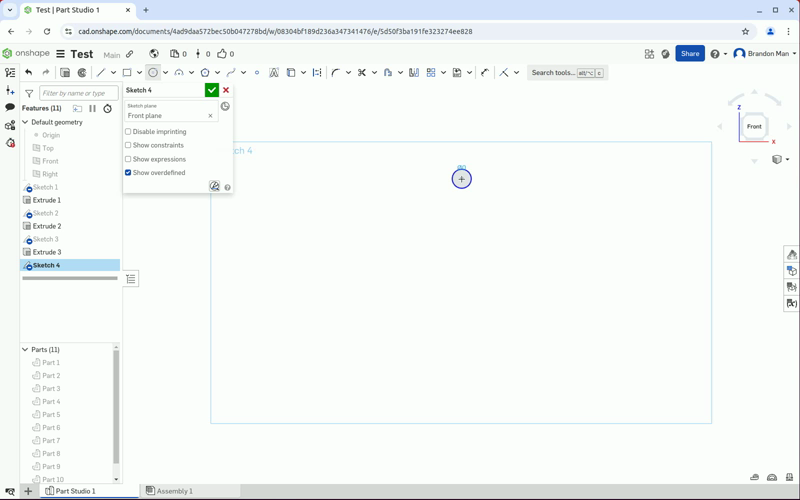
mouse_move(464, 178)
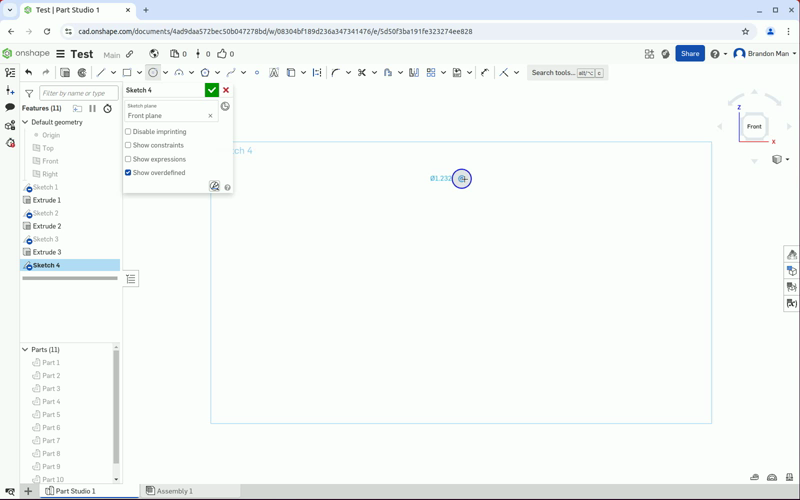
scroll(6)
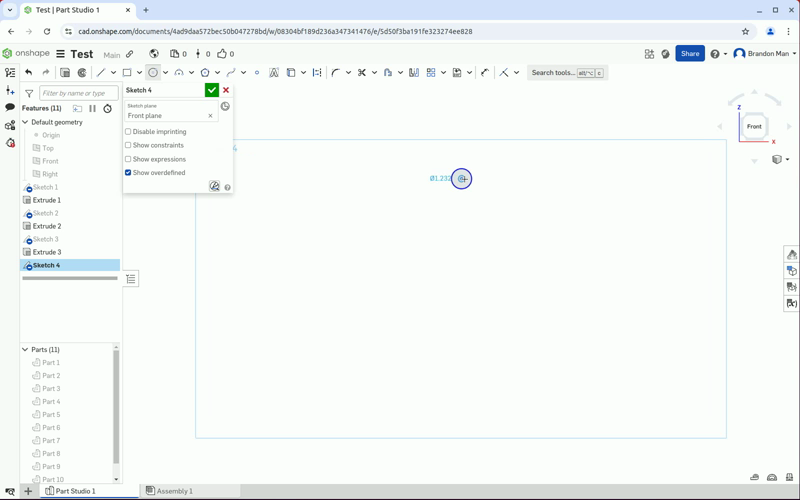
scroll(6)
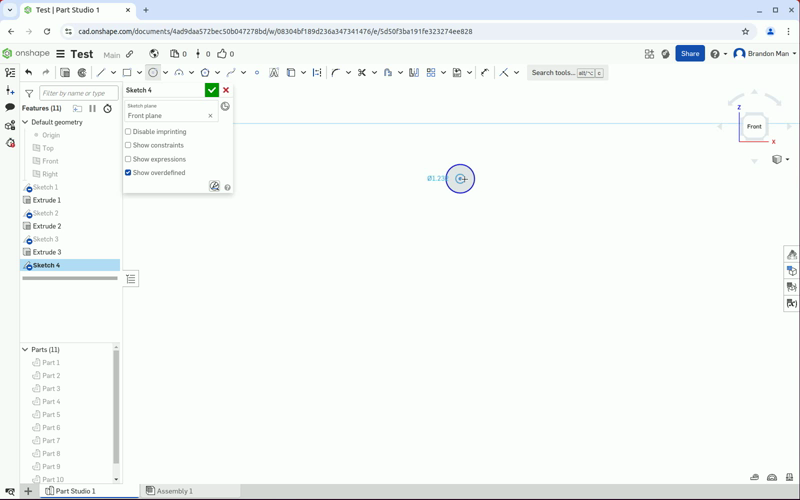
scroll(6)
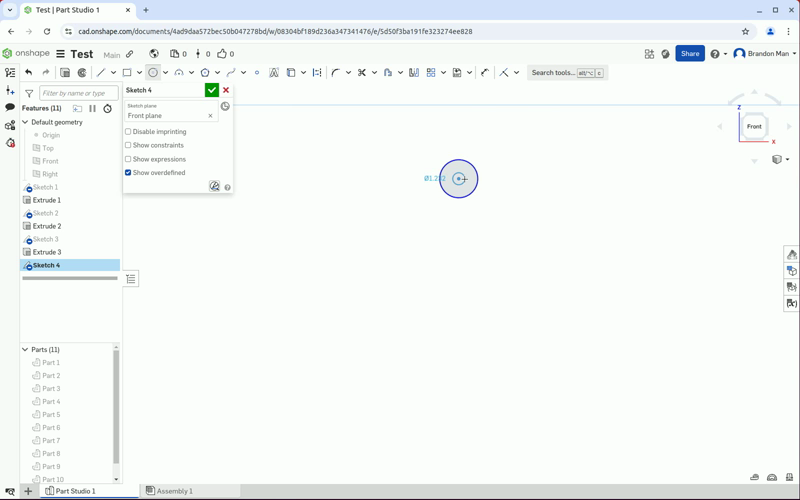
scroll(6)
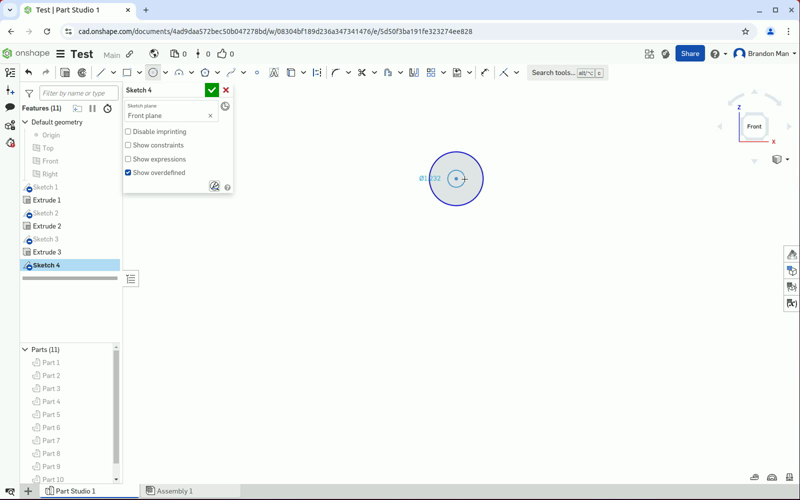
scroll(6)
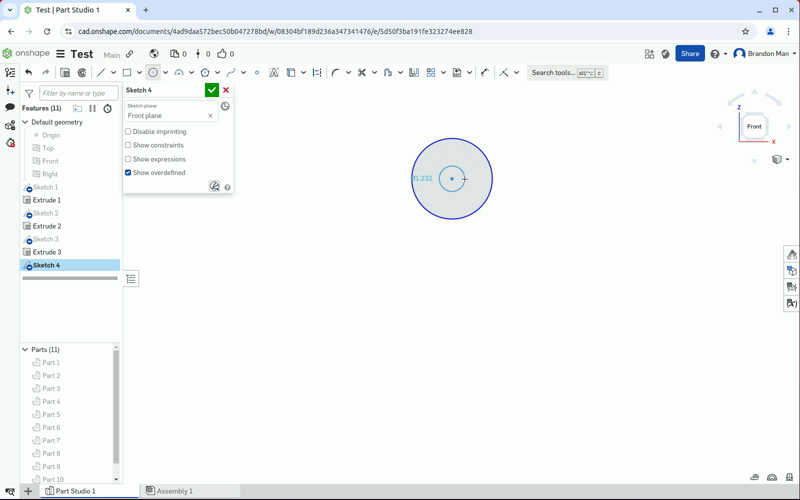
scroll(6)
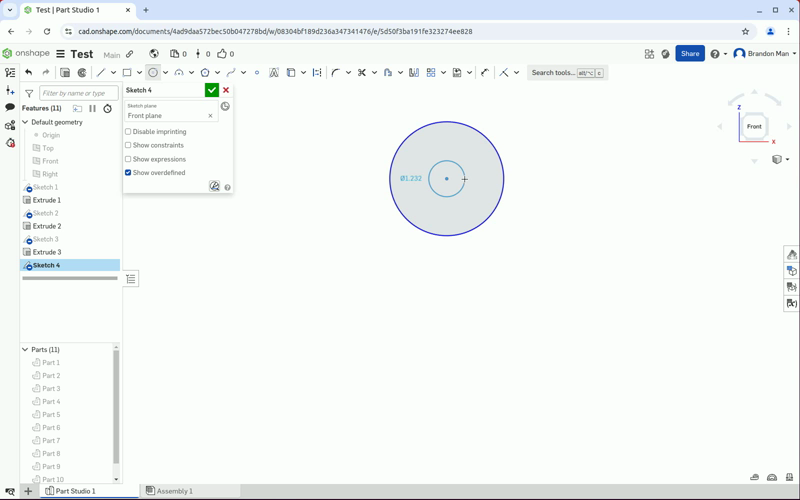
scroll(6)
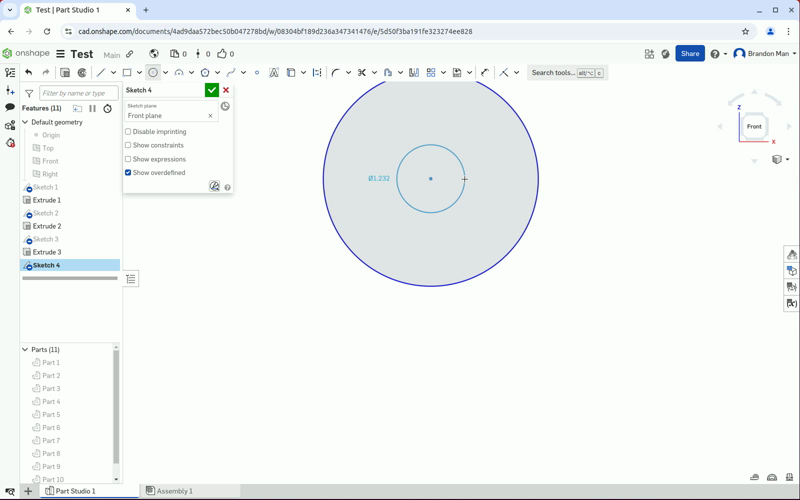
click(464, 178)
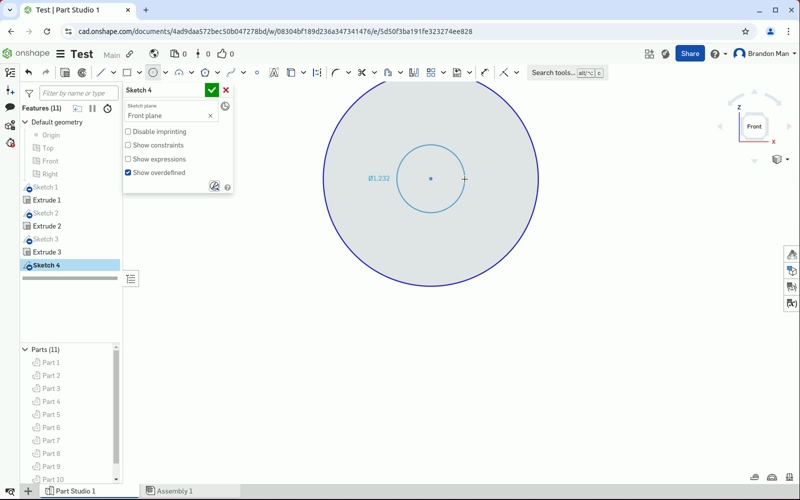
scroll(-6)
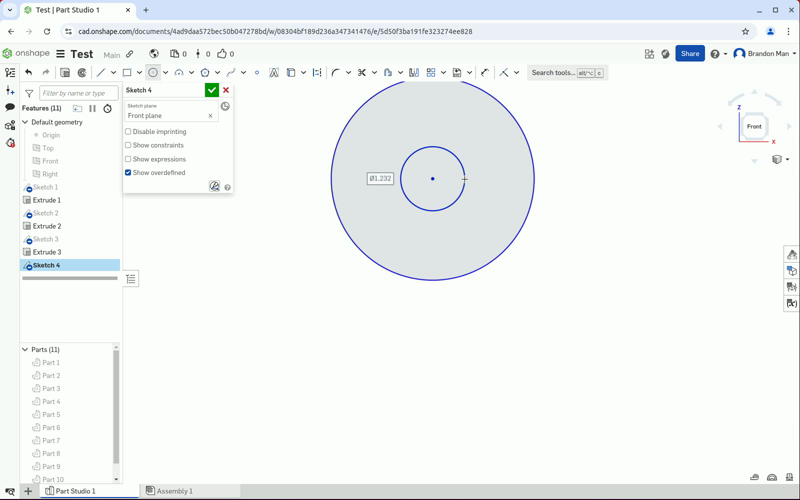
scroll(-6)
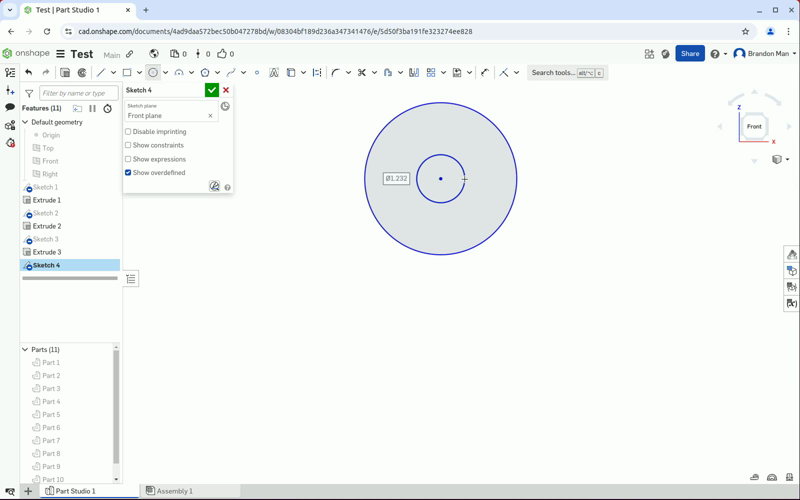
scroll(-6)
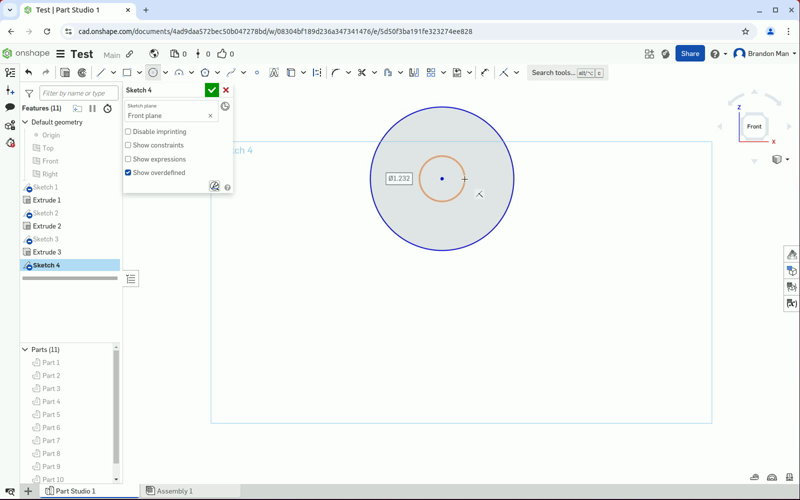
scroll(-6)
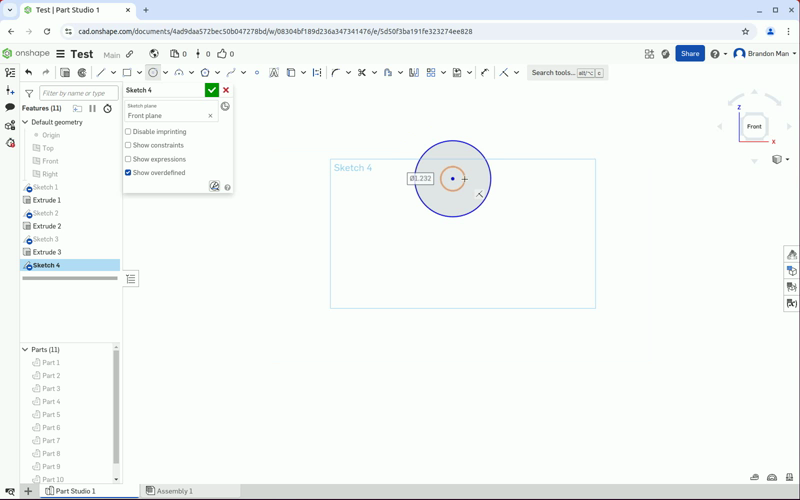
scroll(-6)
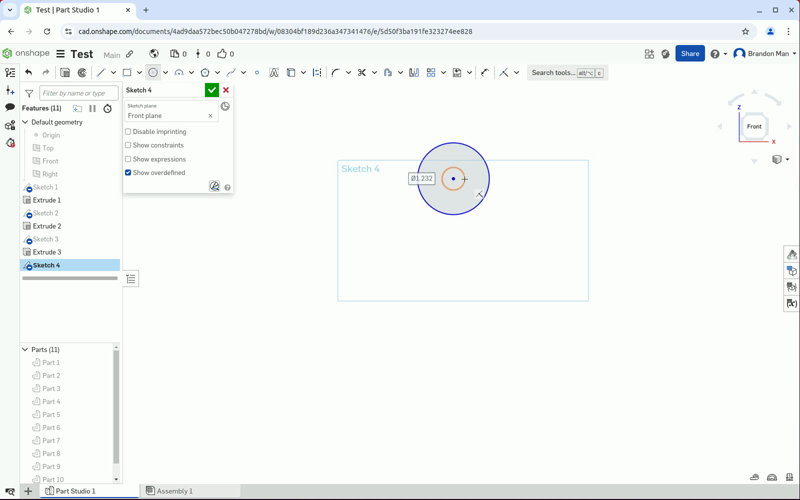
scroll(-6)
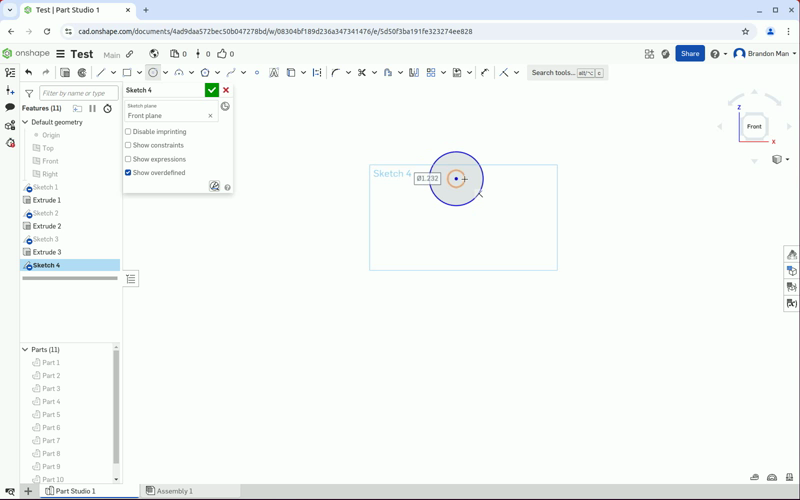
scroll(-6)
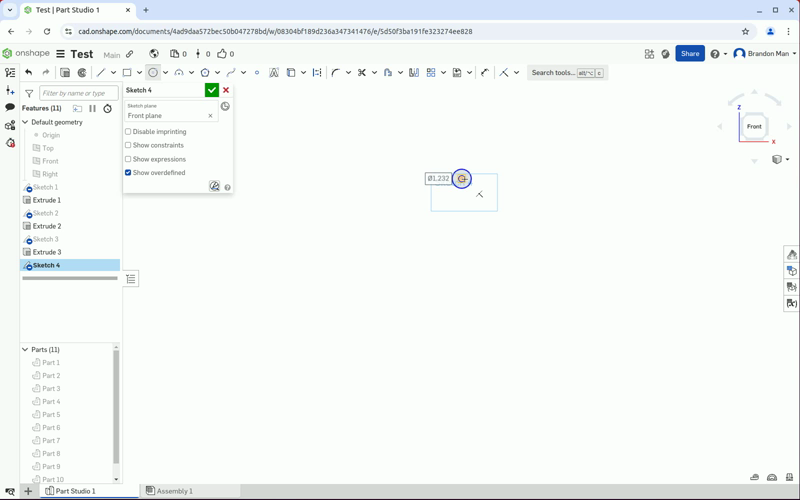
key(esc)
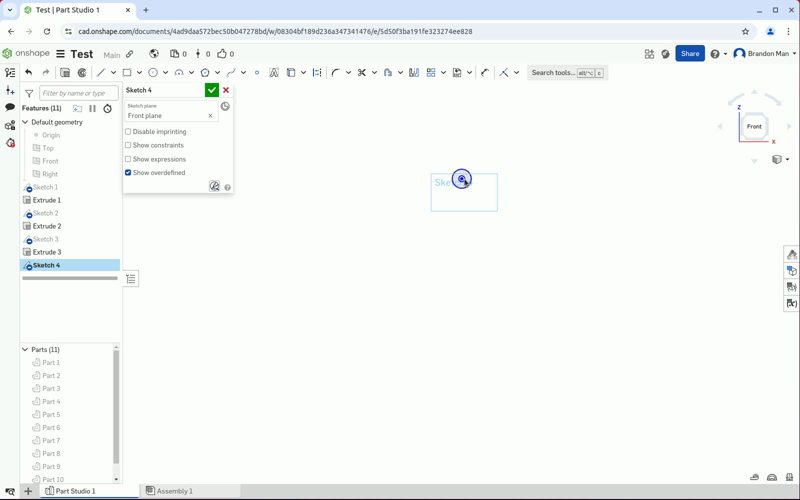
mouse_move(468, 180)
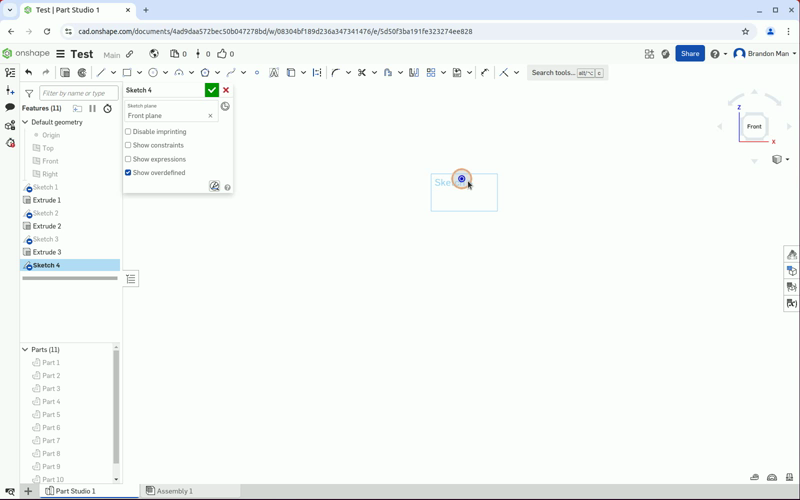
scroll(6)
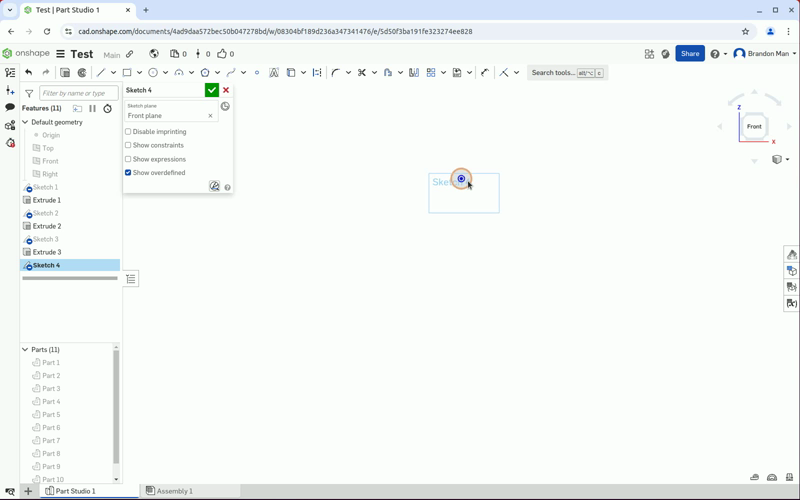
scroll(6)
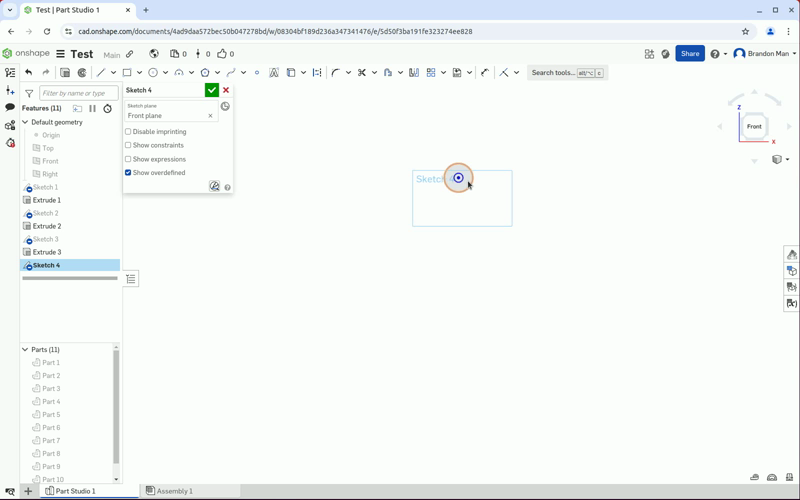
scroll(6)
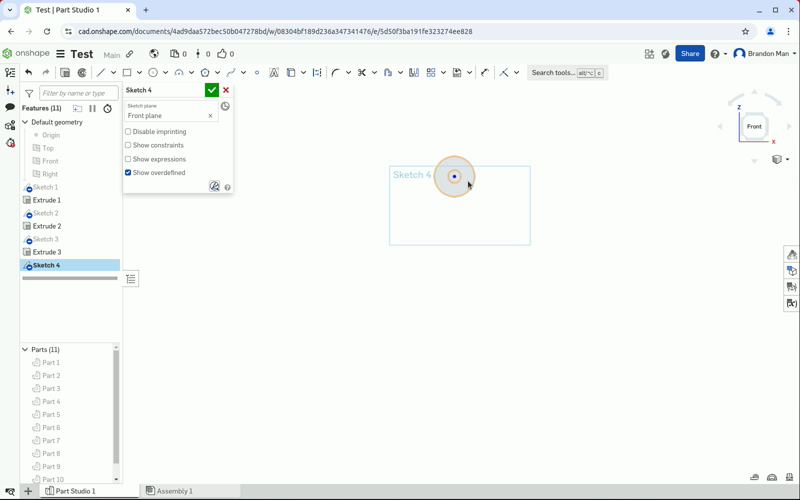
scroll(6)
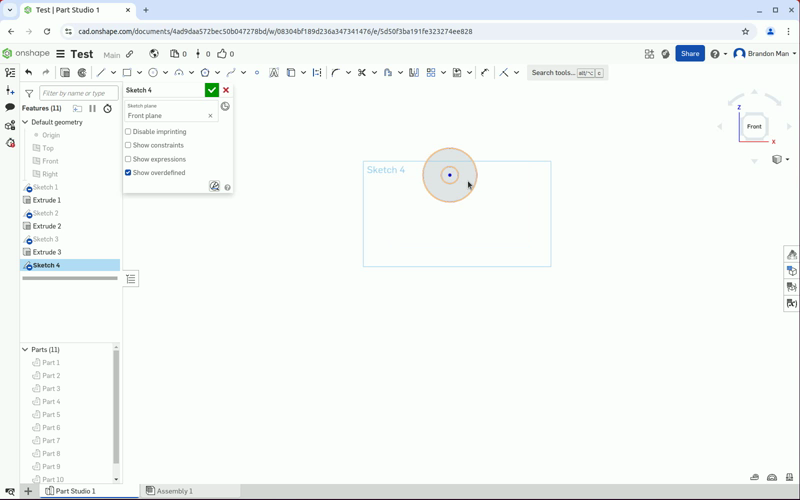
scroll(6)
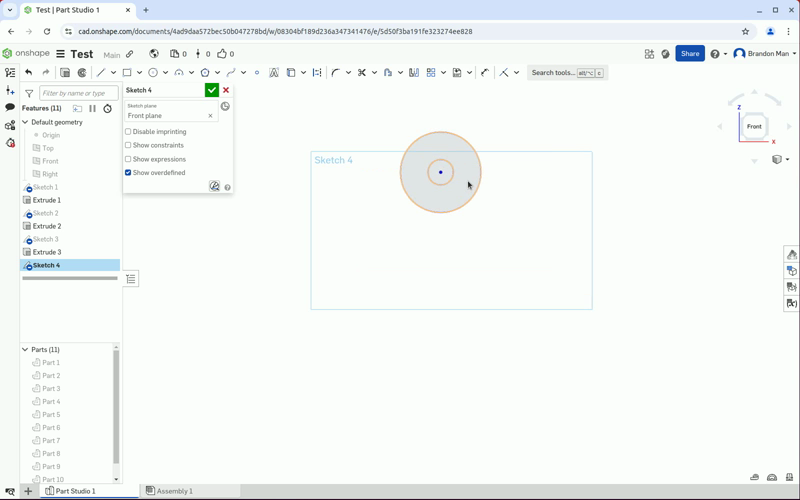
scroll(6)
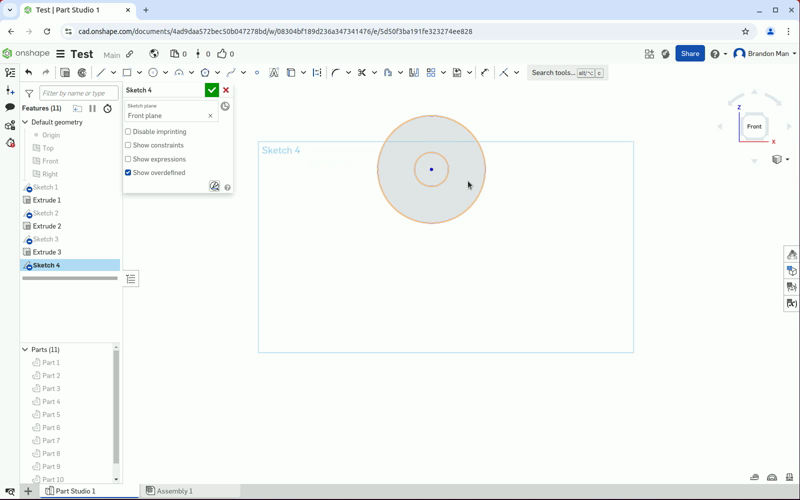
scroll(6)
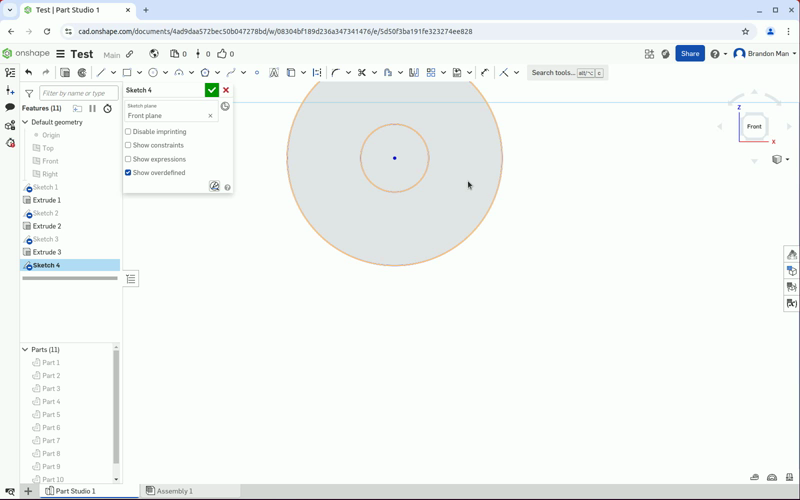
click(468, 180)
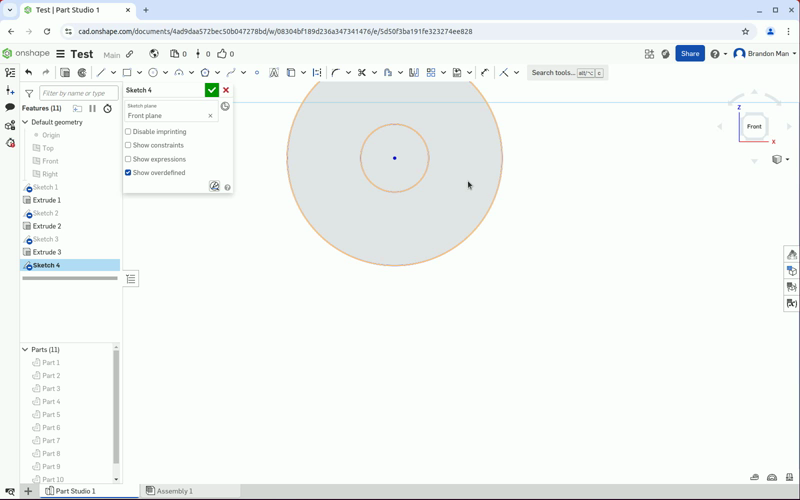
scroll(-6)
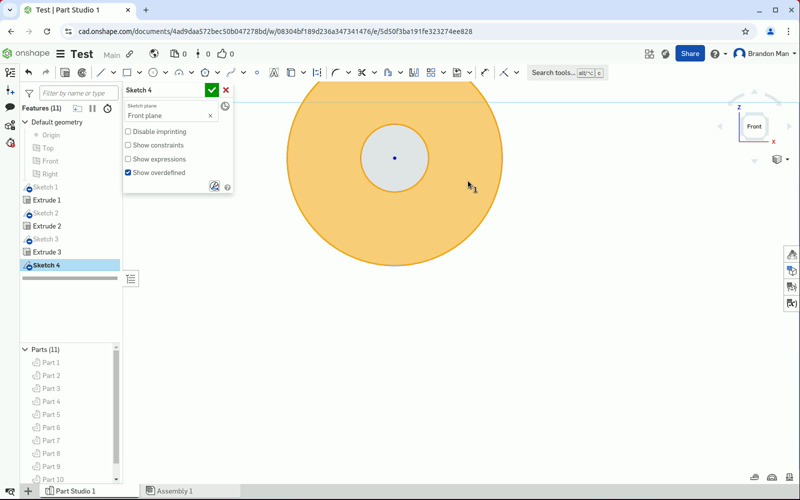
scroll(-6)
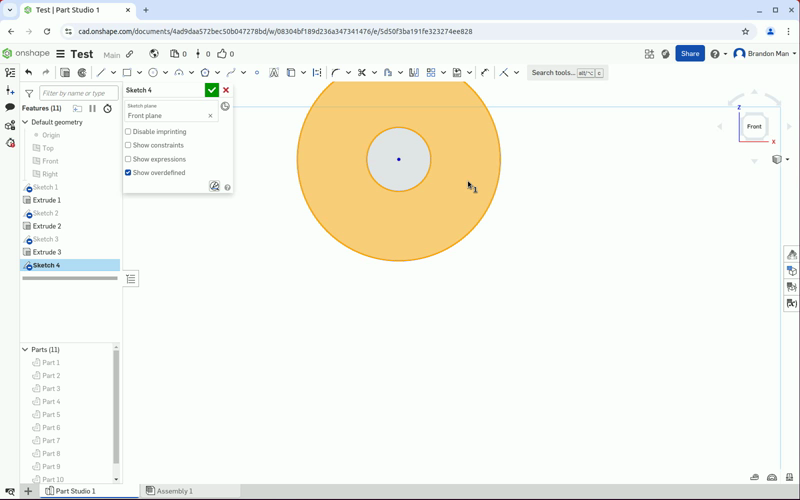
scroll(-6)
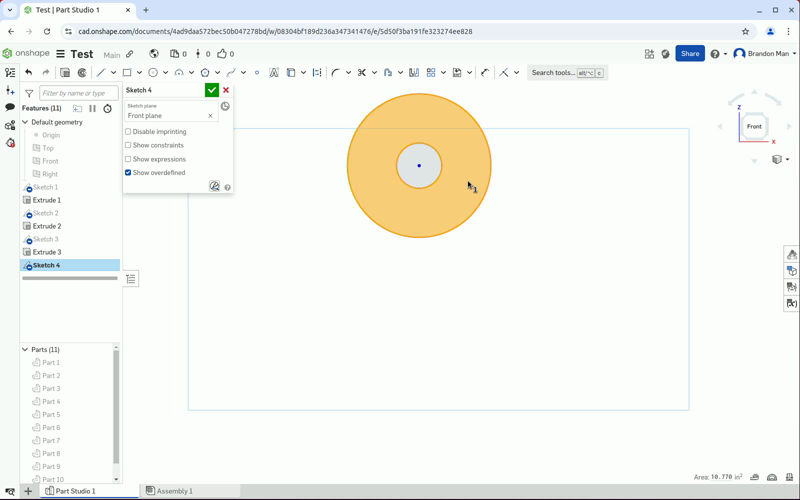
scroll(-6)
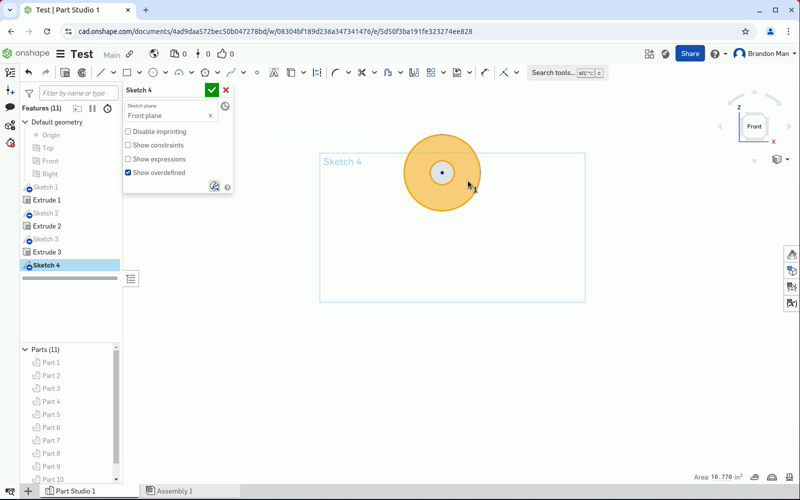
scroll(-6)
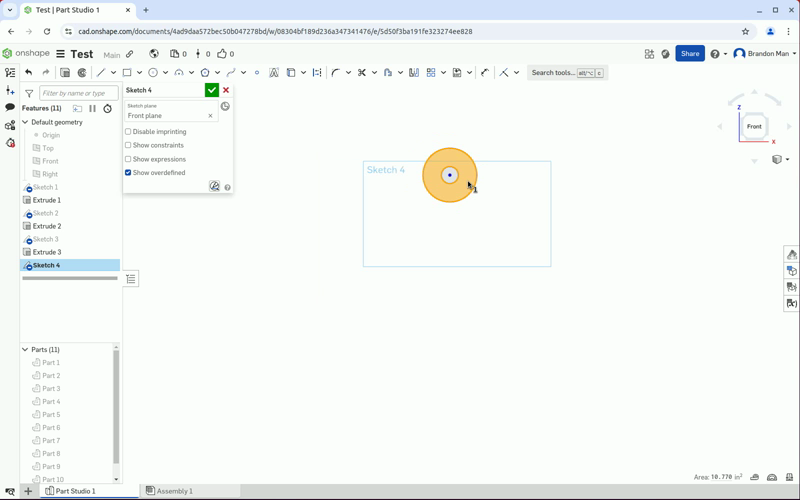
scroll(-6)
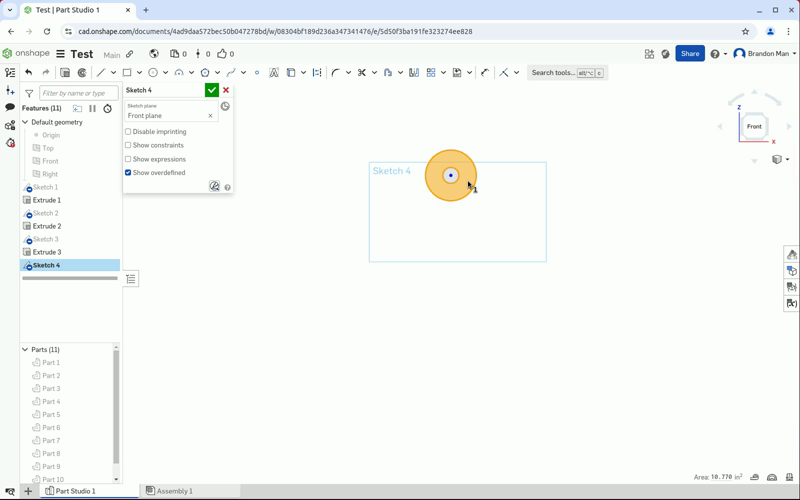
scroll(-6)
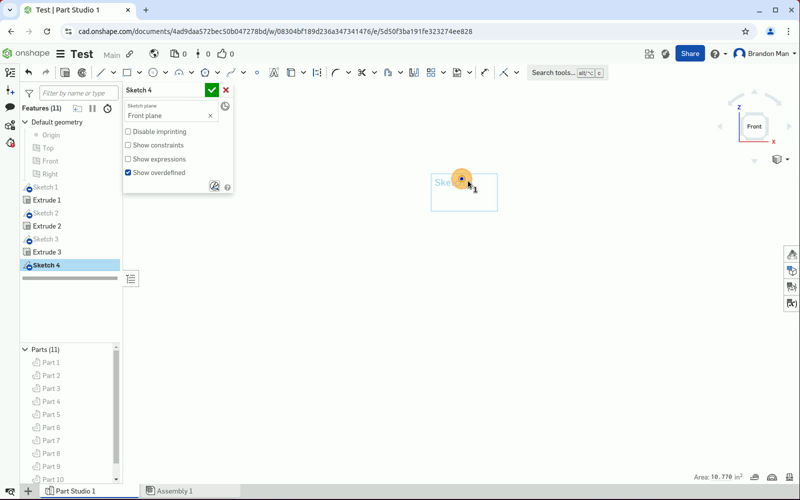
mouse_move(69, 352)
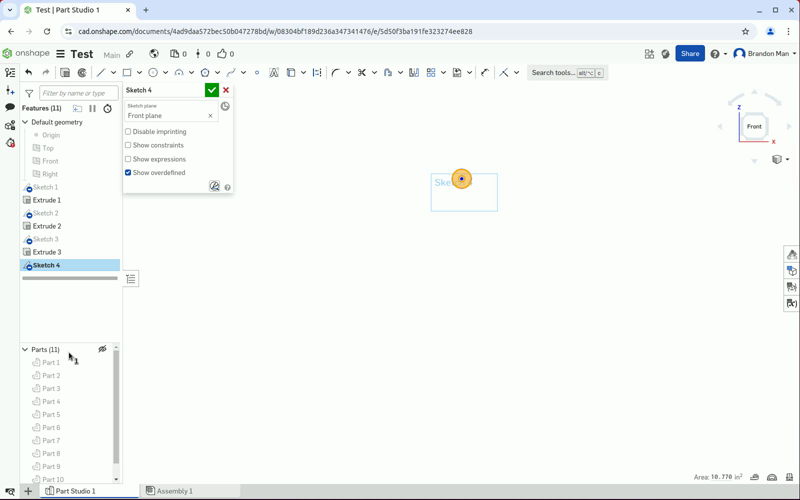
key(shift+y)
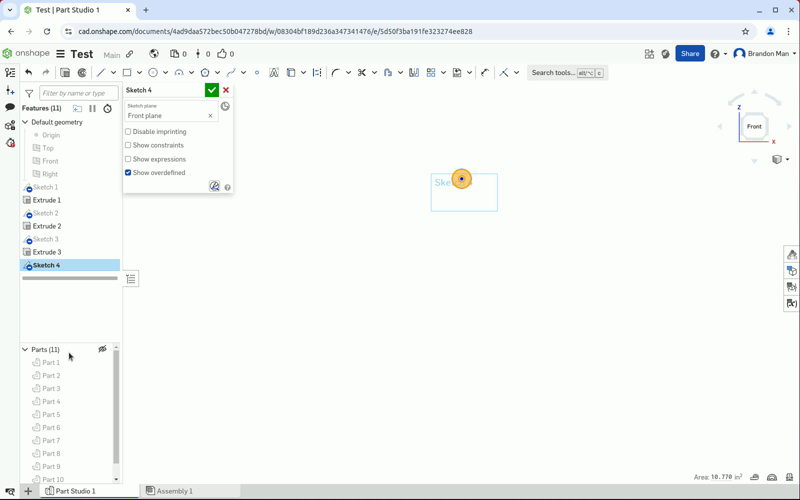
key(shift+e)
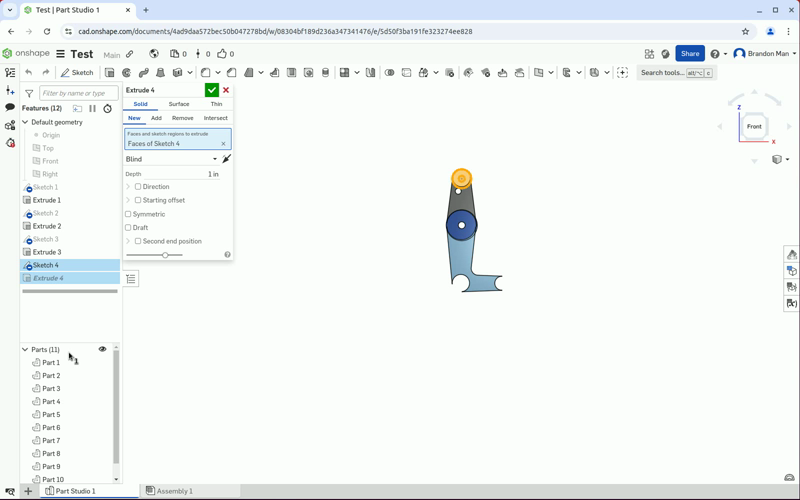
mouse_move(143, 106)
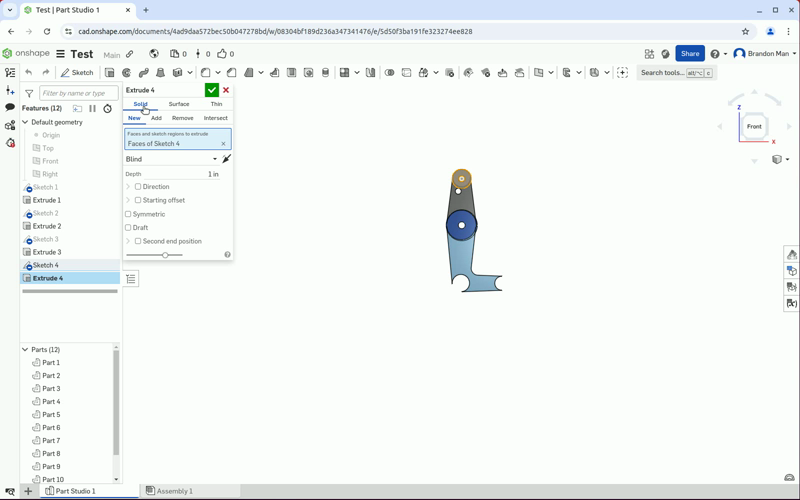
click(143, 106)
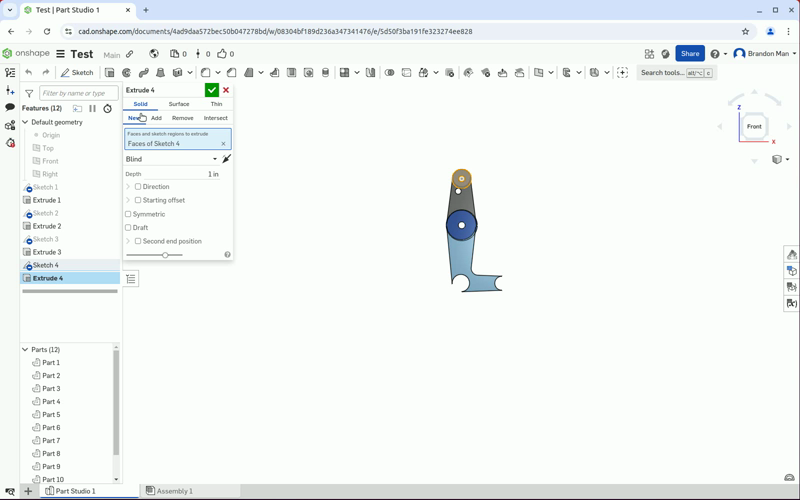
mouse_move(137, 120)
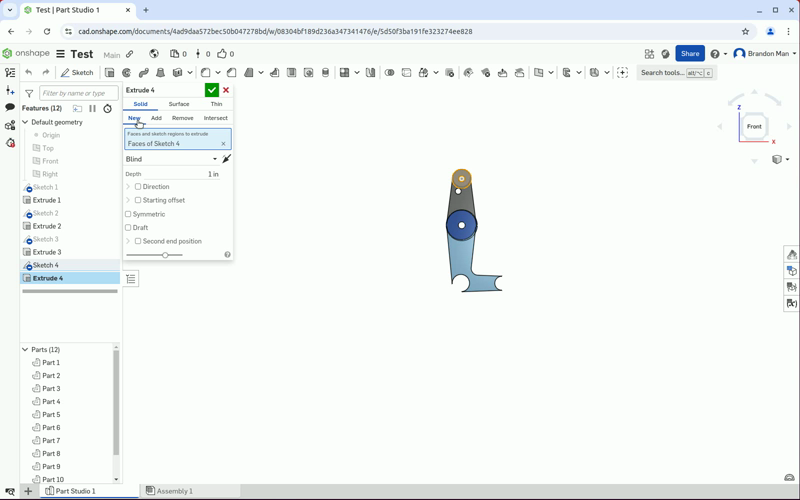
click(137, 120)
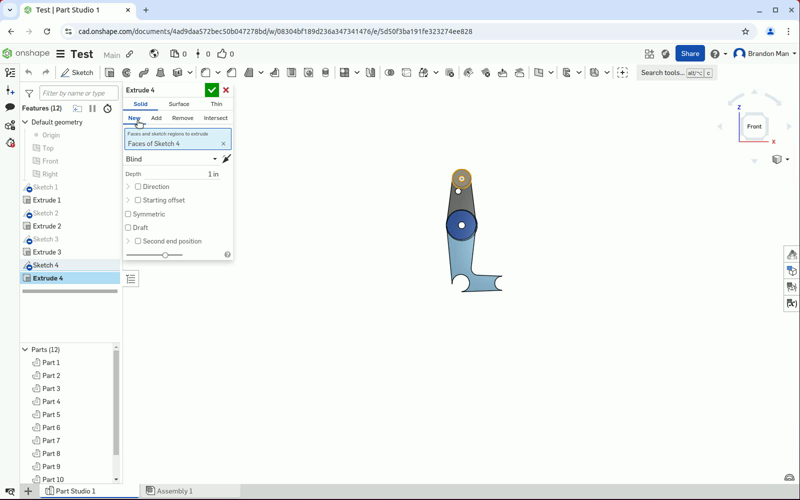
key(tab, 4)
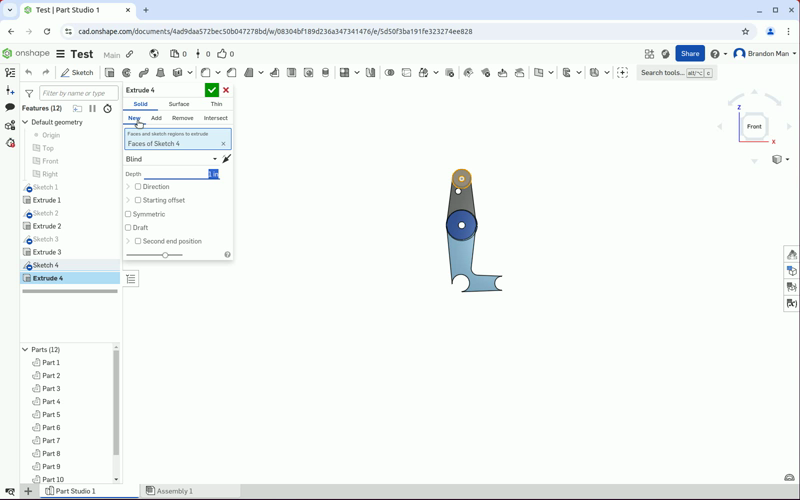
text(0.481)
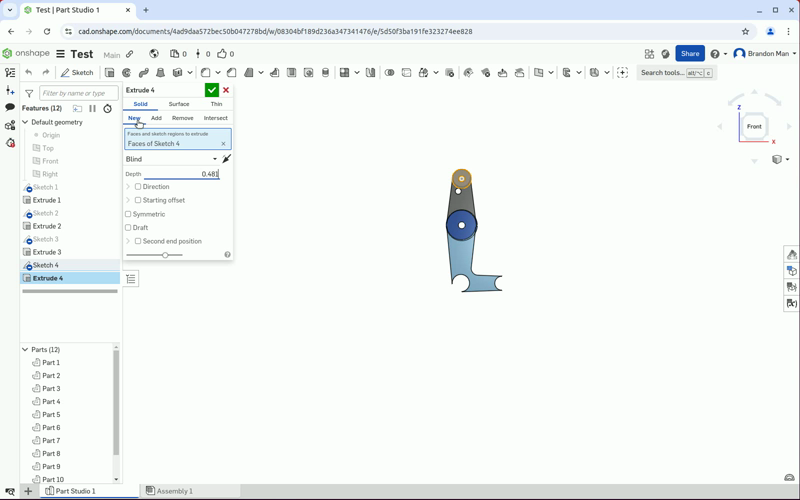
key(enter)
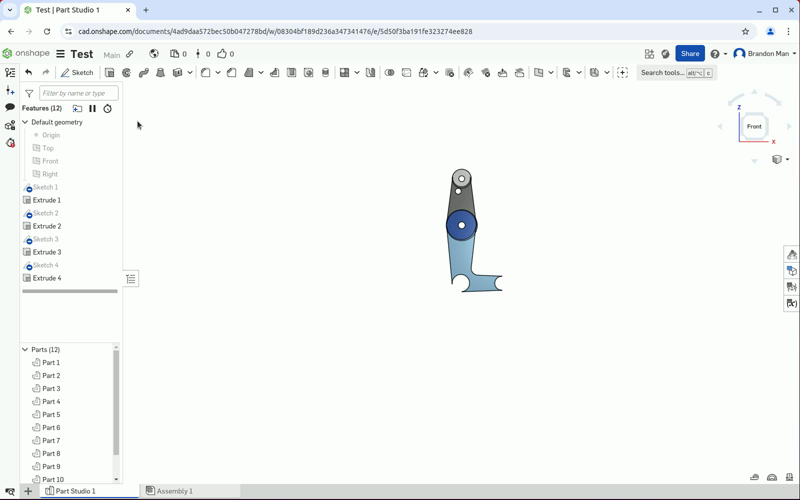
key(shift+h)
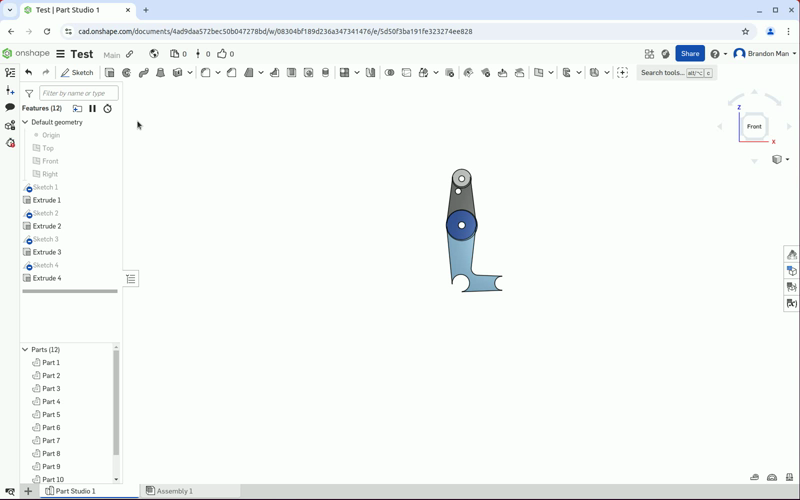
key(shift+h)
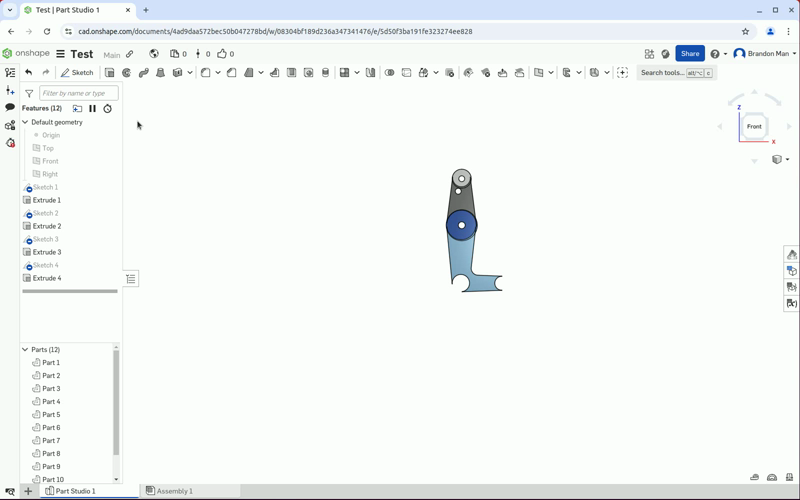
mouse_move(73, 189)
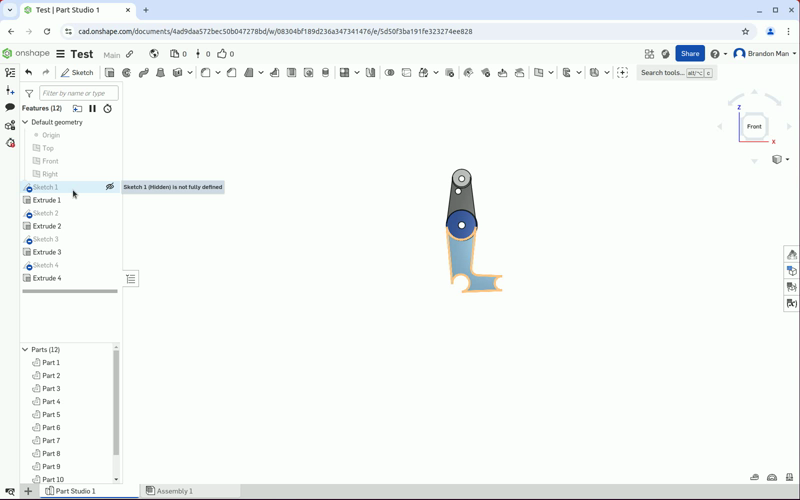
click(73, 189)
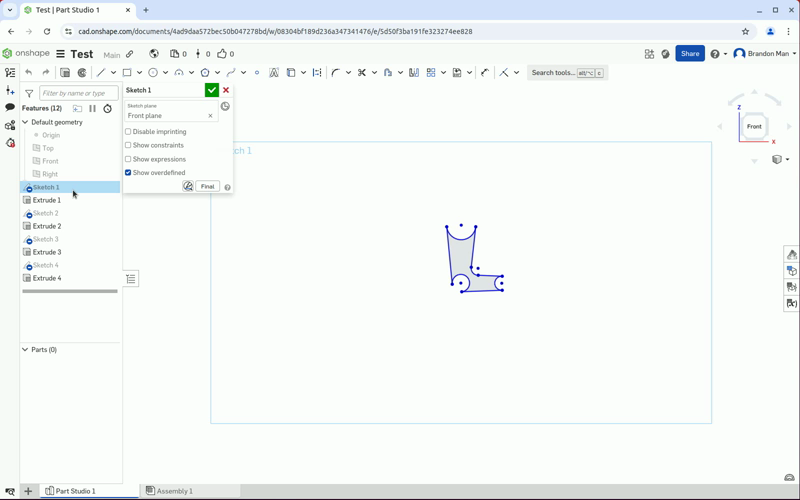
mouse_move(229, 92)
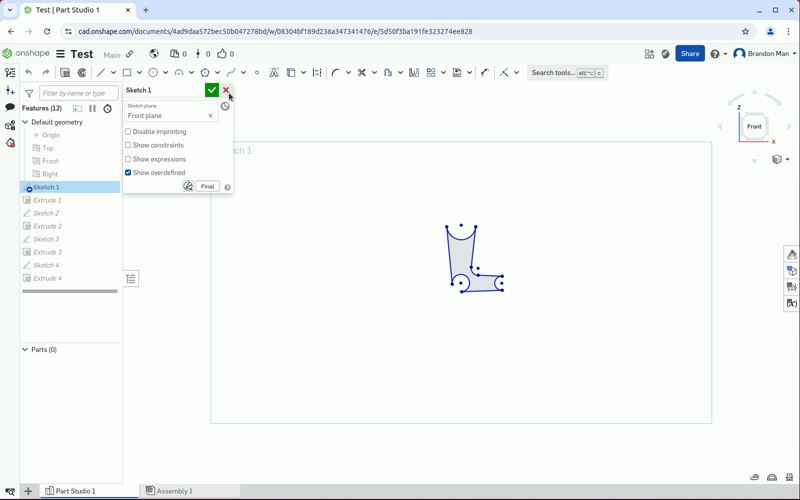
click(229, 92)
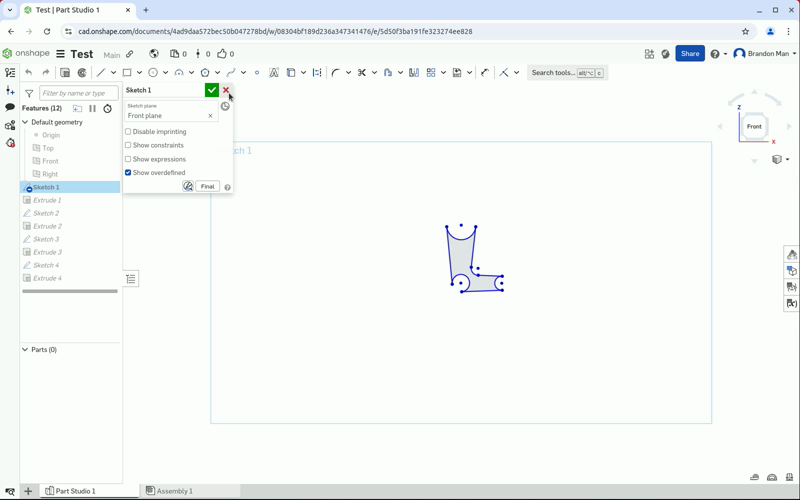
key(shift+s)
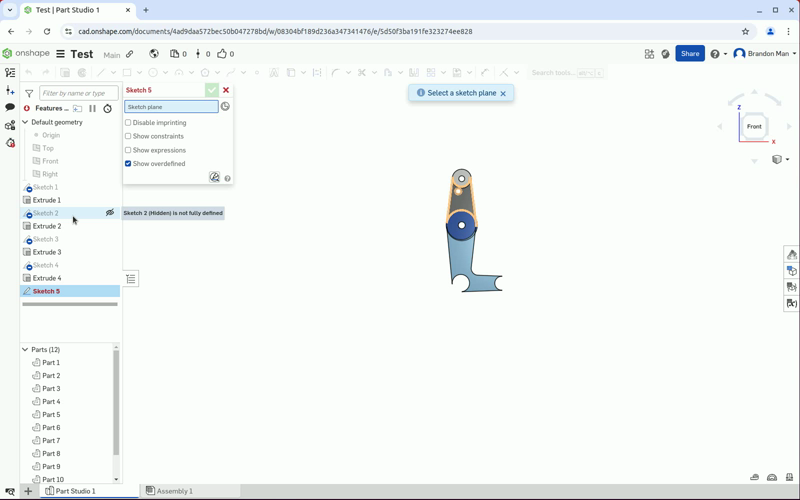
scroll(3)
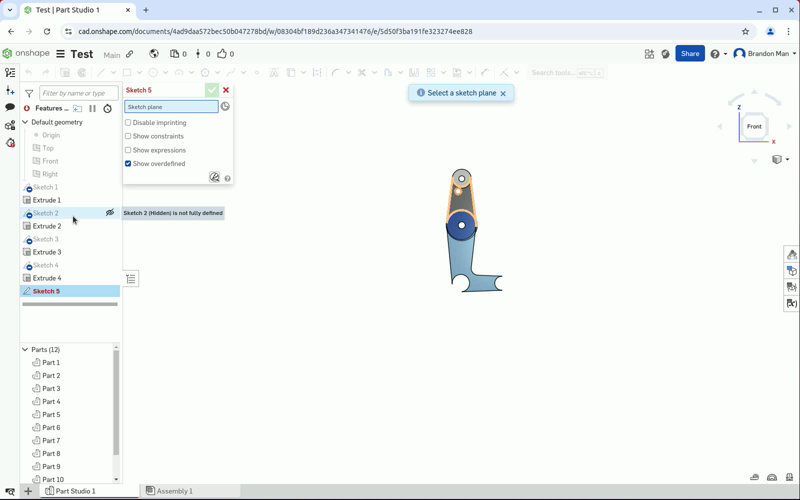
mouse_move(73, 163)
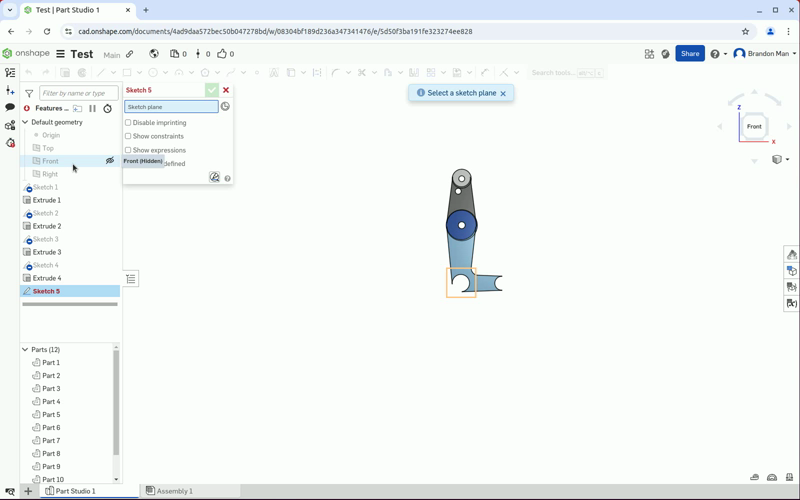
click(73, 163)
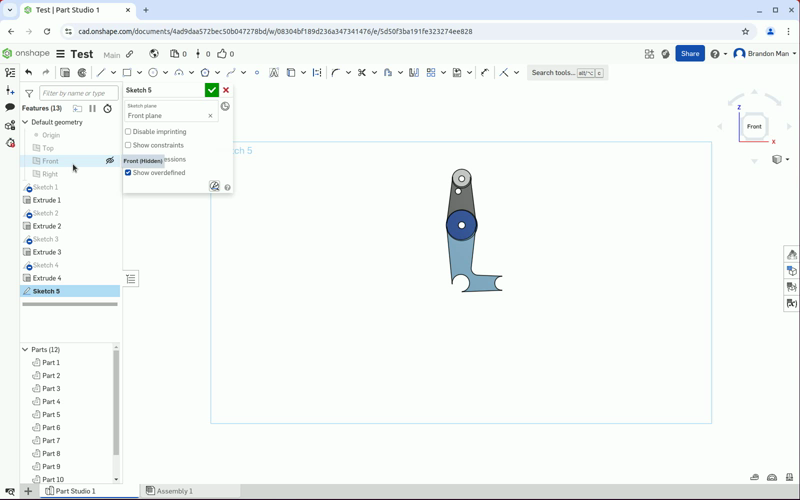
mouse_move(69, 352)
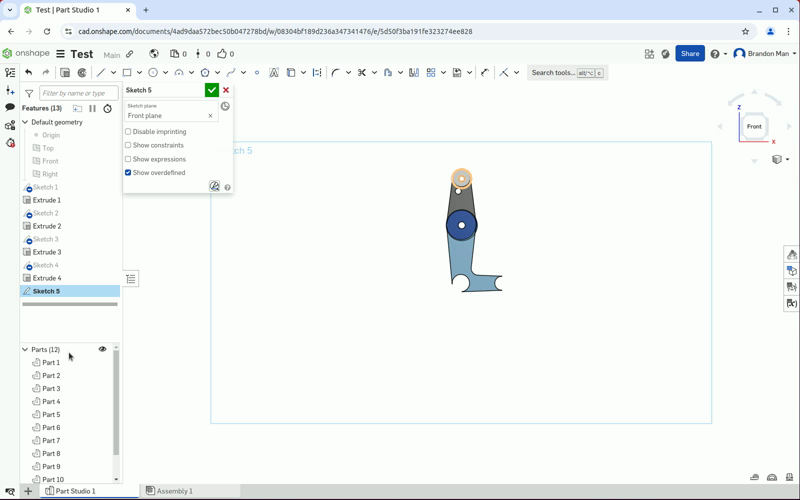
key(y)
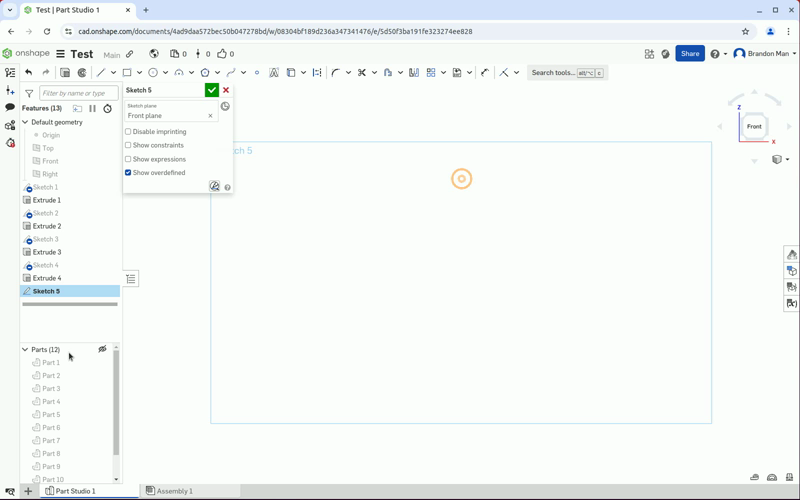
key(l)
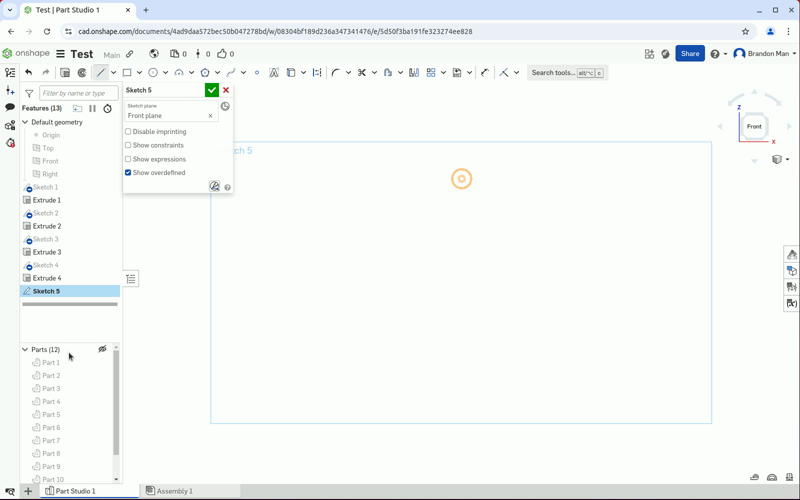
key_down(shift)
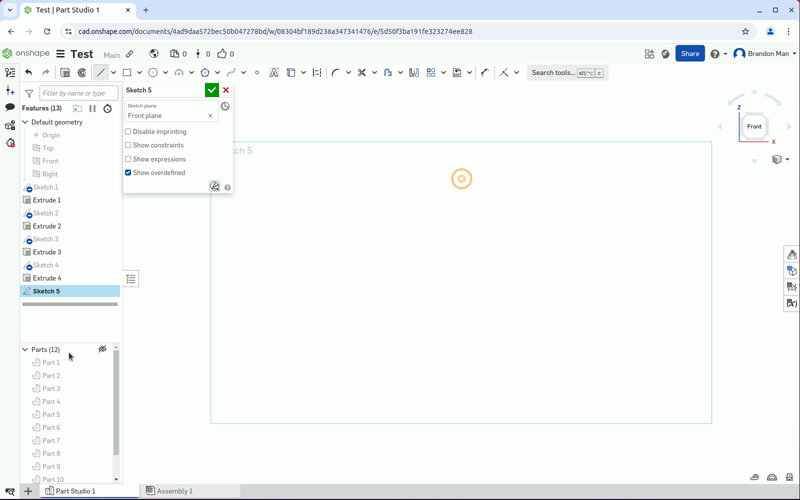
mouse_move(460, 291)
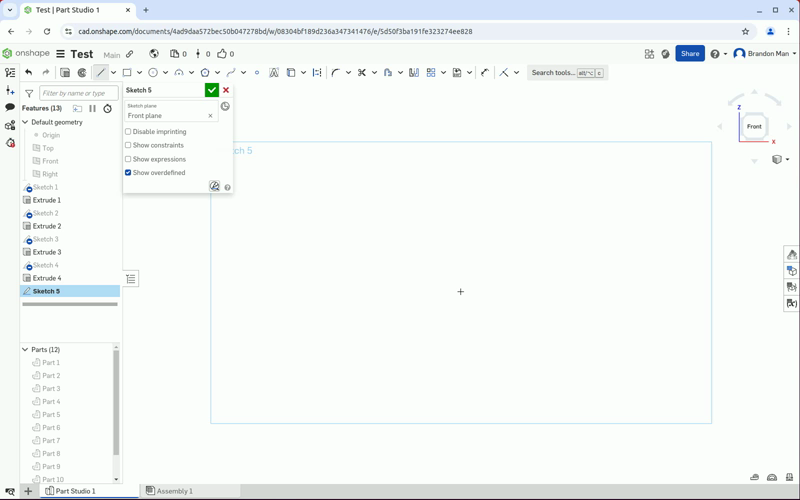
click(460, 291)
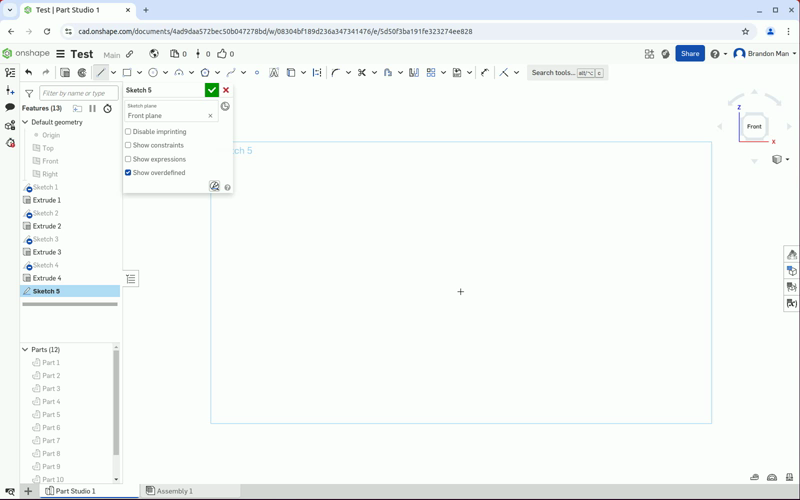
key_up(shift)
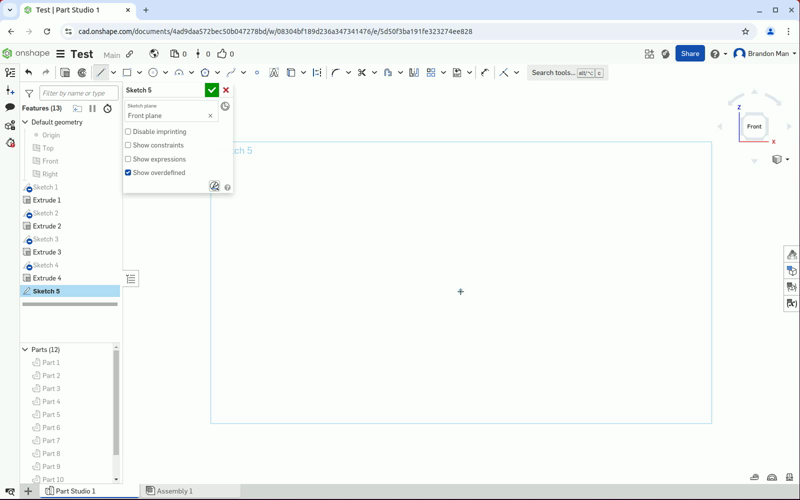
key_down(shift)
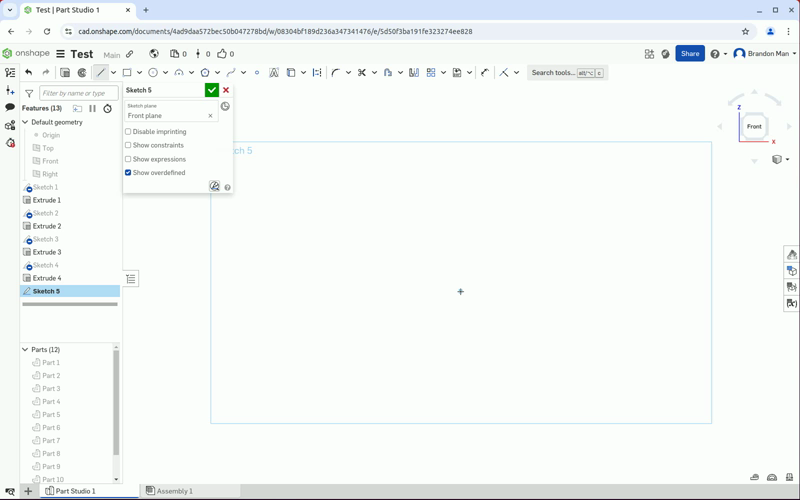
mouse_move(490, 291)
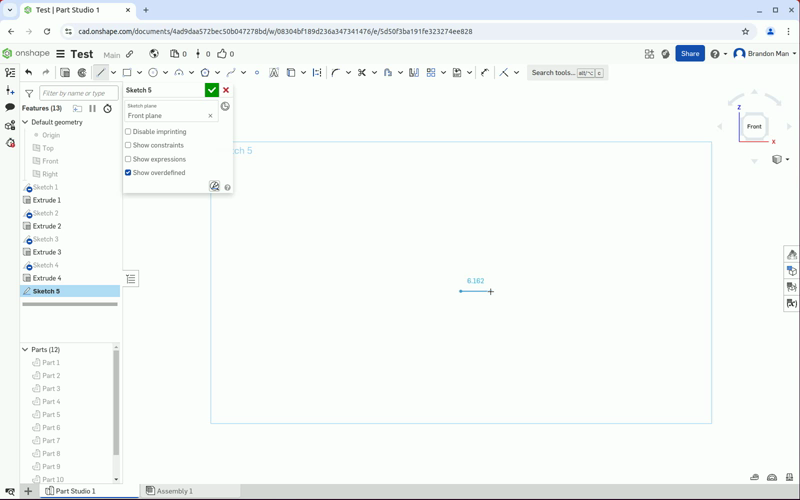
mouse_move(461, 291)
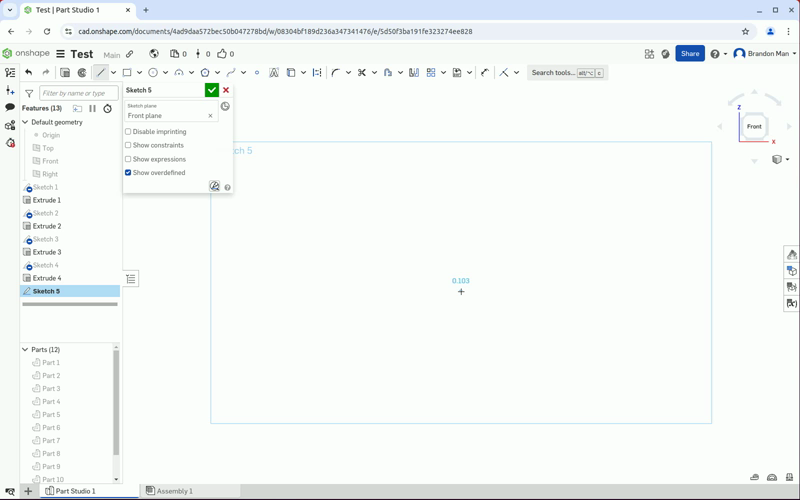
scroll(6)
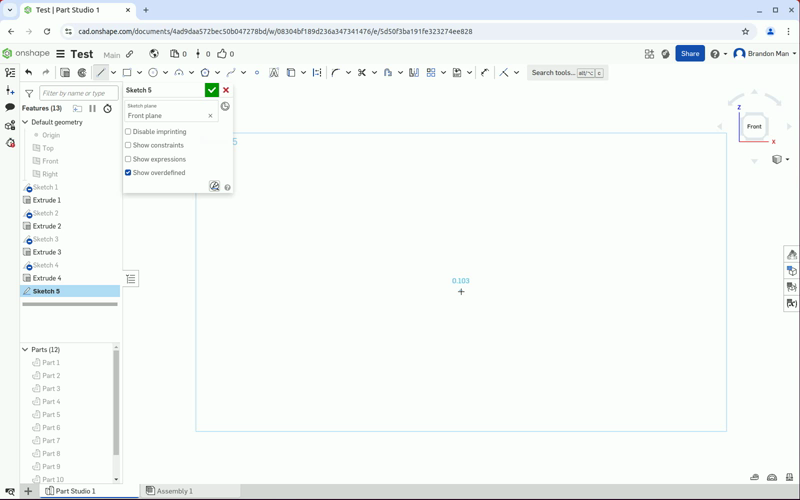
scroll(6)
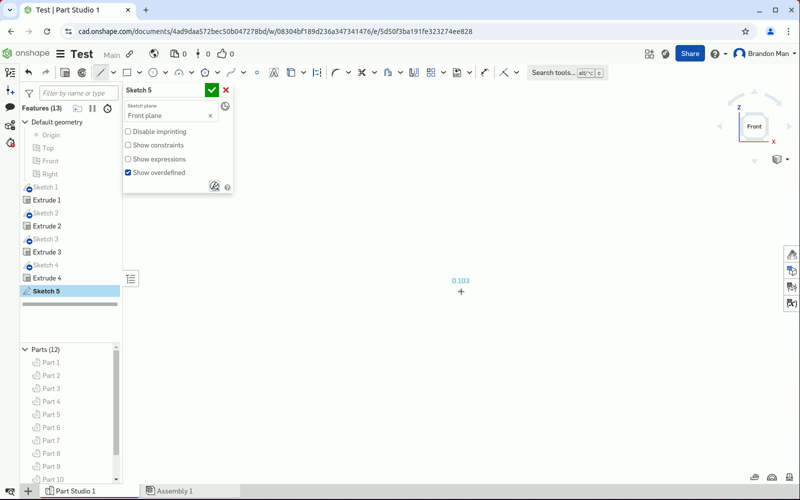
scroll(6)
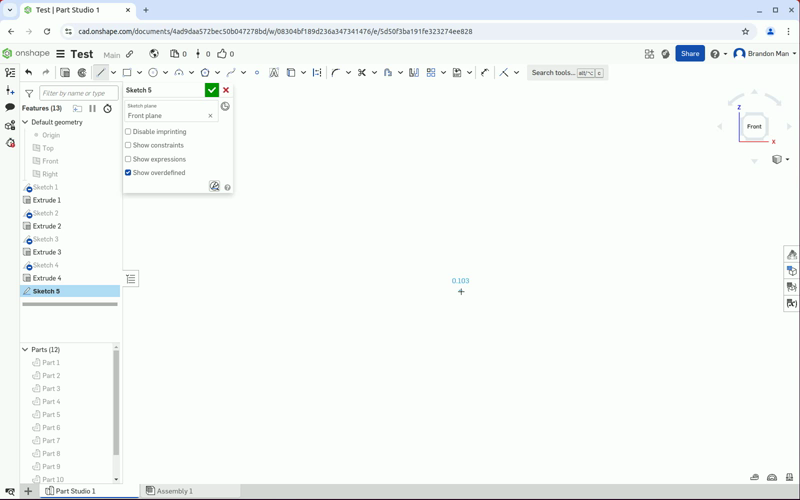
scroll(6)
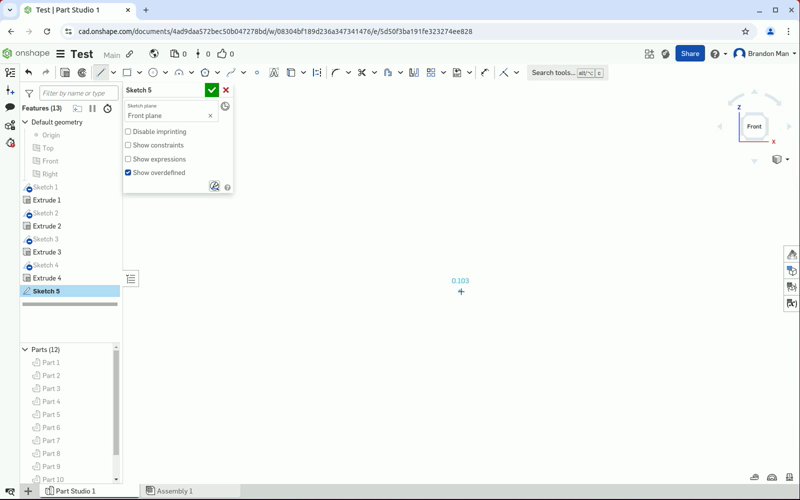
scroll(6)
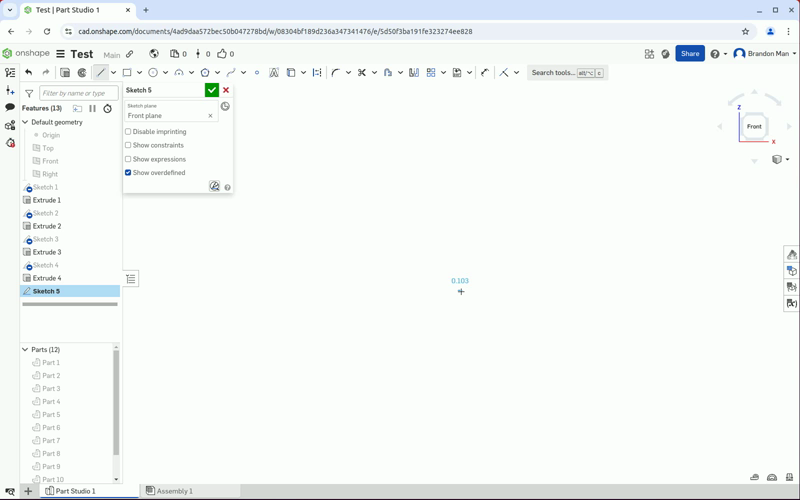
scroll(6)
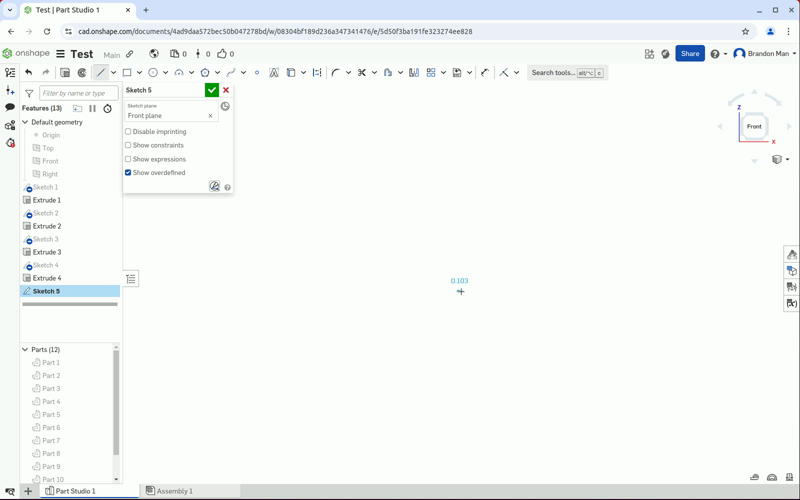
scroll(6)
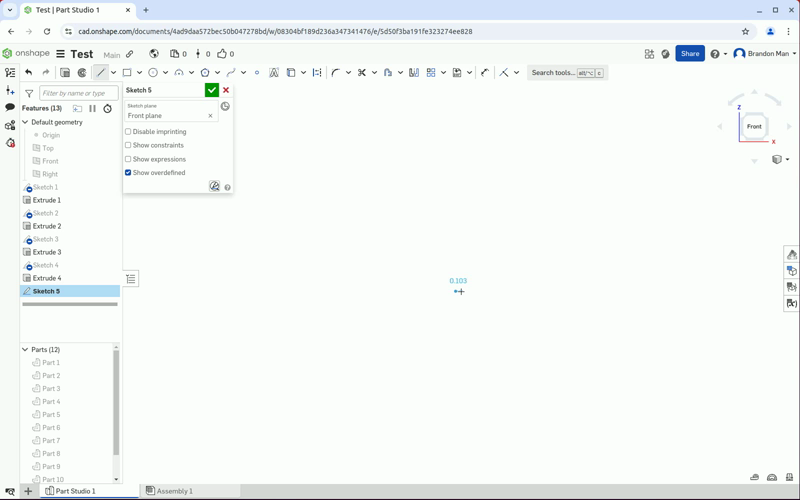
click(461, 291)
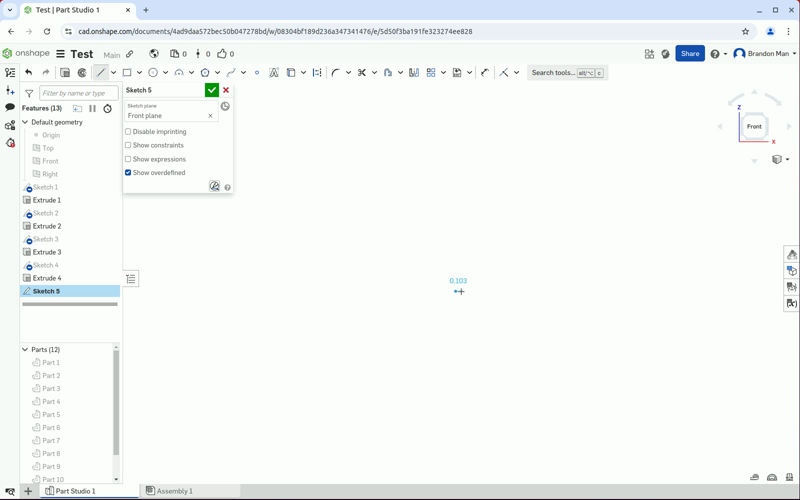
scroll(-6)
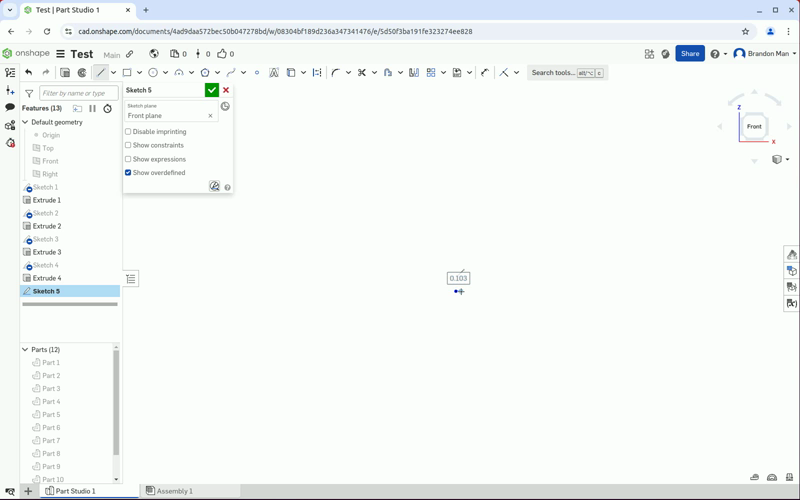
scroll(-6)
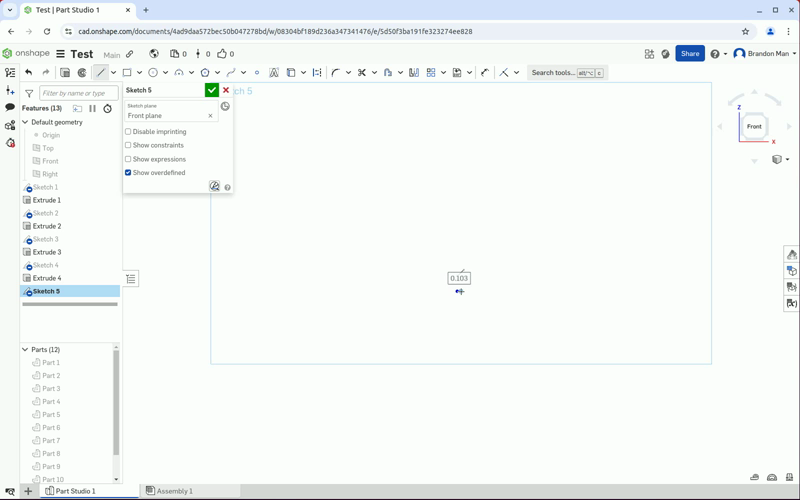
scroll(-6)
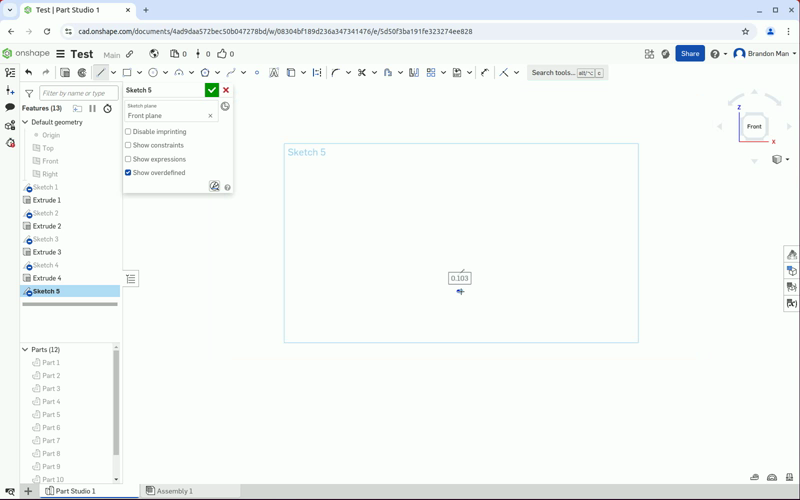
scroll(-6)
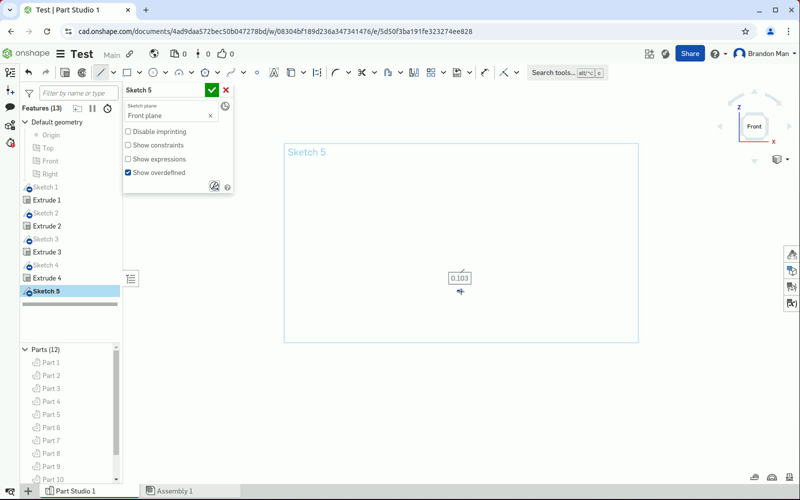
scroll(-6)
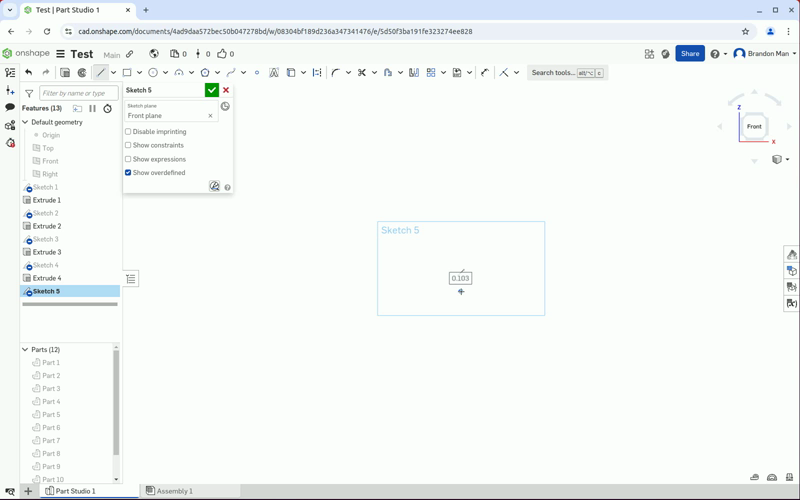
scroll(-6)
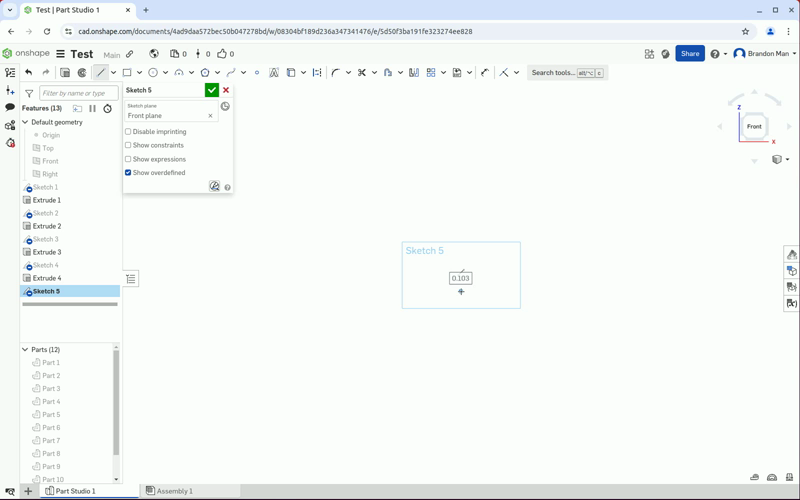
scroll(-6)
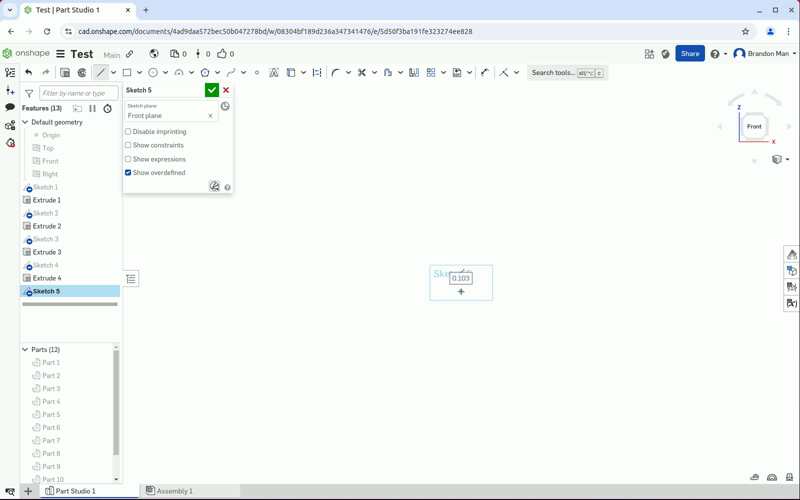
key_up(shift)
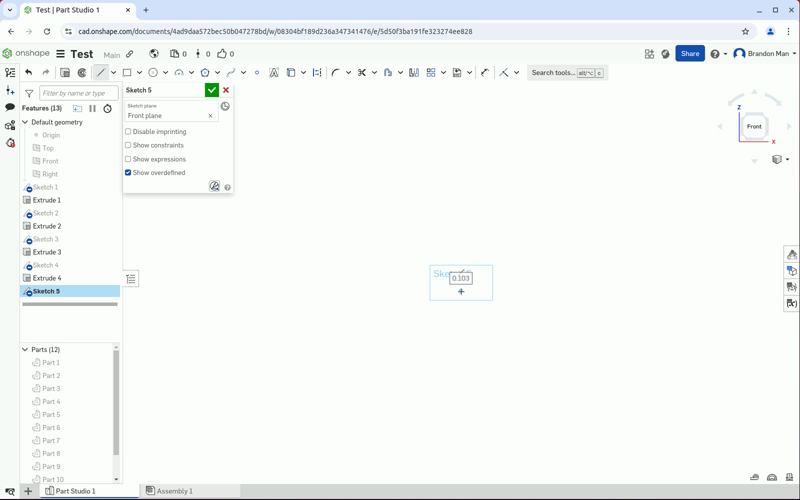
key(esc)
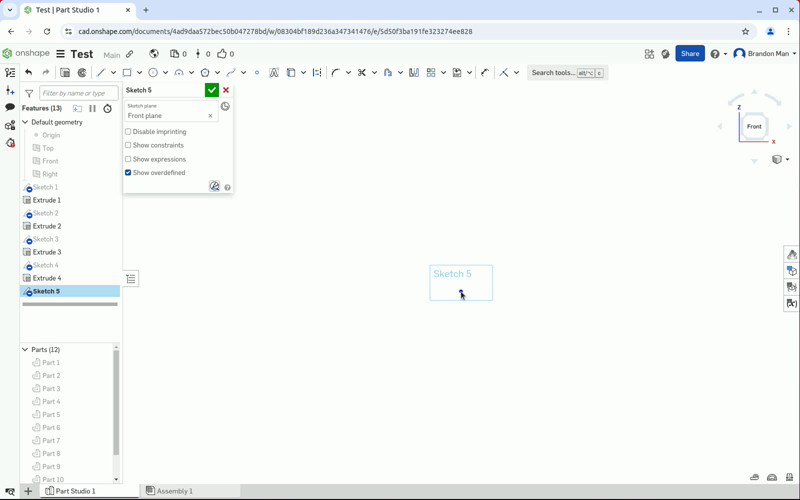
key(a)
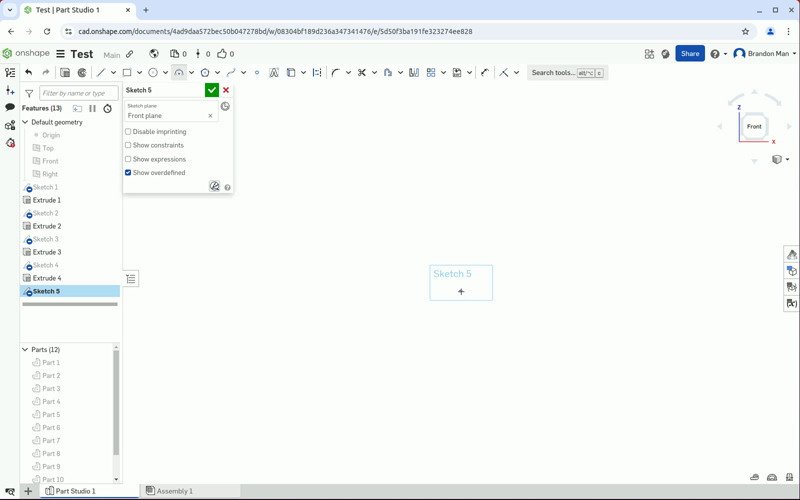
mouse_move(461, 291)
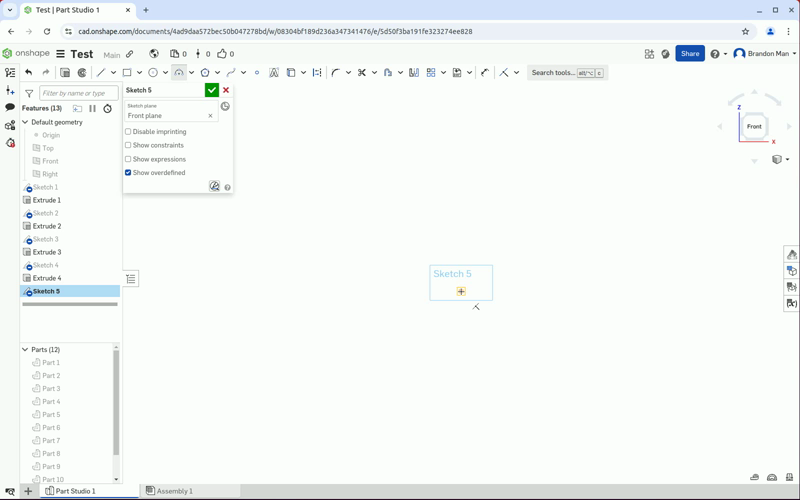
scroll(6)
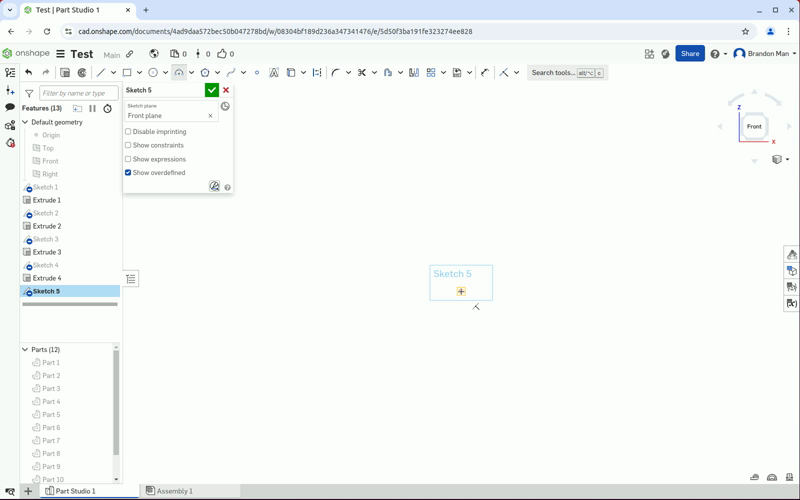
scroll(6)
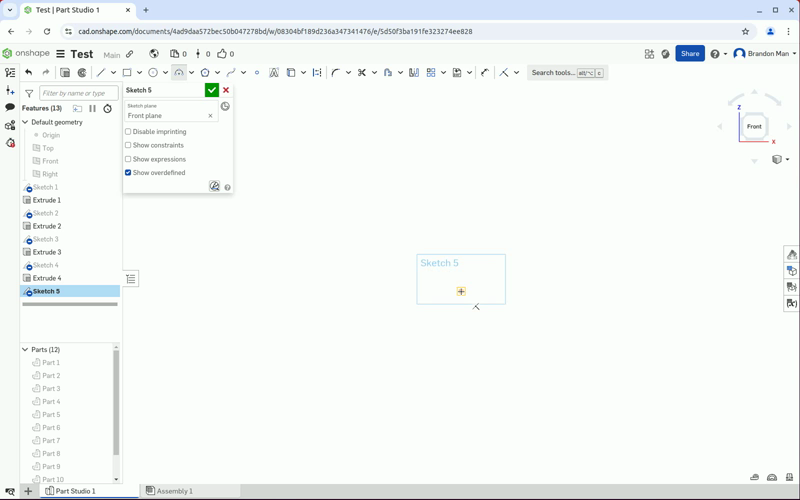
scroll(6)
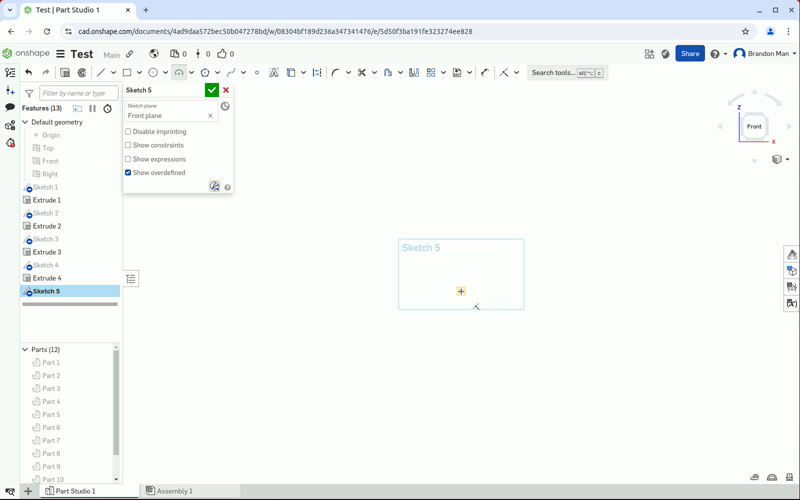
scroll(6)
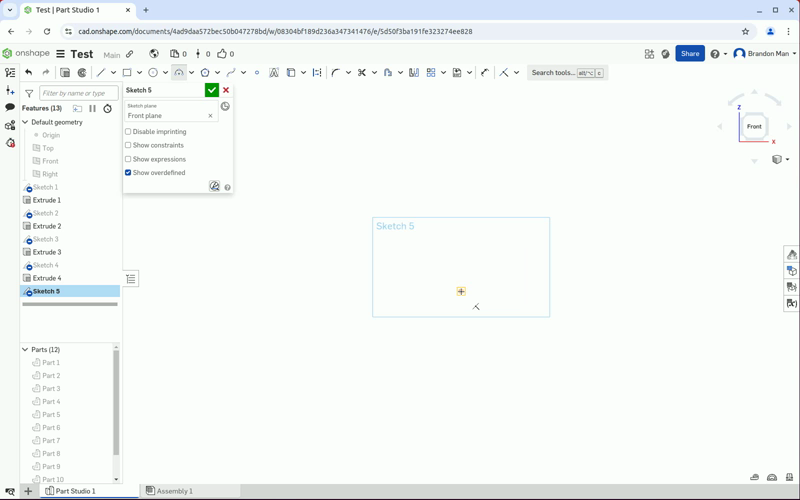
scroll(6)
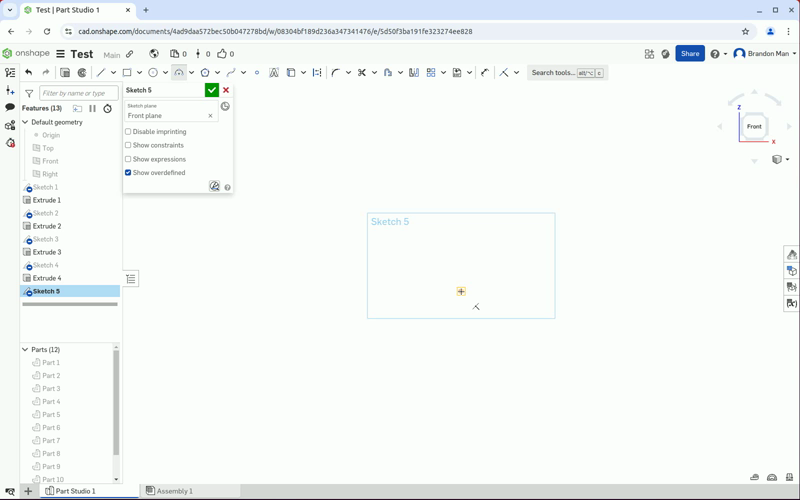
scroll(6)
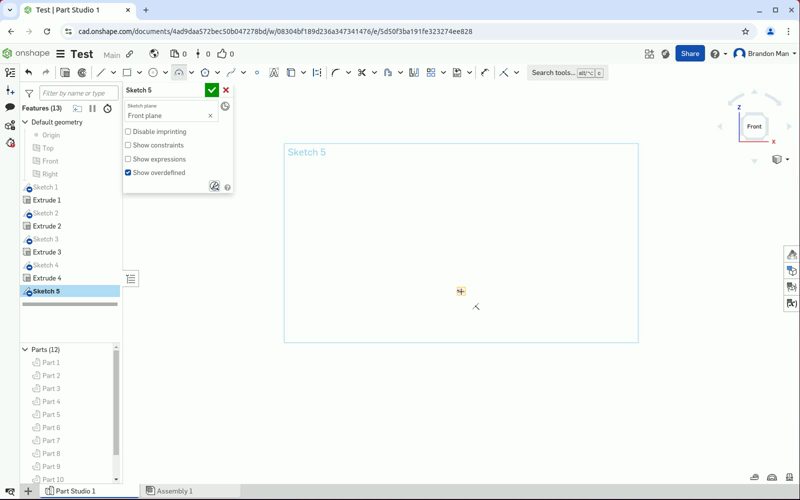
scroll(6)
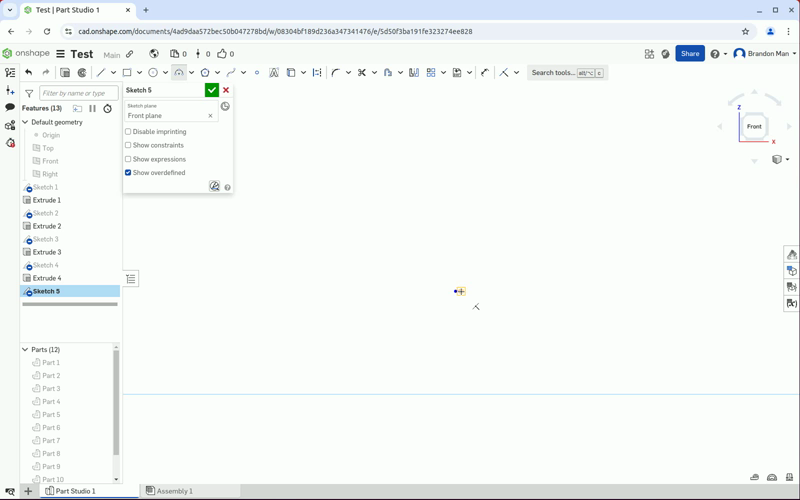
click(461, 291)
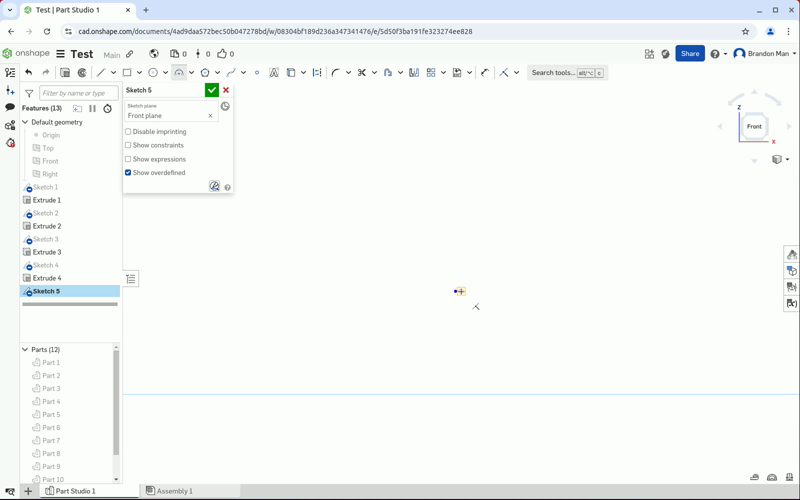
scroll(-6)
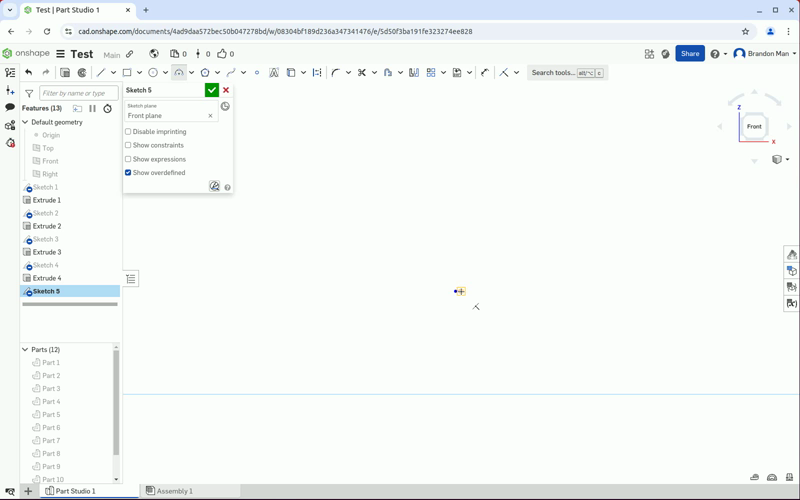
scroll(-6)
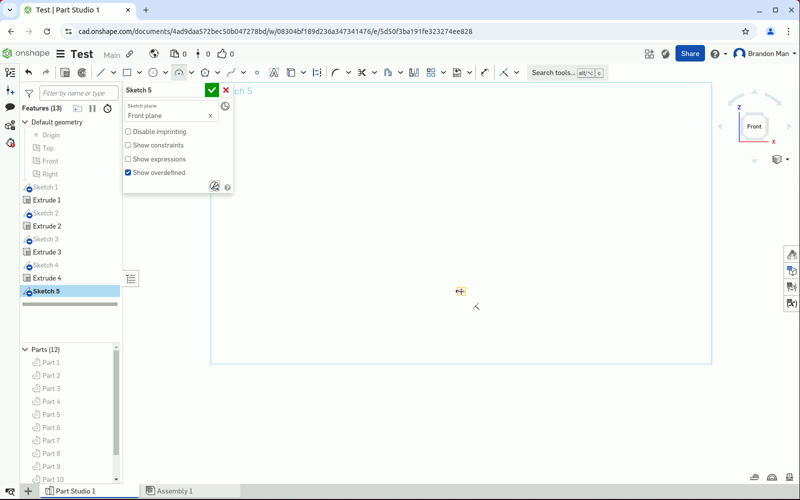
scroll(-6)
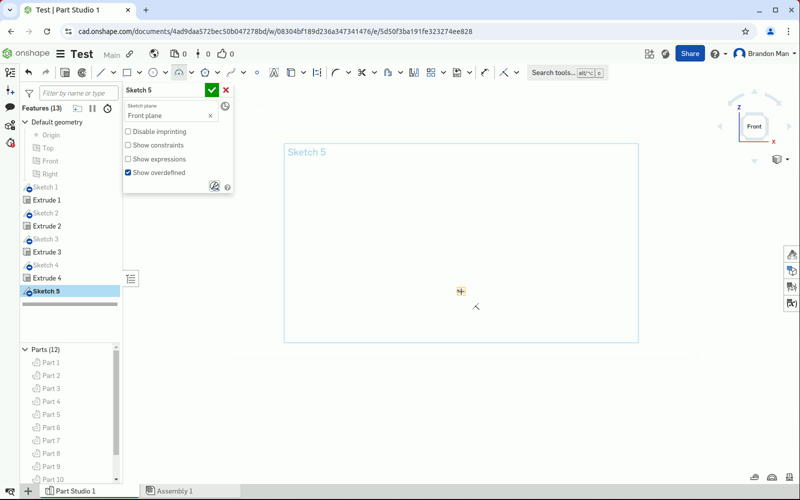
scroll(-6)
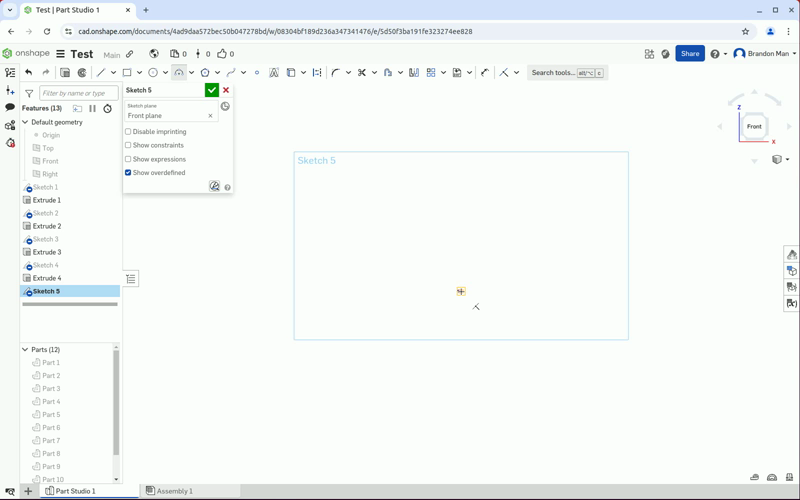
scroll(-6)
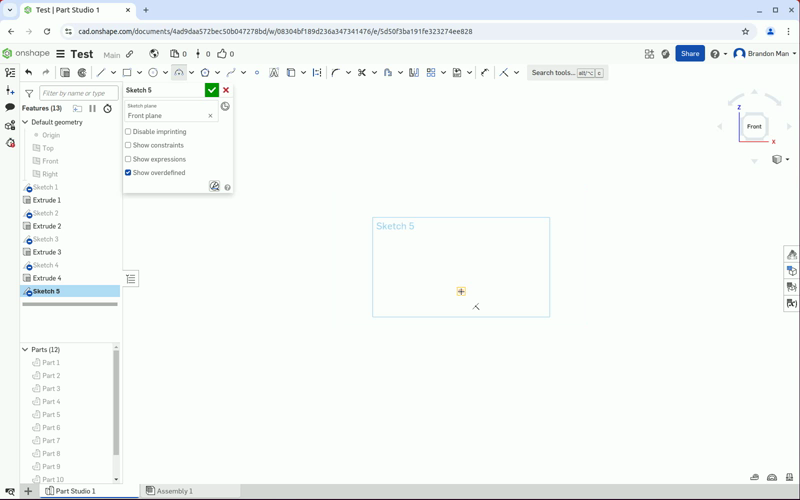
scroll(-6)
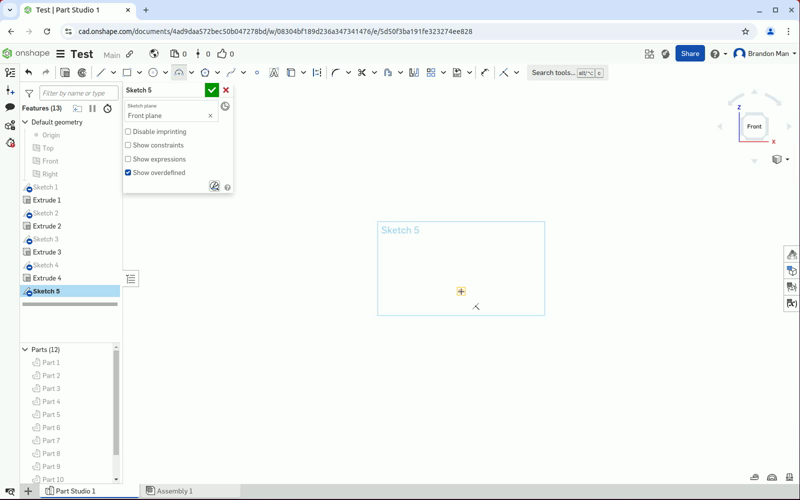
scroll(-6)
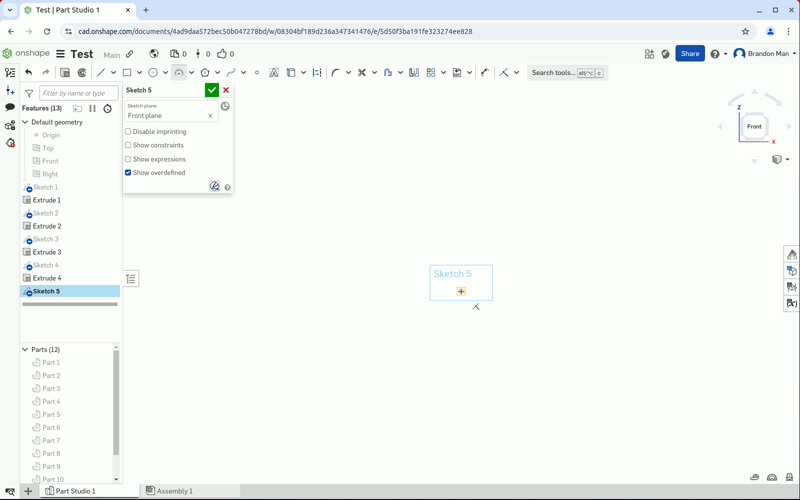
mouse_move(460, 291)
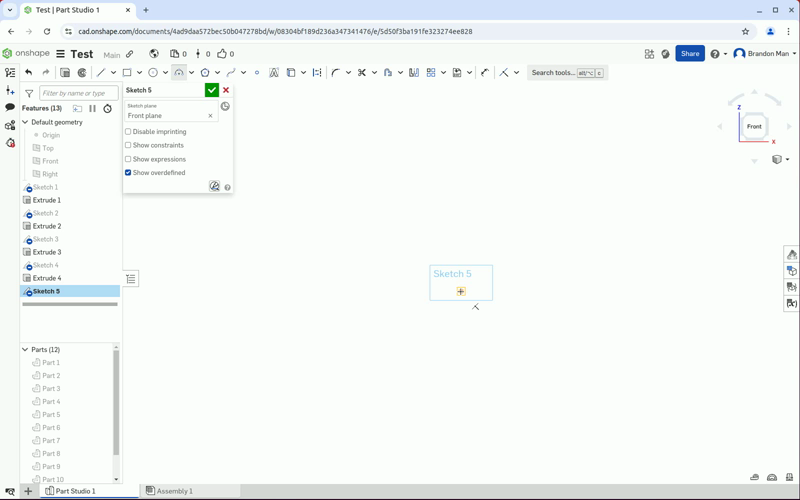
scroll(6)
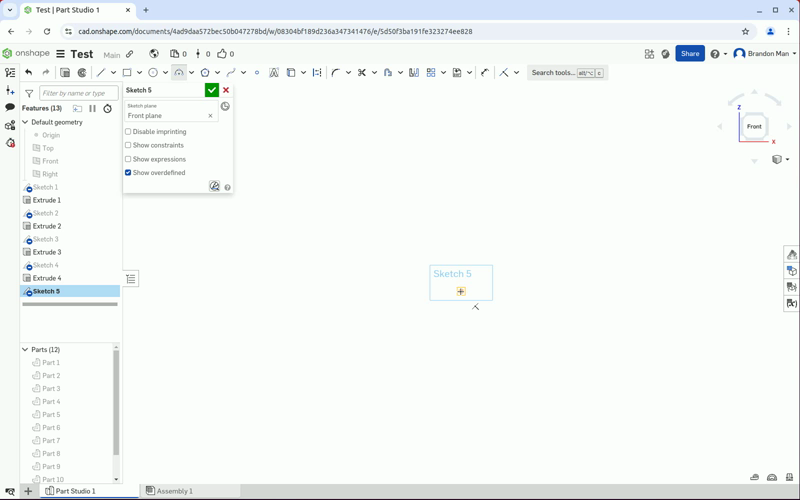
scroll(6)
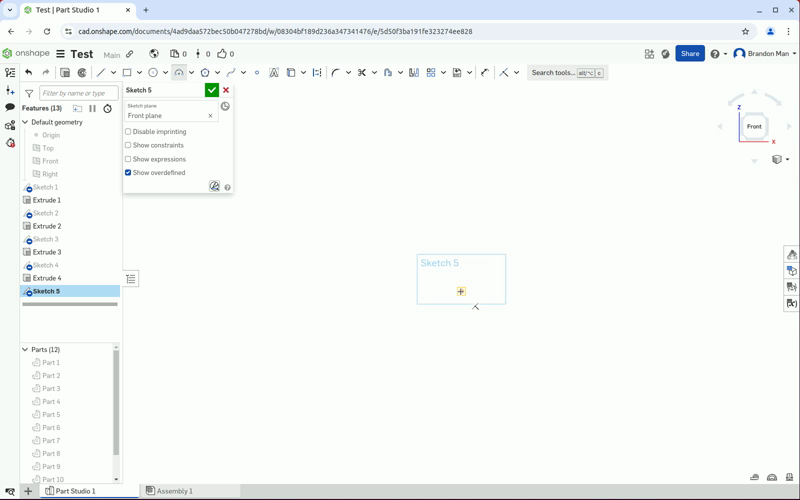
scroll(6)
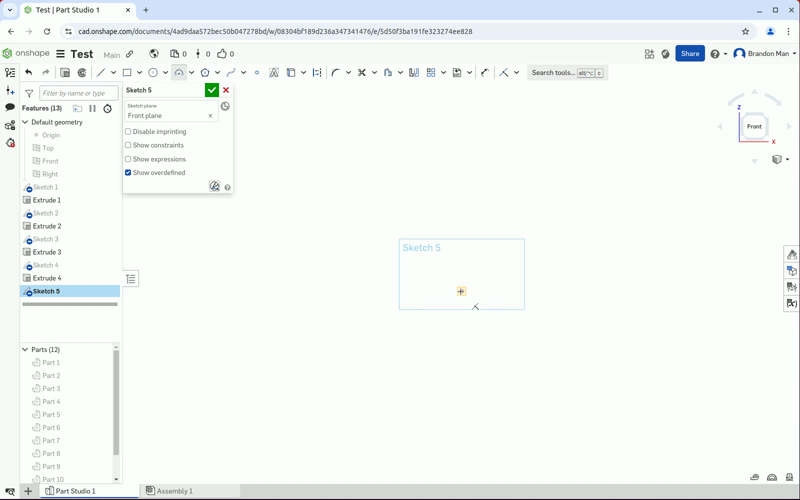
scroll(6)
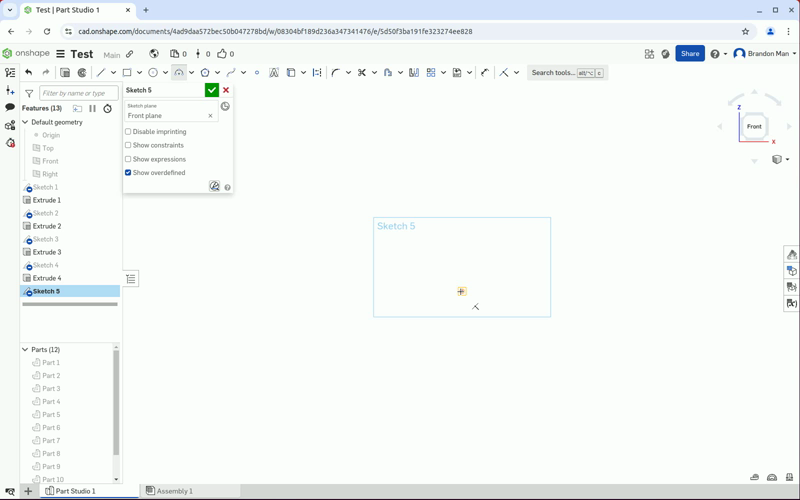
scroll(6)
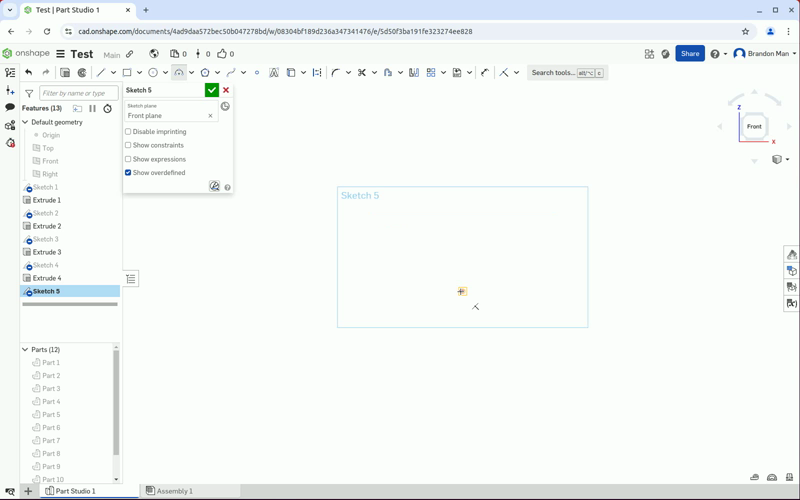
scroll(6)
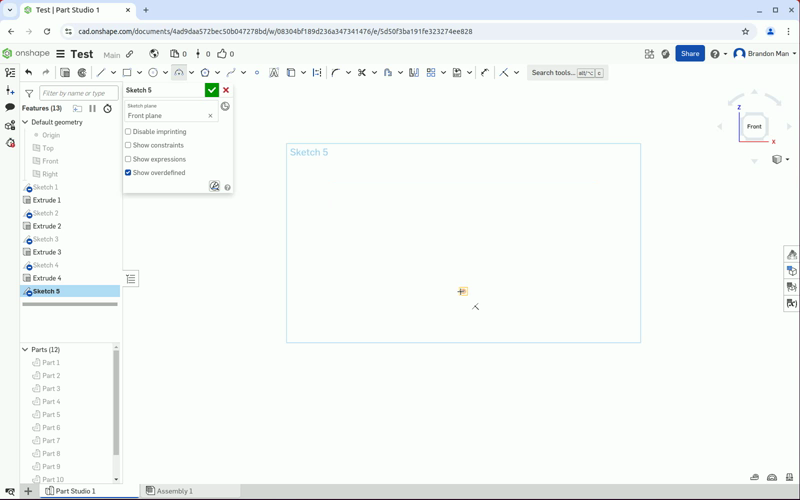
scroll(6)
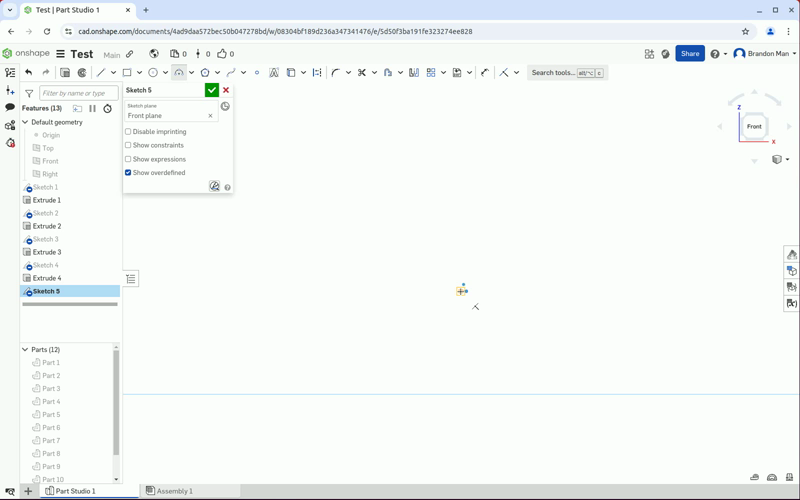
click(460, 291)
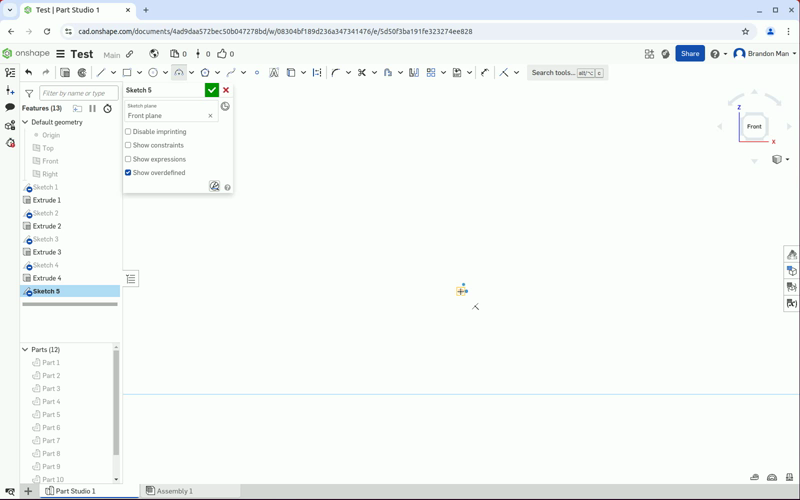
scroll(-6)
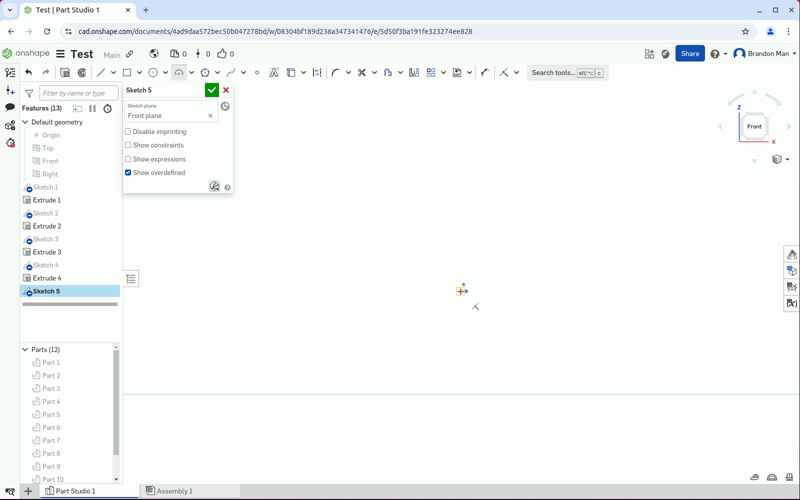
scroll(-6)
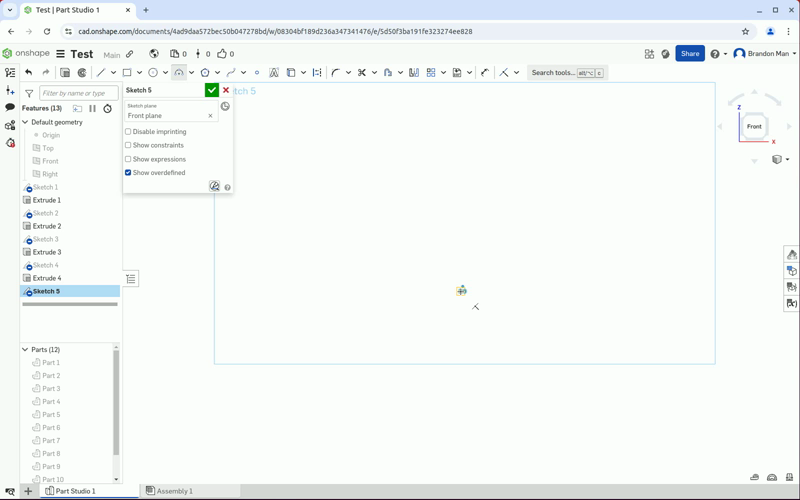
scroll(-6)
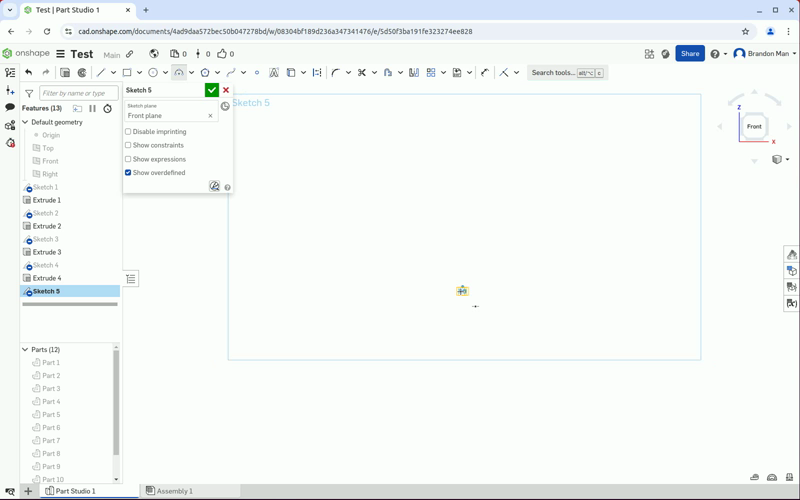
scroll(-6)
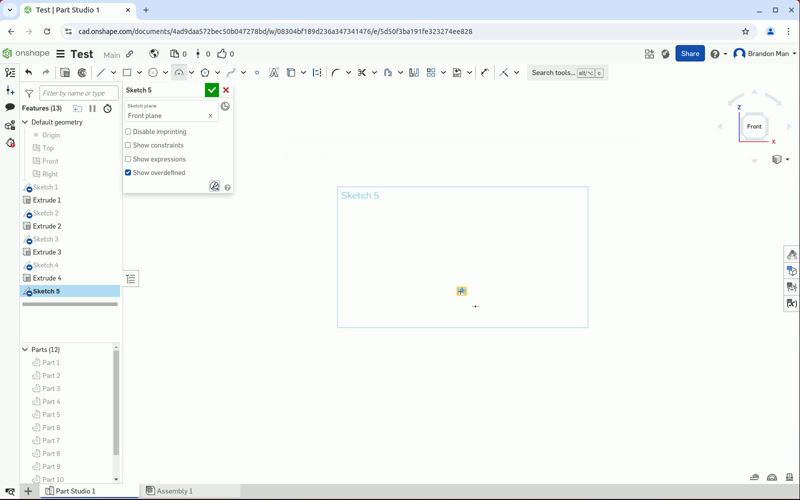
scroll(-6)
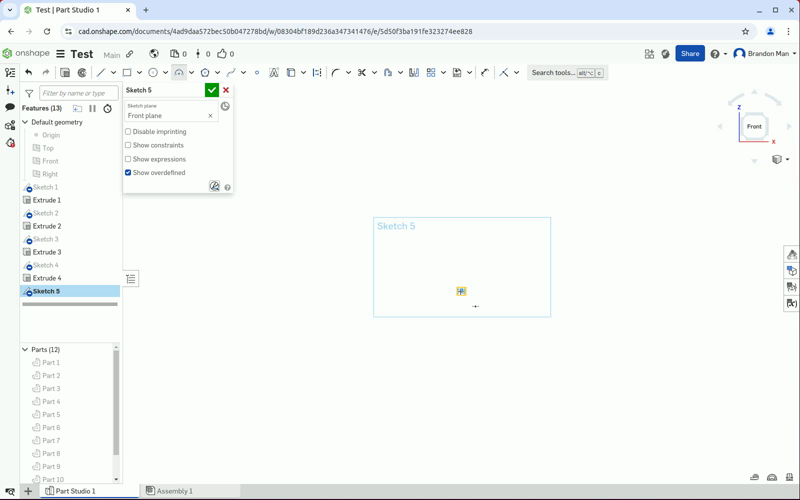
scroll(-6)
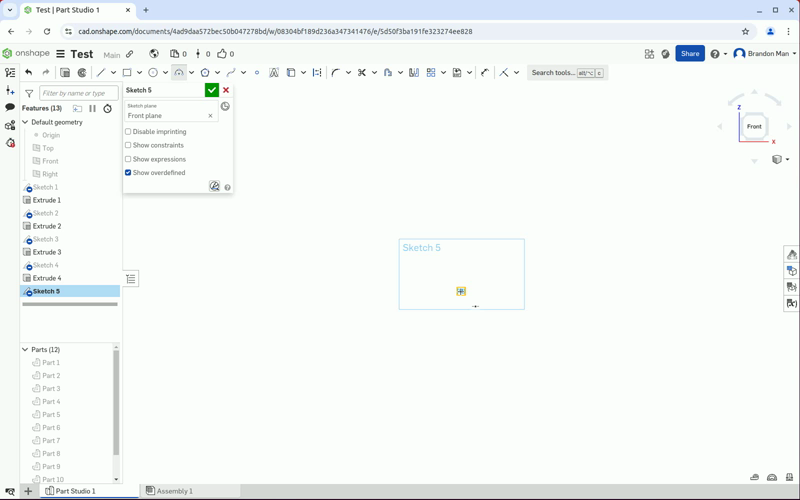
scroll(-6)
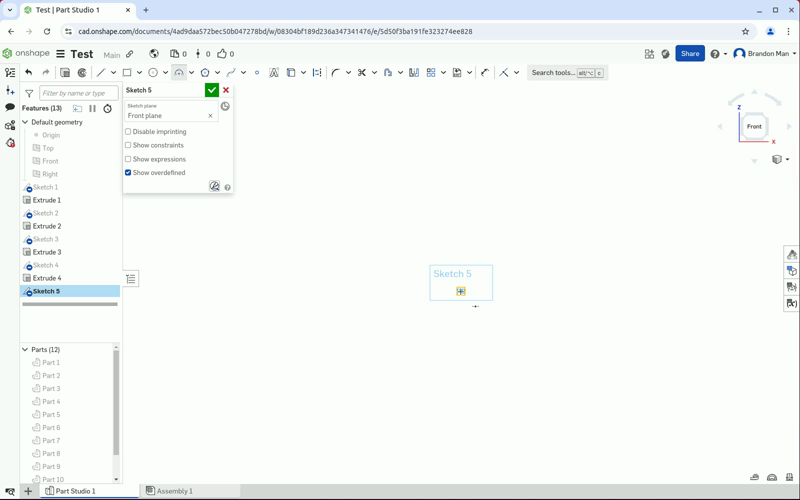
key_down(shift)
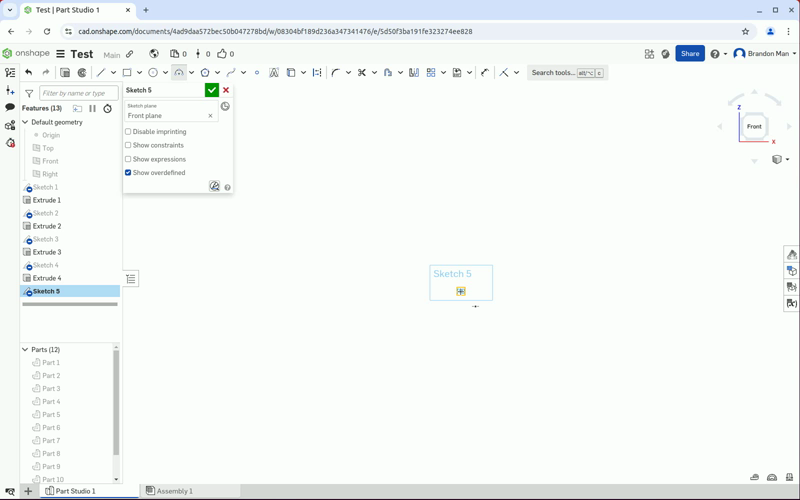
mouse_move(461, 275)
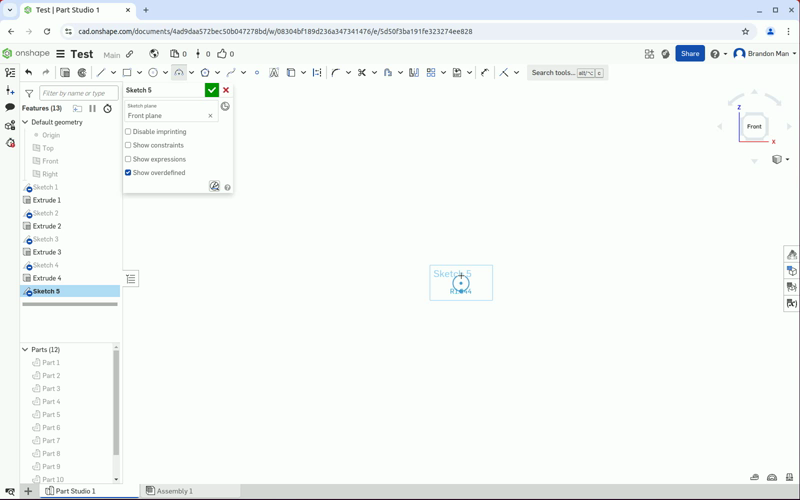
scroll(6)
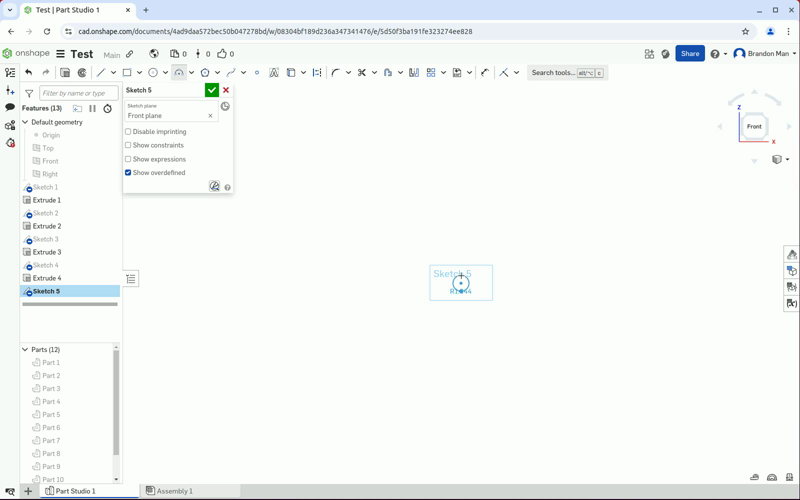
scroll(6)
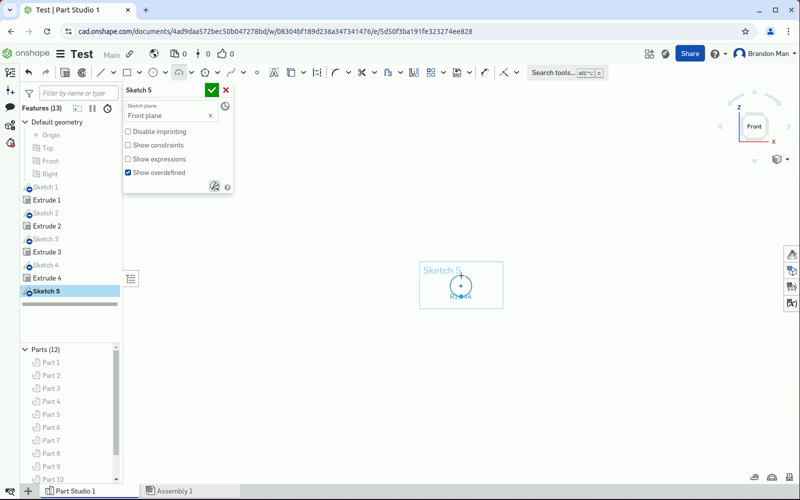
scroll(6)
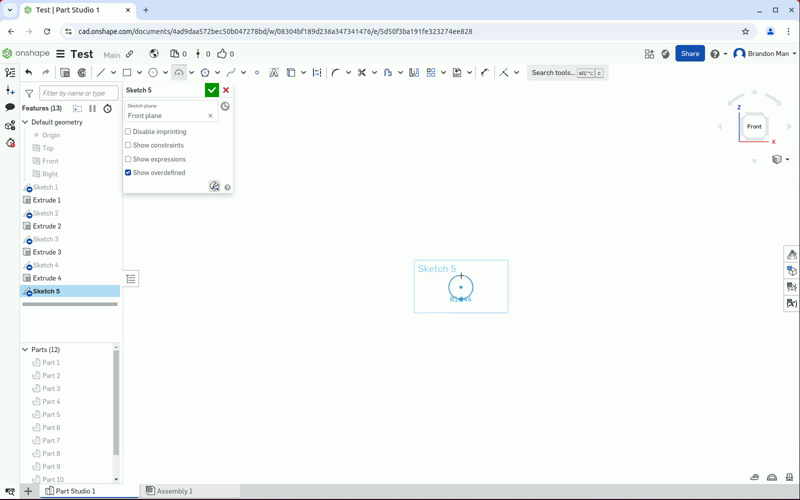
scroll(6)
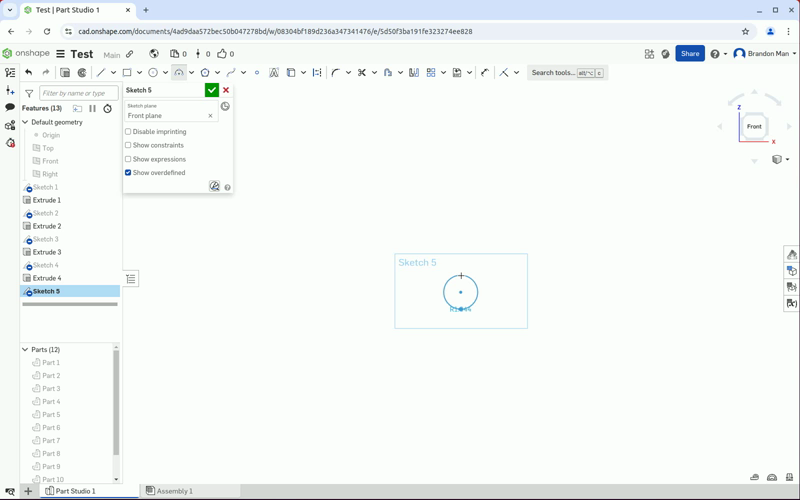
scroll(6)
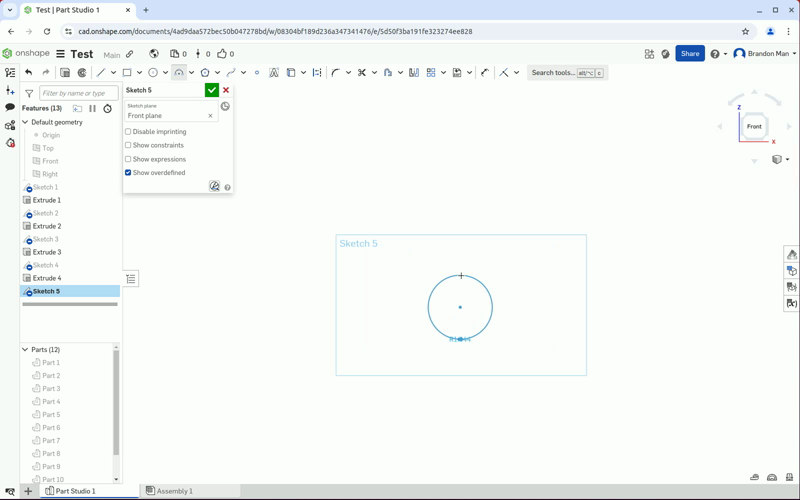
scroll(6)
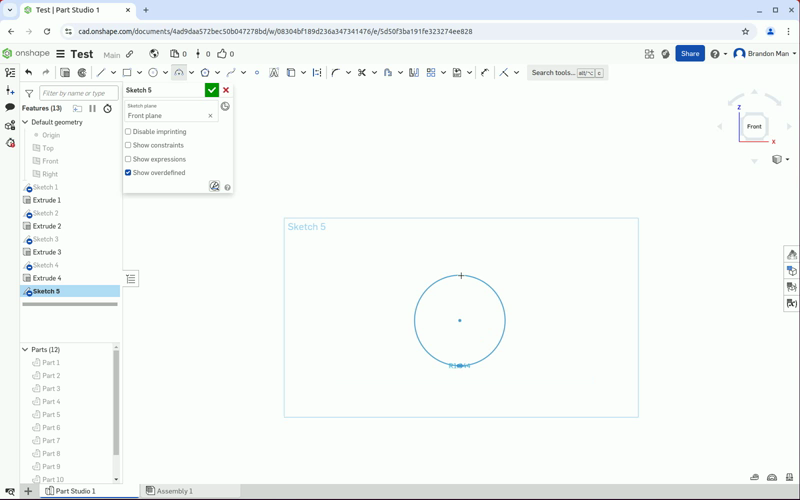
scroll(6)
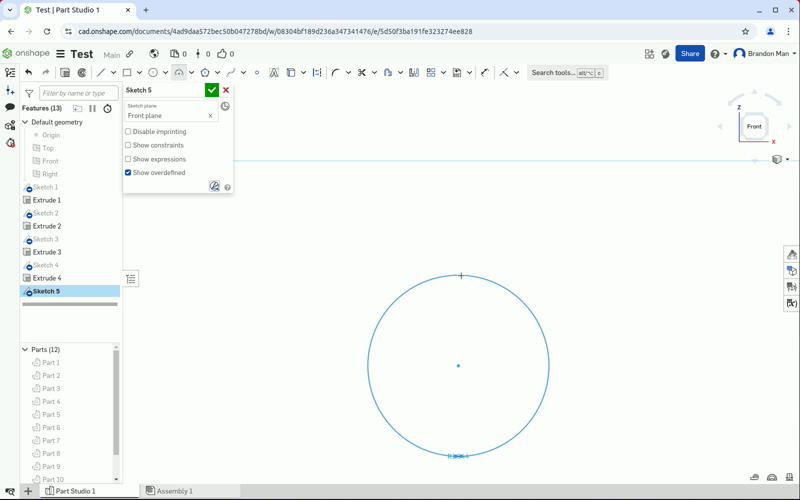
click(461, 275)
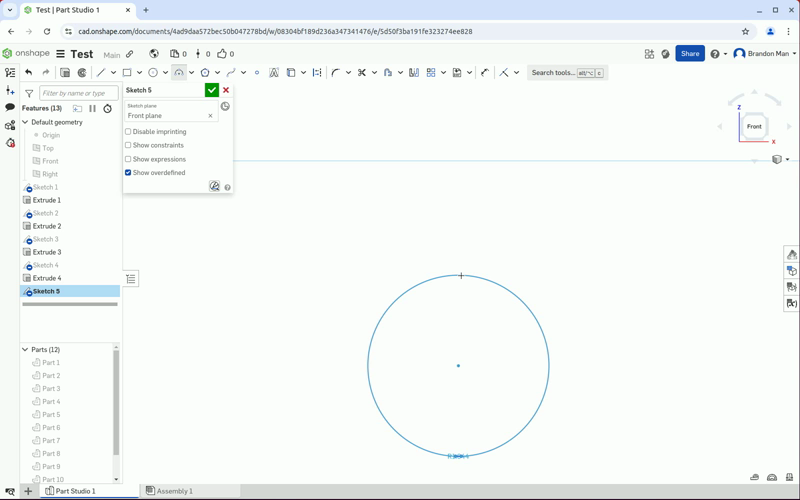
scroll(-6)
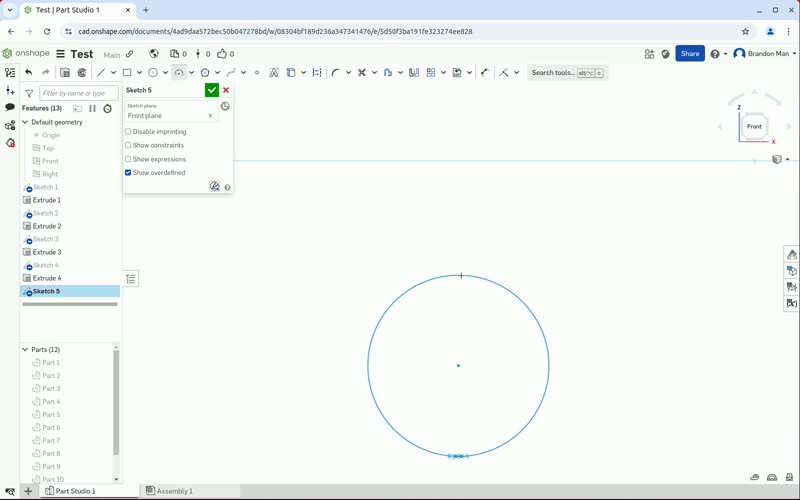
scroll(-6)
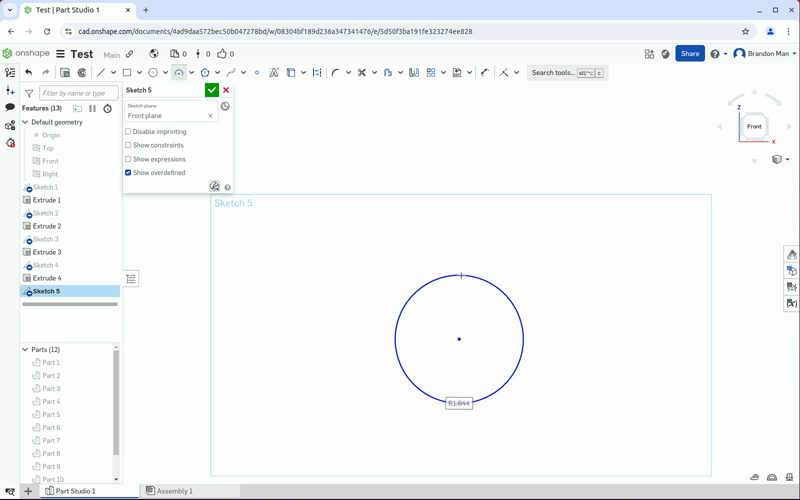
scroll(-6)
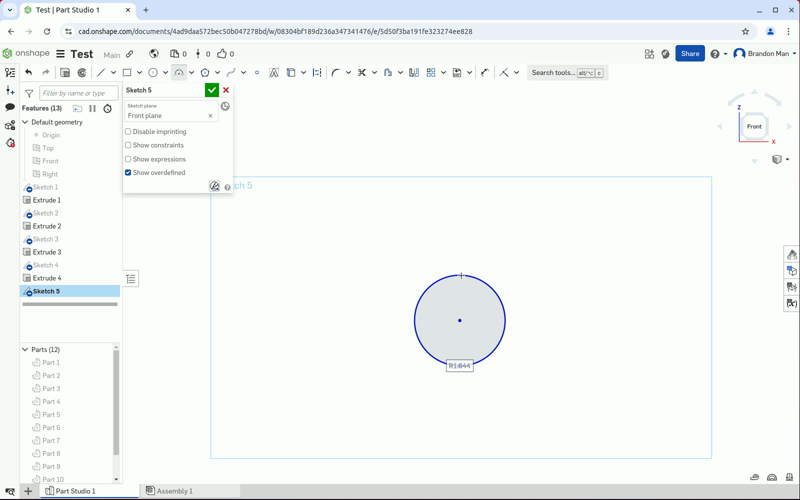
scroll(-6)
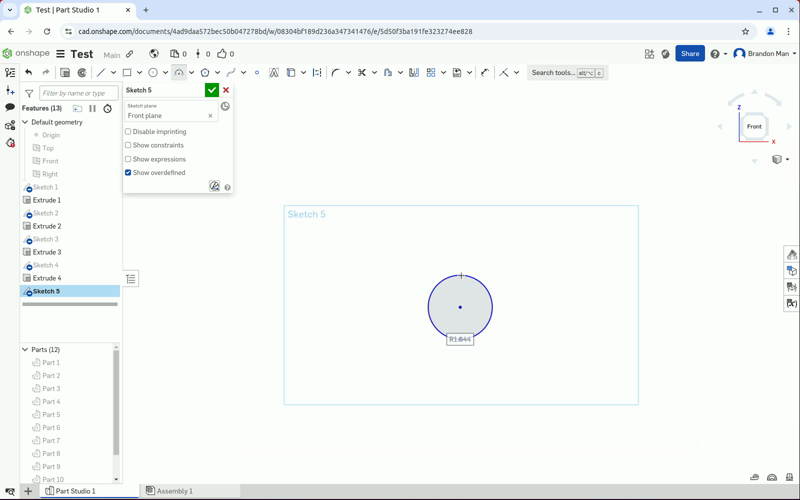
scroll(-6)
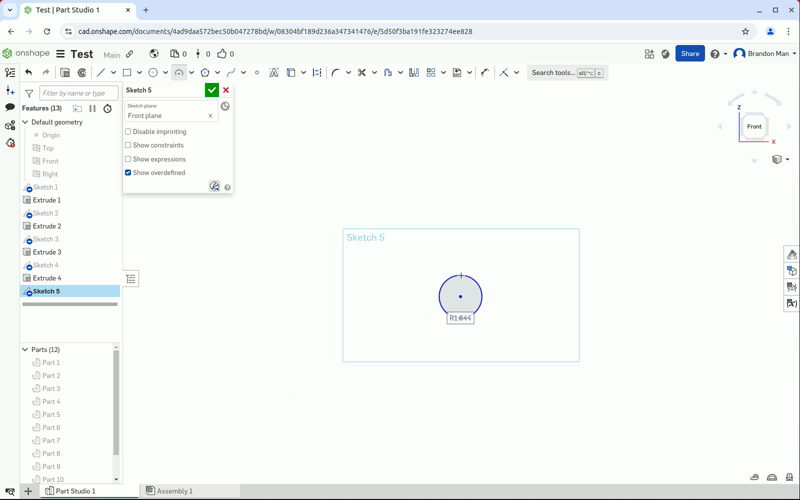
scroll(-6)
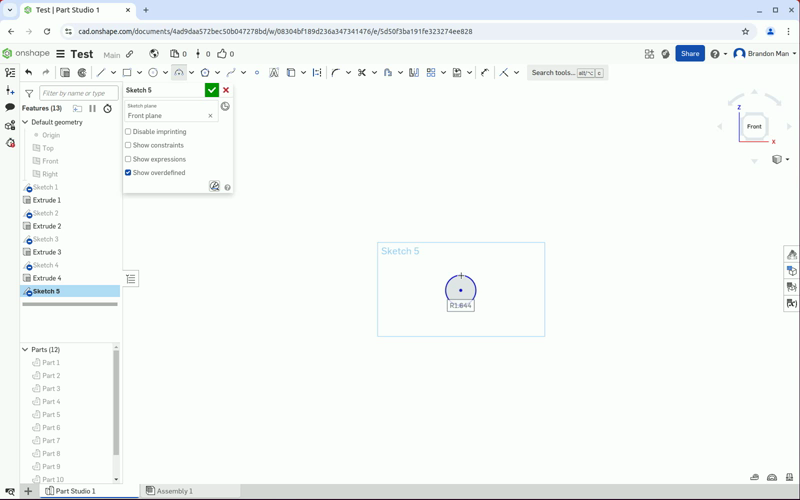
scroll(-6)
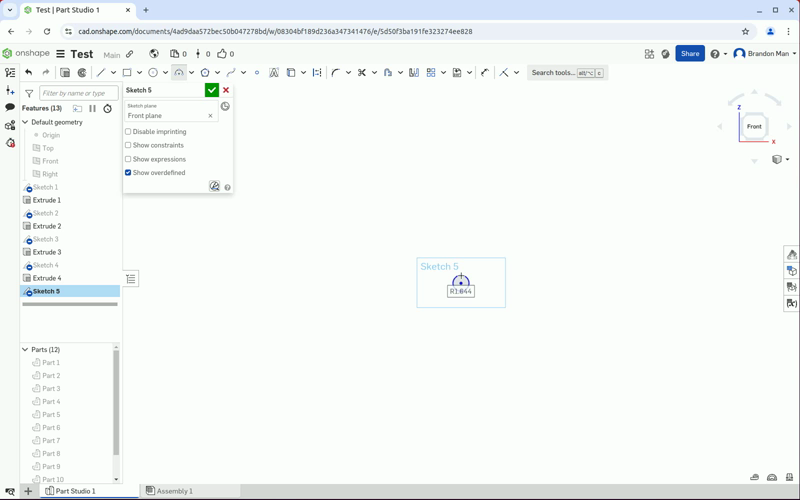
key_up(shift)
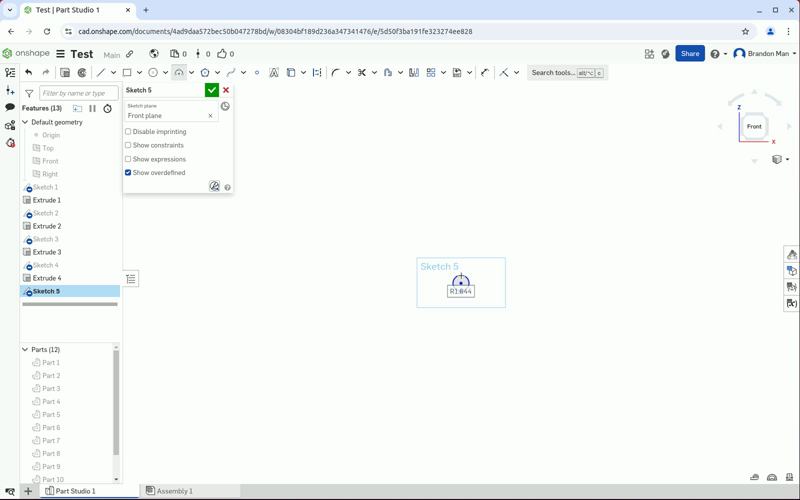
key(esc)
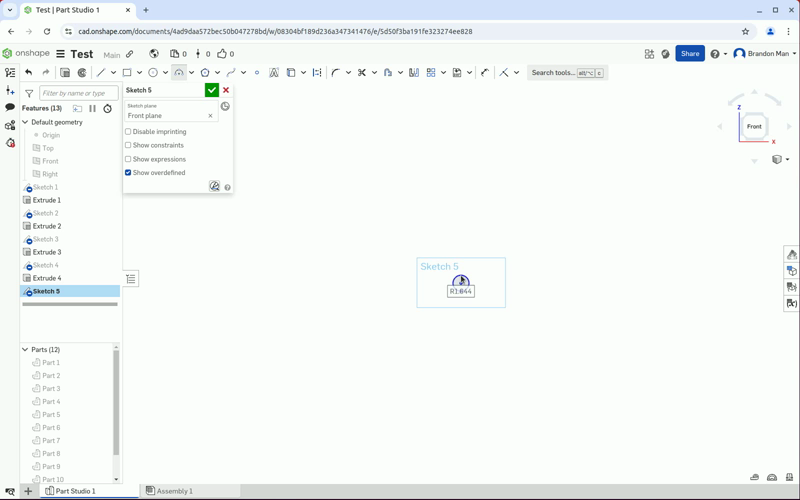
key(c)
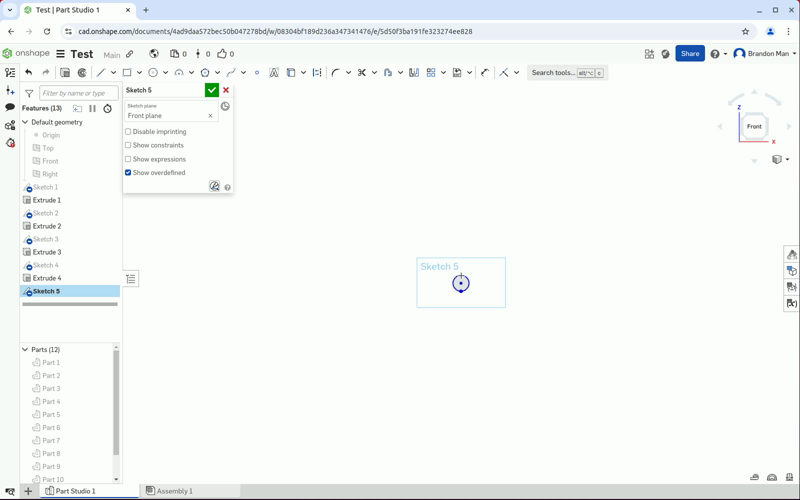
key_down(shift)
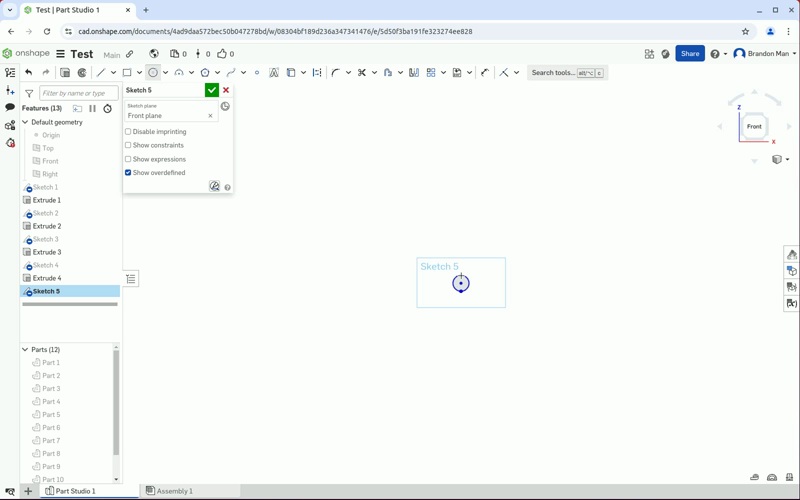
mouse_move(460, 281)
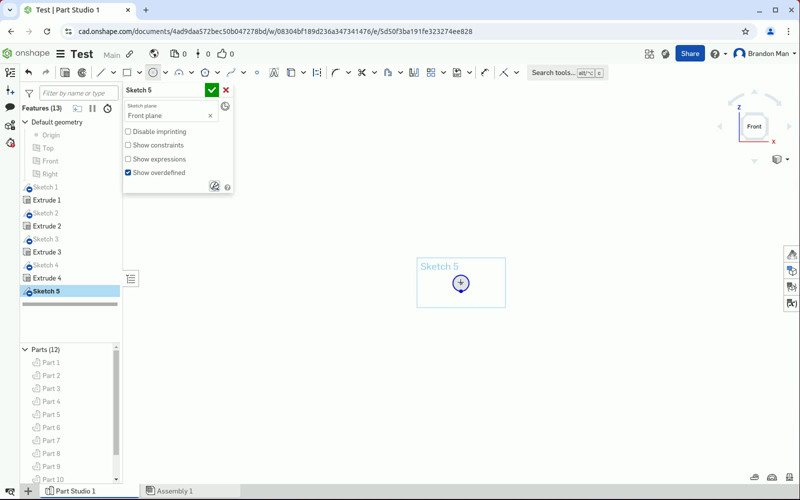
scroll(6)
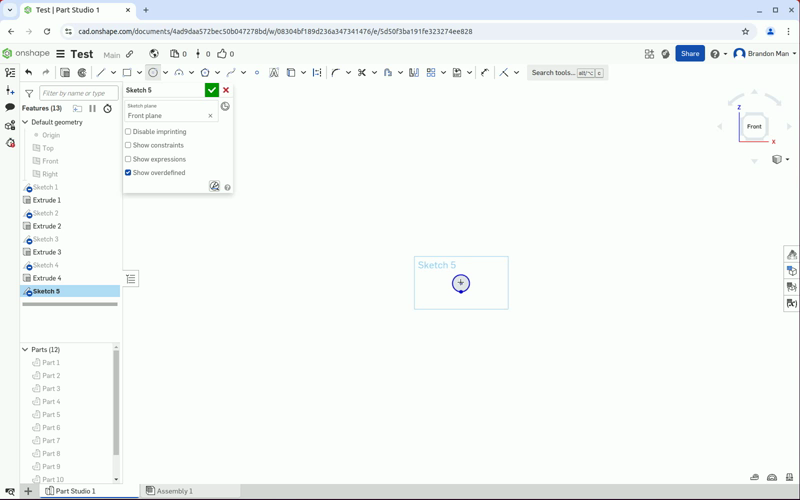
scroll(6)
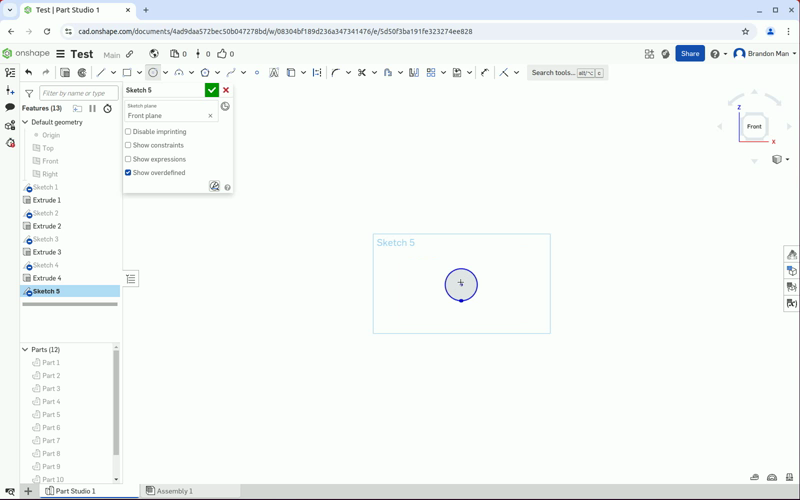
scroll(6)
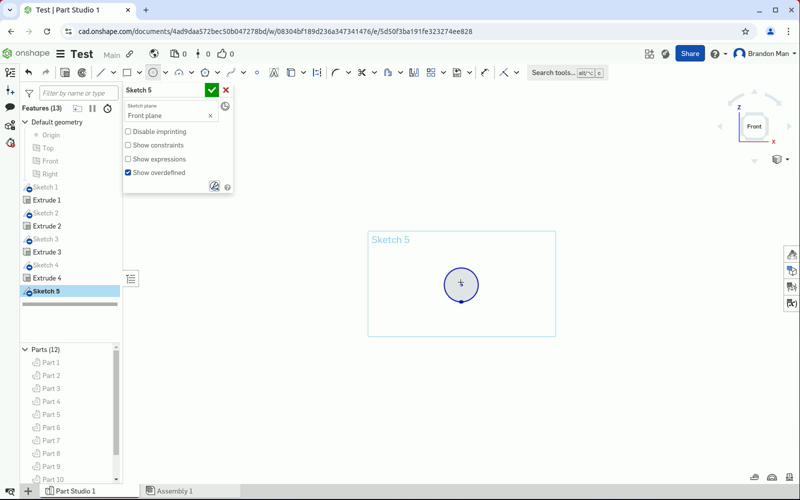
scroll(6)
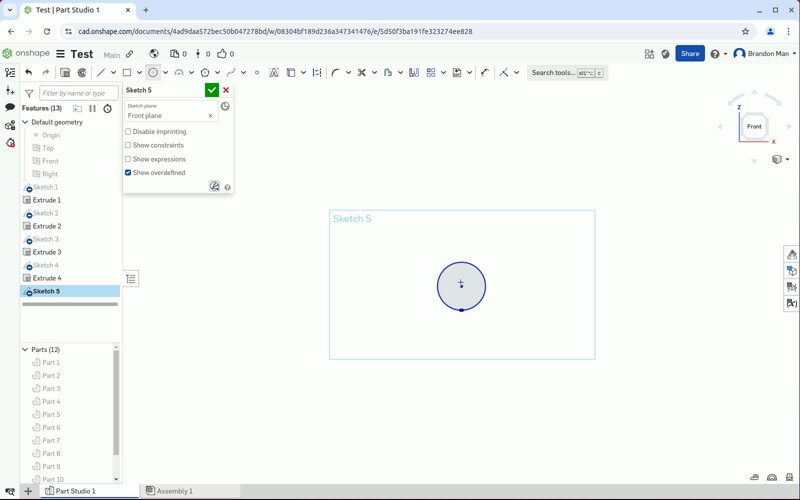
scroll(6)
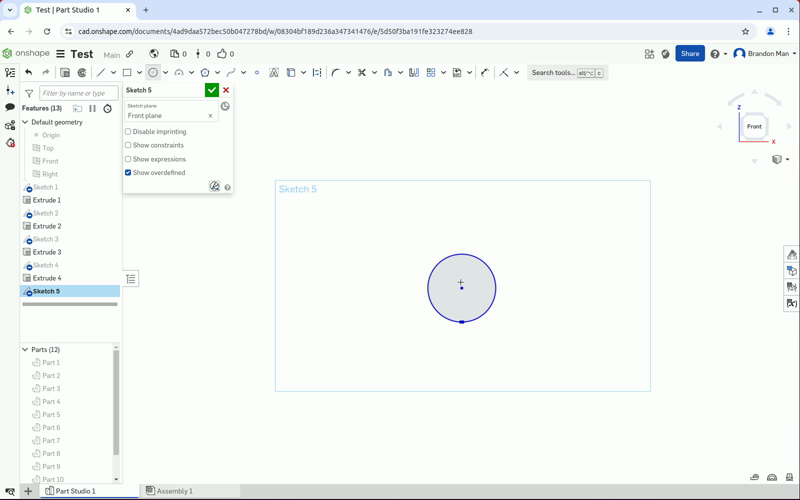
scroll(6)
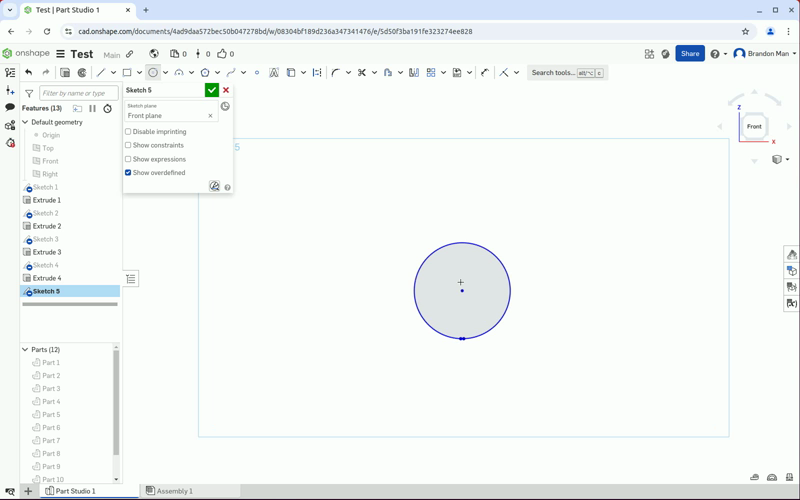
scroll(6)
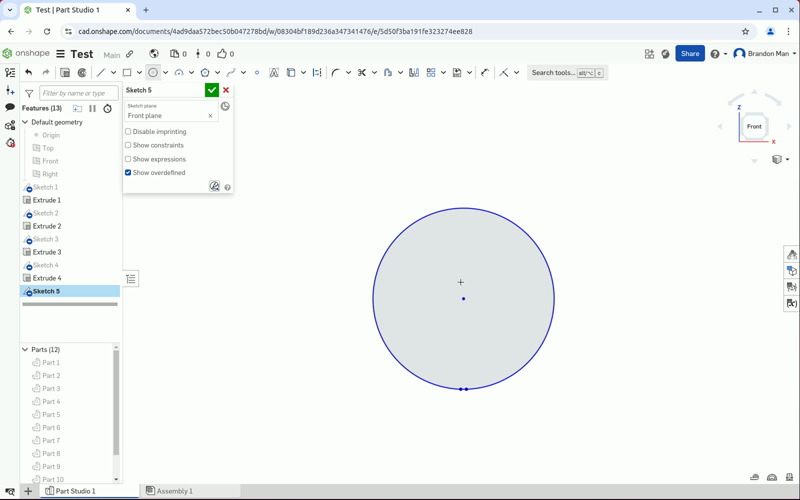
click(460, 281)
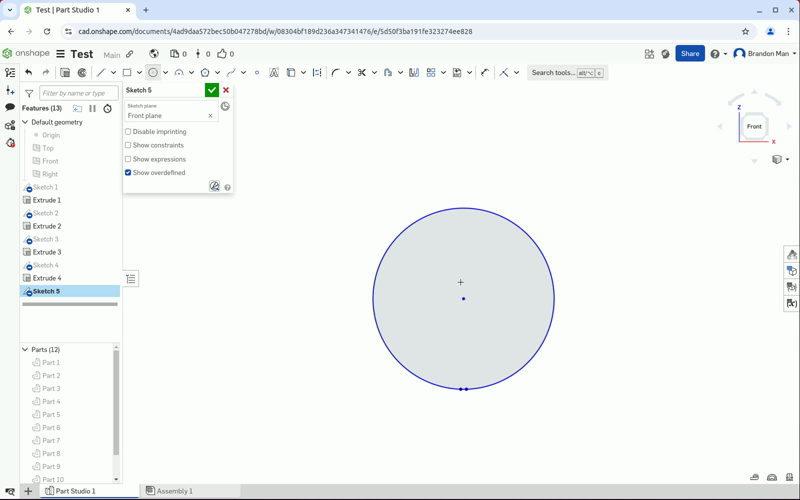
scroll(-6)
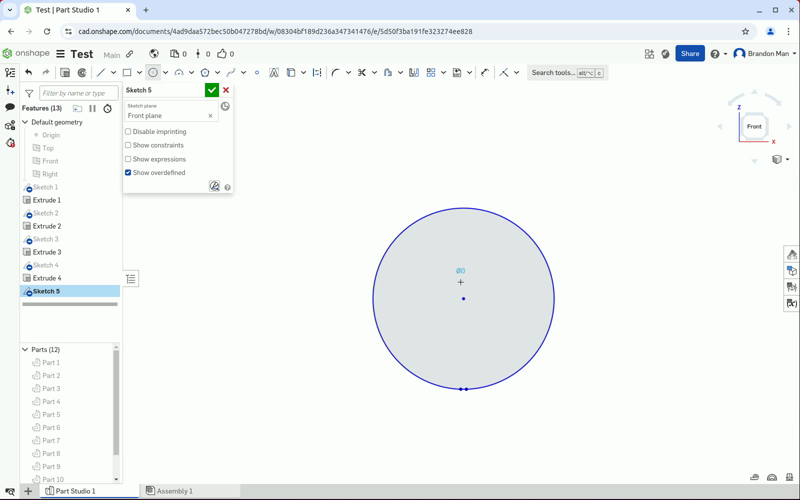
scroll(-6)
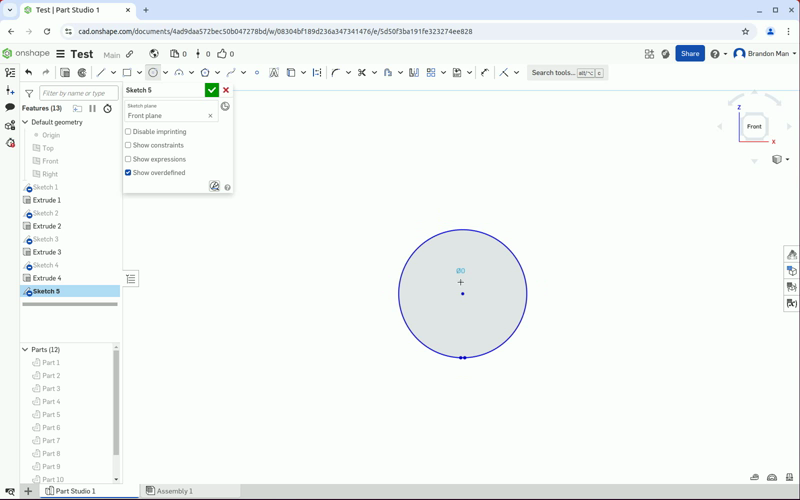
scroll(-6)
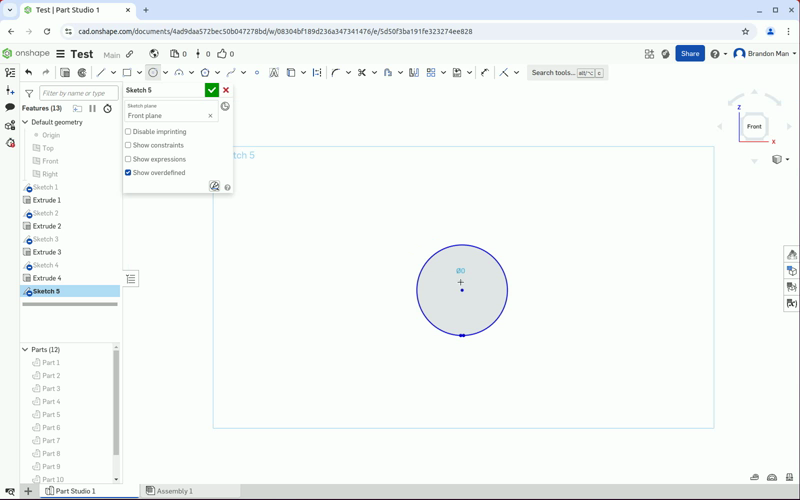
scroll(-6)
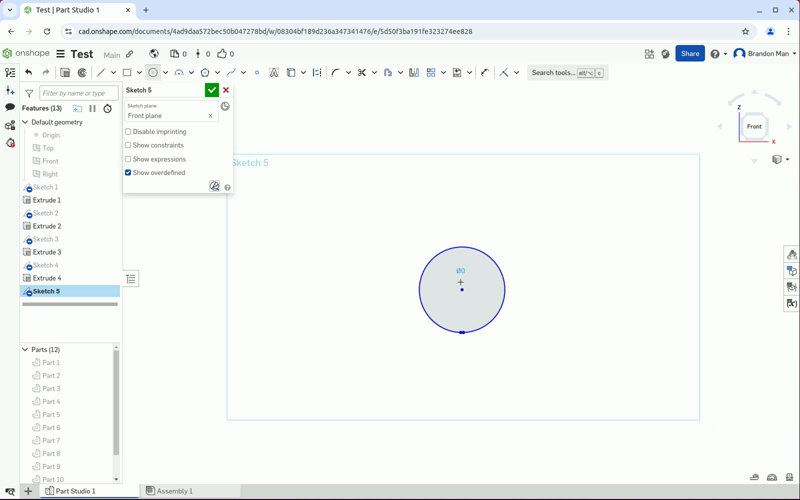
scroll(-6)
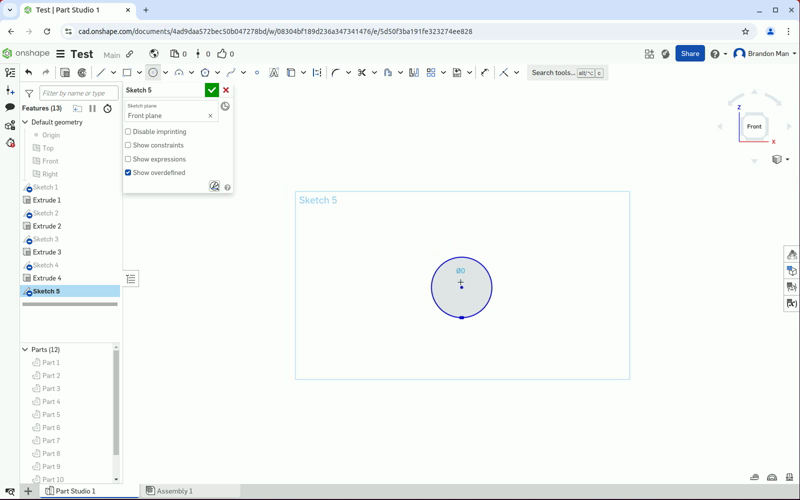
scroll(-6)
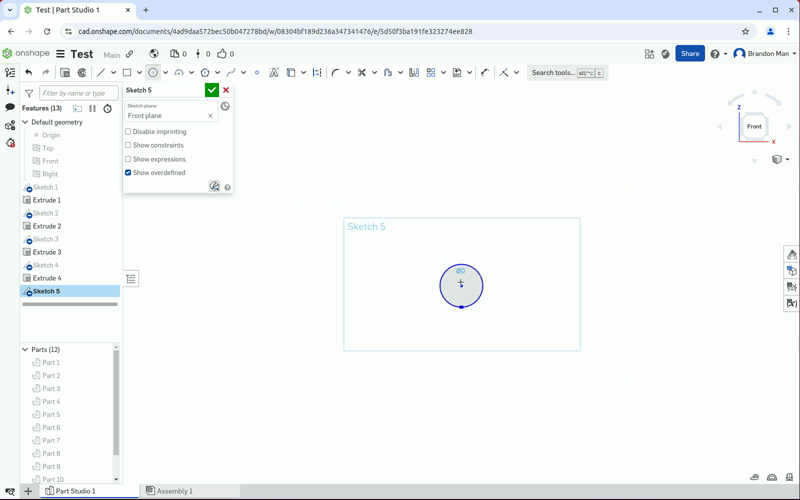
scroll(-6)
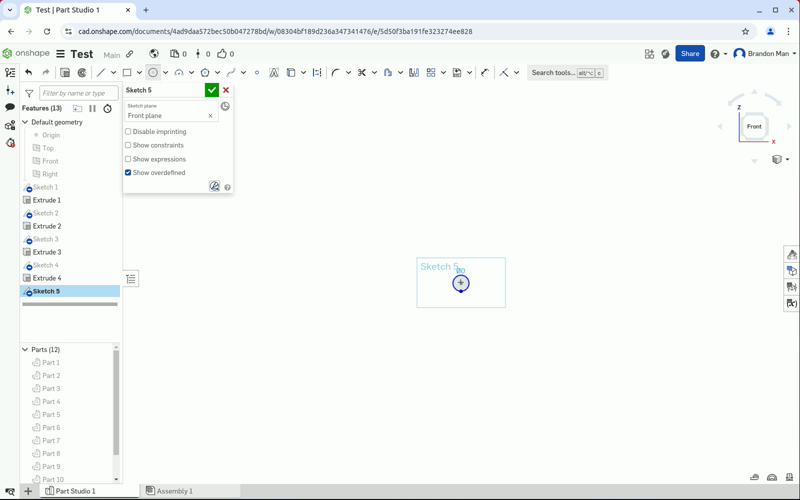
key_up(shift)
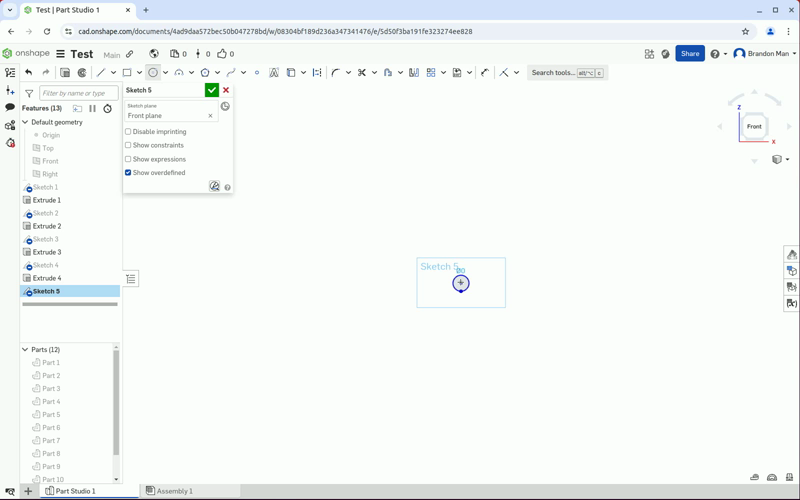
mouse_move(463, 281)
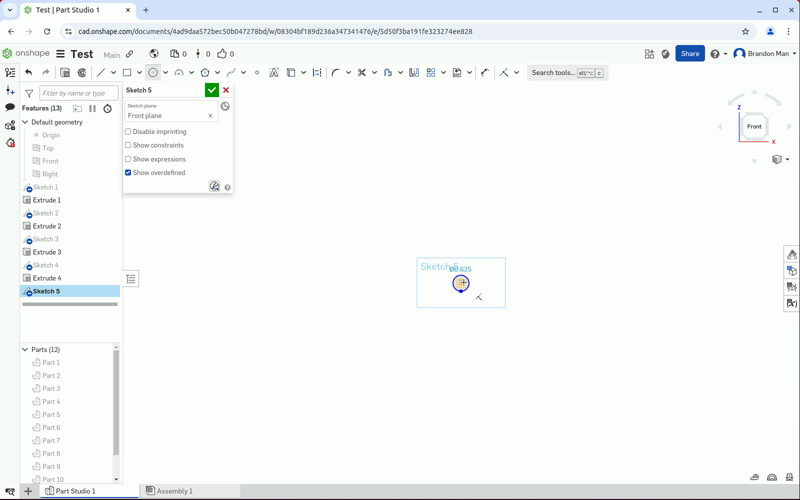
scroll(6)
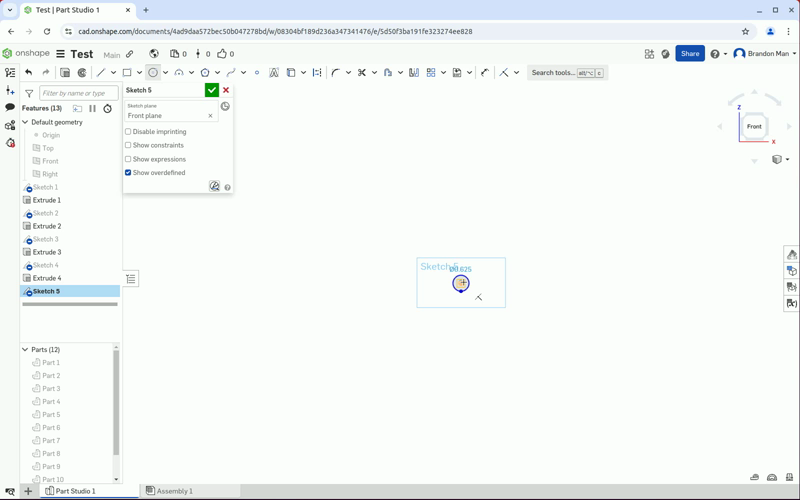
scroll(6)
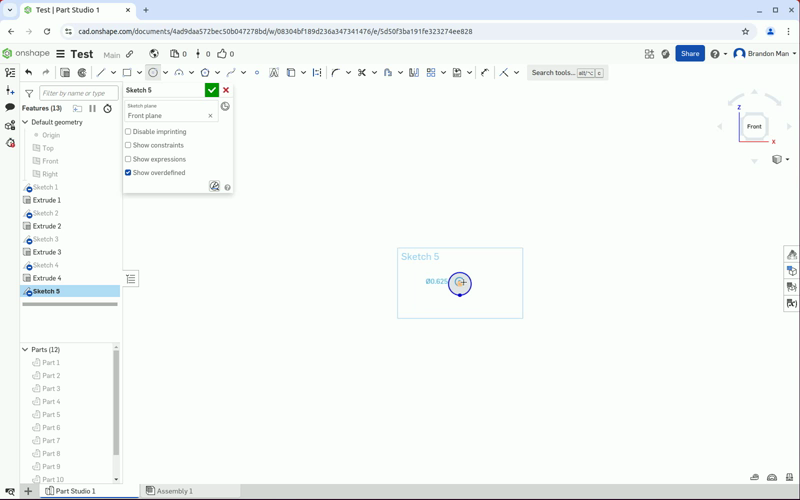
scroll(6)
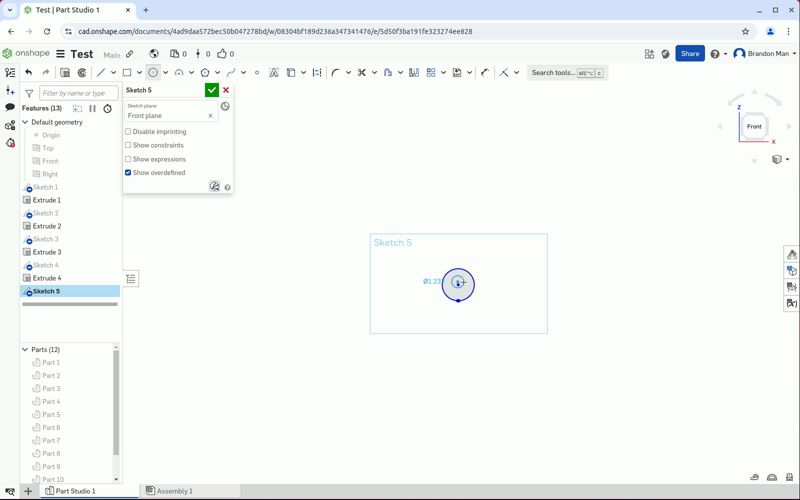
scroll(6)
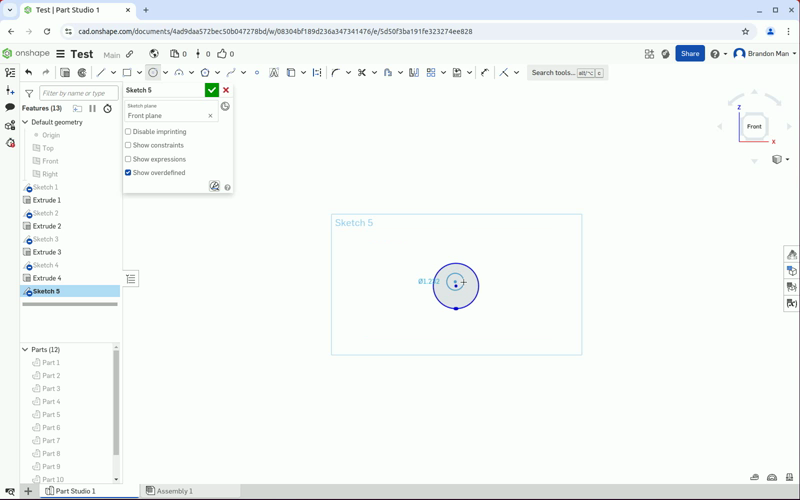
scroll(6)
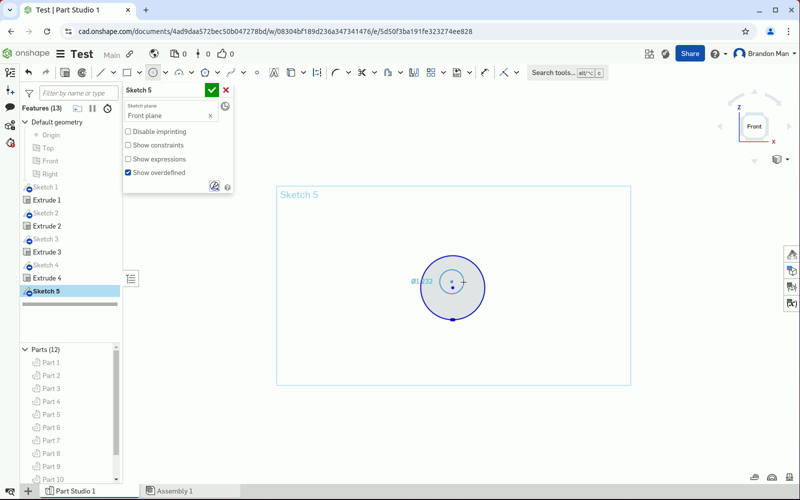
scroll(6)
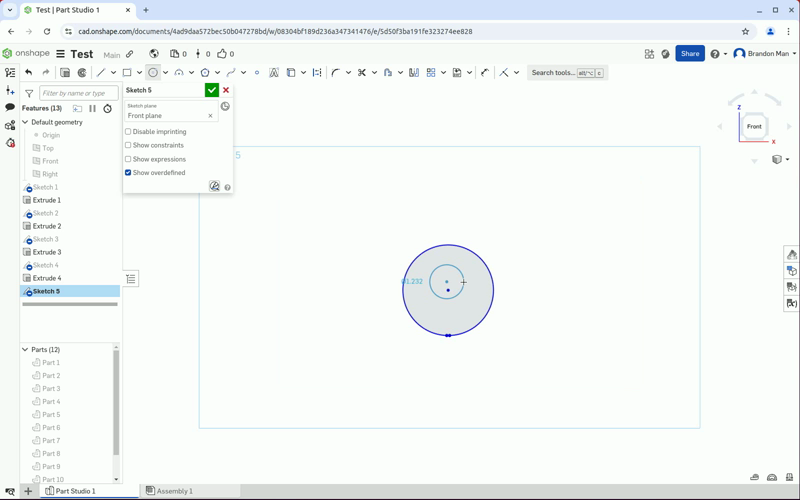
scroll(6)
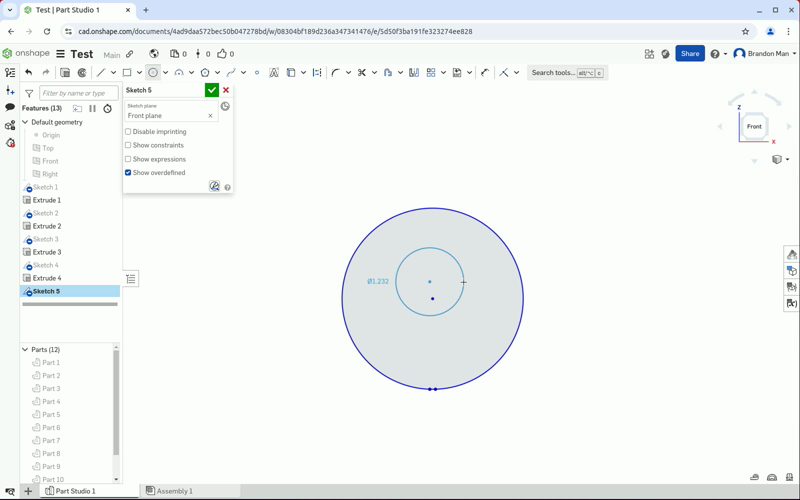
click(463, 281)
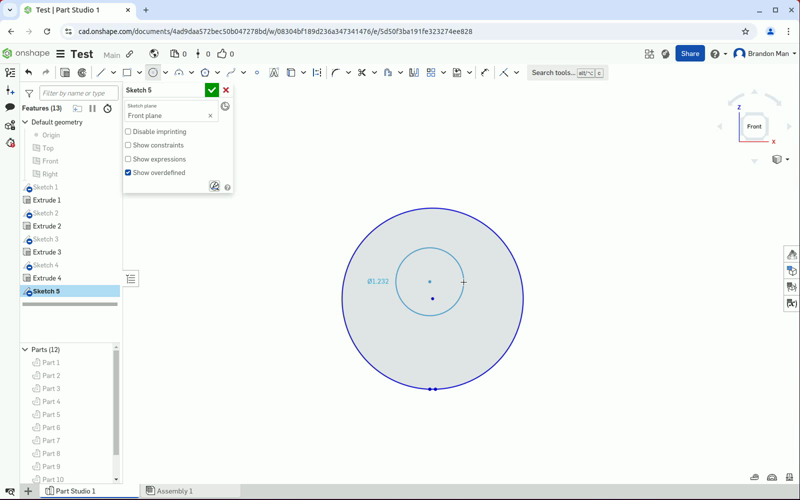
scroll(-6)
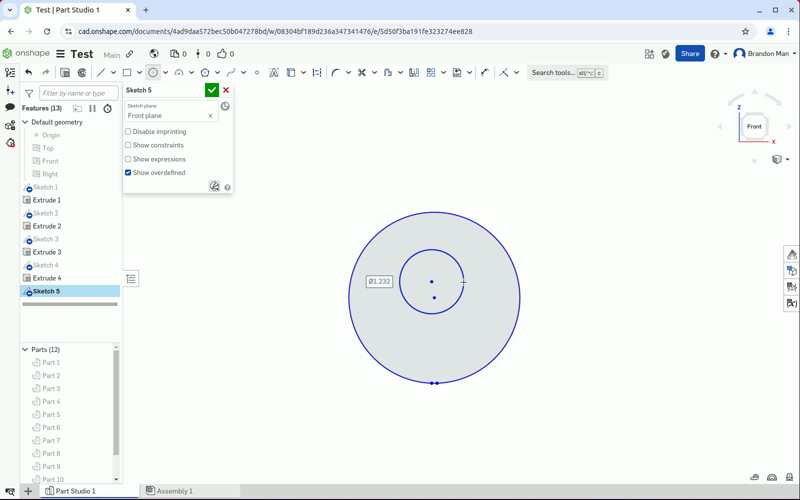
scroll(-6)
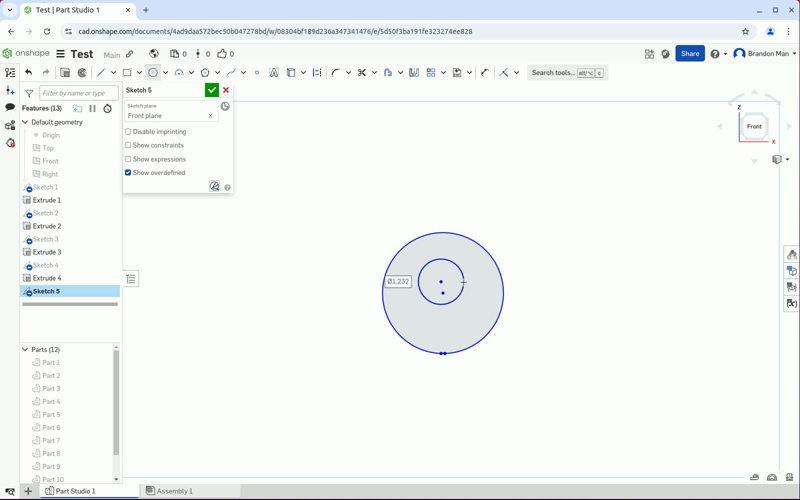
scroll(-6)
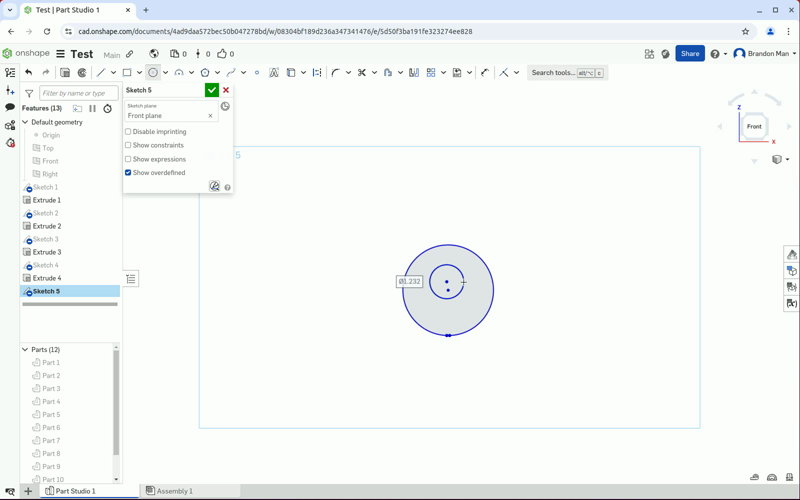
scroll(-6)
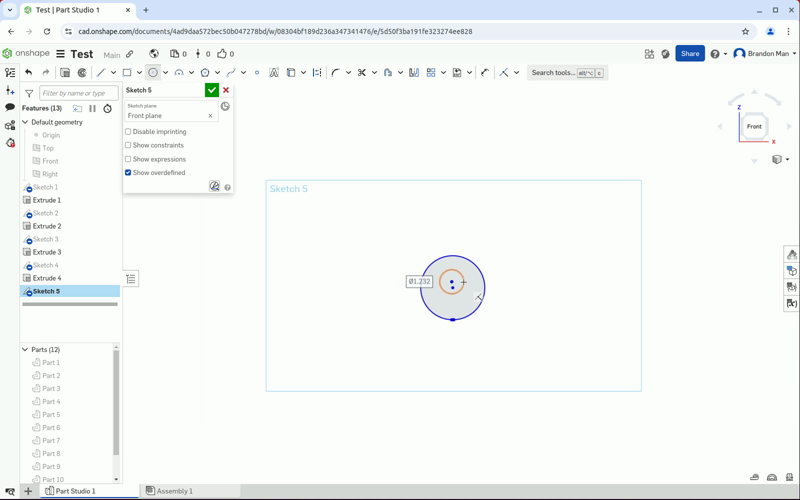
scroll(-6)
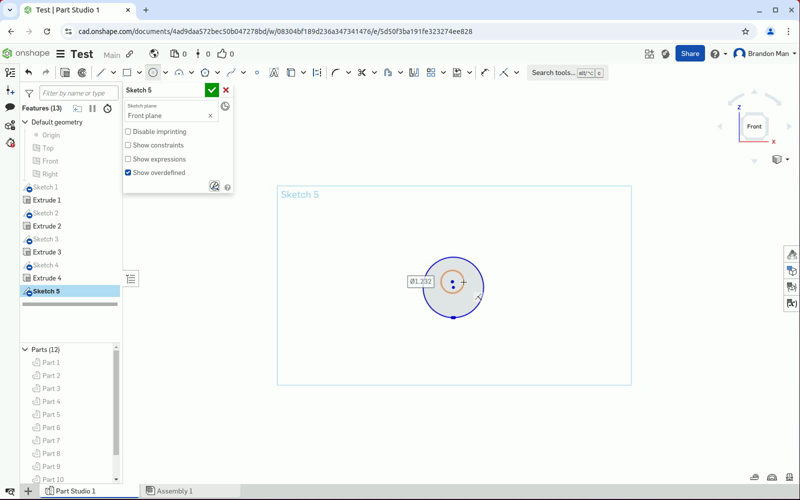
scroll(-6)
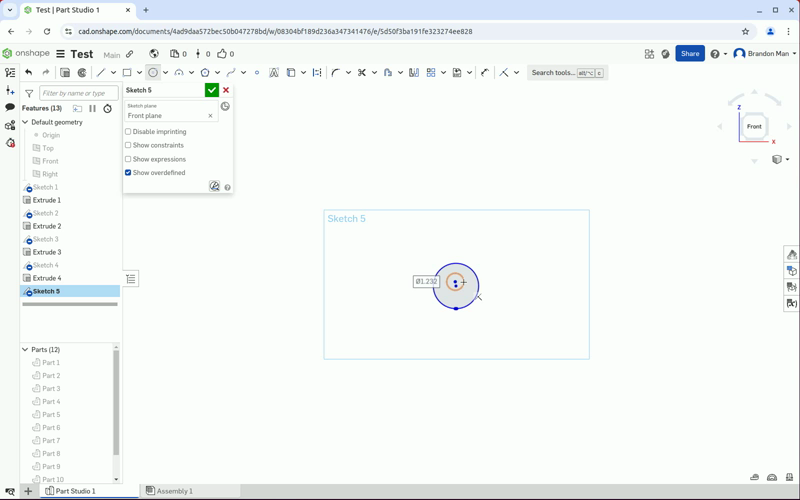
scroll(-6)
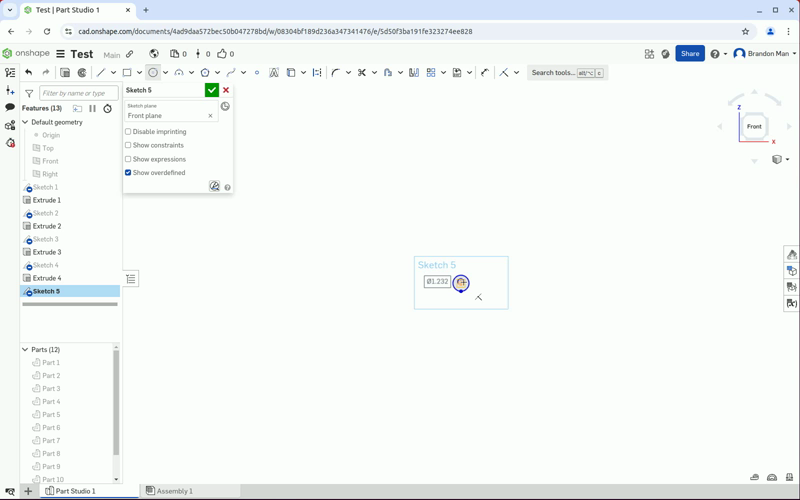
key(esc)
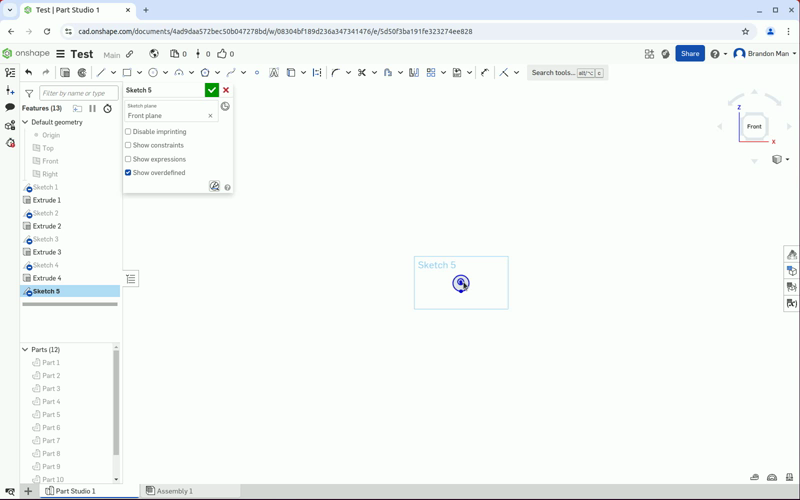
mouse_move(455, 286)
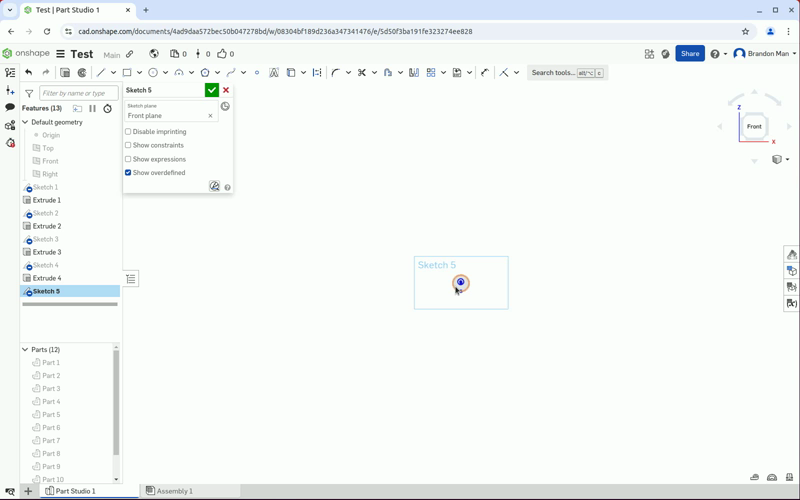
scroll(6)
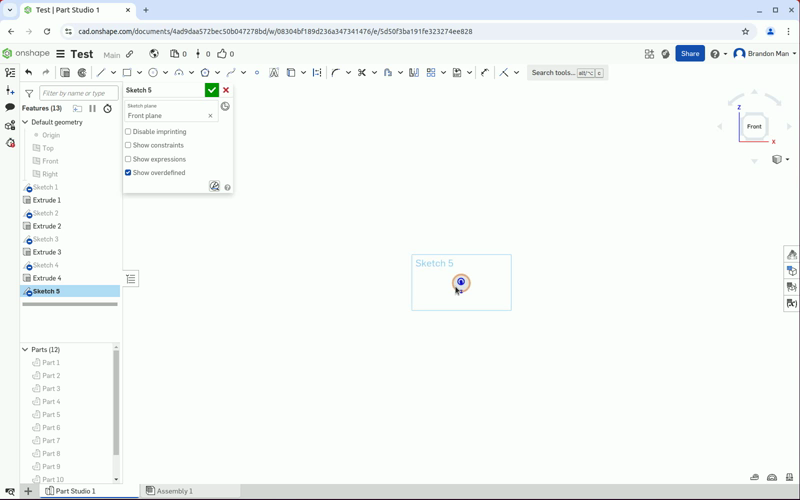
scroll(6)
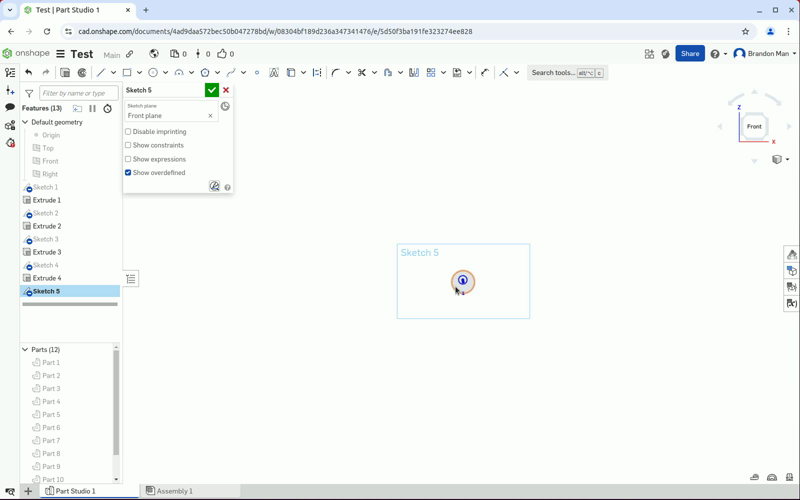
scroll(6)
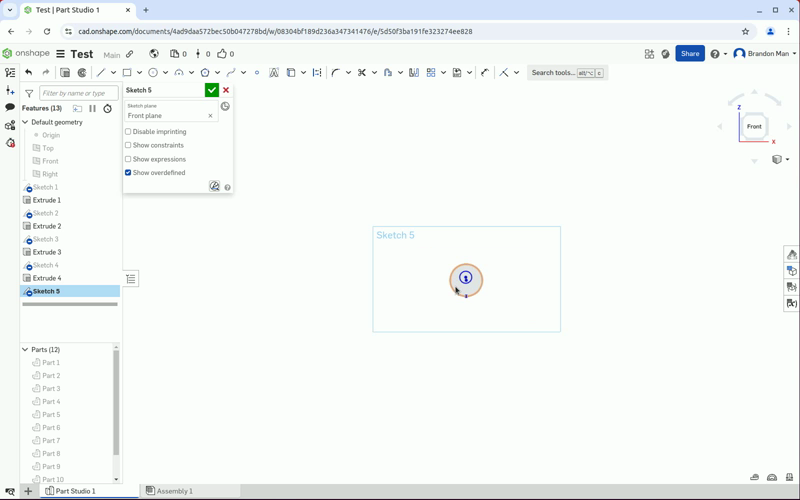
scroll(6)
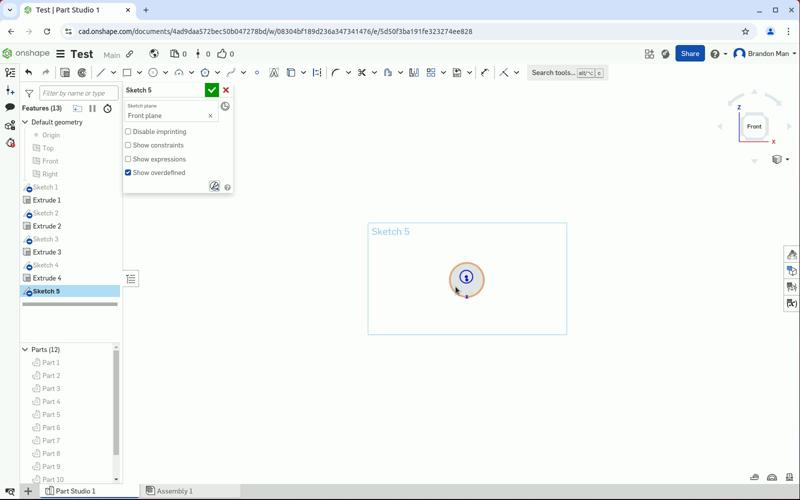
scroll(6)
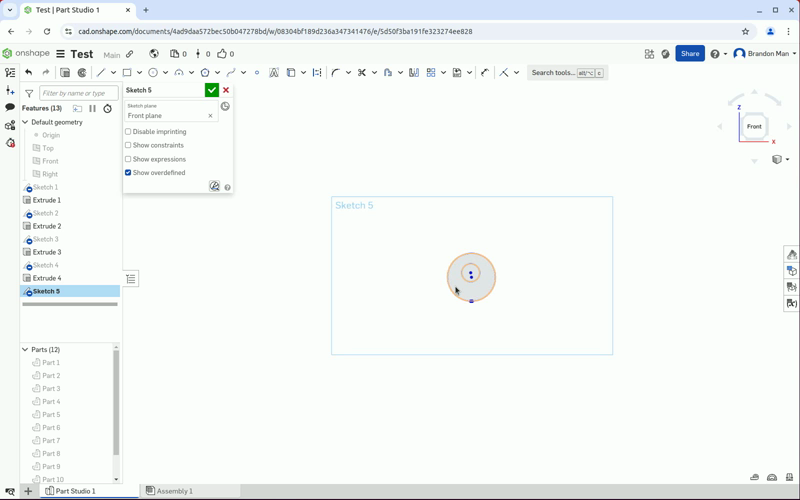
scroll(6)
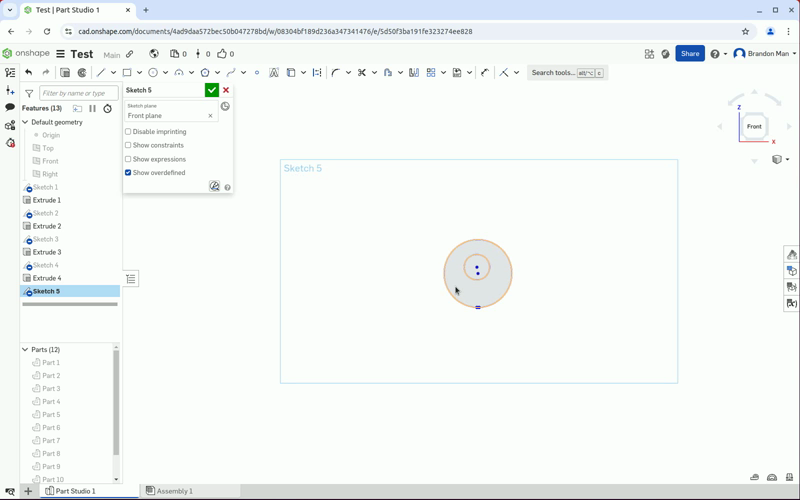
scroll(6)
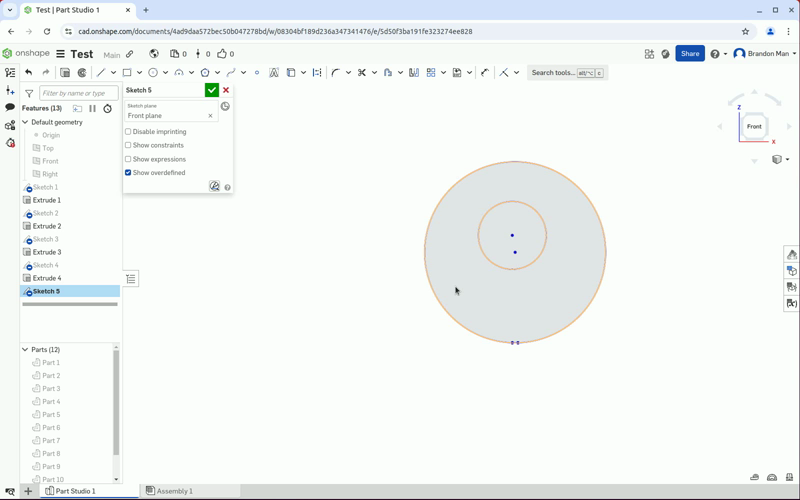
click(455, 286)
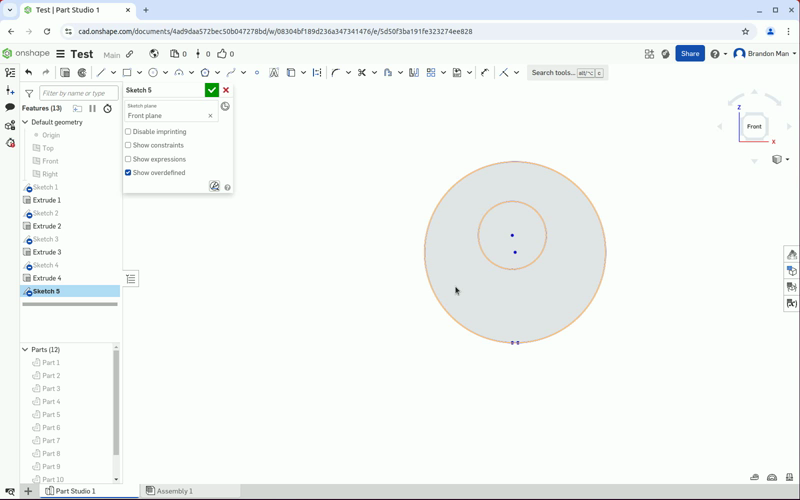
scroll(-6)
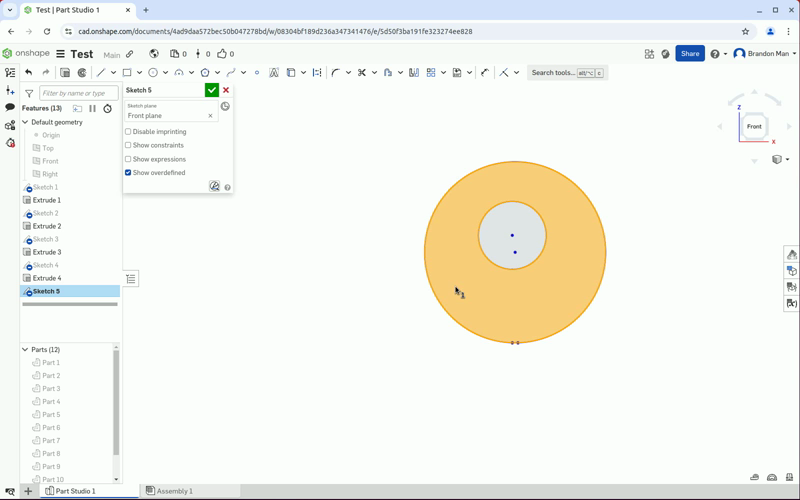
scroll(-6)
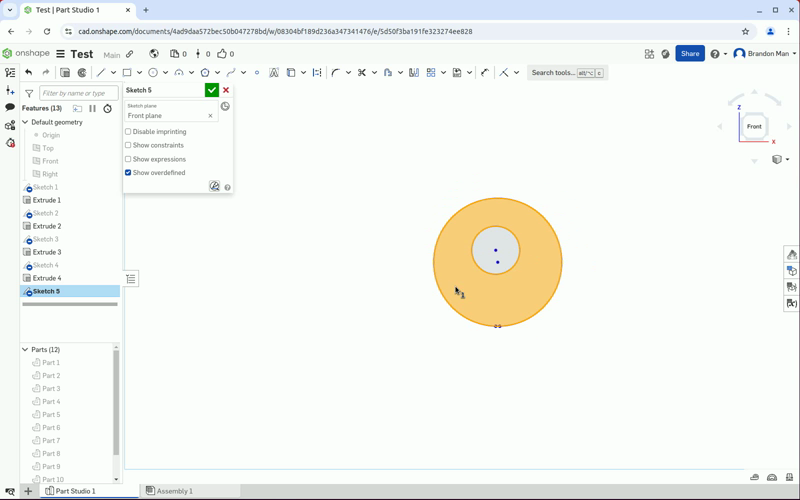
scroll(-6)
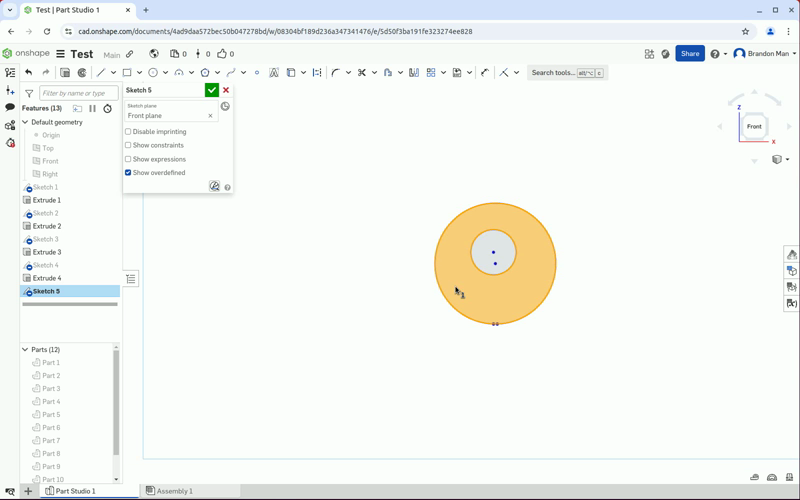
scroll(-6)
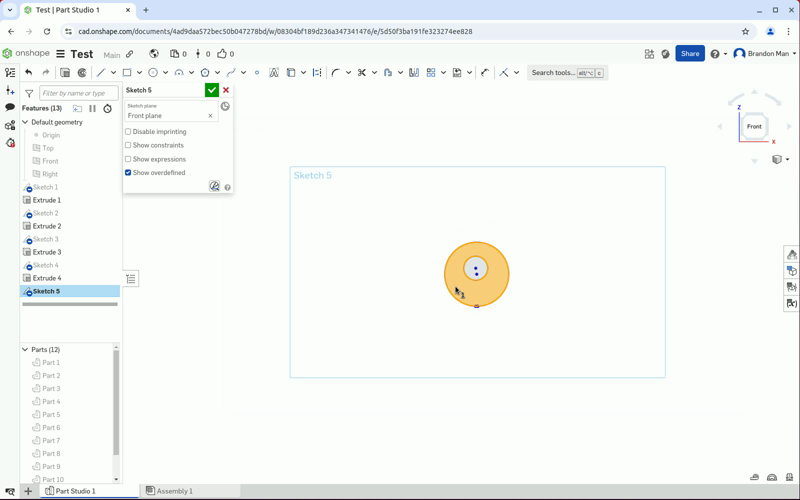
scroll(-6)
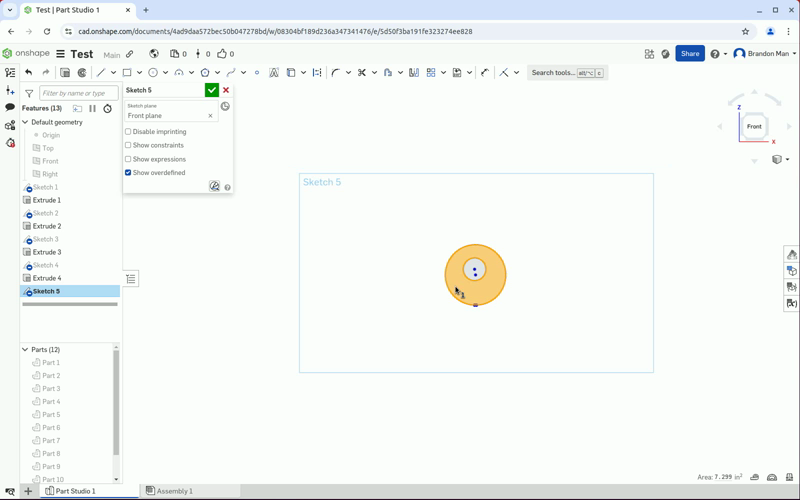
scroll(-6)
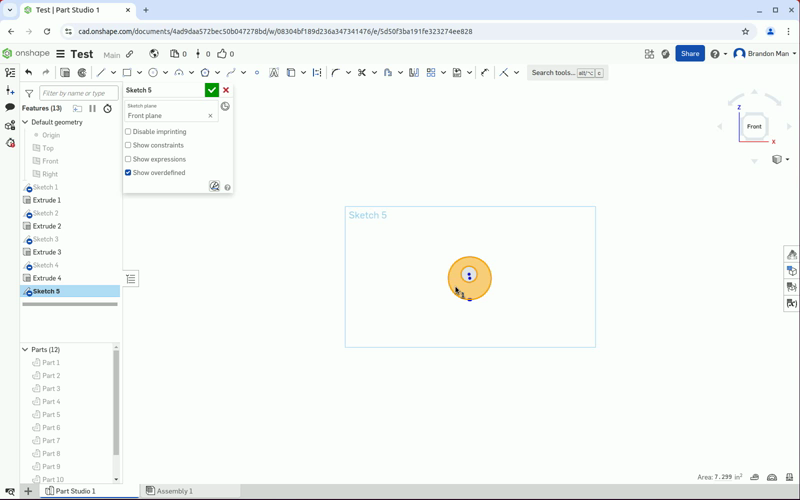
scroll(-6)
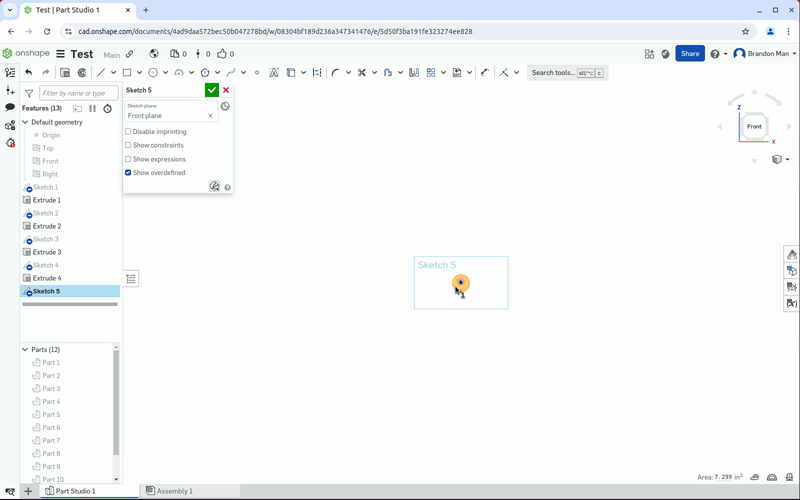
mouse_move(69, 352)
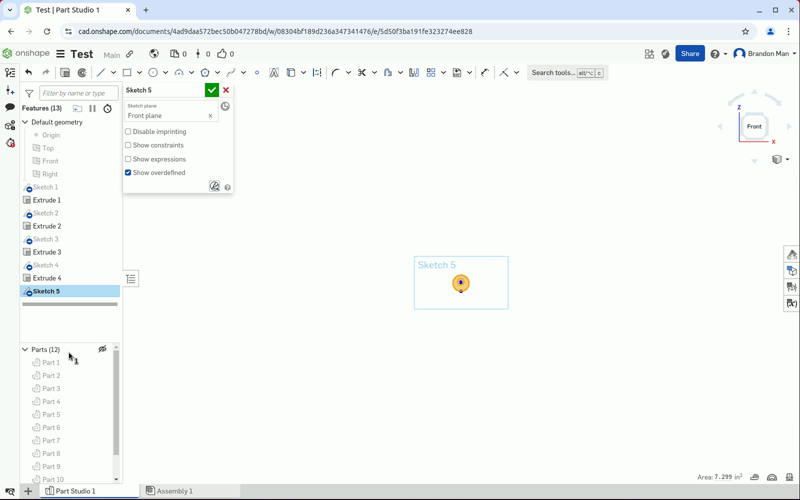
key(shift+y)
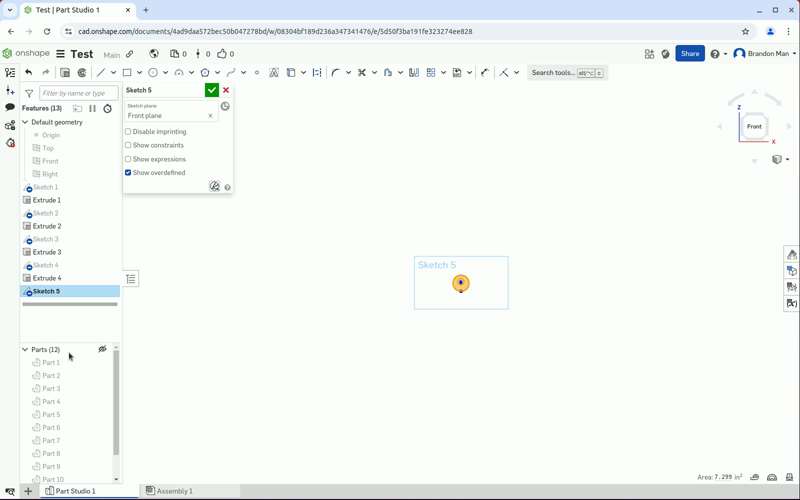
key(shift+e)
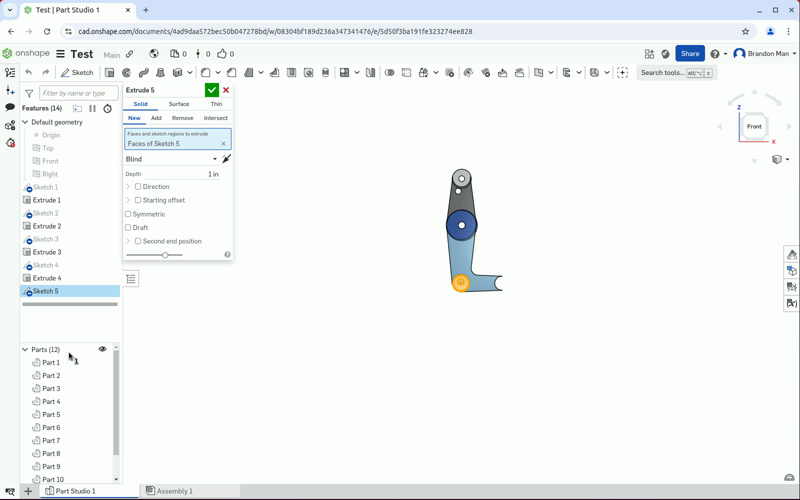
mouse_move(143, 106)
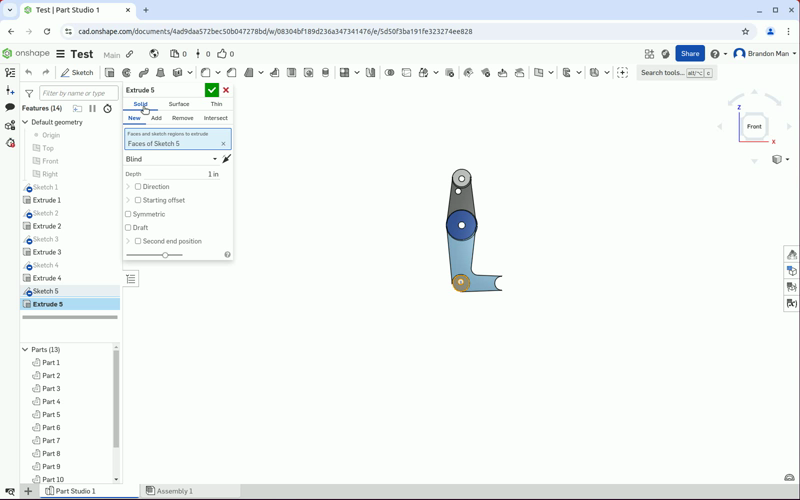
click(143, 106)
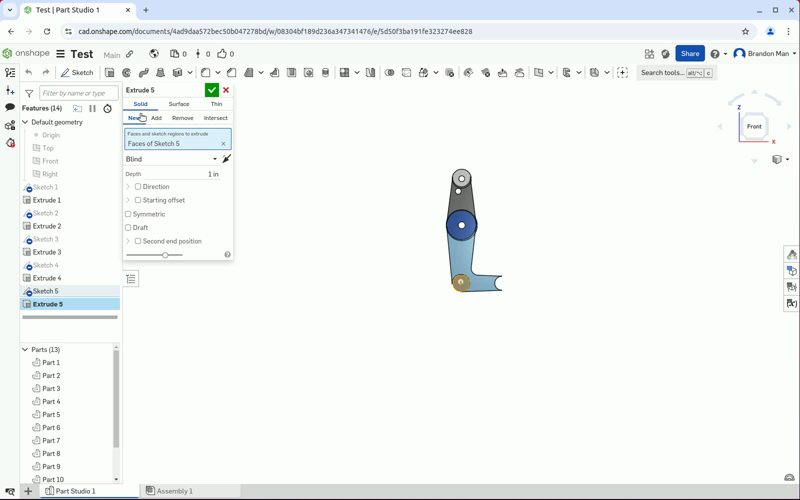
mouse_move(137, 120)
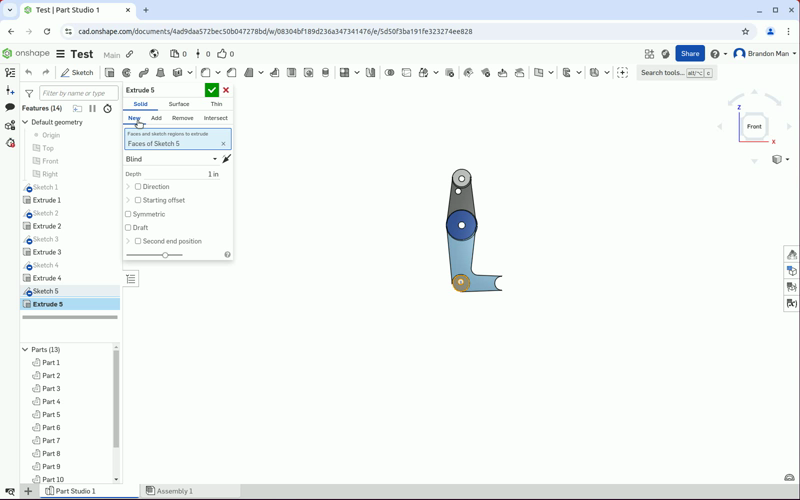
click(137, 120)
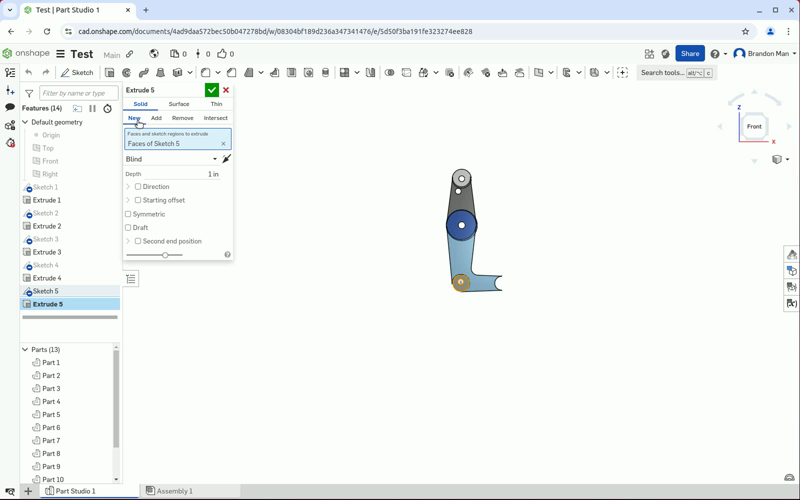
key(tab, 4)
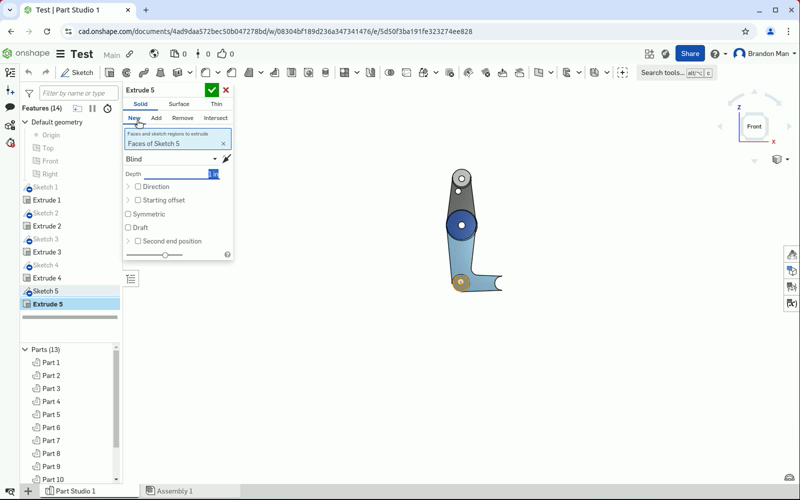
text(0.481)
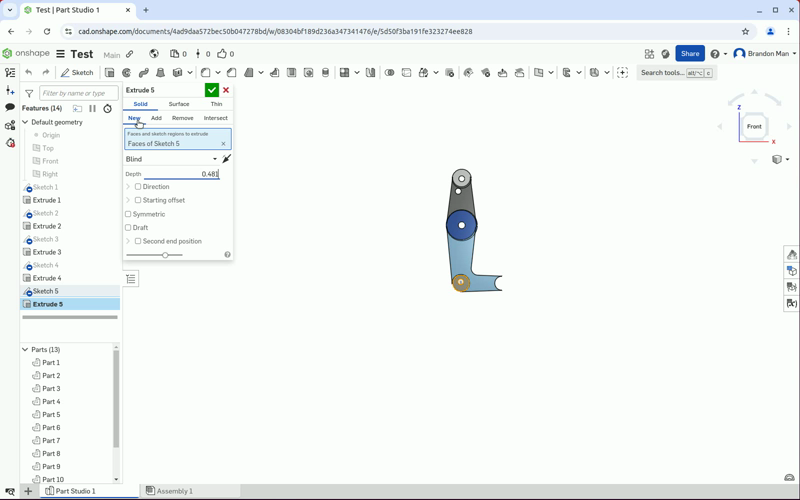
key(enter)
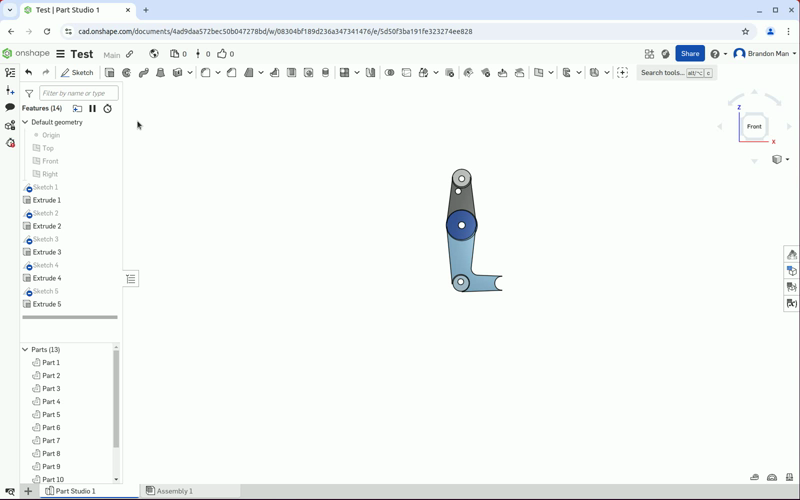
key(shift+h)
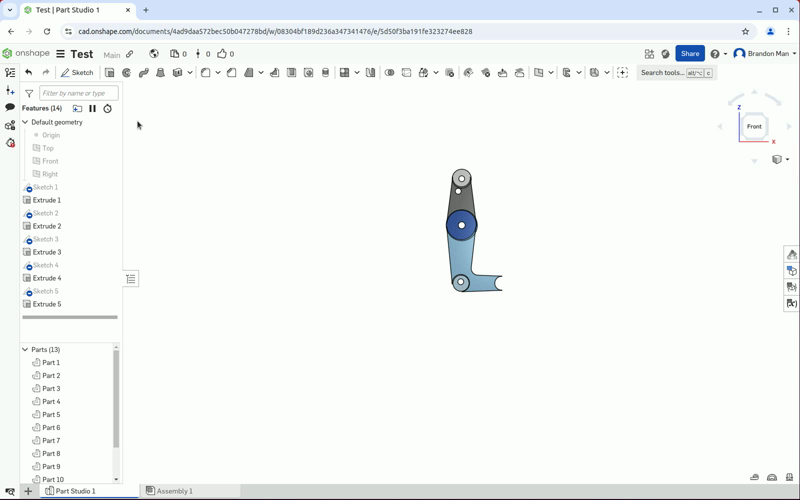
key(shift+h)
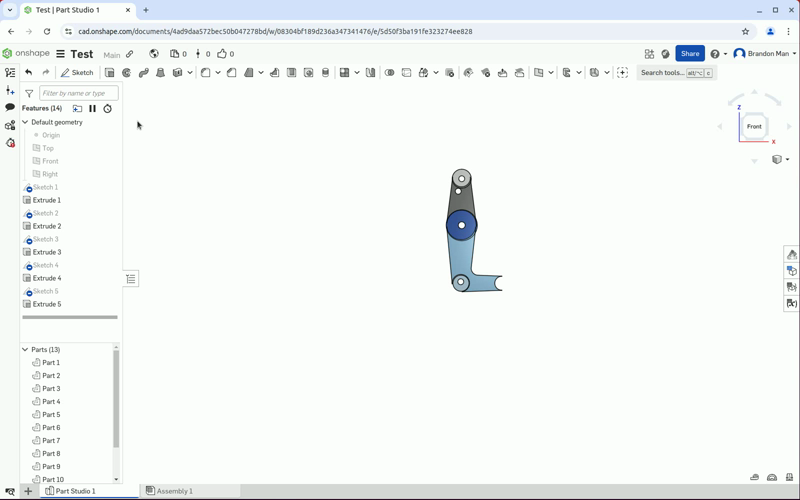
mouse_move(73, 189)
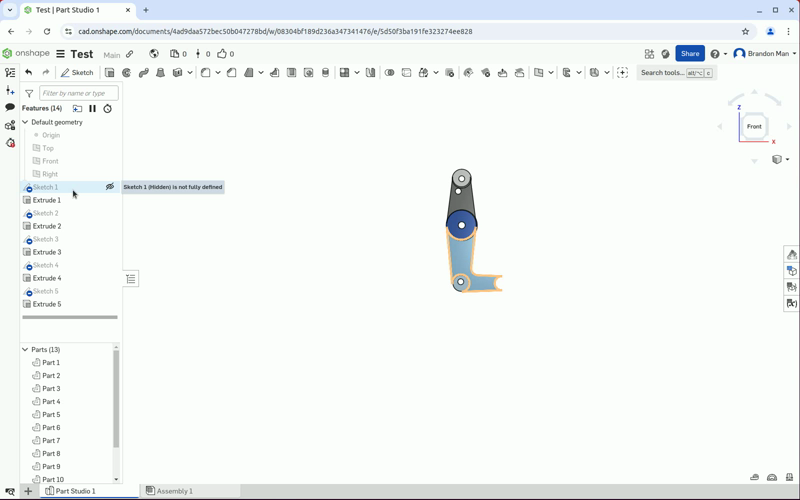
click(73, 189)
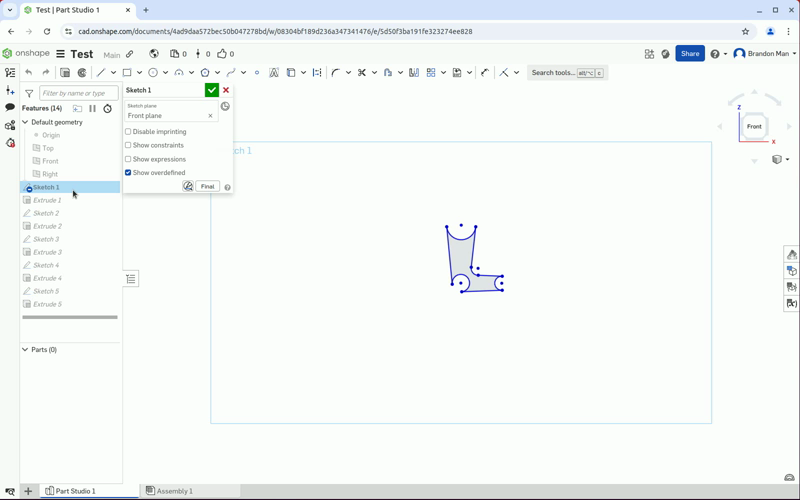
mouse_move(229, 92)
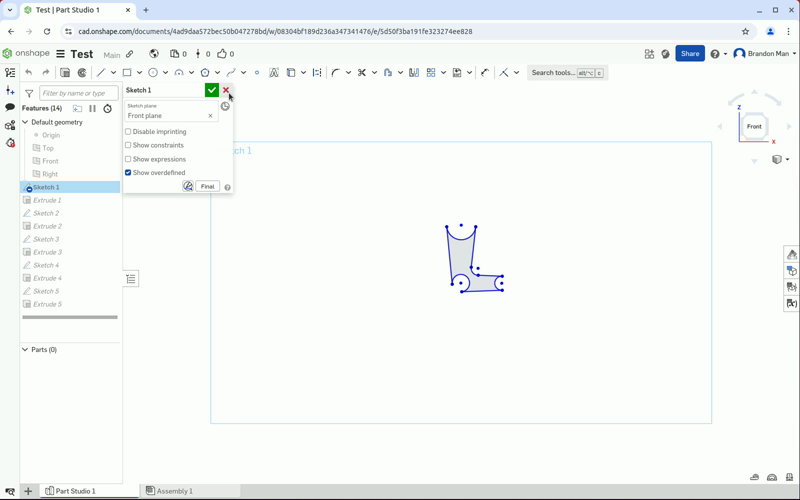
click(229, 92)
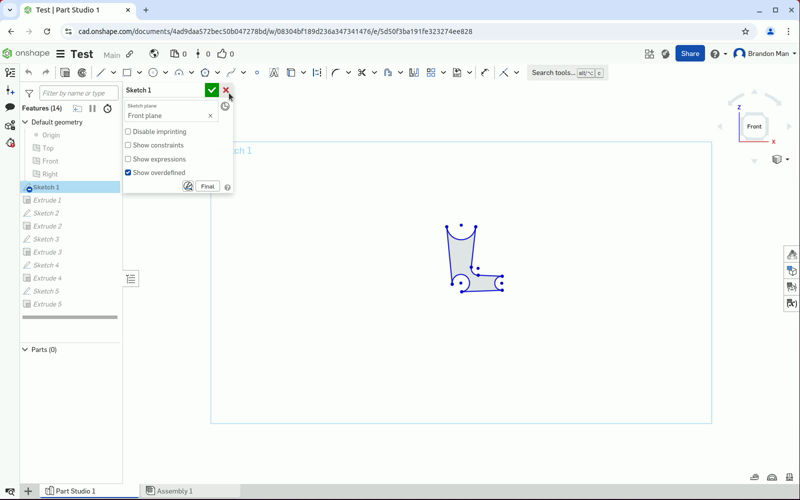
key(shift+s)
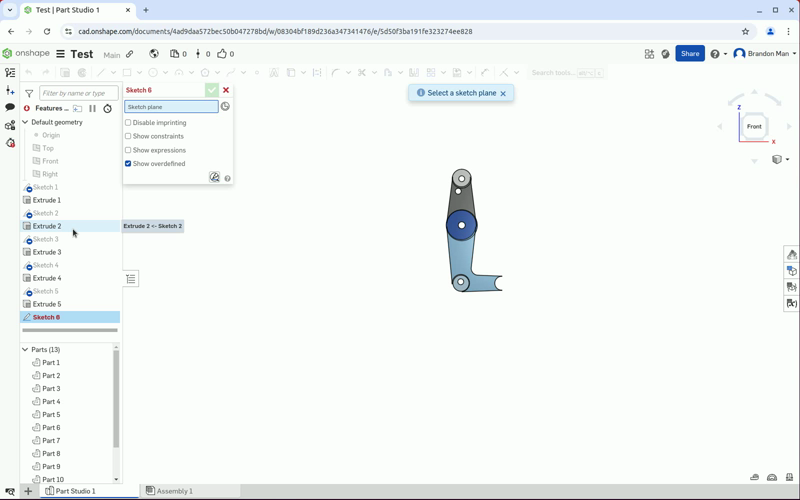
scroll(3)
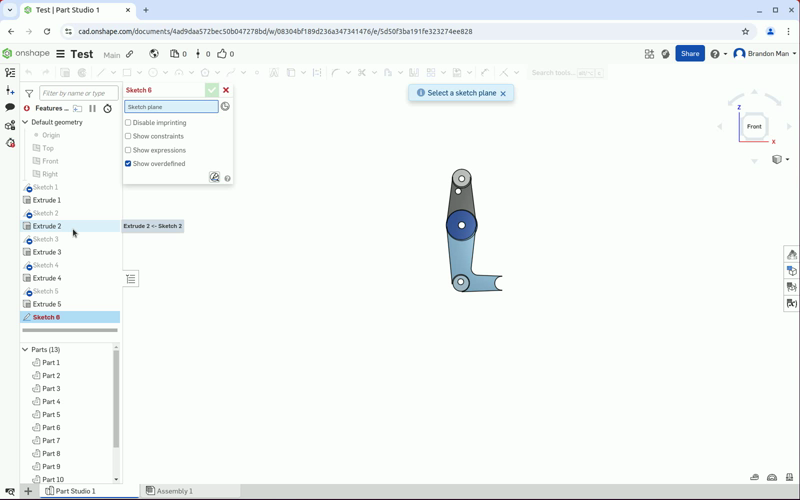
mouse_move(73, 163)
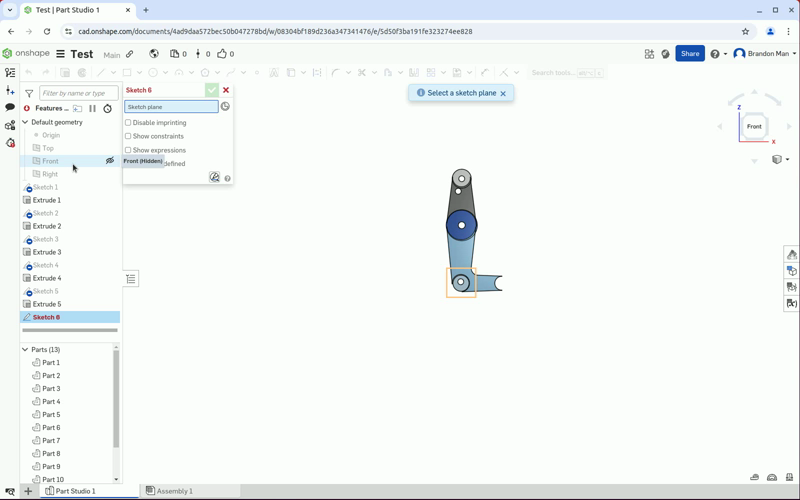
click(73, 163)
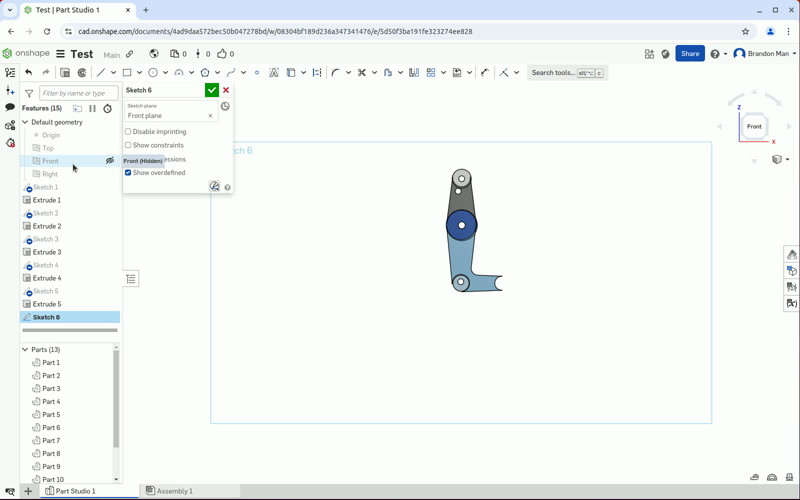
mouse_move(69, 352)
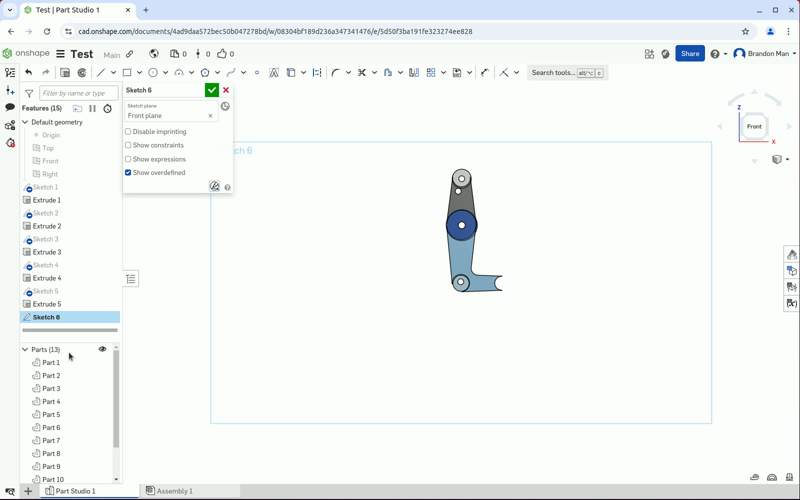
key(y)
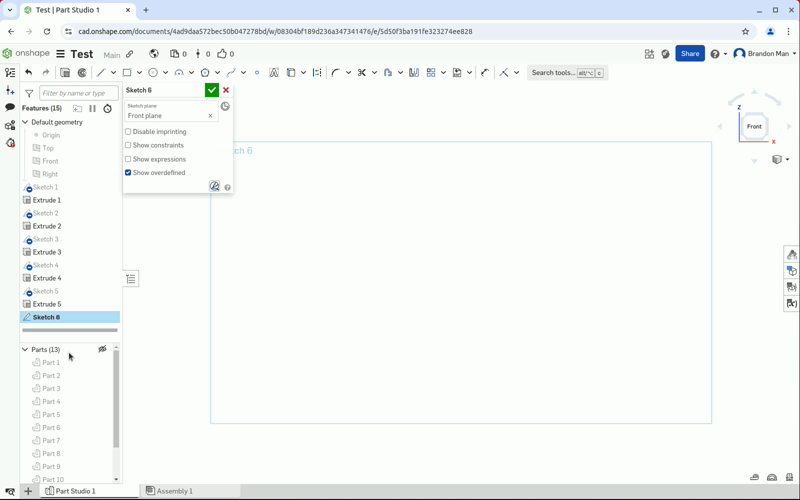
key(c)
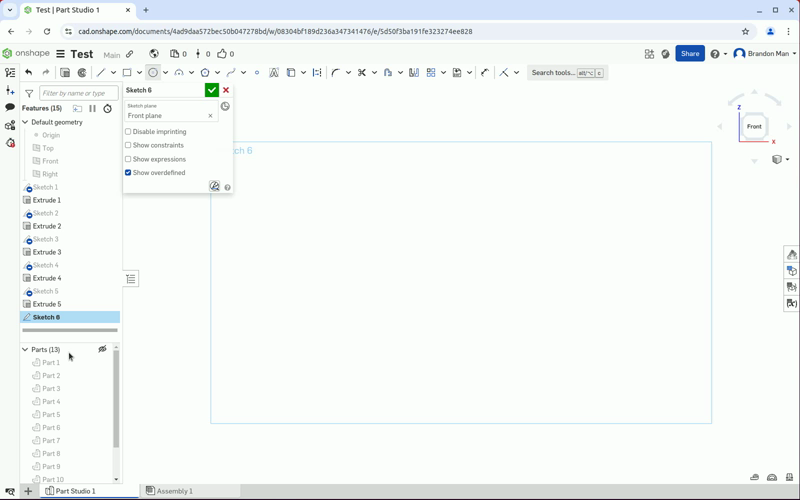
key_down(shift)
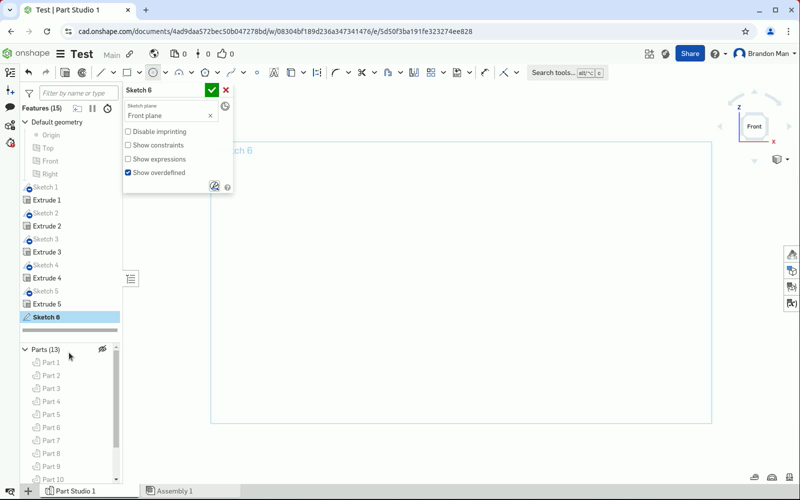
mouse_move(501, 282)
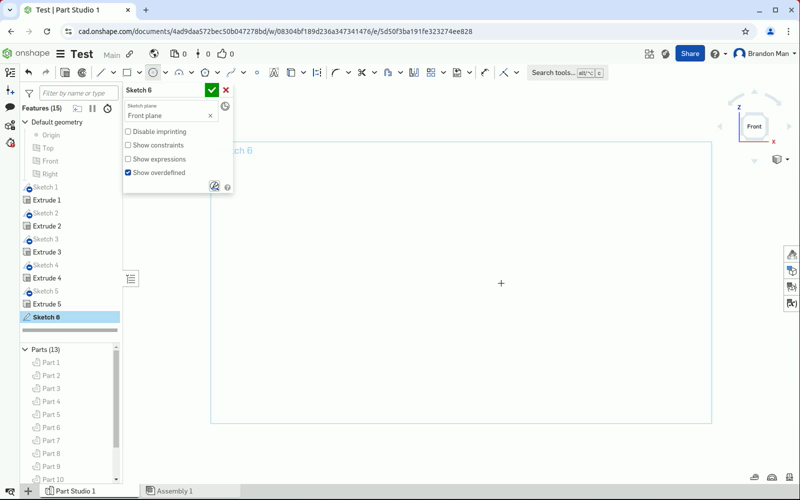
click(501, 282)
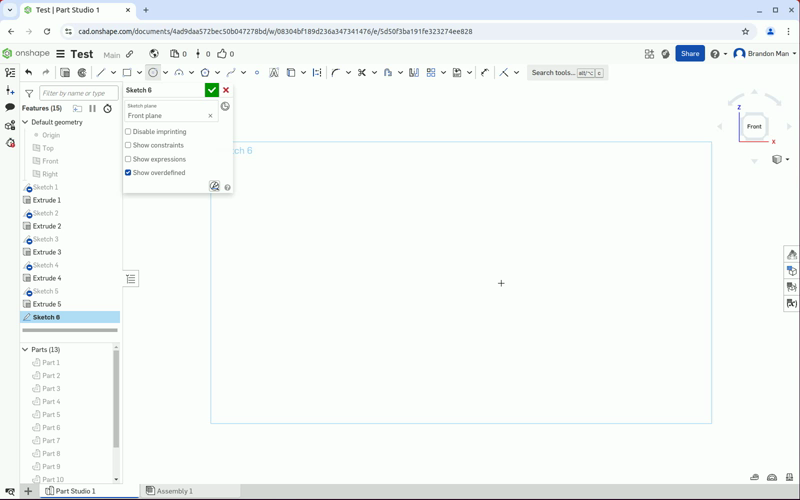
key_up(shift)
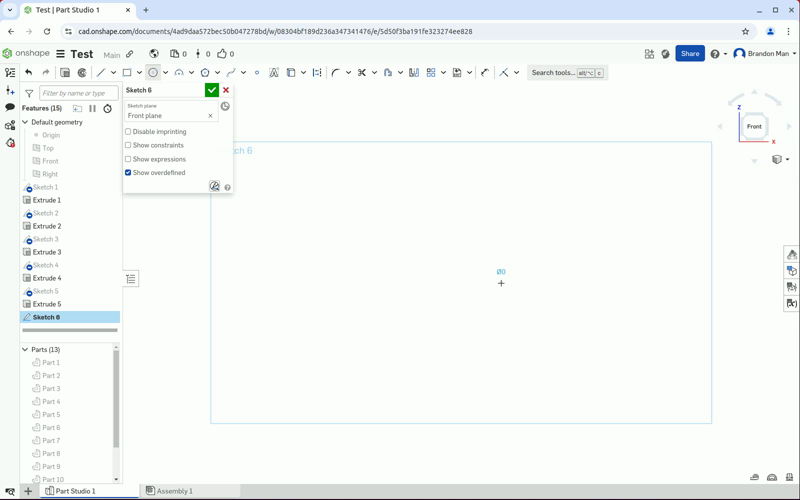
mouse_move(508, 282)
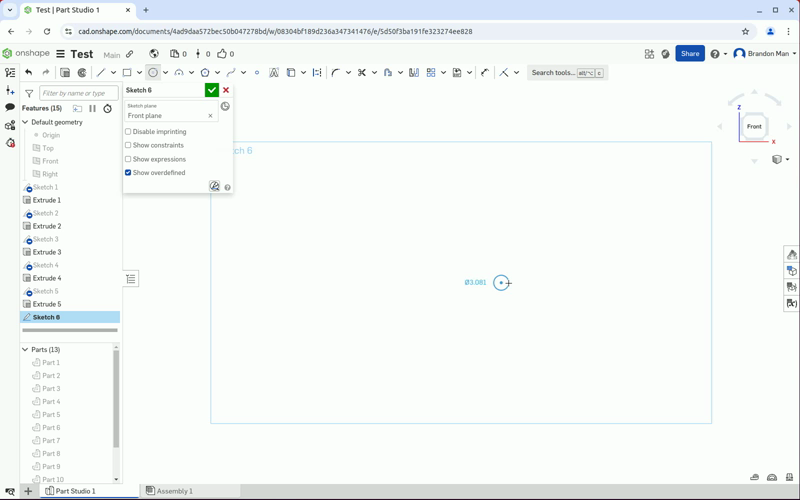
click(508, 282)
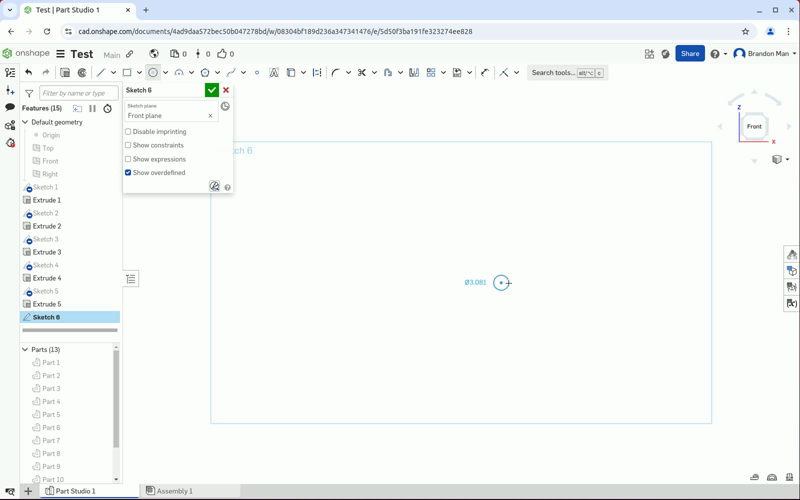
key(esc)
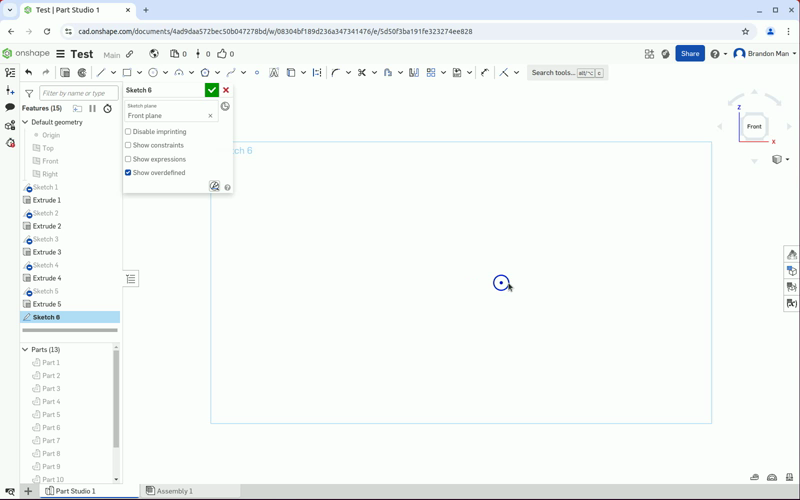
key(c)
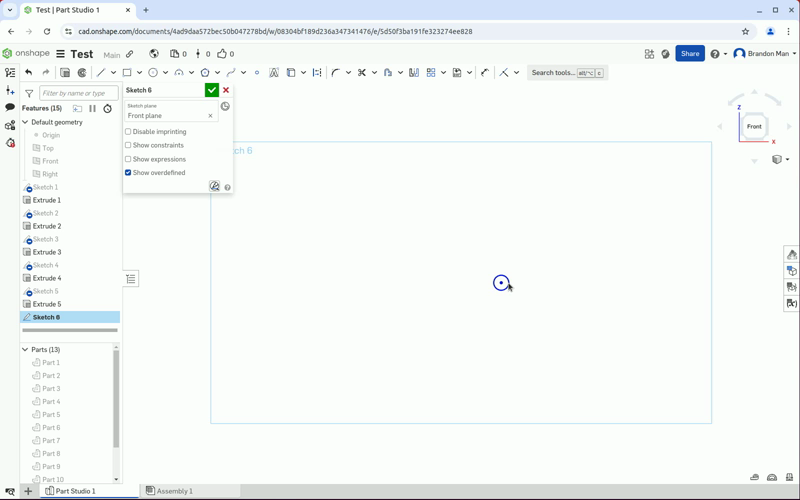
key_down(shift)
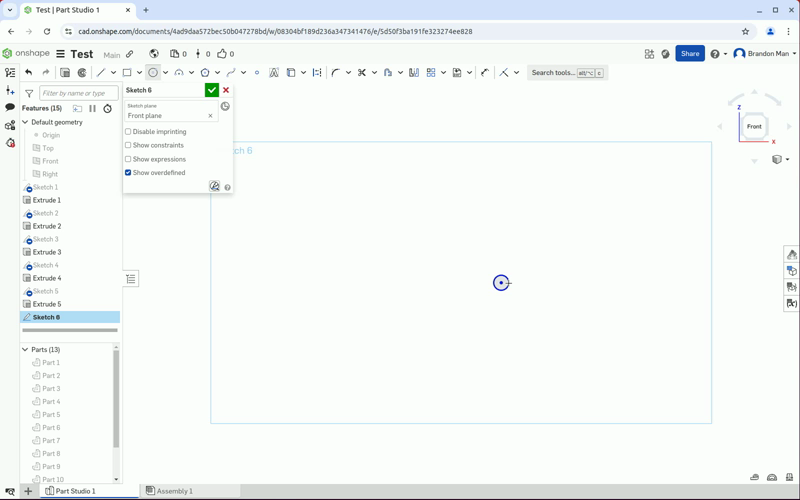
mouse_move(501, 282)
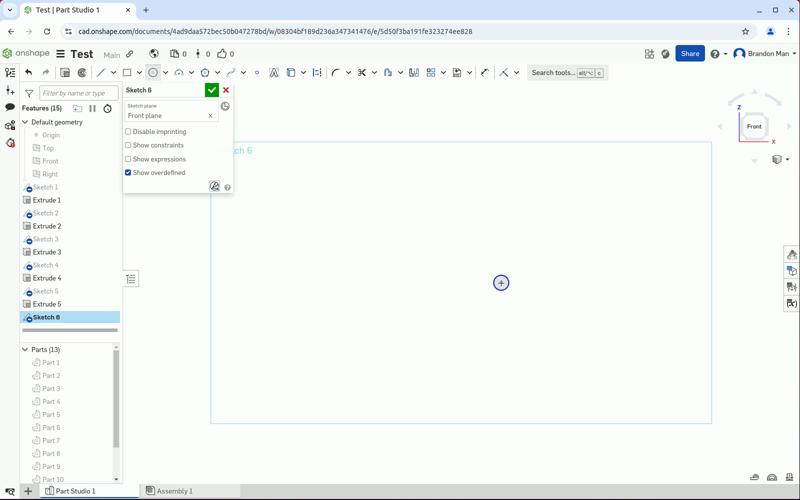
click(501, 282)
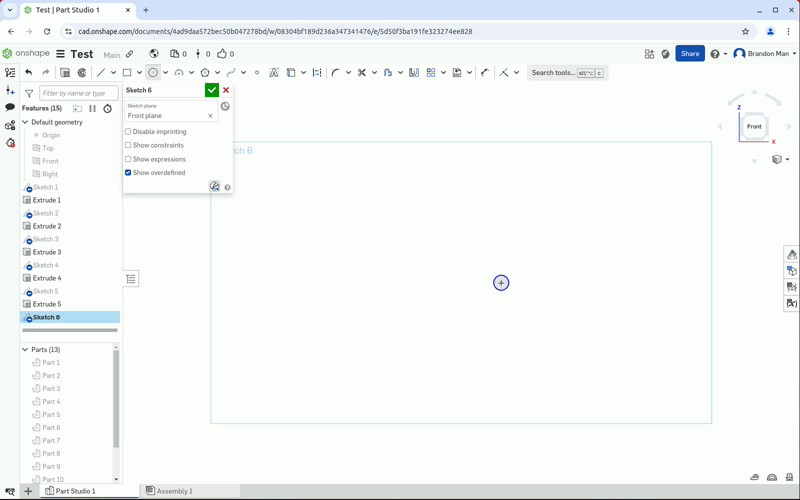
key_up(shift)
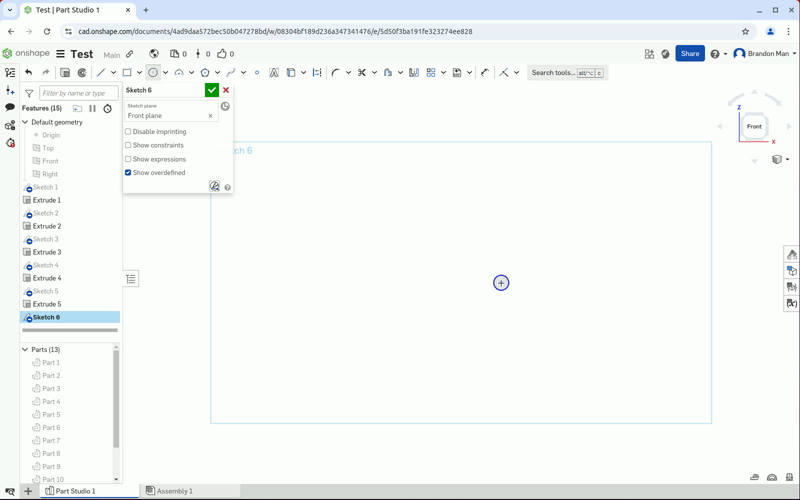
mouse_move(504, 282)
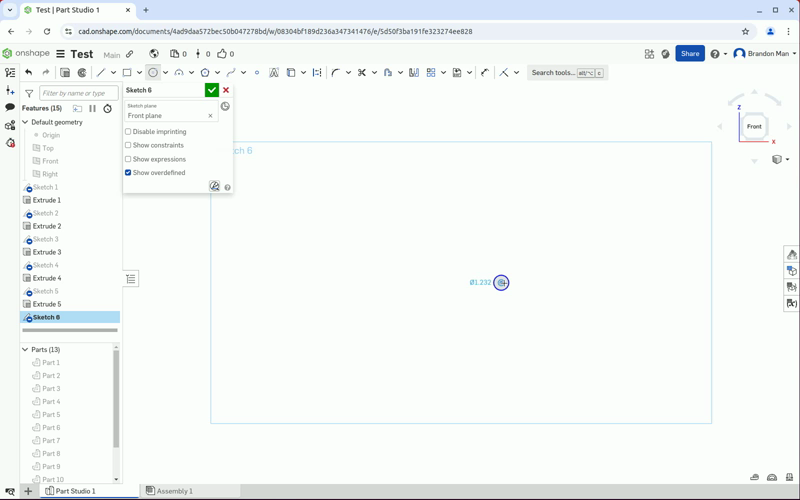
scroll(6)
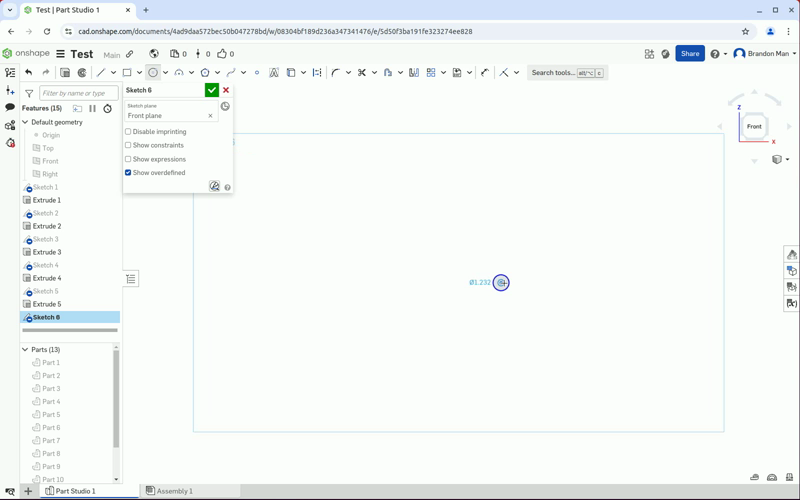
scroll(6)
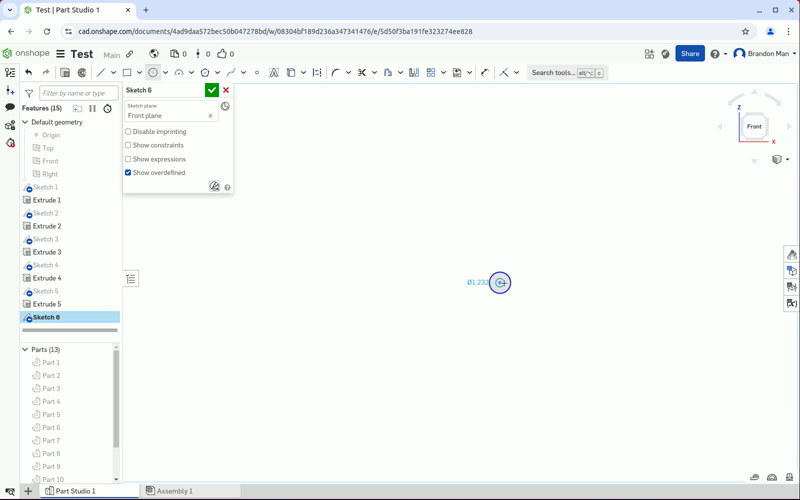
scroll(6)
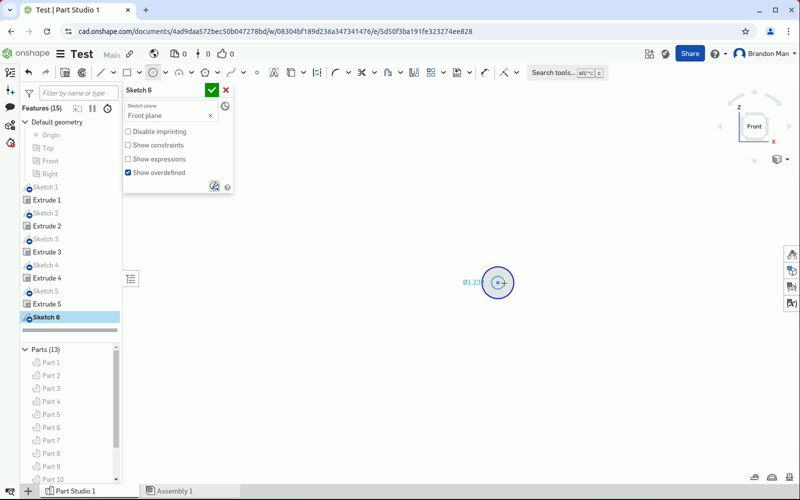
scroll(6)
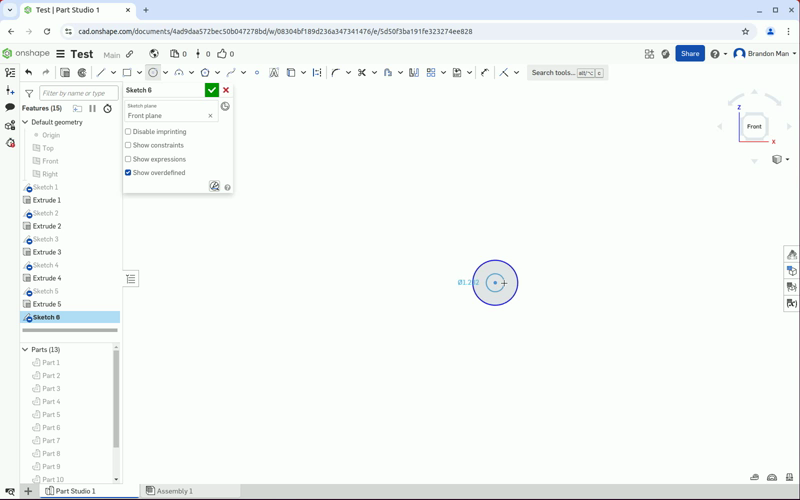
scroll(6)
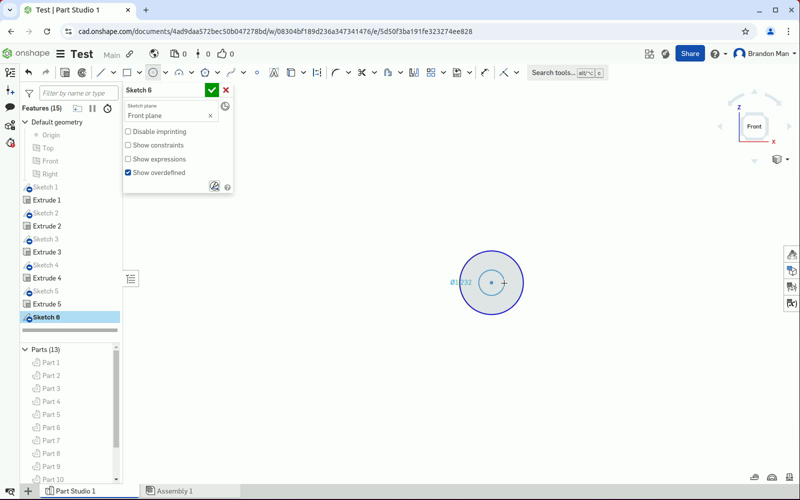
scroll(6)
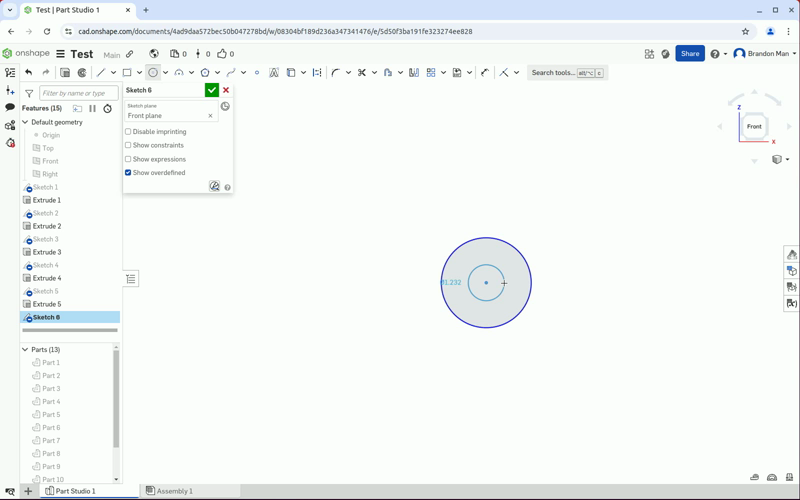
scroll(6)
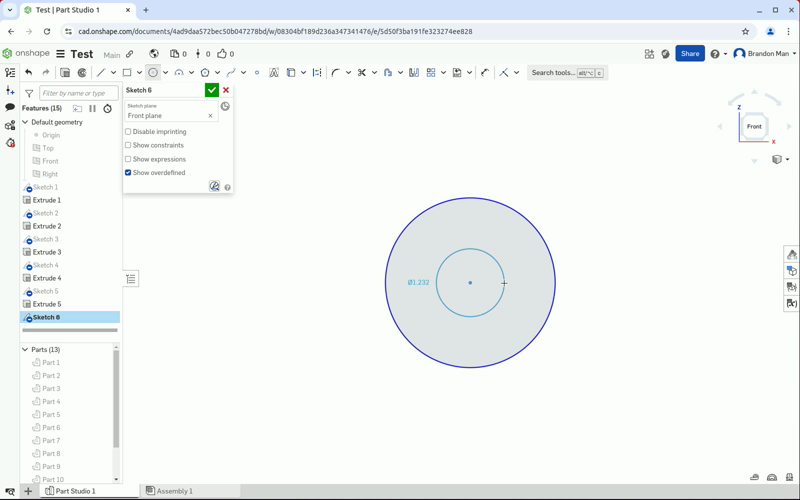
click(504, 282)
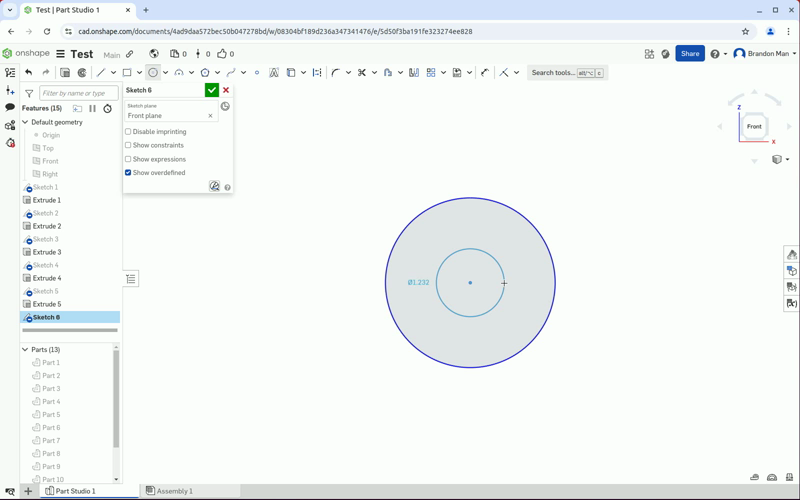
scroll(-6)
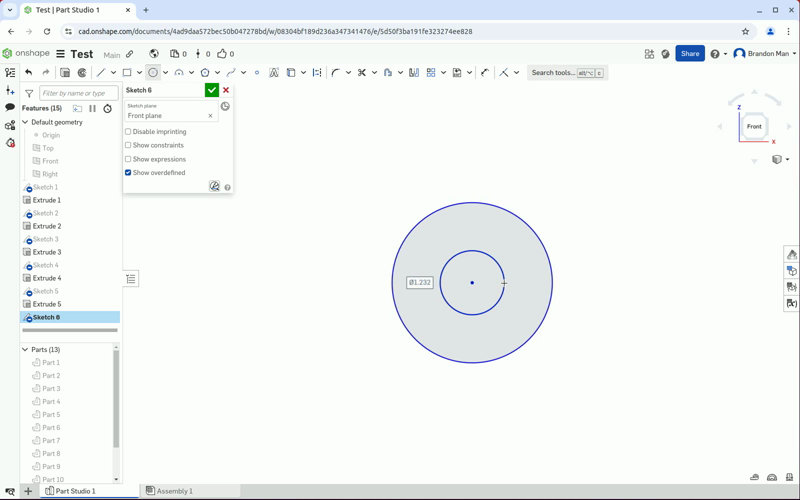
scroll(-6)
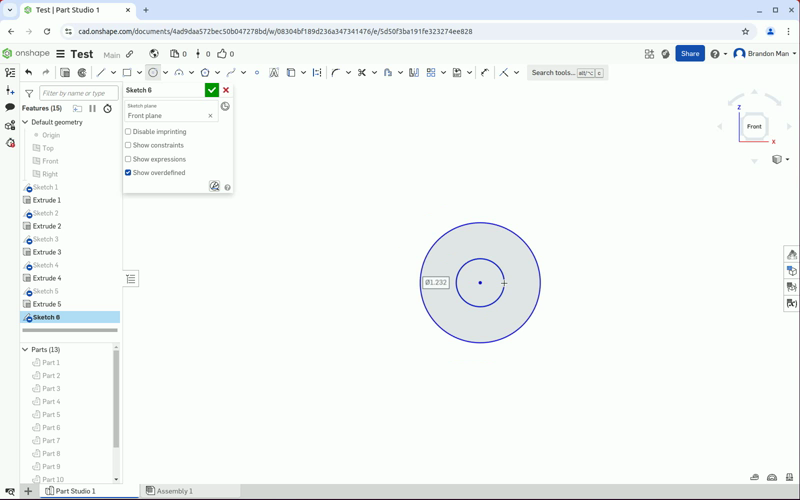
scroll(-6)
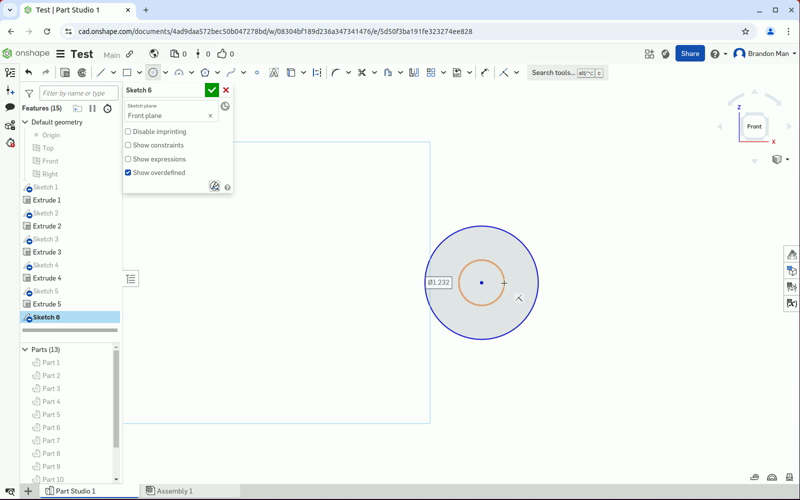
scroll(-6)
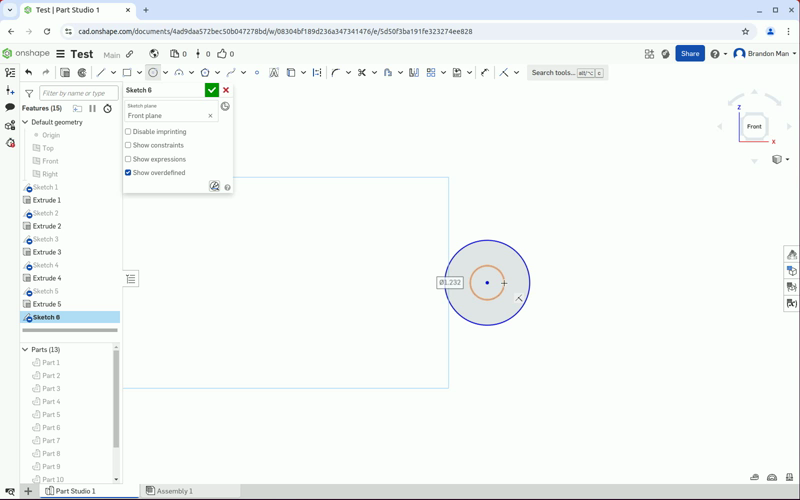
scroll(-6)
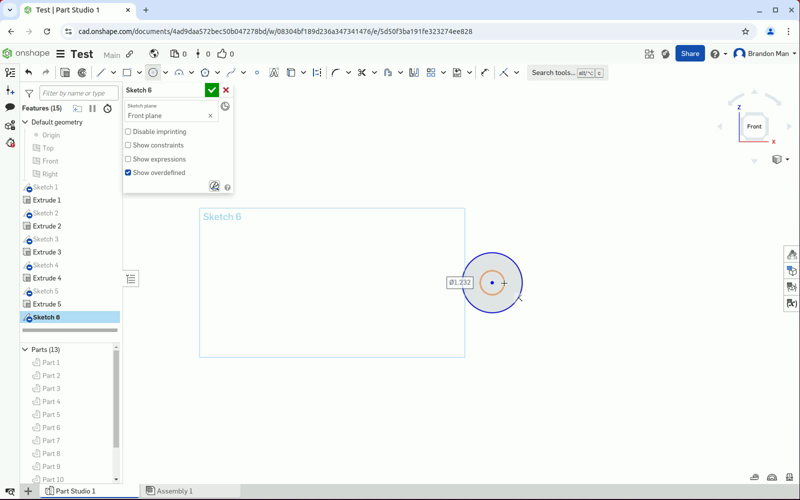
scroll(-6)
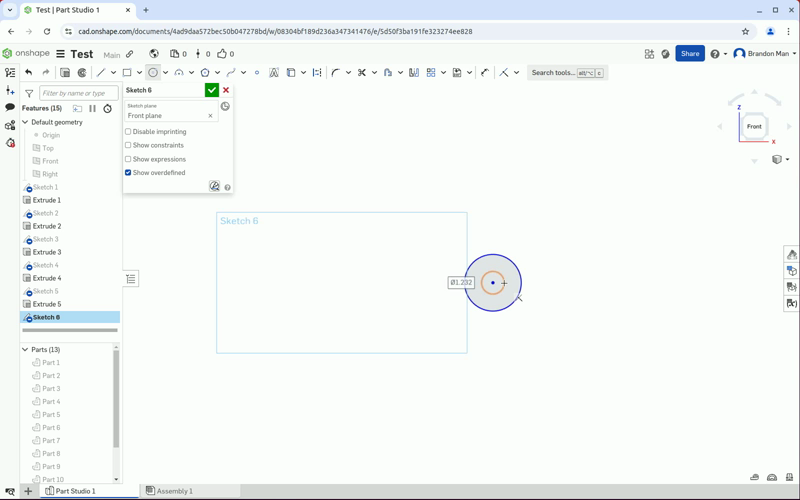
scroll(-6)
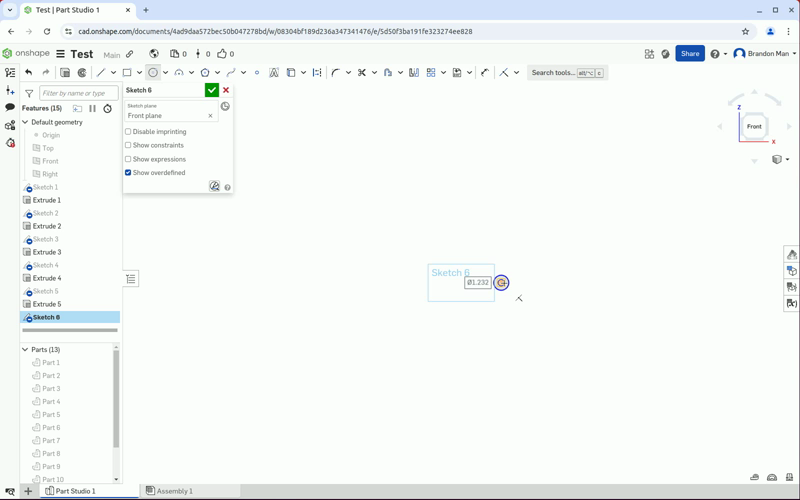
key(esc)
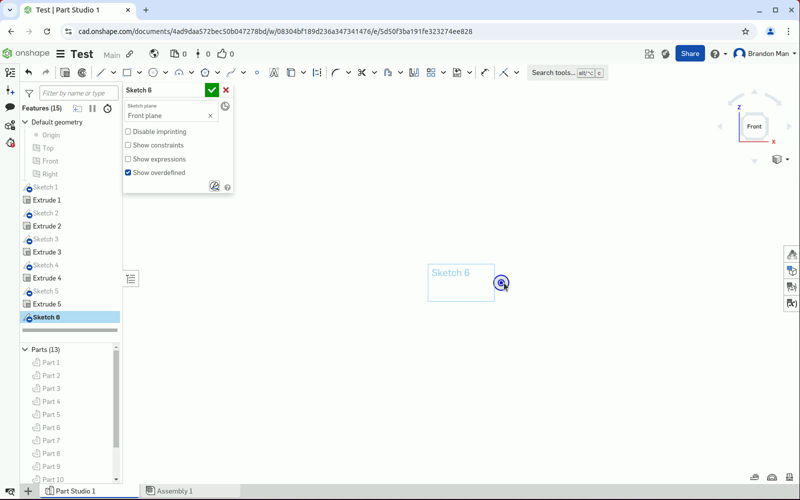
mouse_move(506, 284)
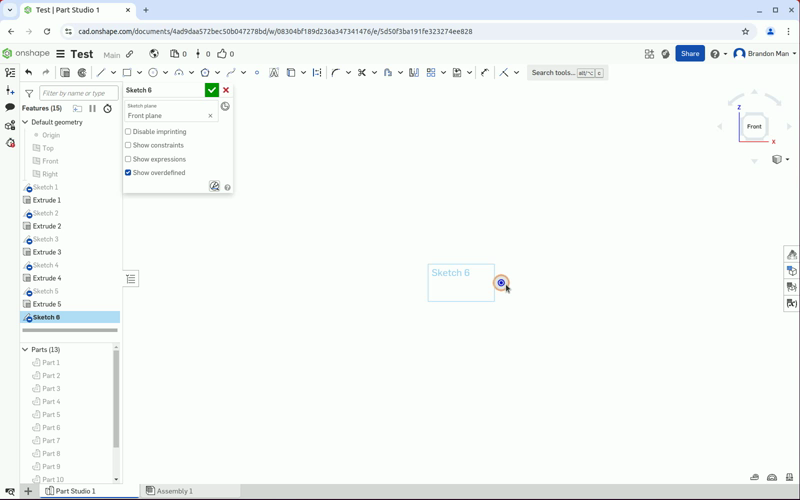
scroll(6)
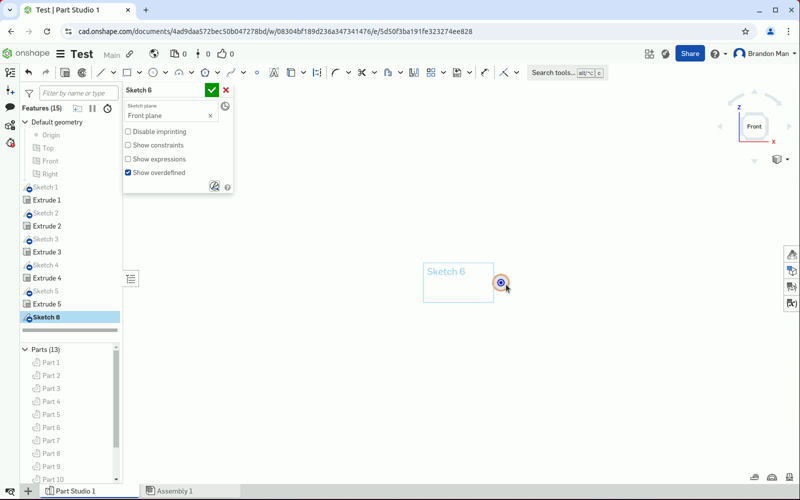
scroll(6)
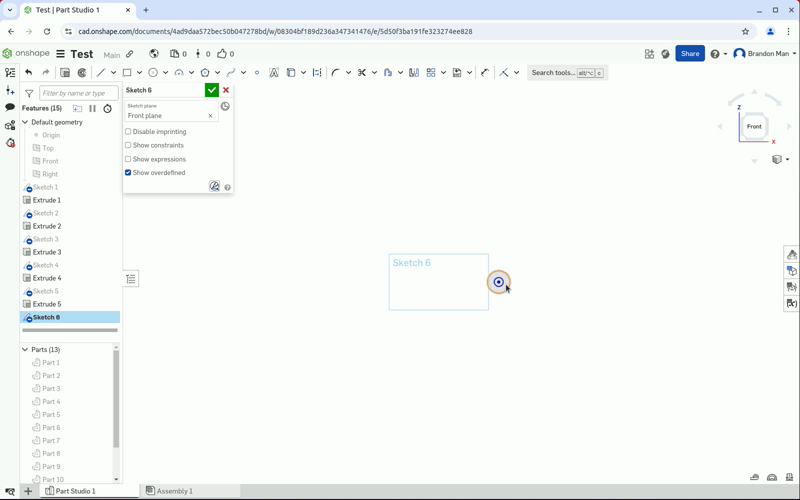
scroll(6)
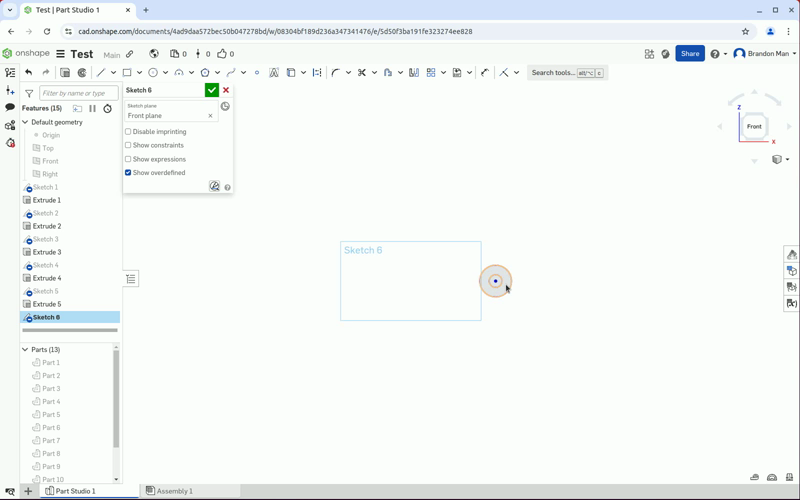
scroll(6)
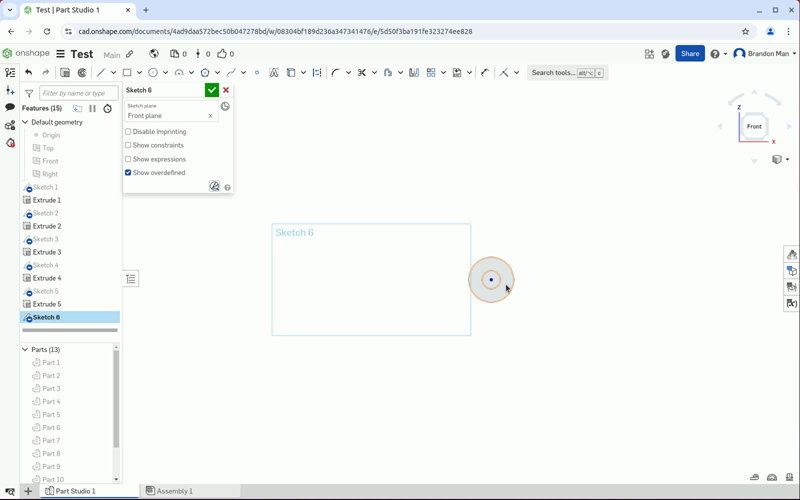
scroll(6)
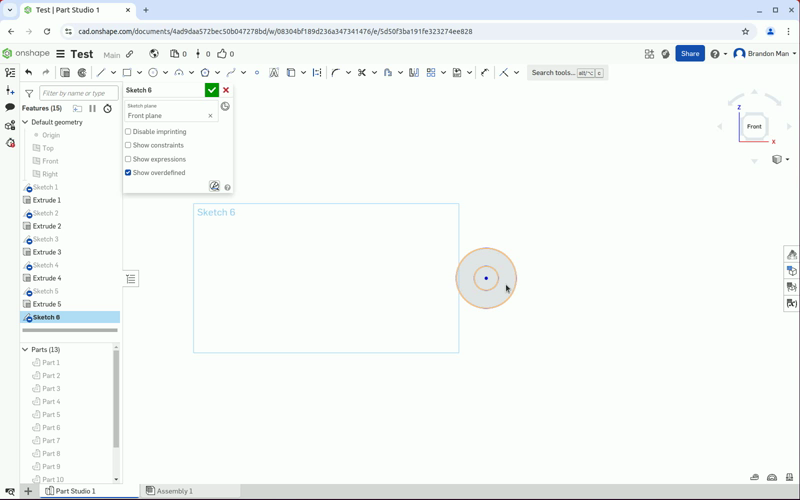
scroll(6)
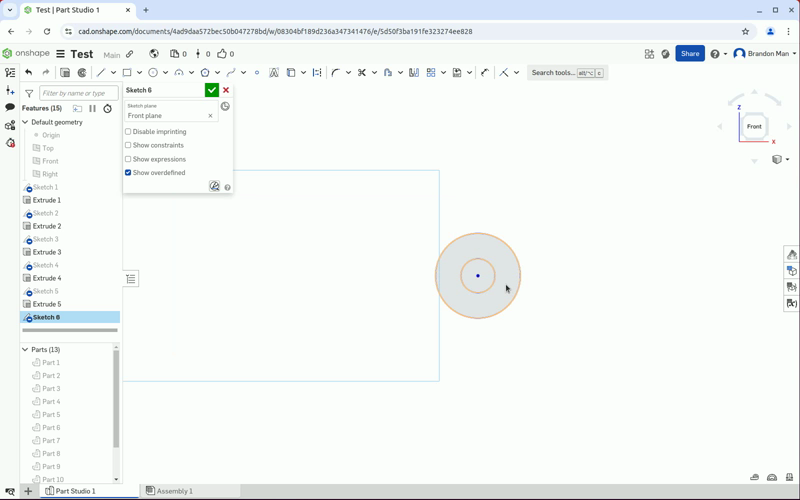
scroll(6)
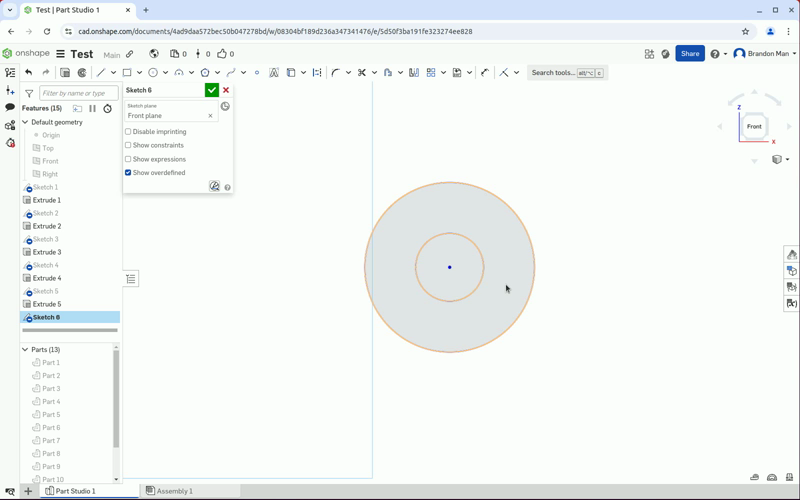
click(506, 284)
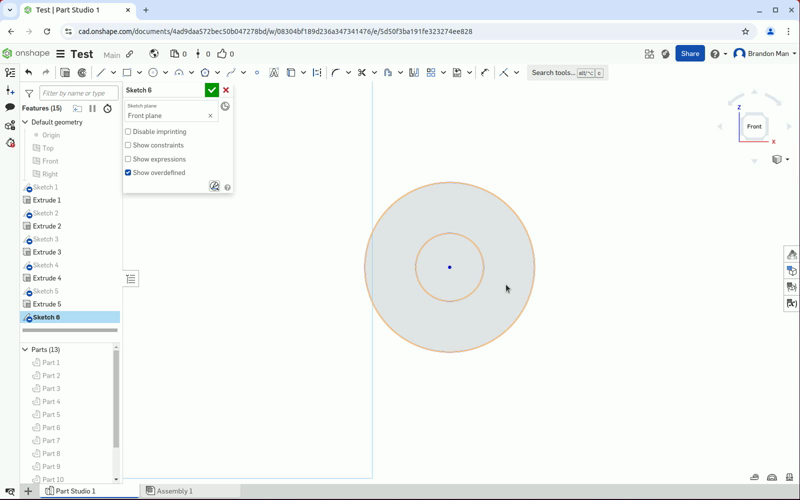
scroll(-6)
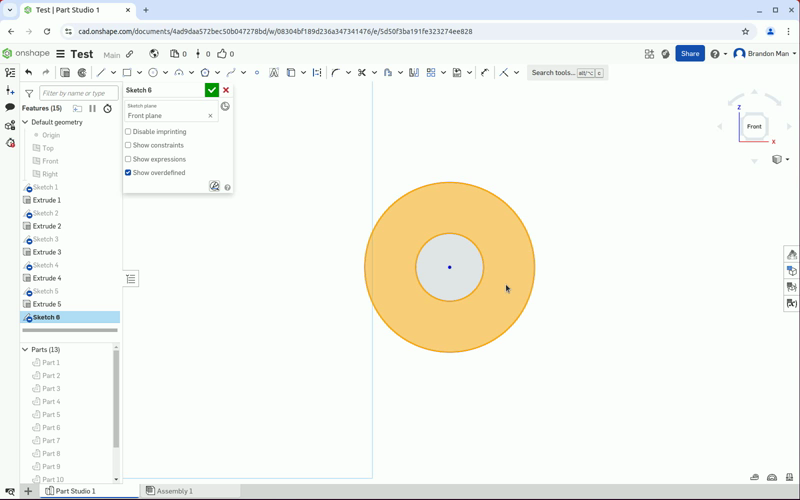
scroll(-6)
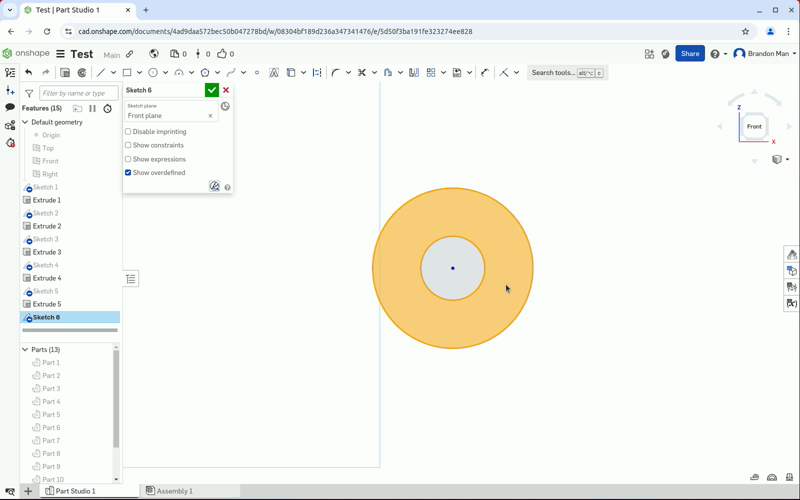
scroll(-6)
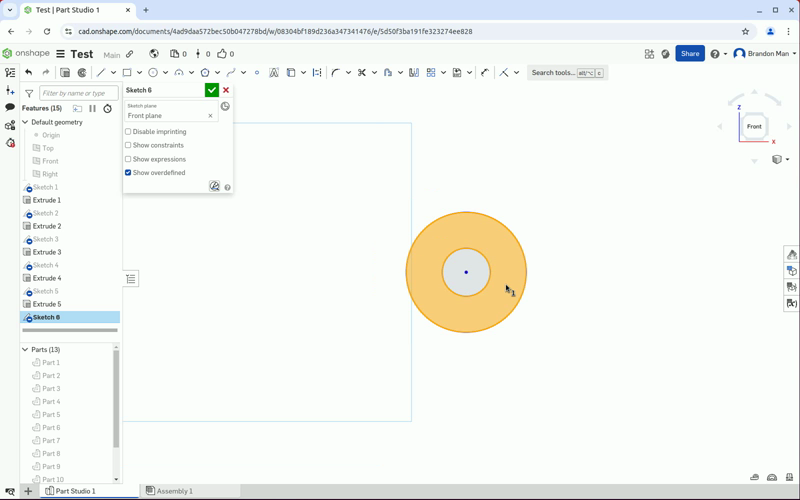
scroll(-6)
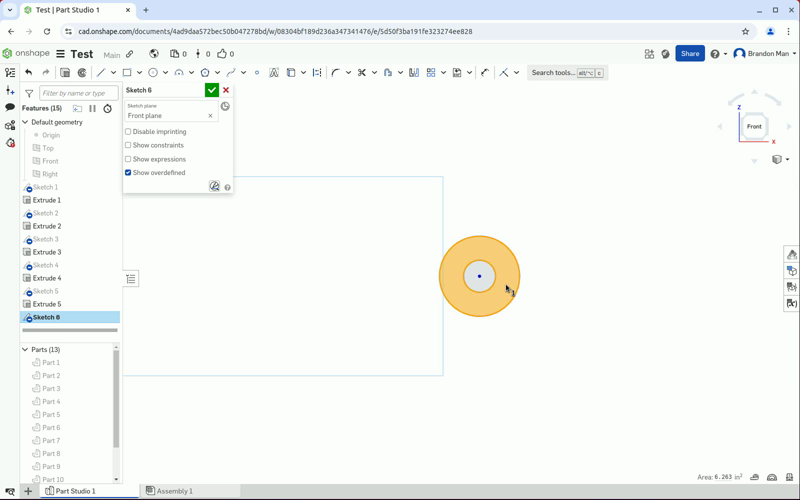
scroll(-6)
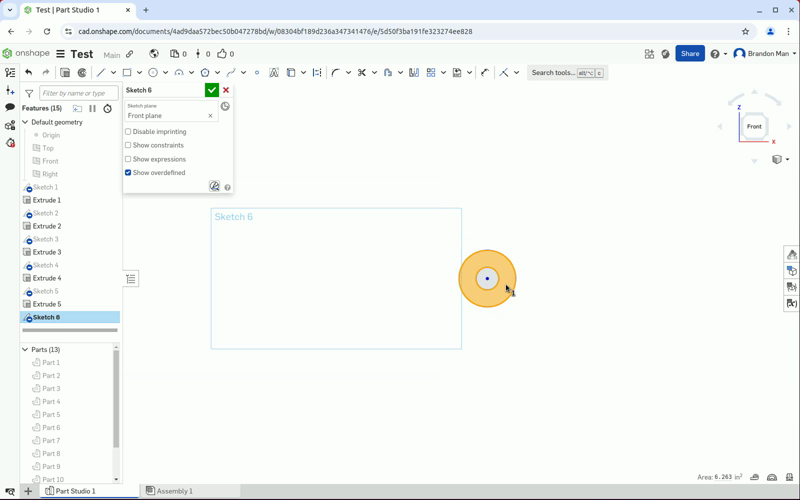
scroll(-6)
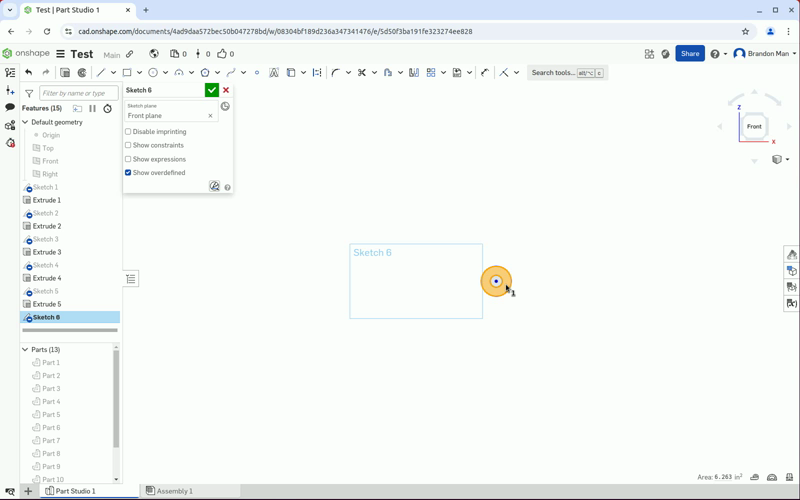
scroll(-6)
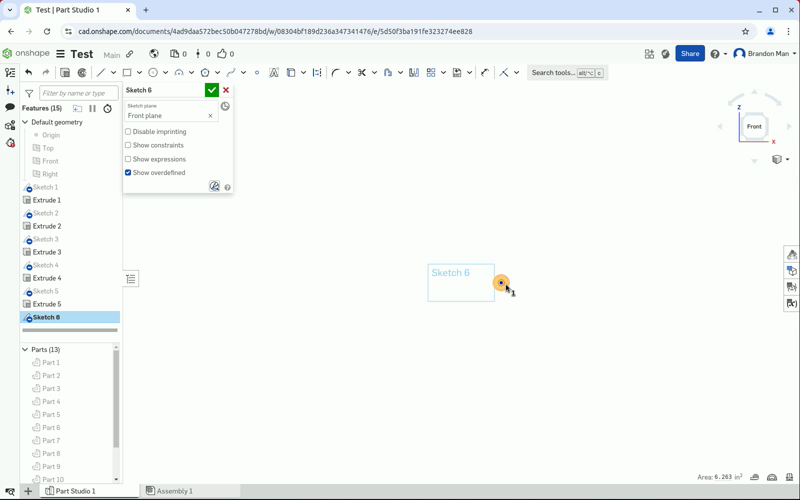
mouse_move(69, 352)
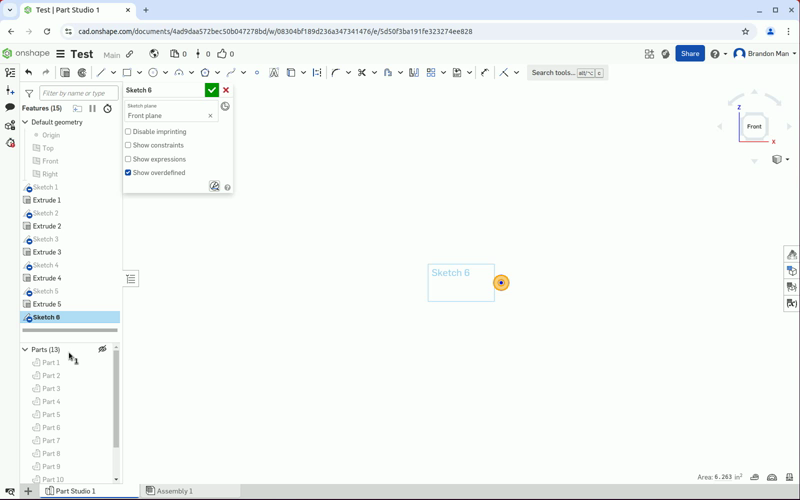
key(shift+y)
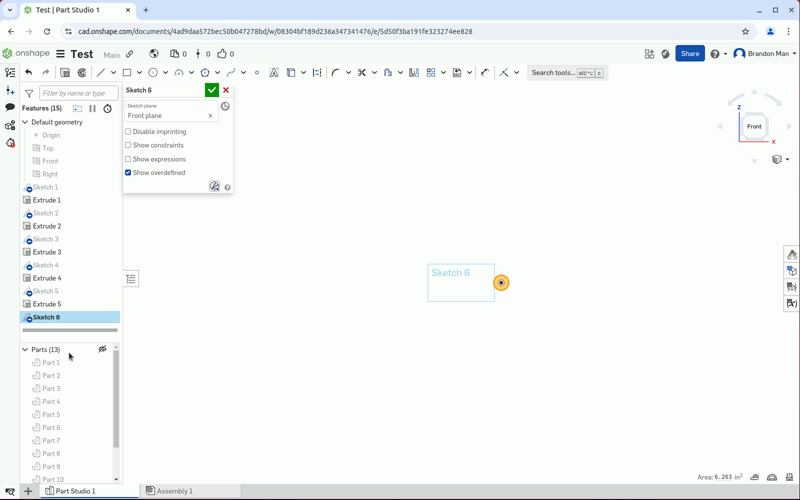
key(shift+e)
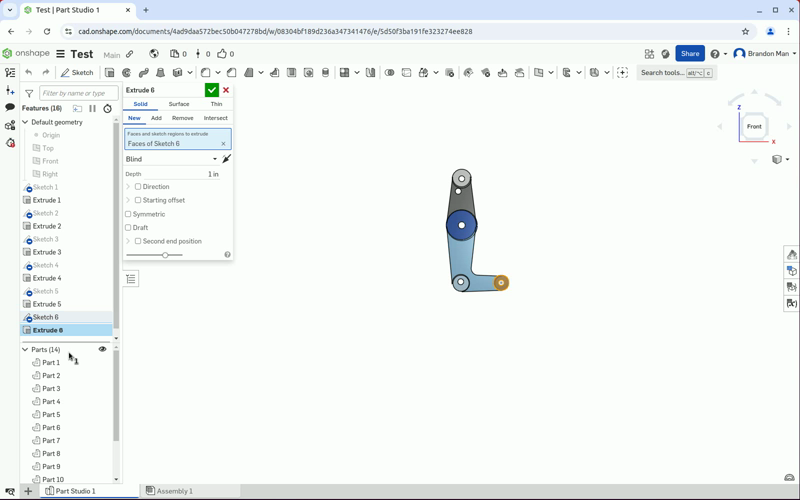
mouse_move(143, 106)
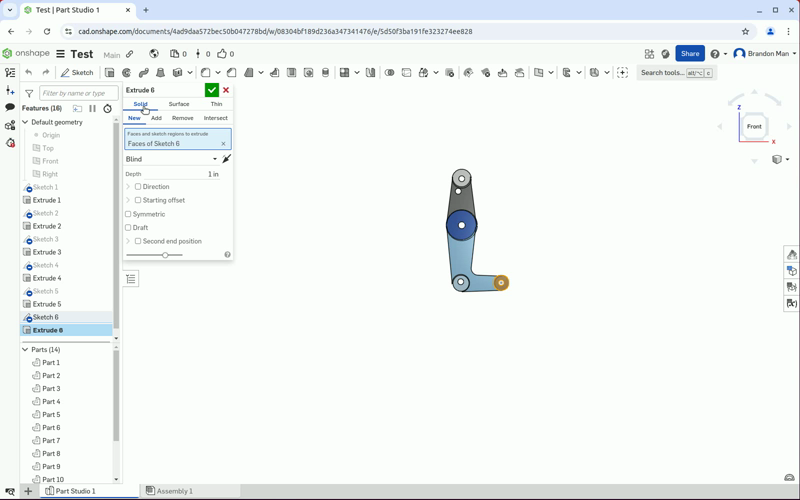
click(143, 106)
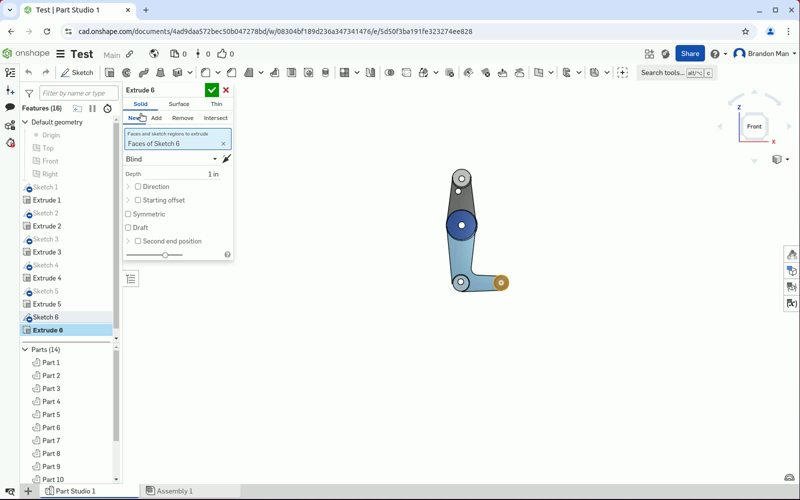
mouse_move(137, 120)
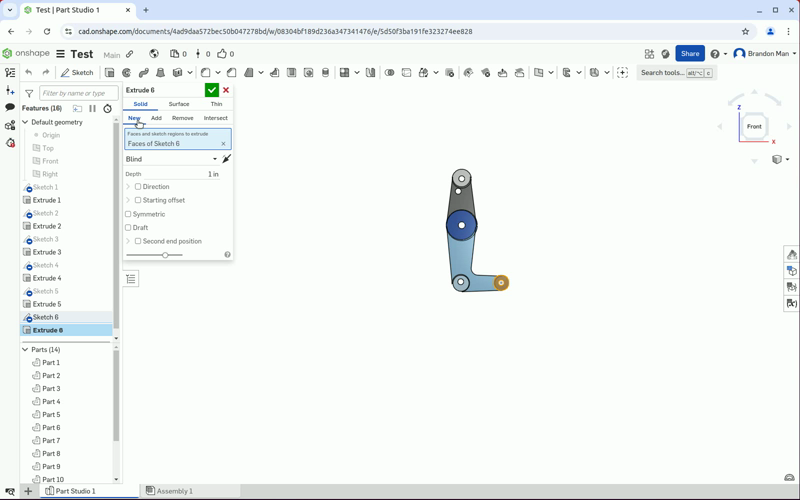
click(137, 120)
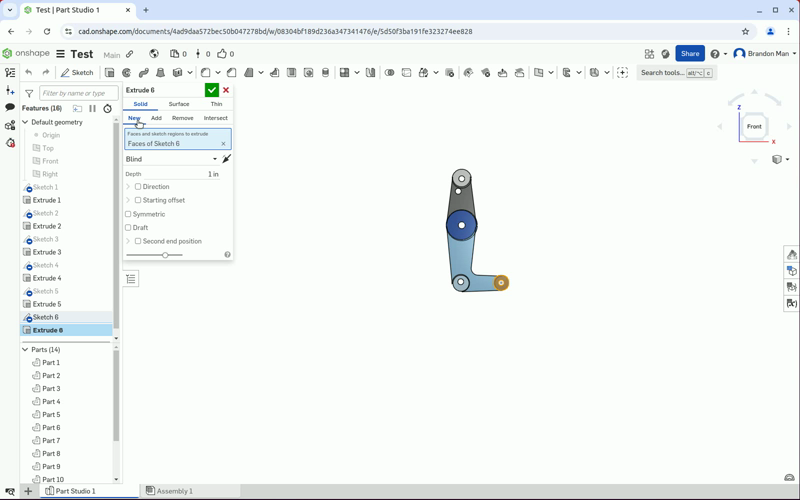
key(tab, 4)
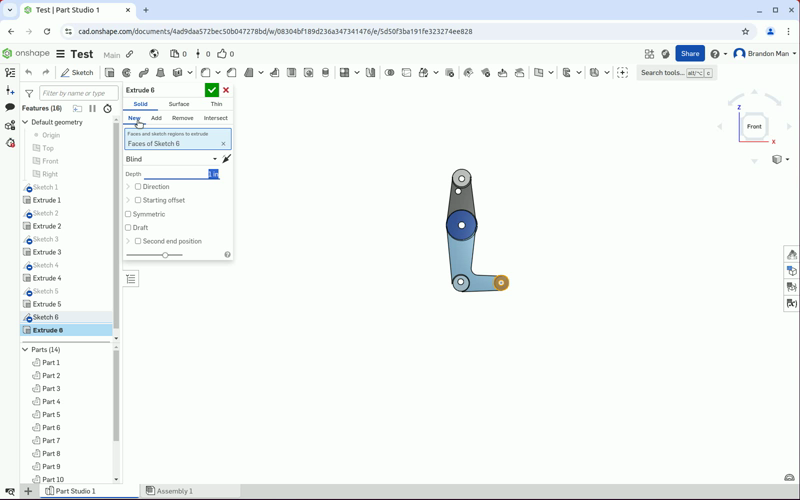
text(0.481)
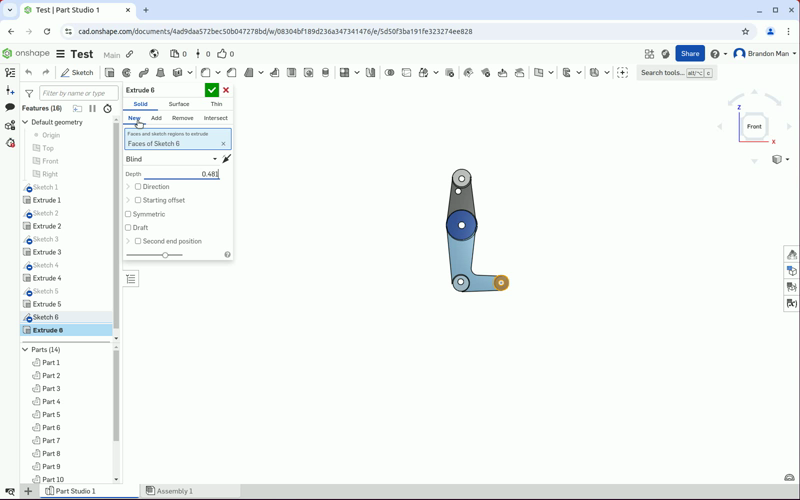
key(enter)
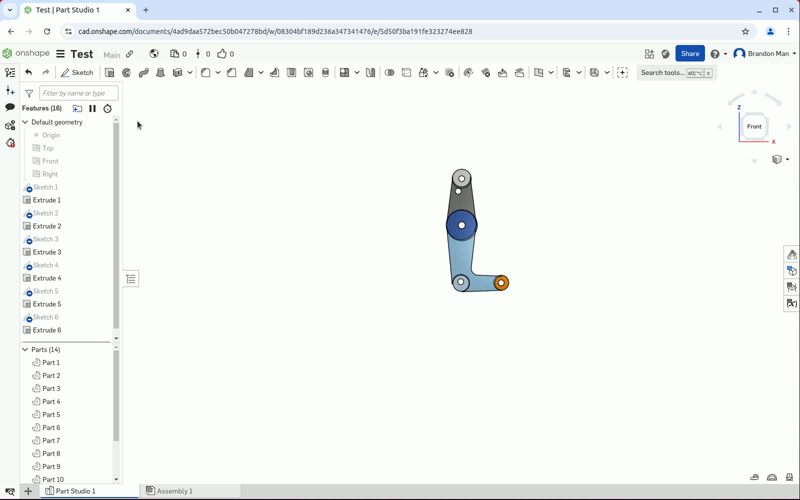
key(shift+h)
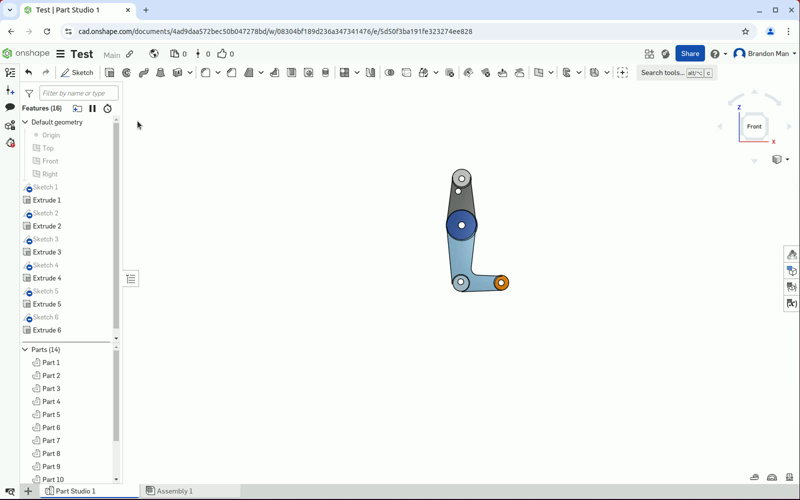
key(shift+h)
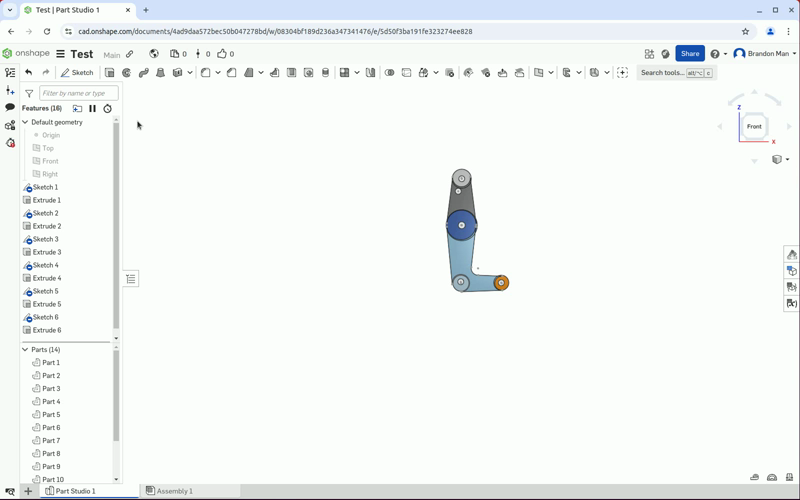
key(shift+7)
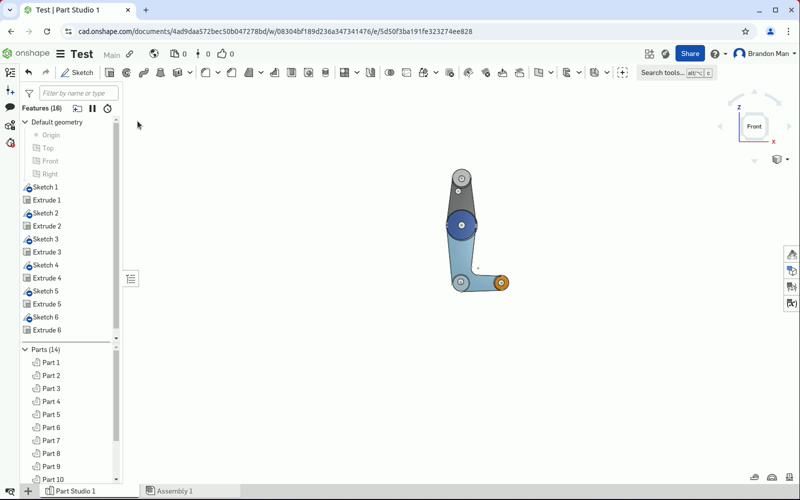
key(left, 2)
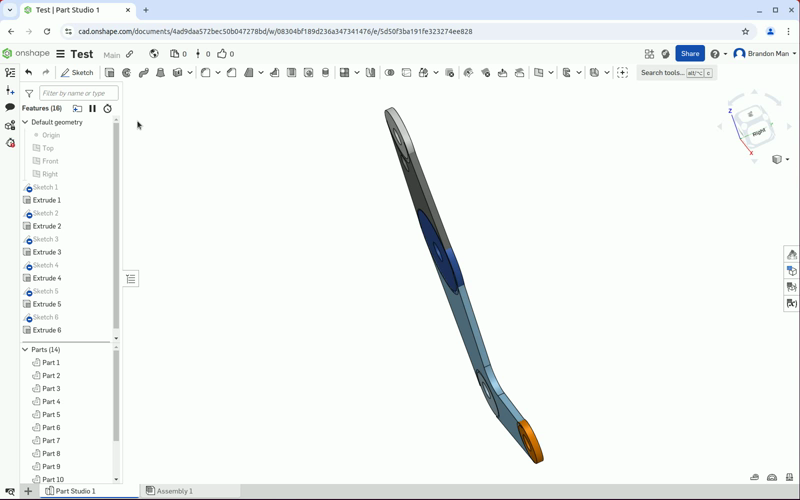
key(down, 2)
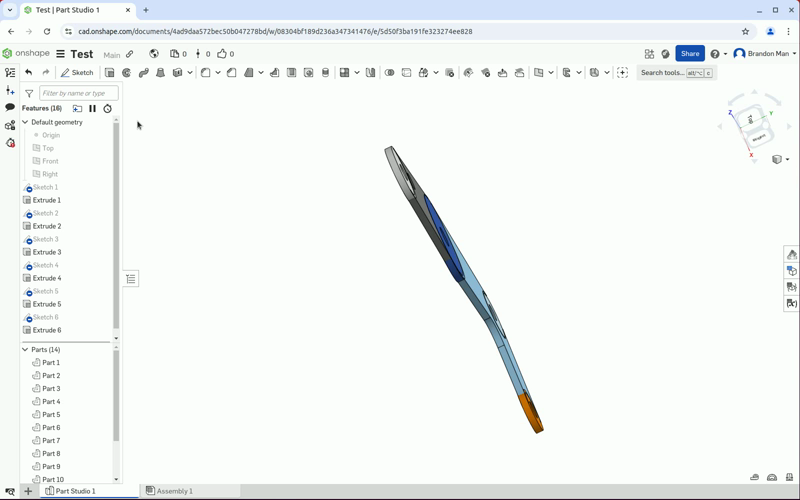
key(up, 2)
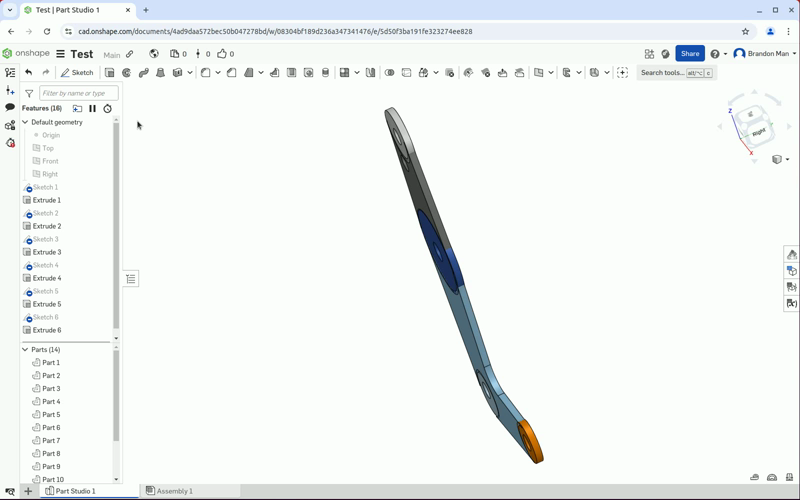
key(right, 2)
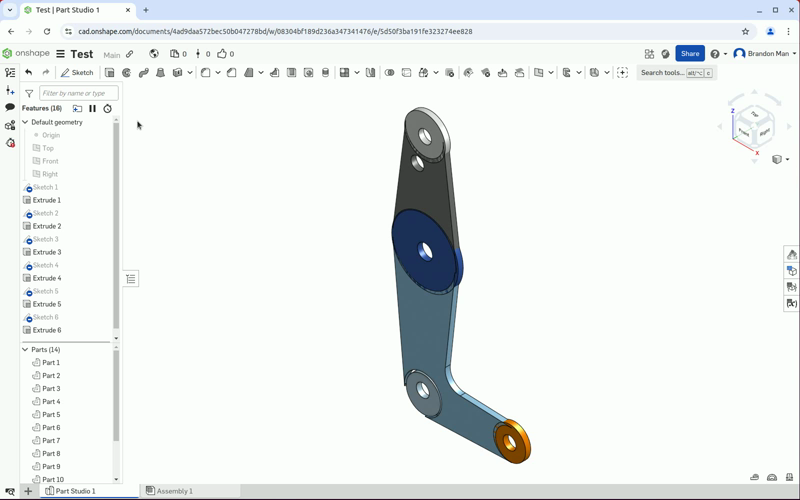
mouse_move(69, 189)
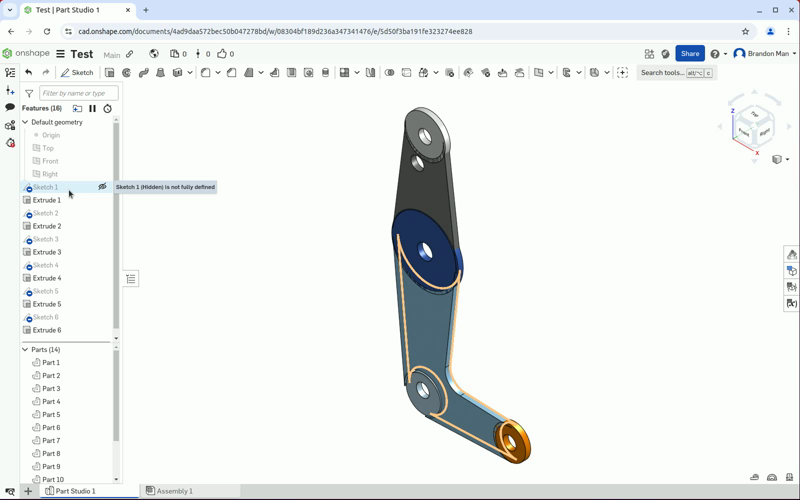
click(69, 189)